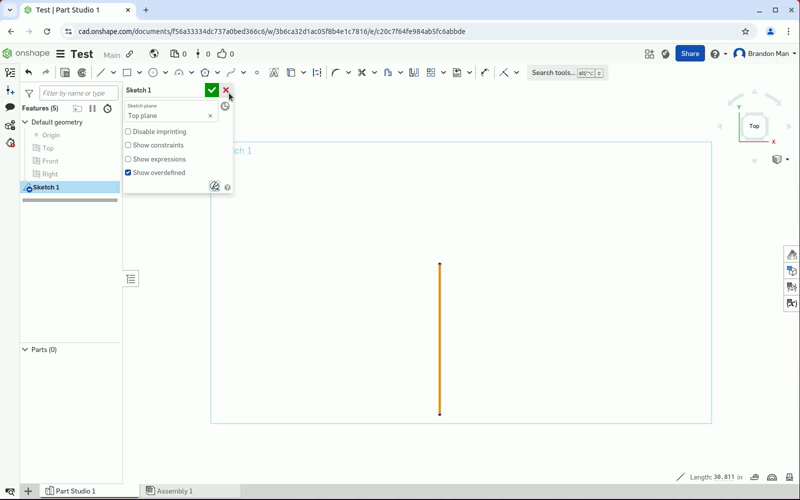
key(shift+h)
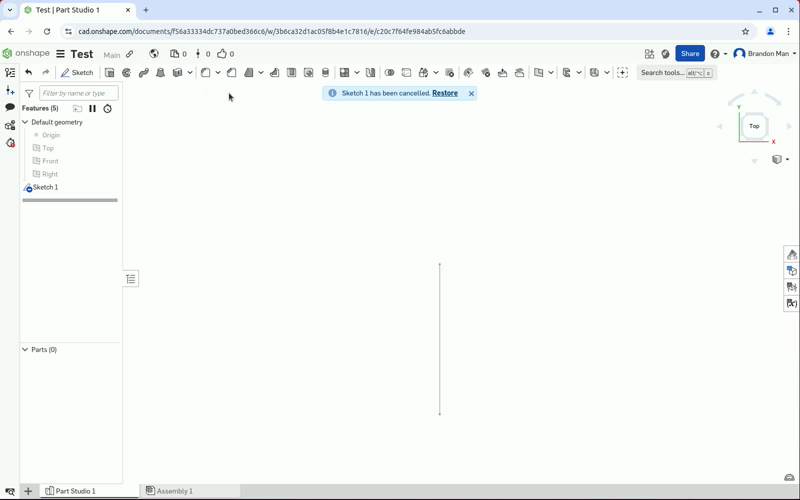
key(shift+s)
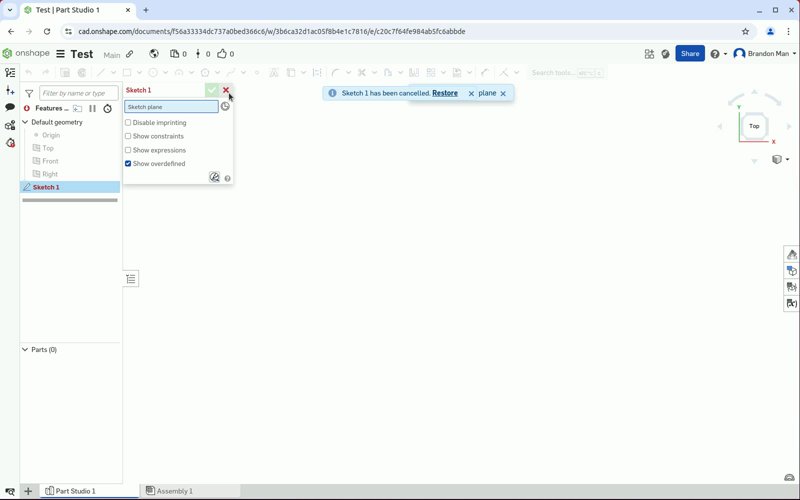
mouse_move(73, 150)
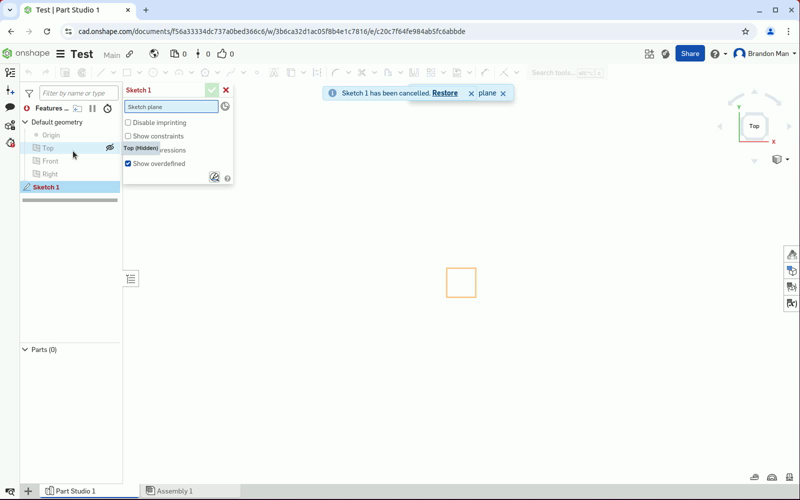
click(73, 150)
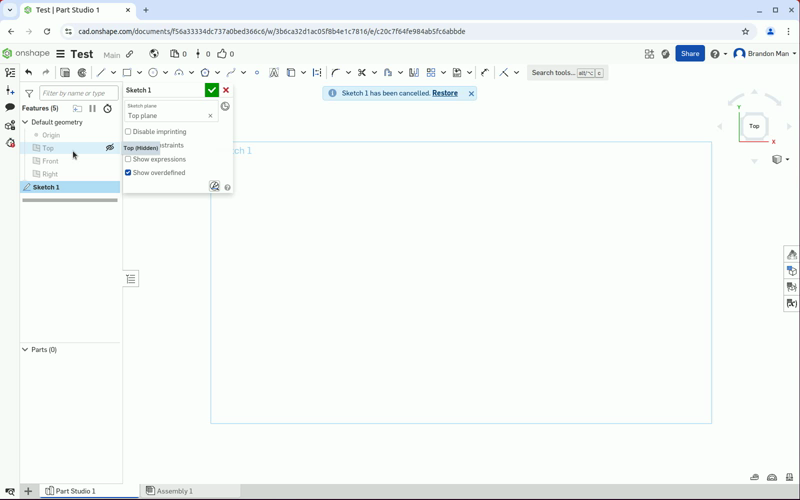
mouse_move(73, 352)
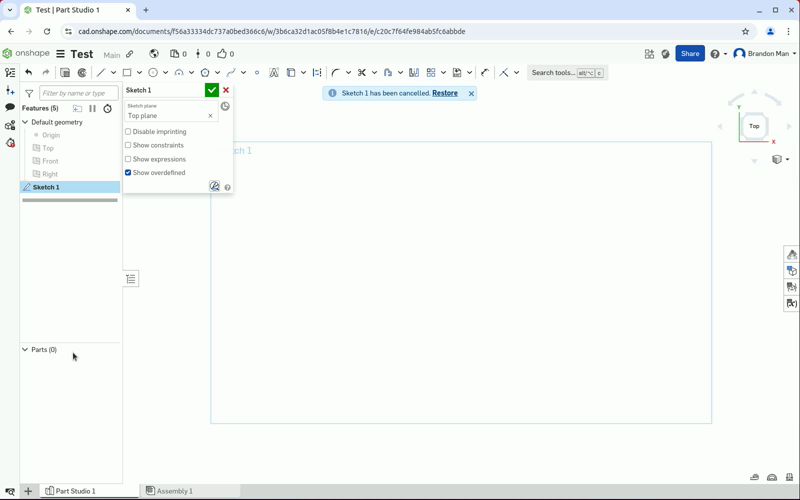
key(y)
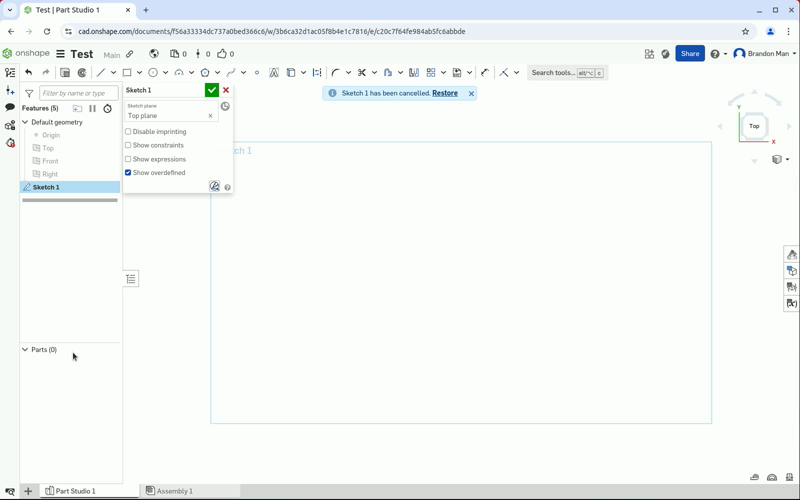
key(l)
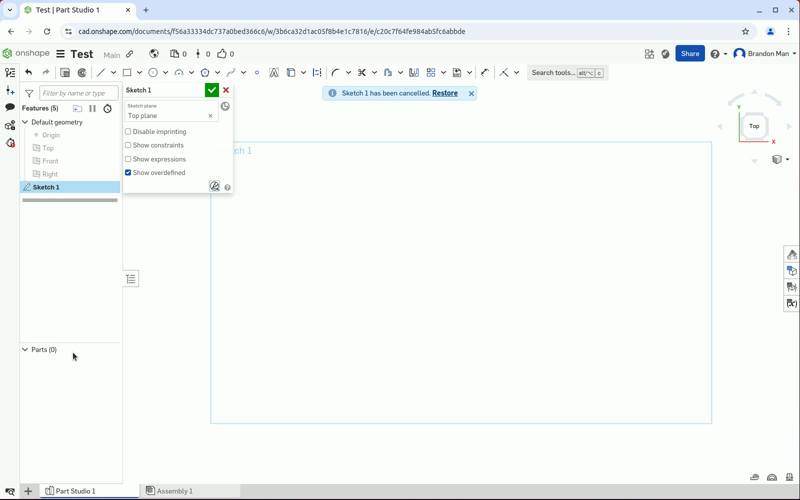
key_down(shift)
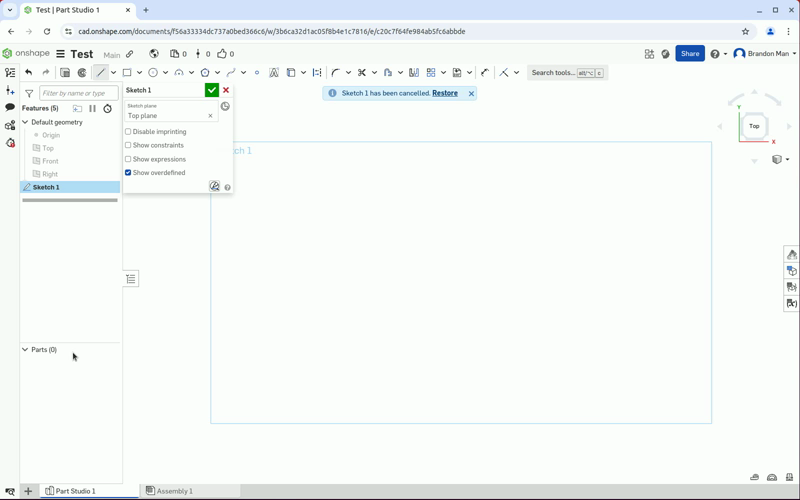
mouse_move(348, 339)
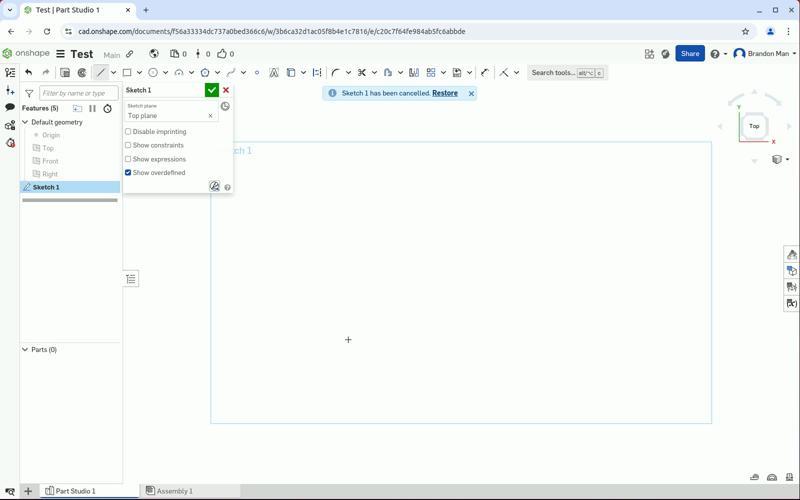
click(348, 339)
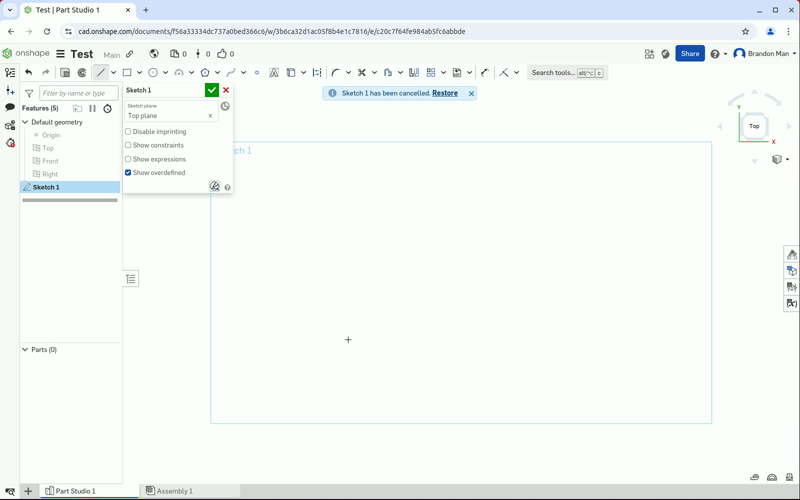
key_up(shift)
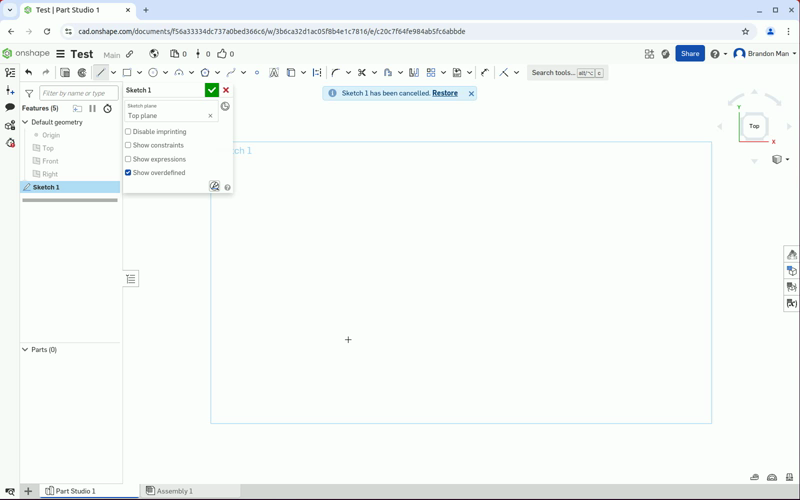
key_down(shift)
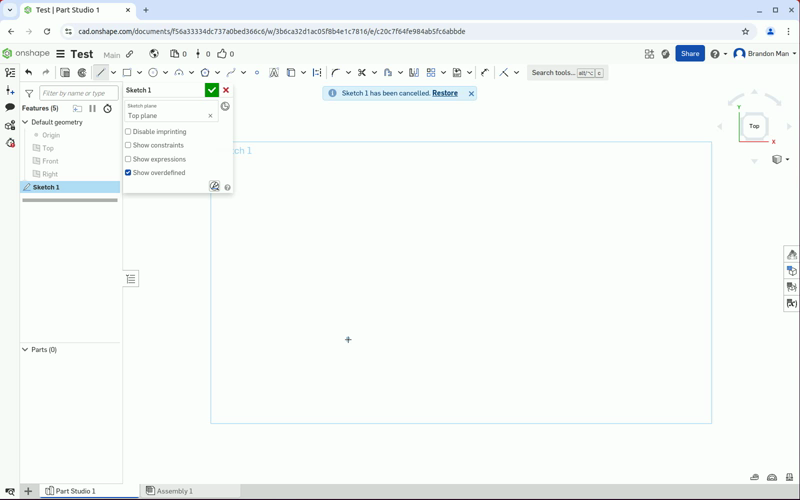
mouse_move(572, 339)
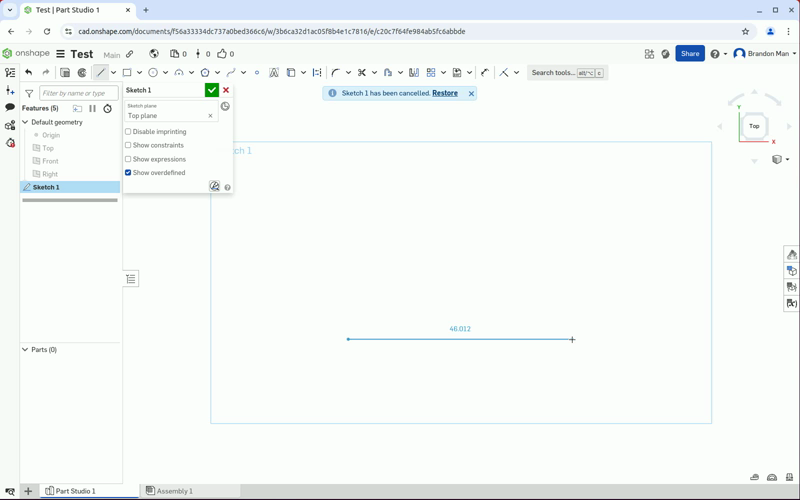
click(572, 339)
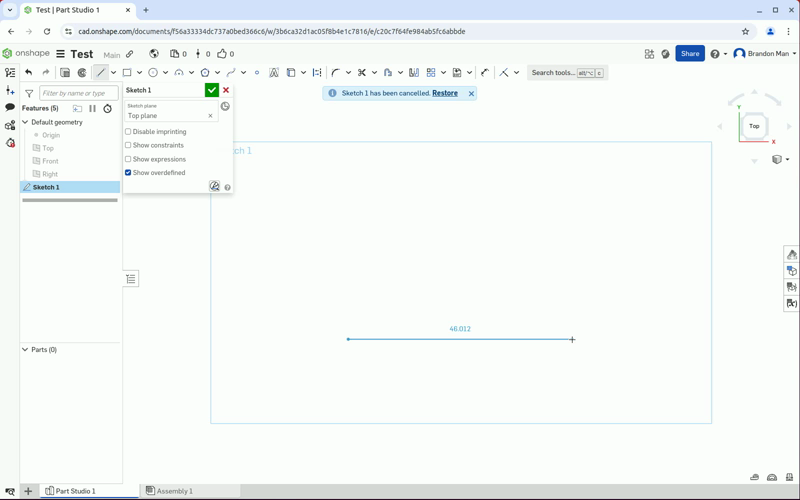
key_up(shift)
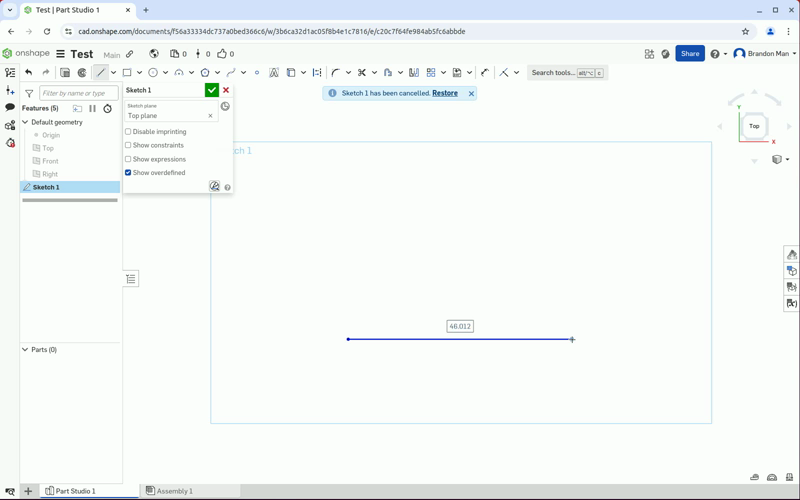
key_down(shift)
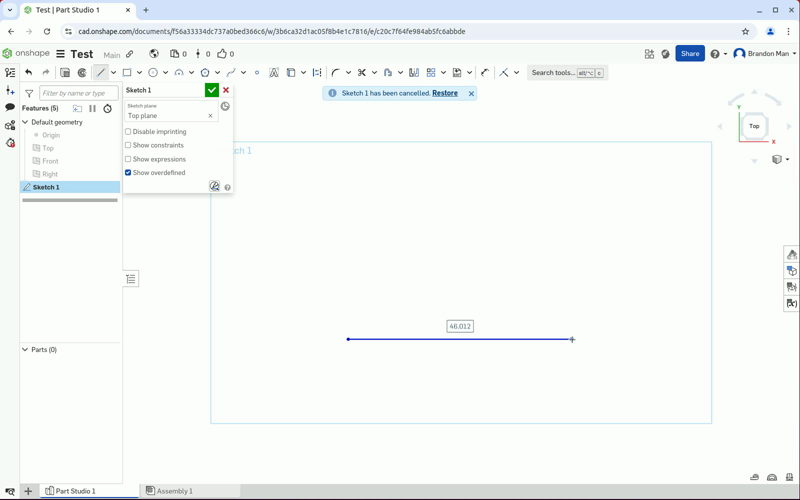
mouse_move(572, 228)
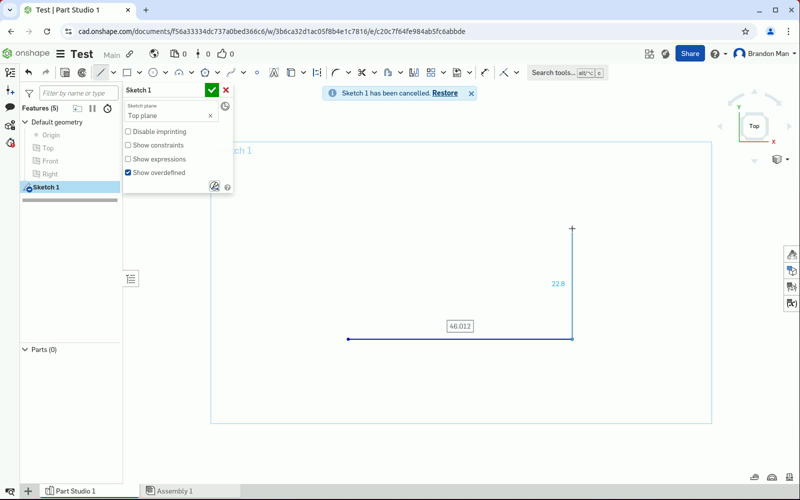
click(572, 228)
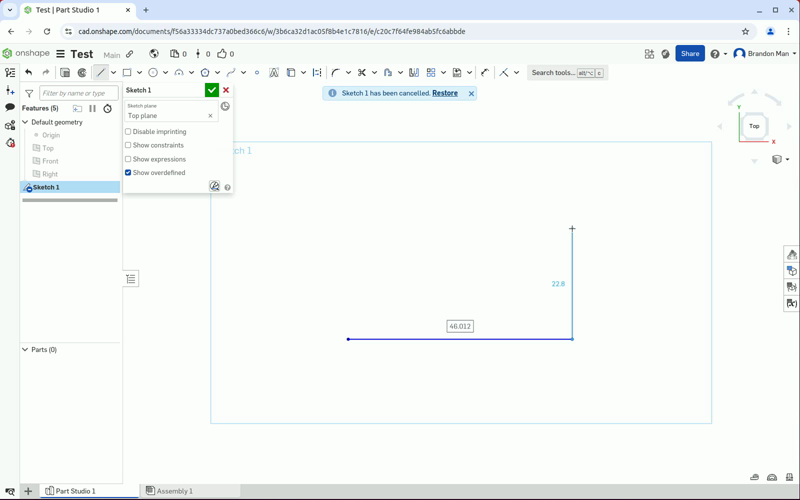
key_up(shift)
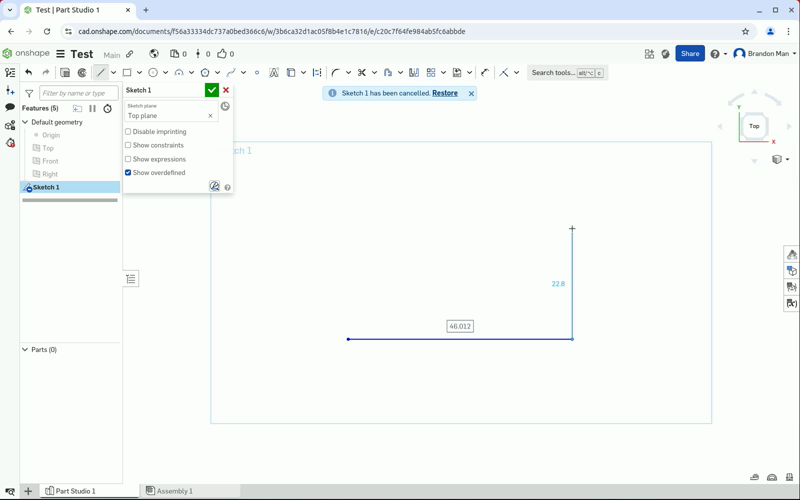
key_down(shift)
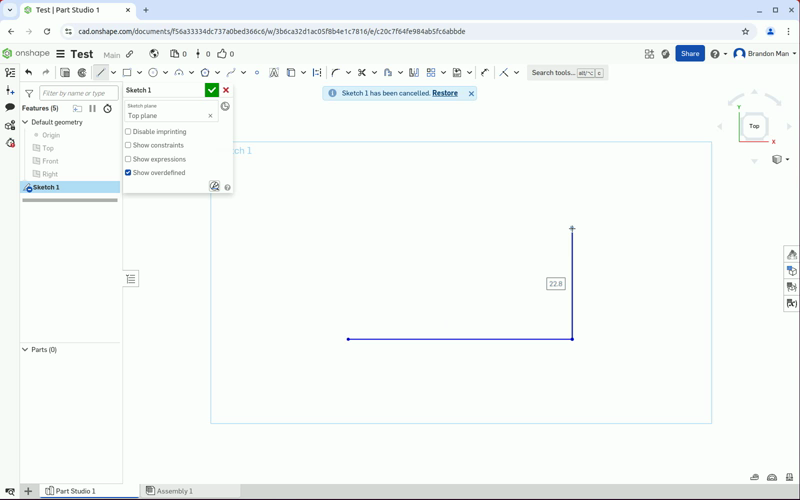
mouse_move(348, 228)
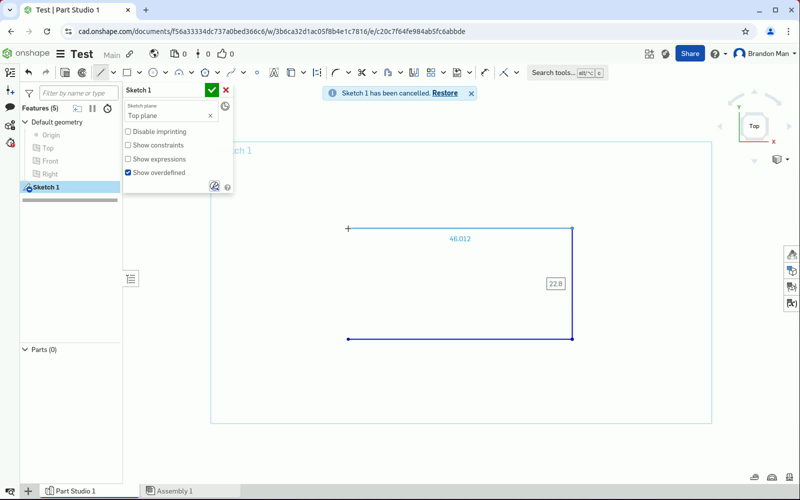
click(348, 228)
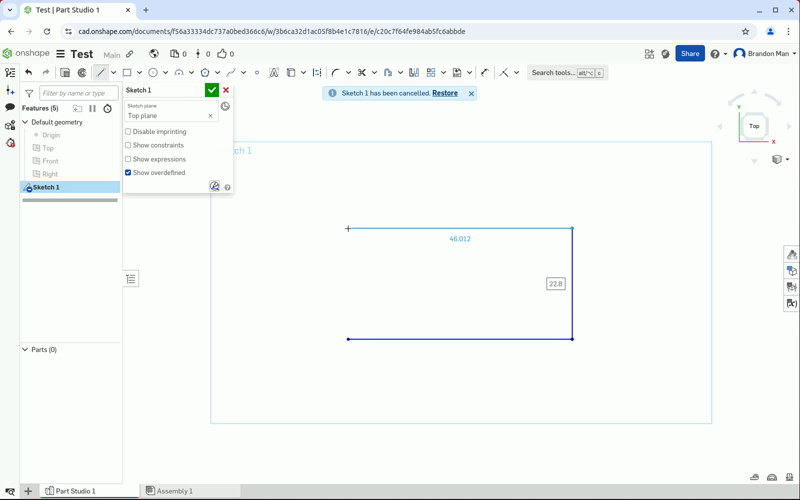
key_up(shift)
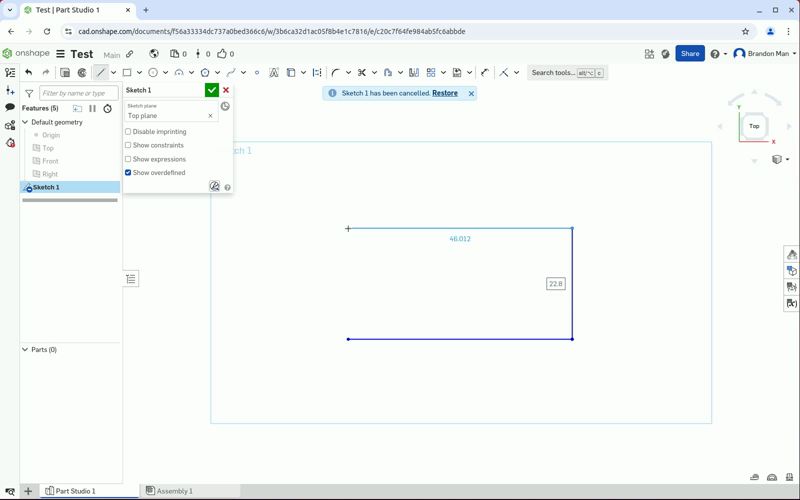
key_down(shift)
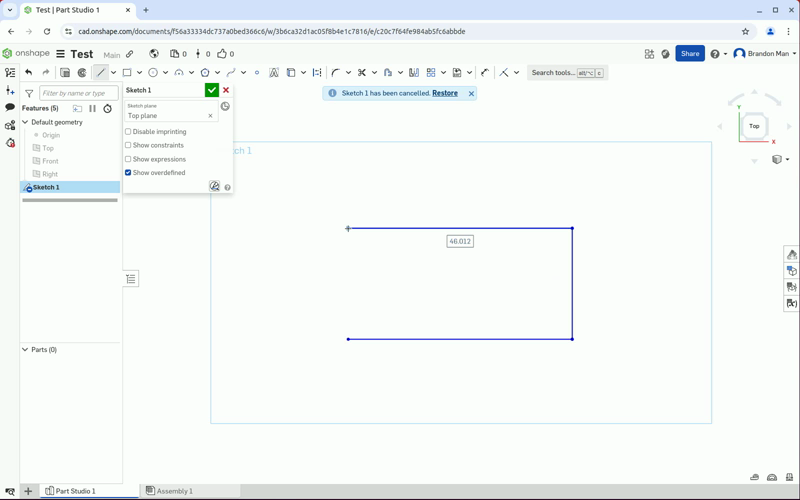
mouse_move(348, 339)
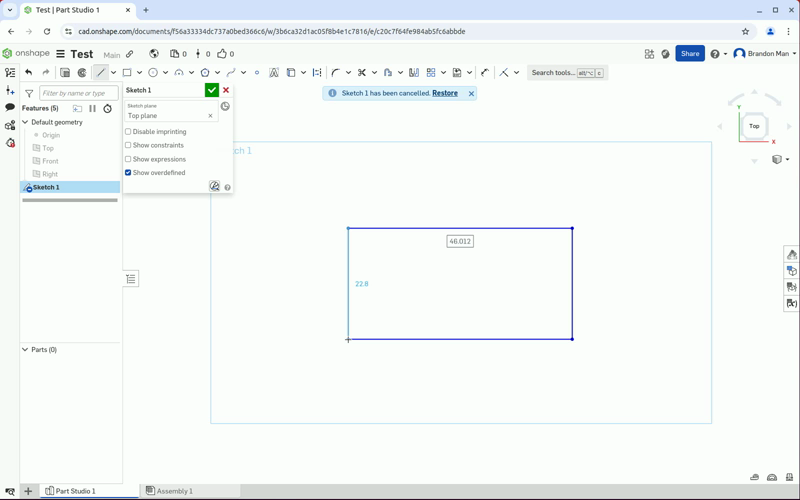
key_up(shift)
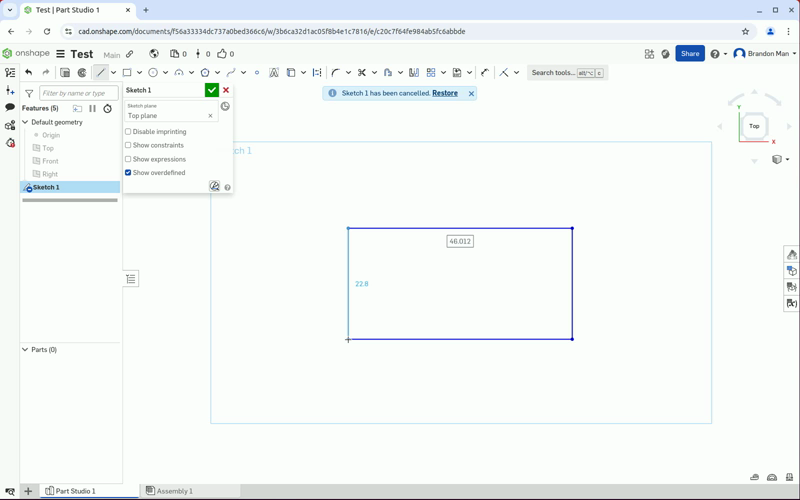
click(348, 339)
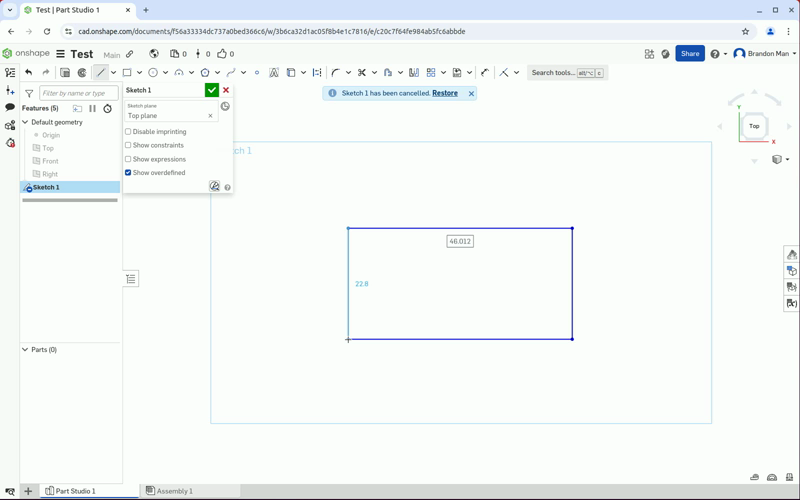
key(esc)
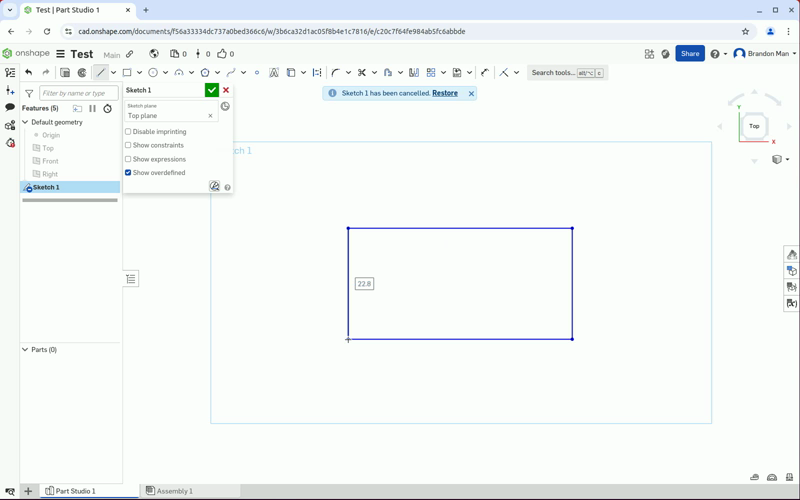
mouse_move(516, 272)
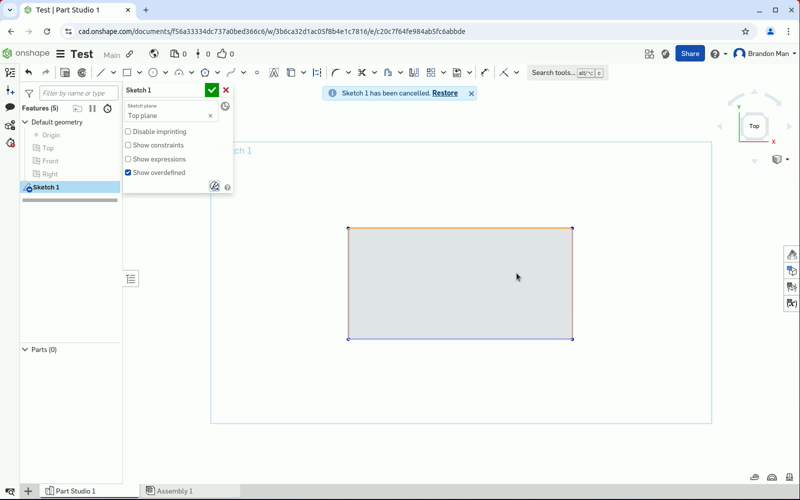
click(516, 272)
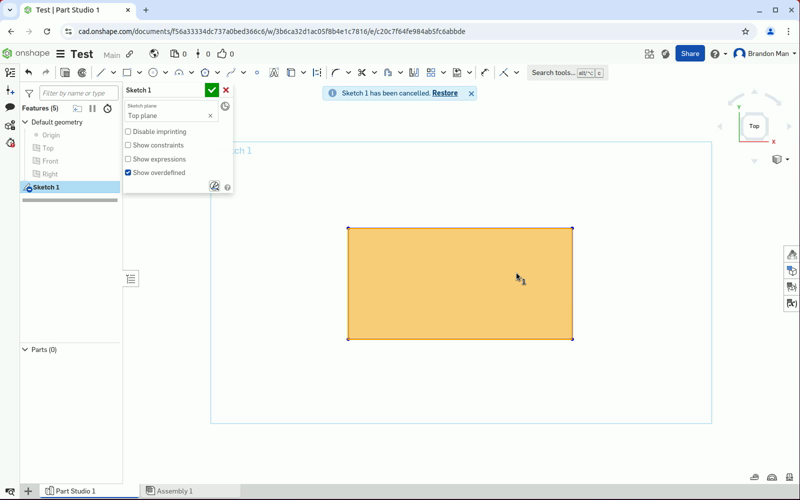
mouse_move(73, 352)
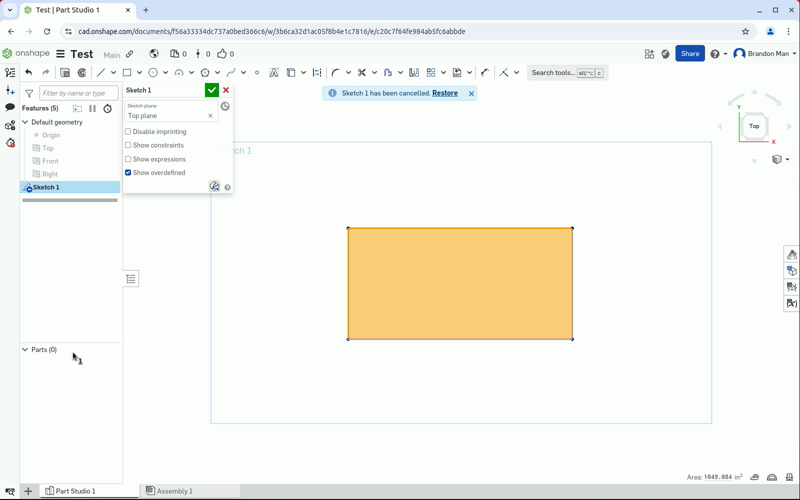
key(shift+y)
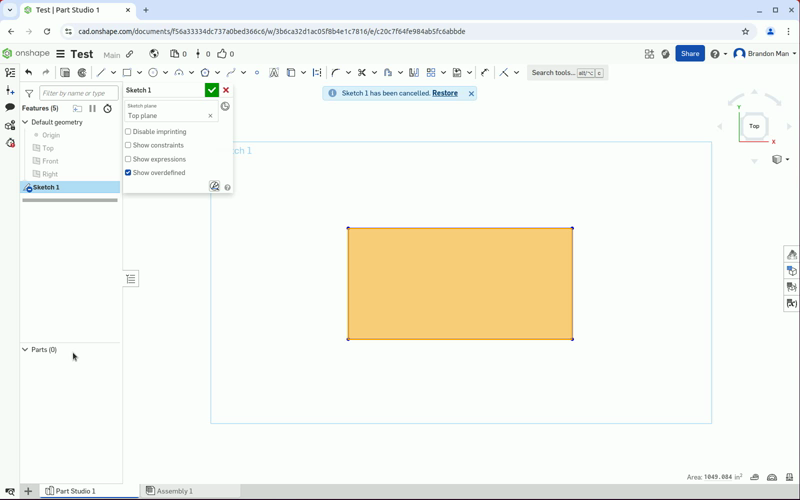
key(shift+e)
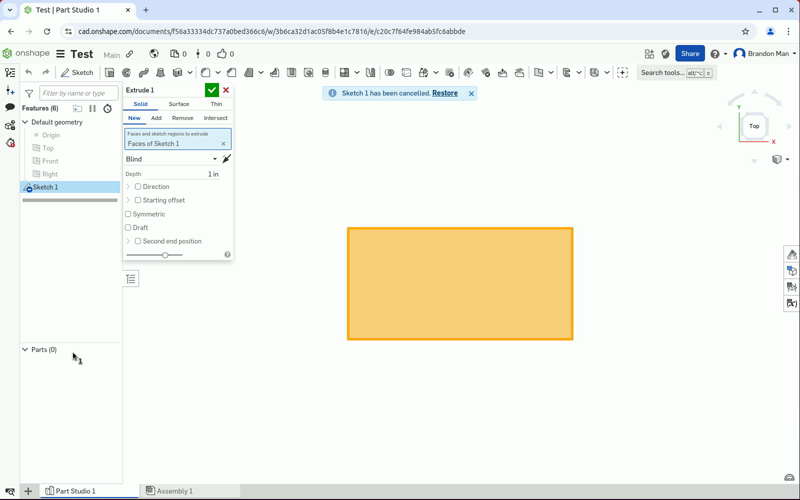
mouse_move(143, 106)
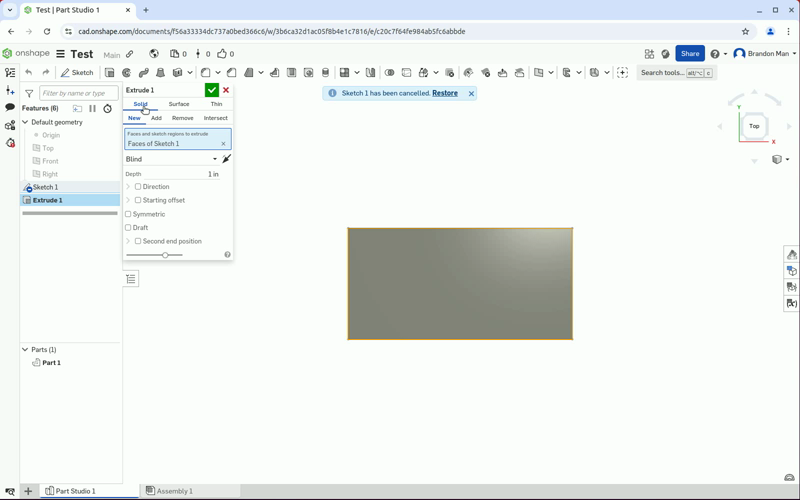
click(143, 106)
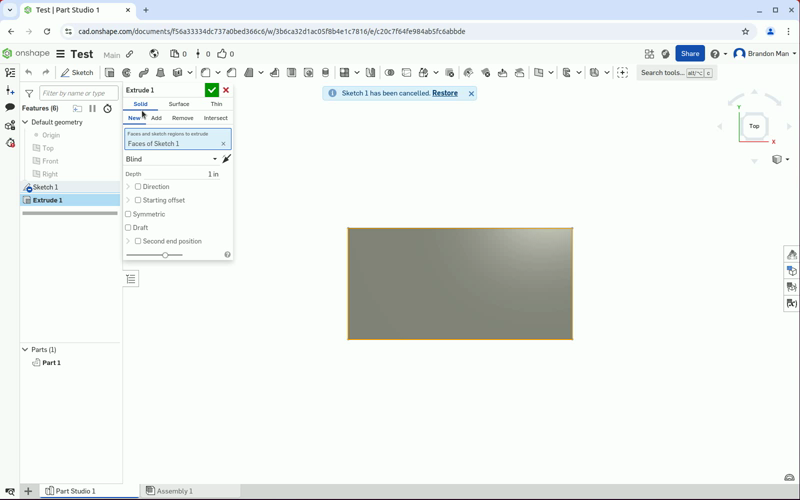
mouse_move(137, 120)
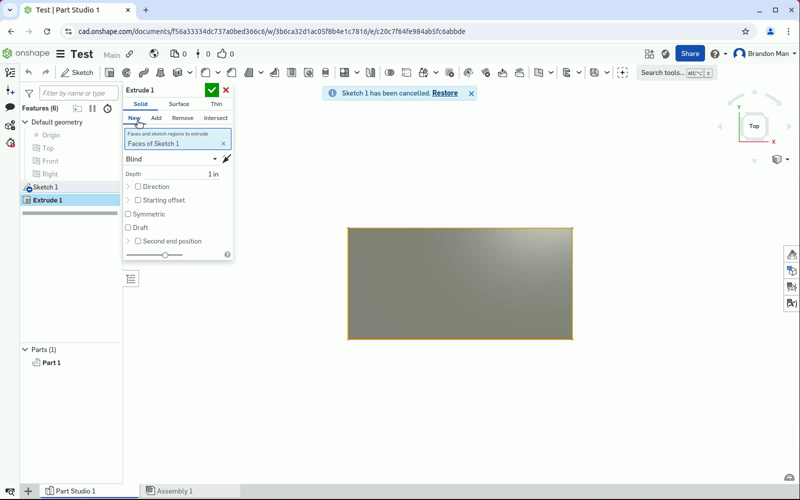
click(137, 120)
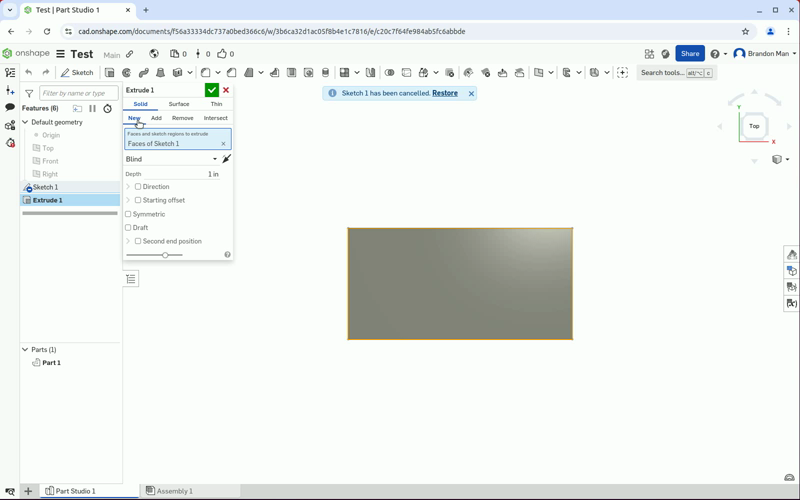
key(tab, 4)
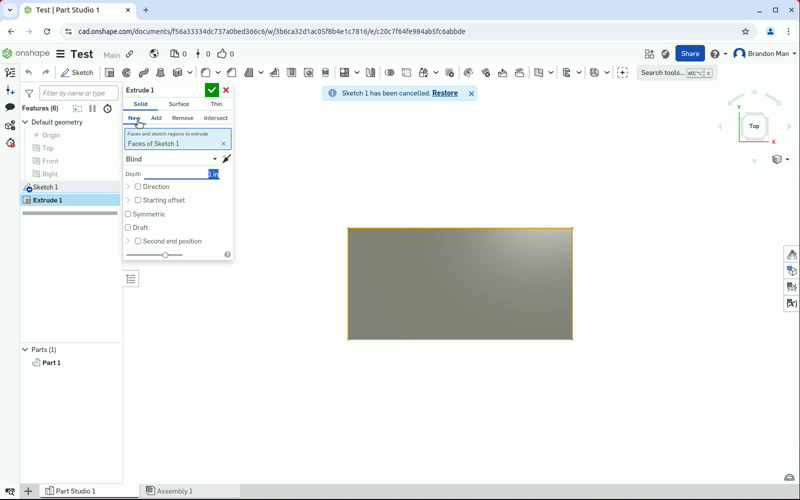
text(13.962)
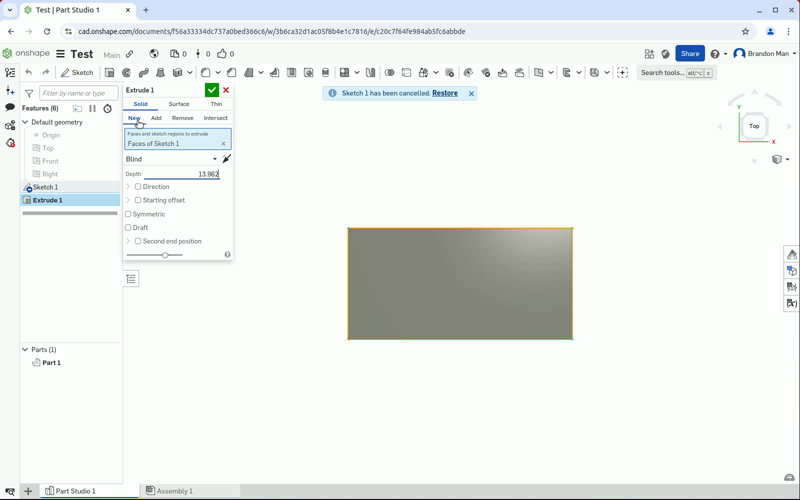
key(tab, 3)
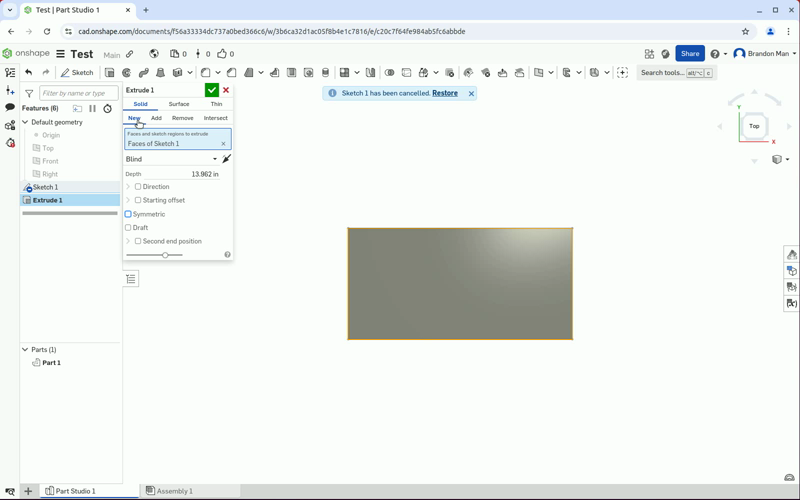
key(space)
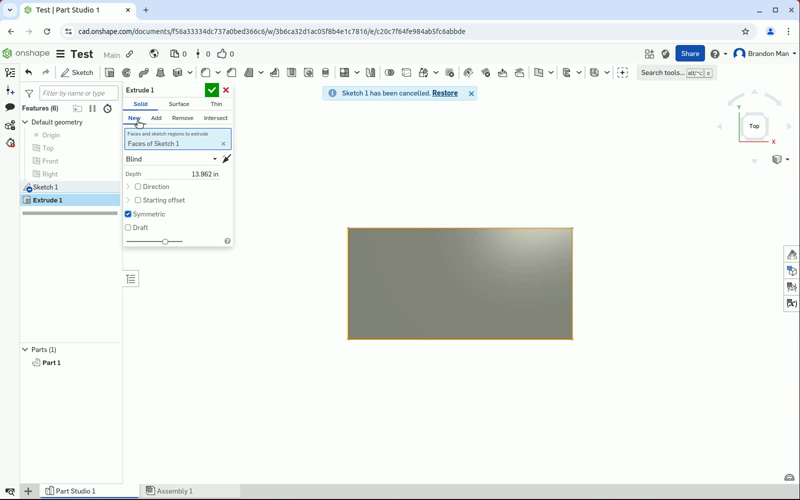
key(enter)
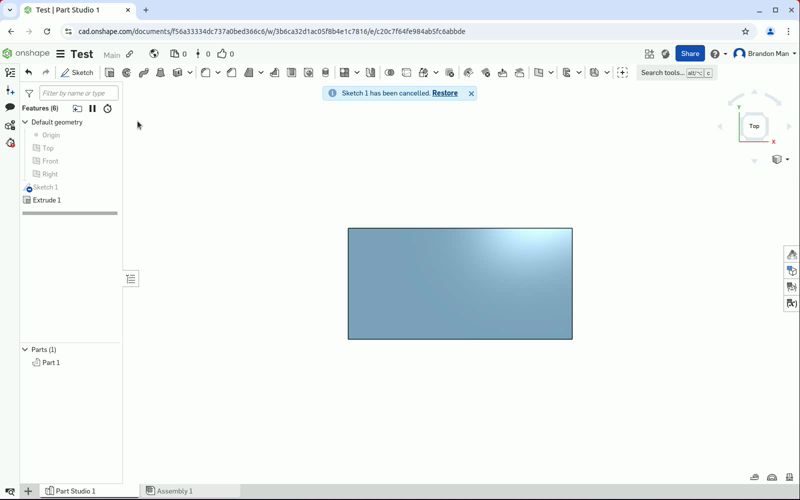
key(shift+h)
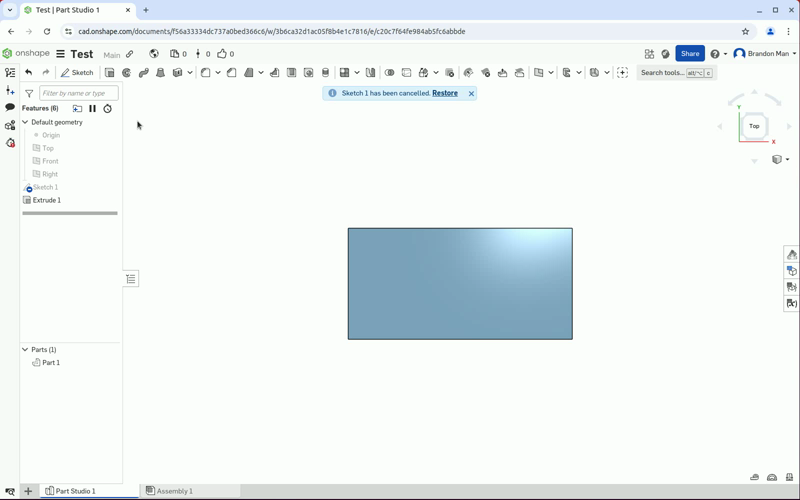
key(shift+h)
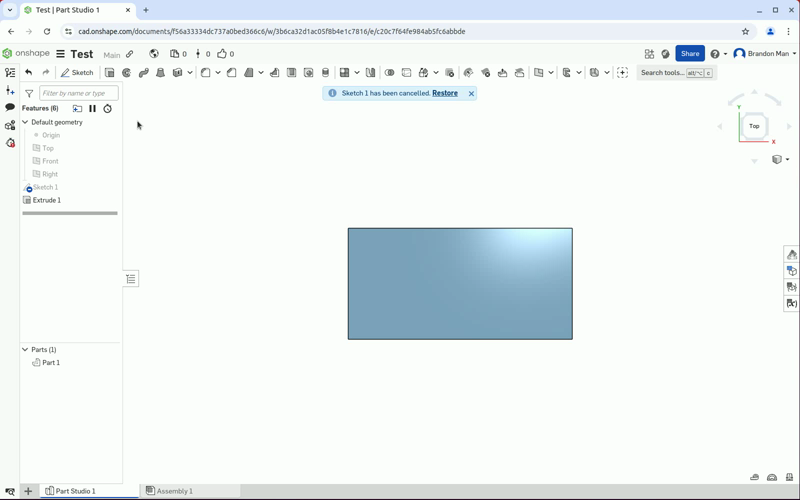
mouse_move(73, 189)
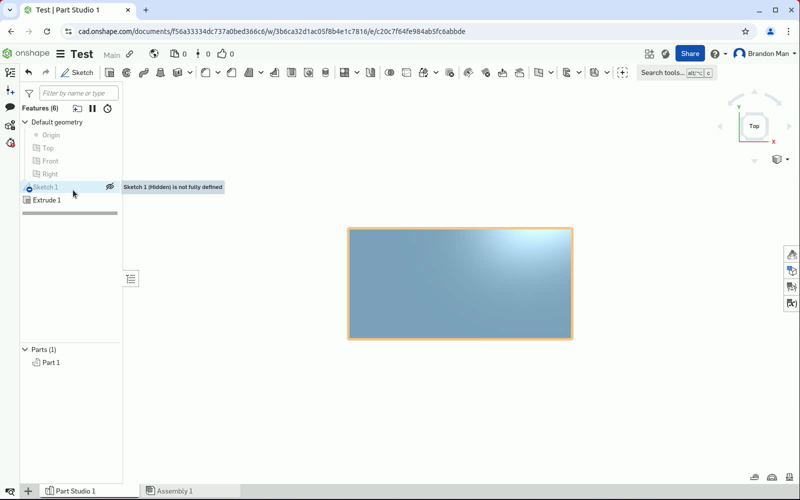
click(73, 189)
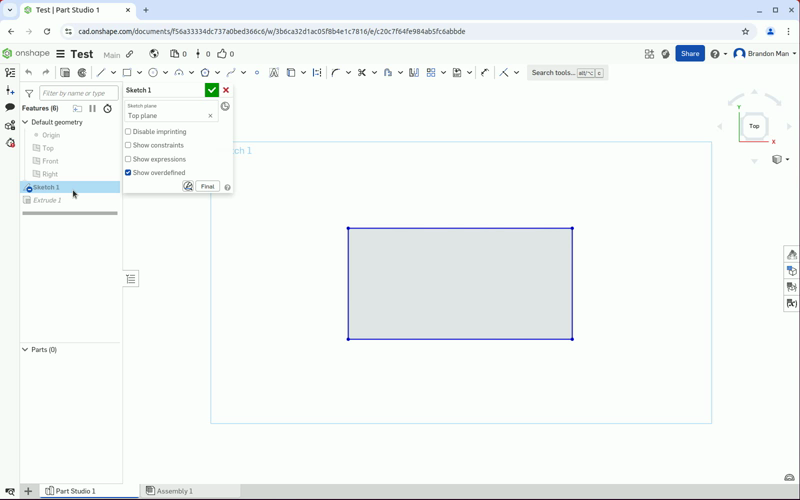
mouse_move(229, 92)
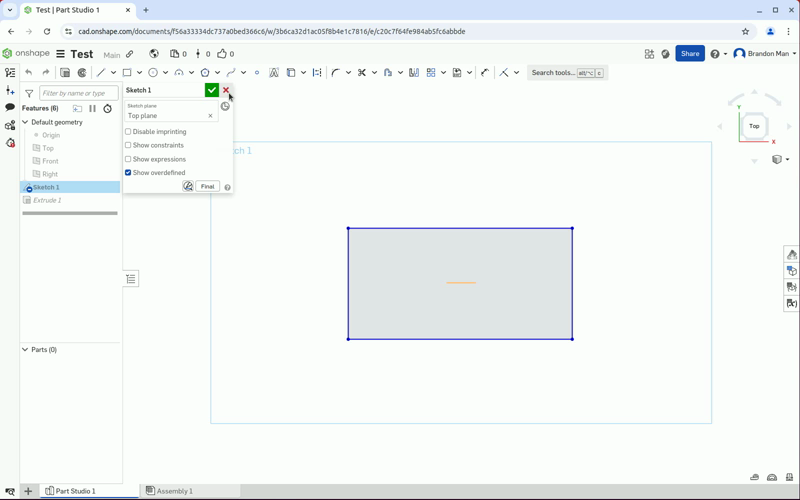
click(229, 92)
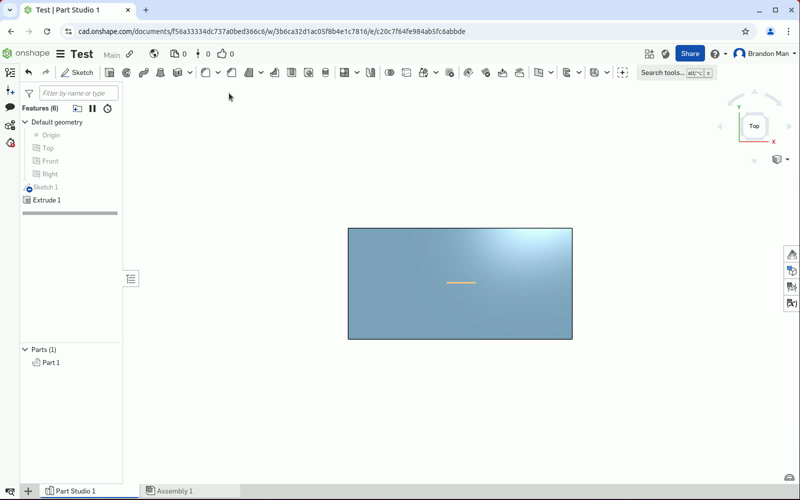
mouse_move(541, 75)
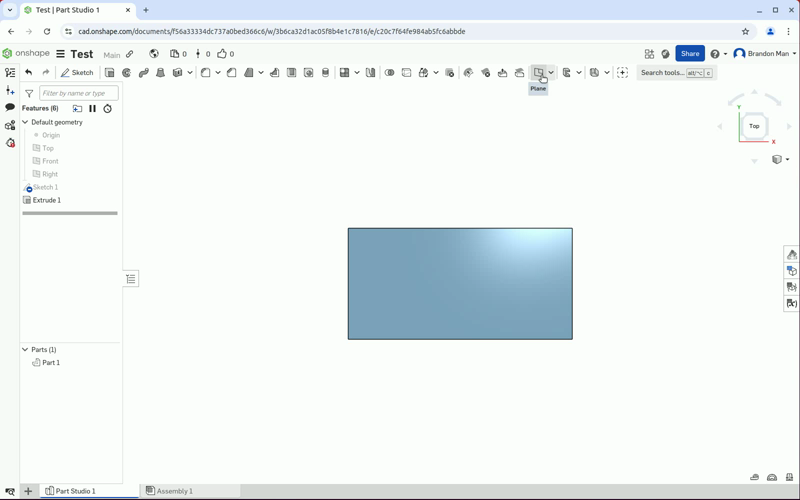
click(541, 75)
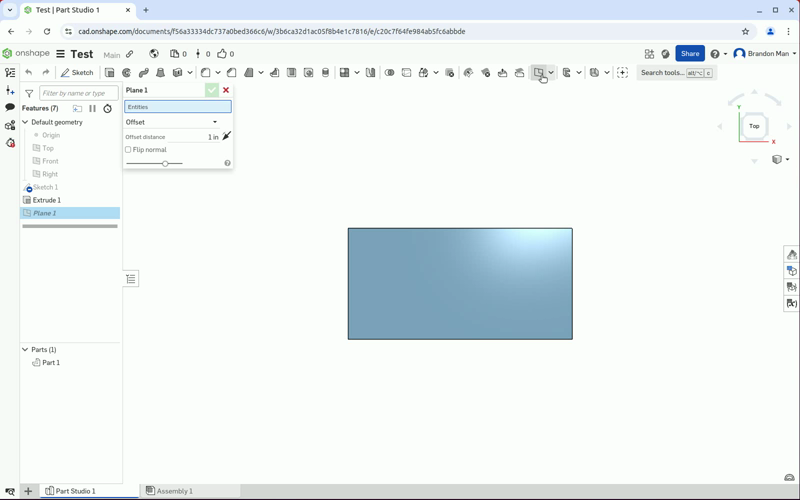
mouse_move(73, 150)
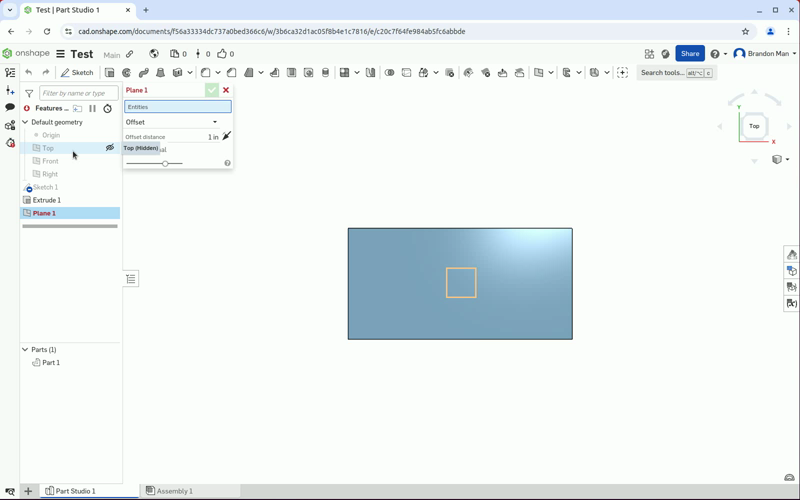
click(73, 150)
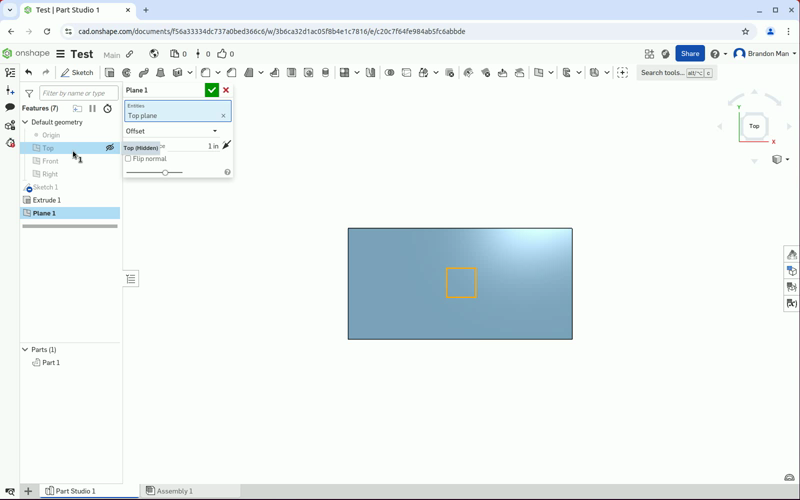
key(tab, 2)
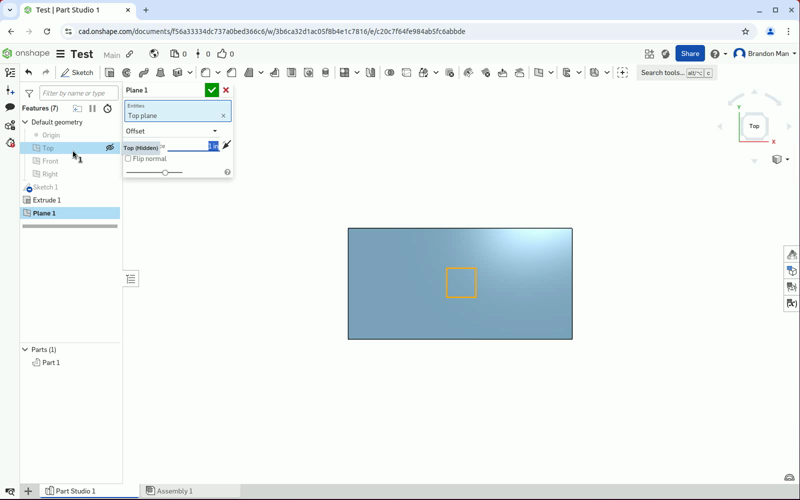
text(6.994)
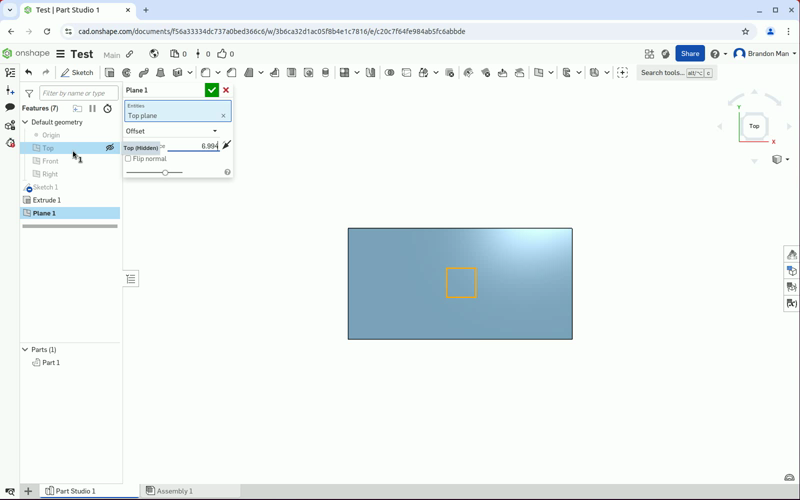
key(enter, 2)
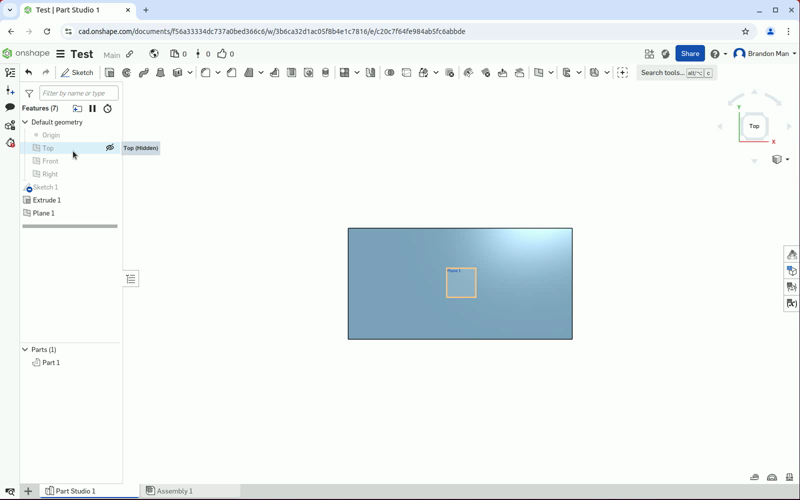
key(shift+s)
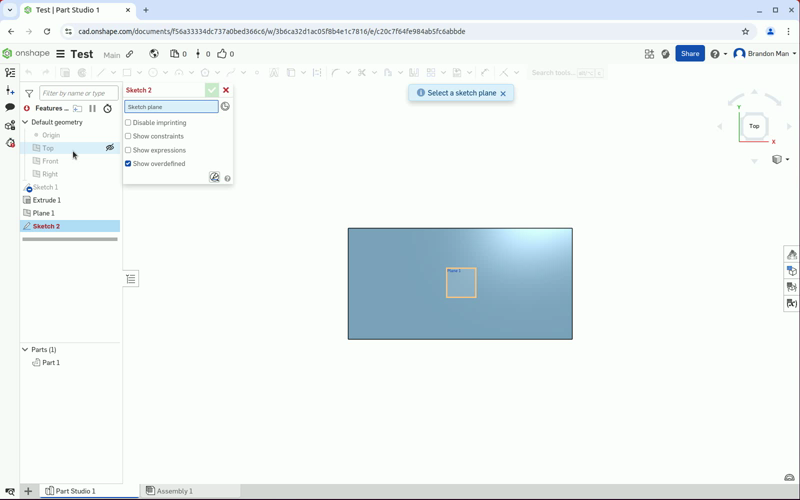
mouse_move(73, 215)
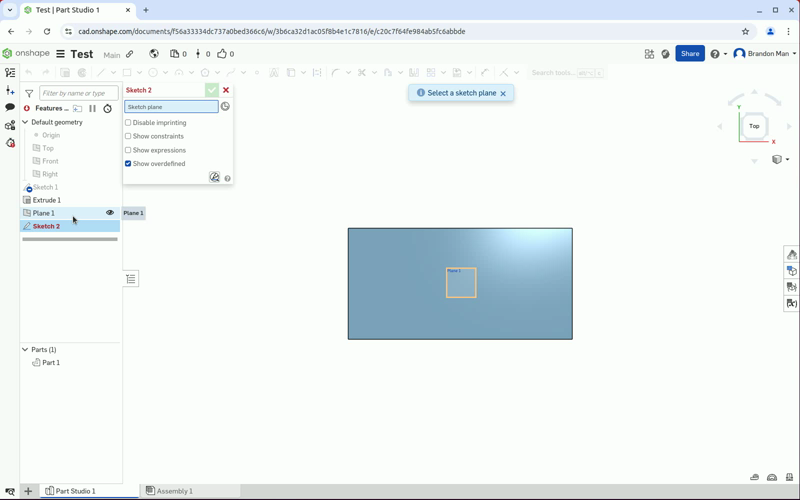
click(73, 215)
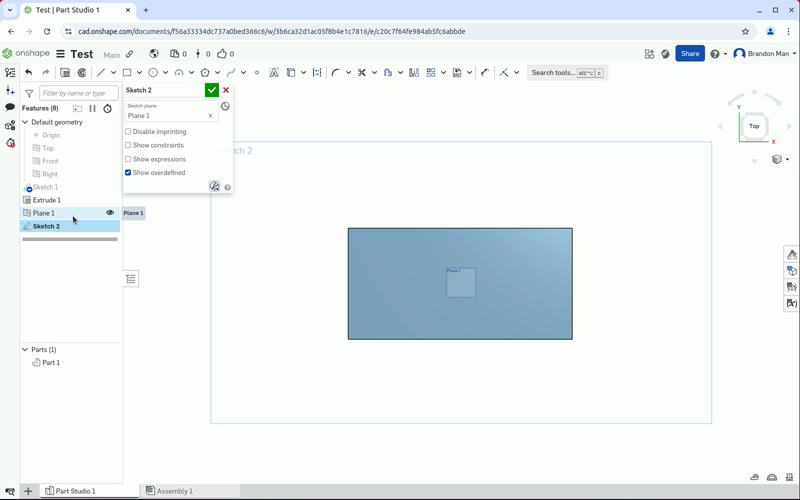
mouse_move(73, 352)
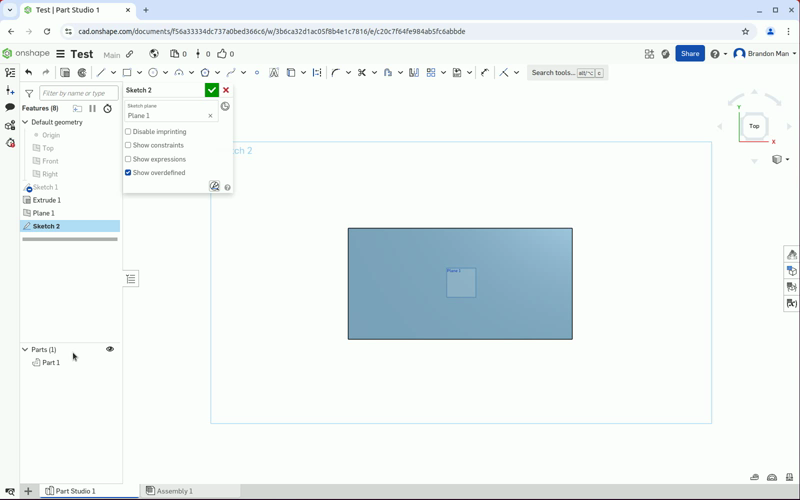
key(y)
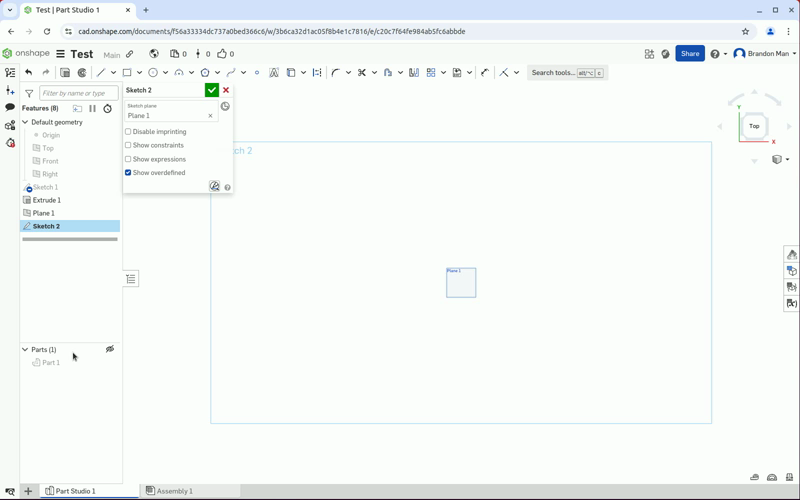
key(c)
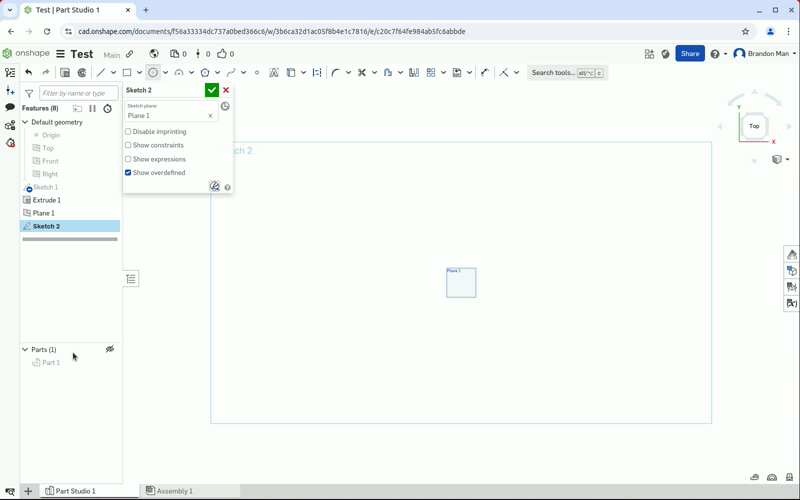
key_down(shift)
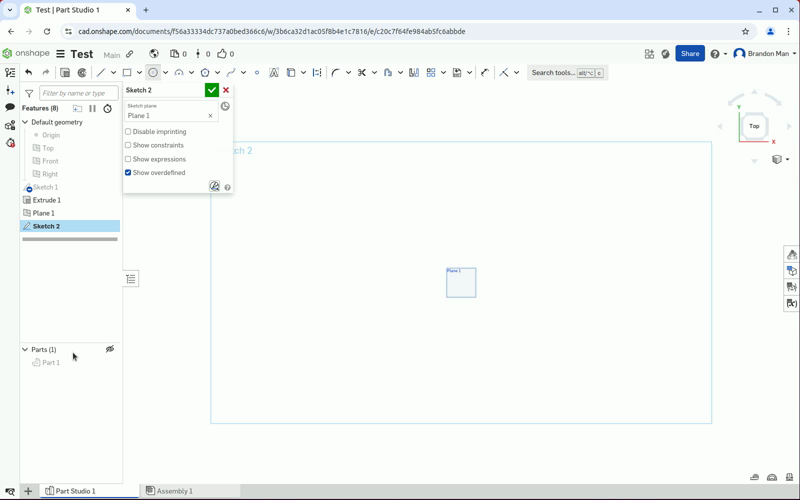
mouse_move(377, 260)
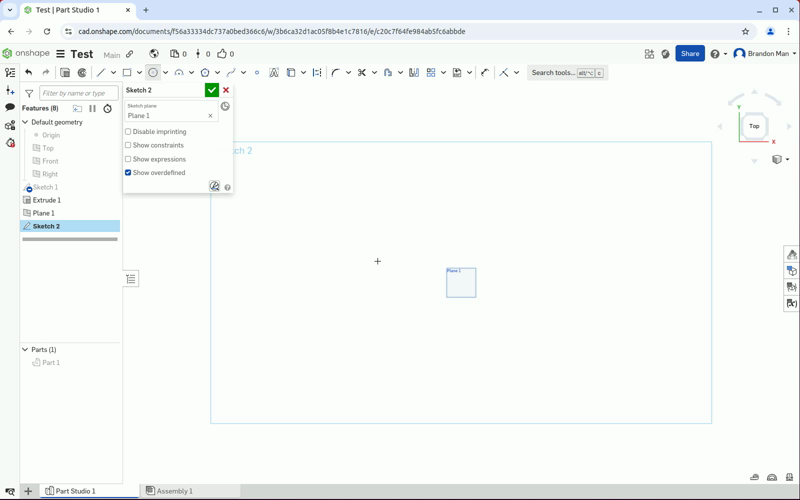
click(377, 260)
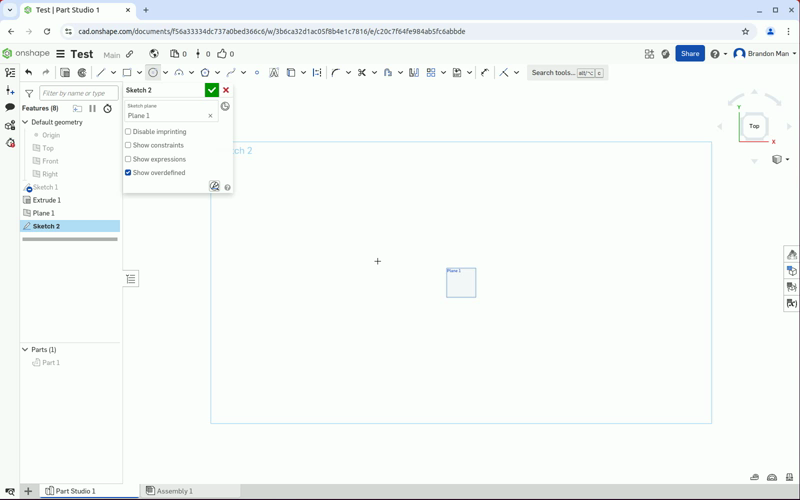
key_up(shift)
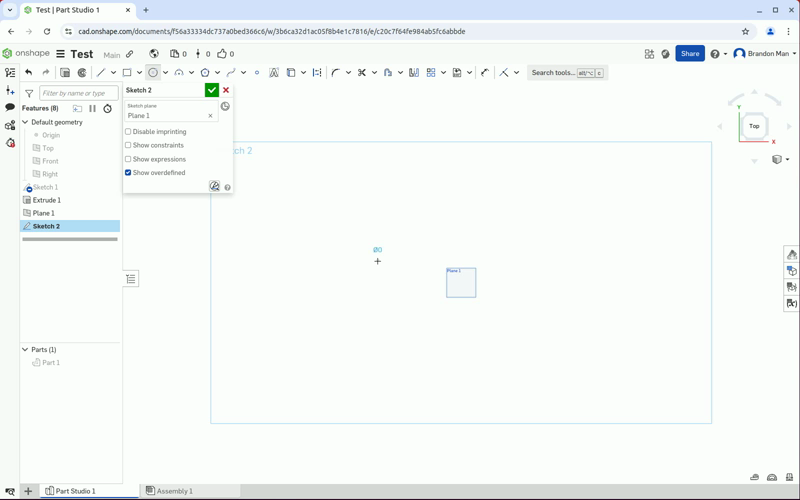
mouse_move(395, 260)
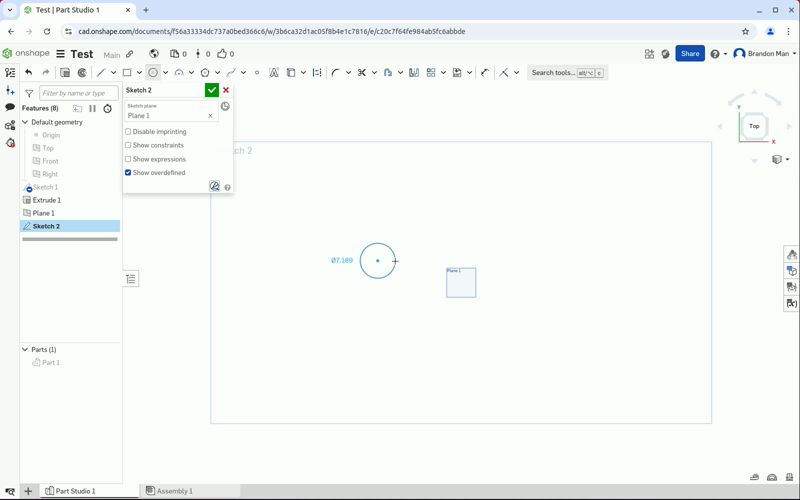
click(395, 260)
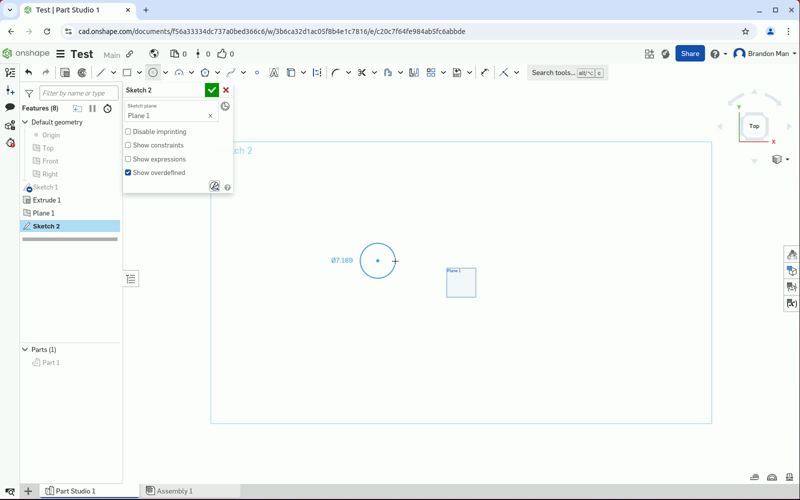
key(esc)
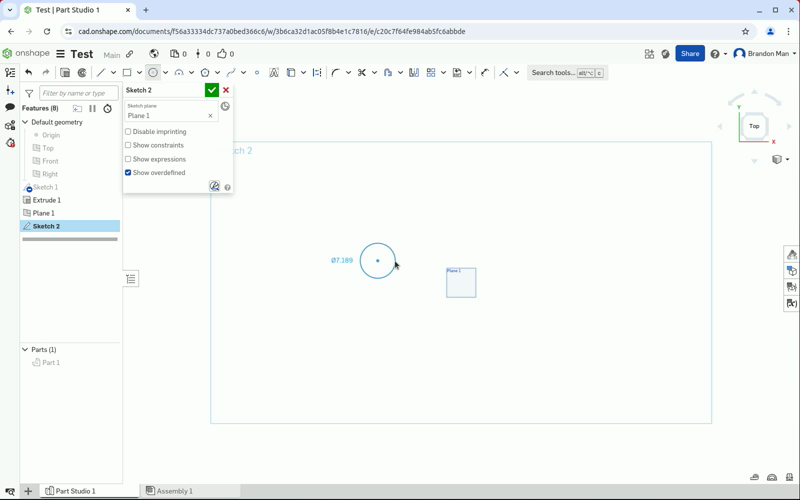
mouse_move(384, 275)
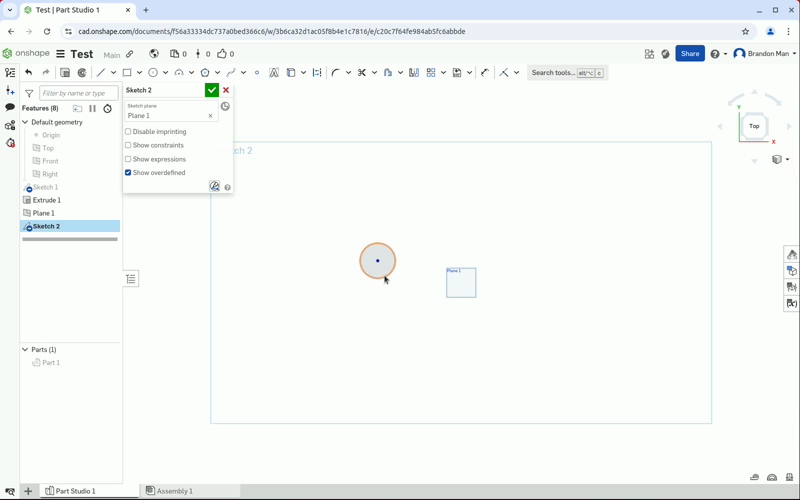
scroll(6)
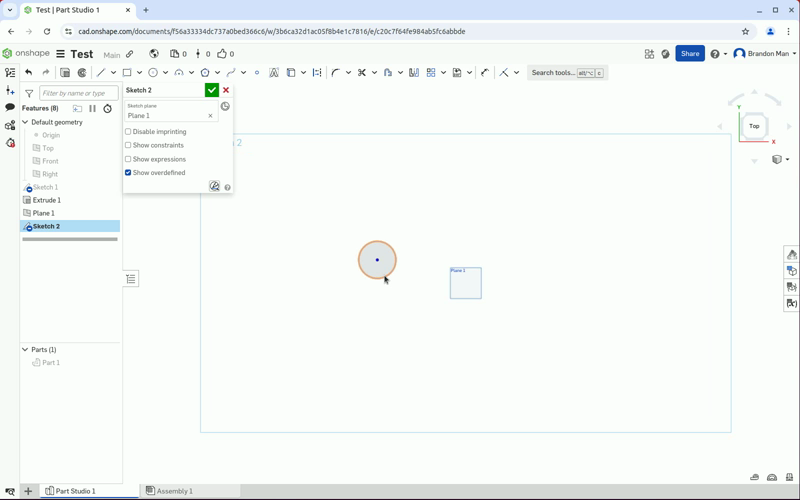
scroll(6)
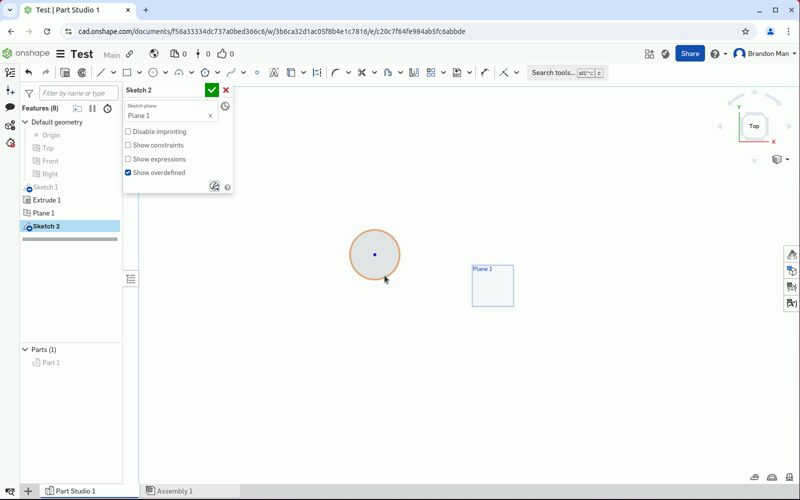
scroll(6)
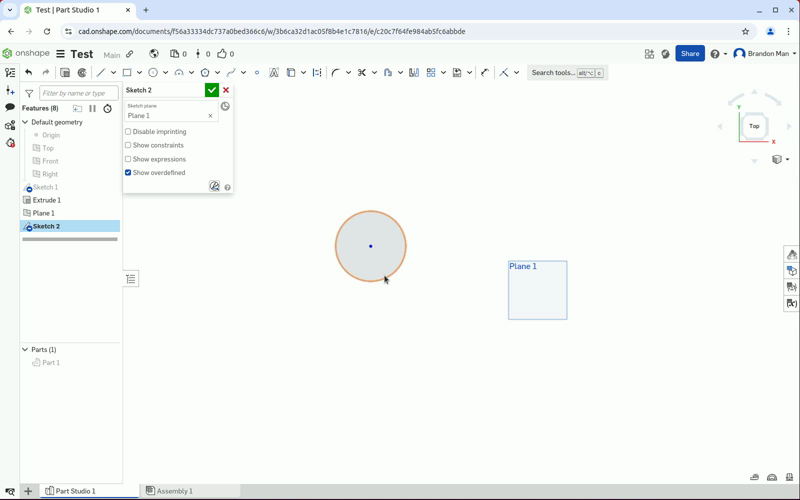
scroll(6)
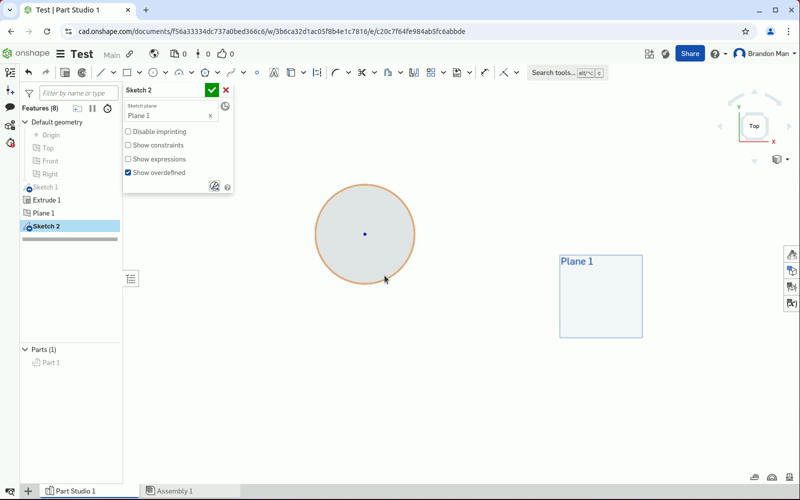
scroll(6)
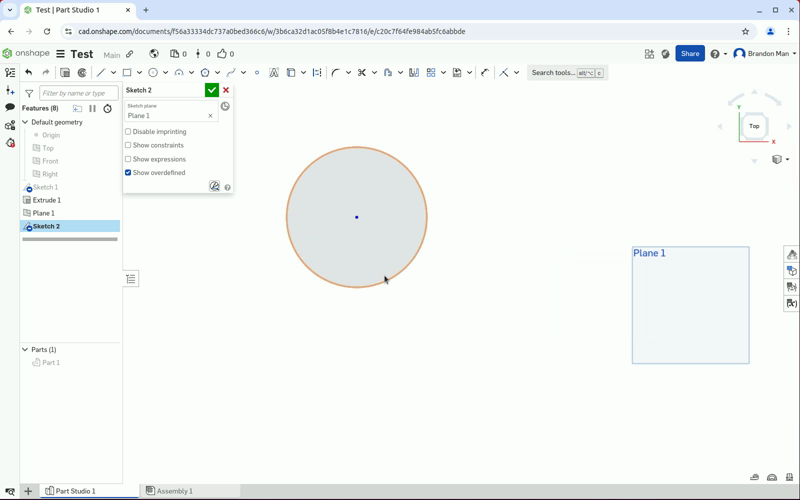
scroll(6)
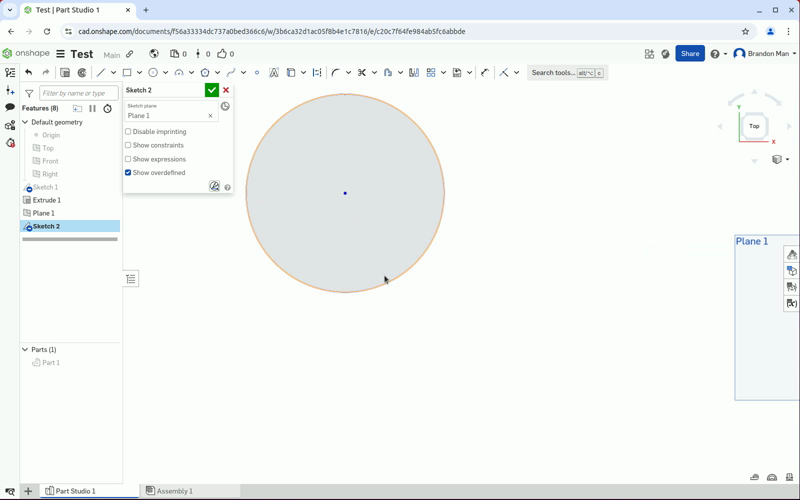
scroll(6)
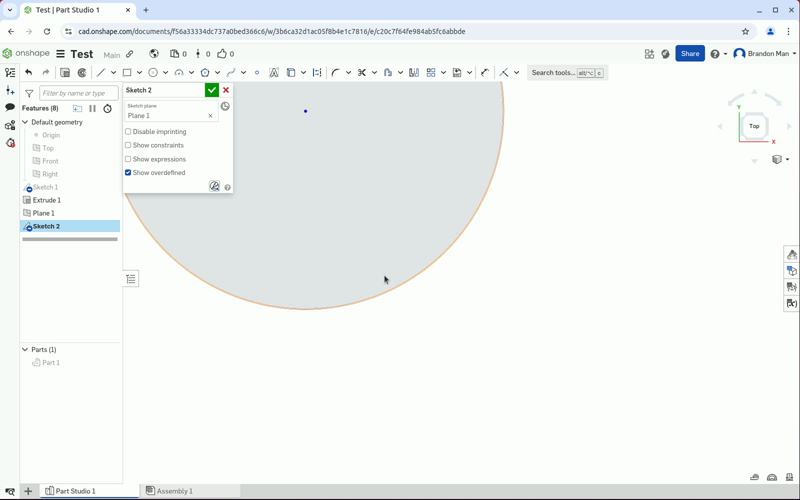
click(384, 275)
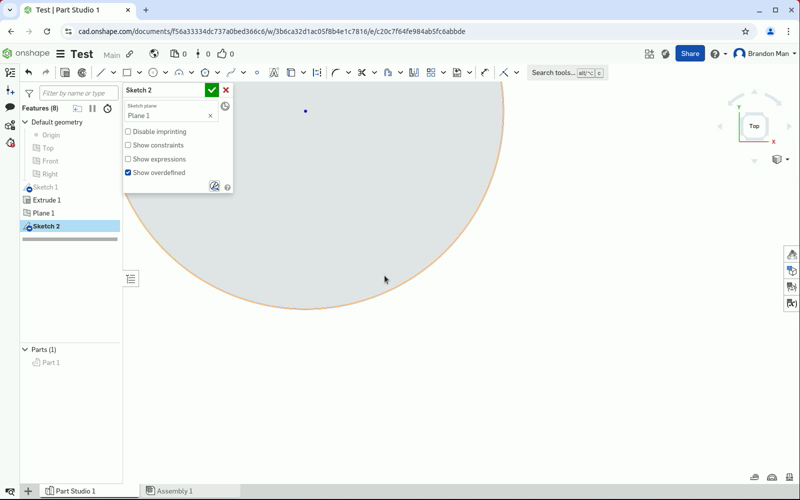
scroll(-6)
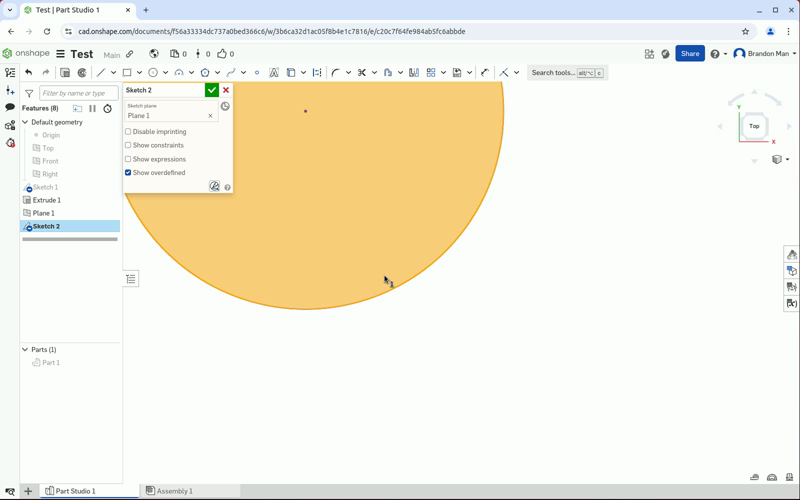
scroll(-6)
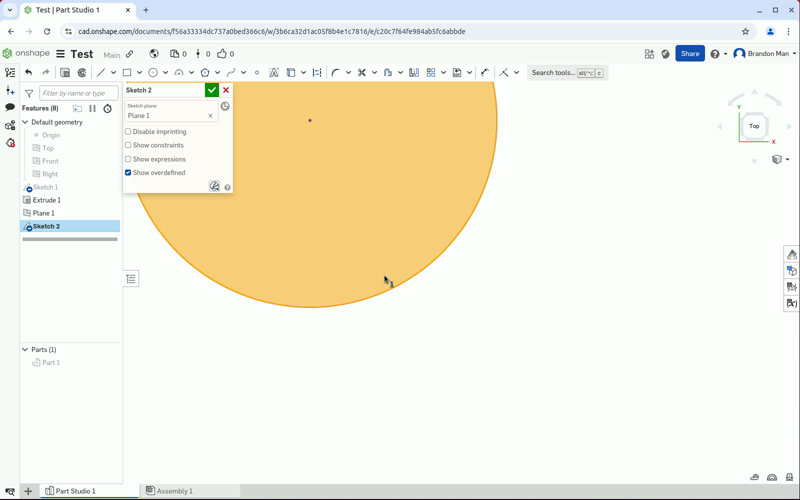
scroll(-6)
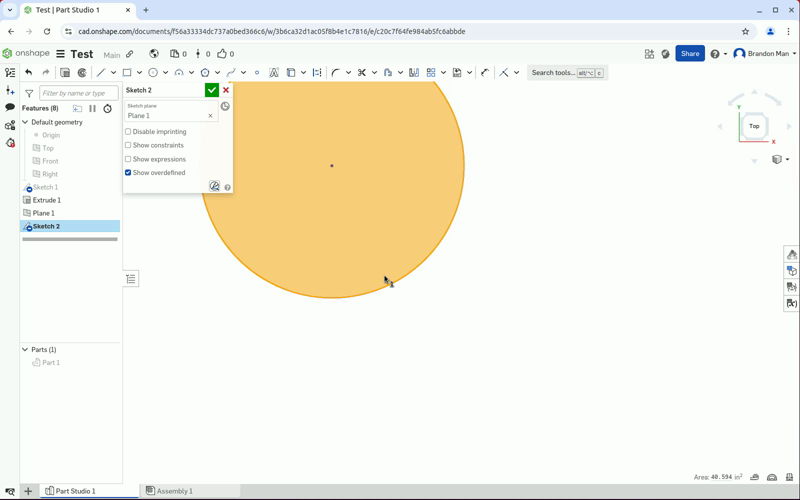
scroll(-6)
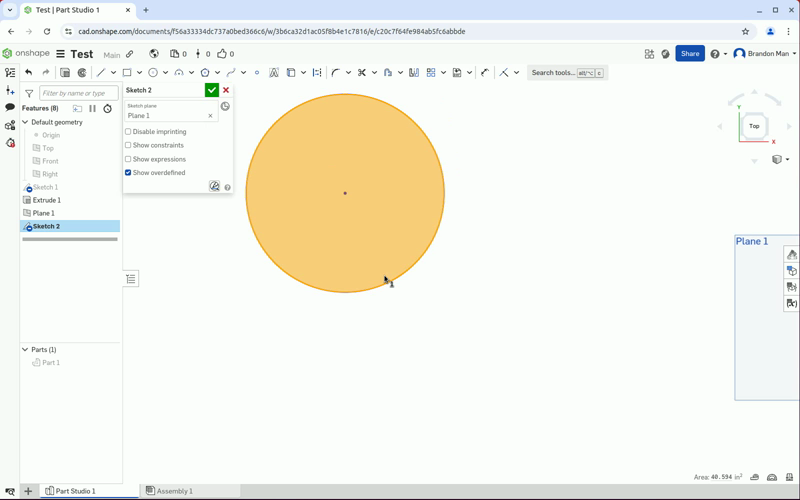
scroll(-6)
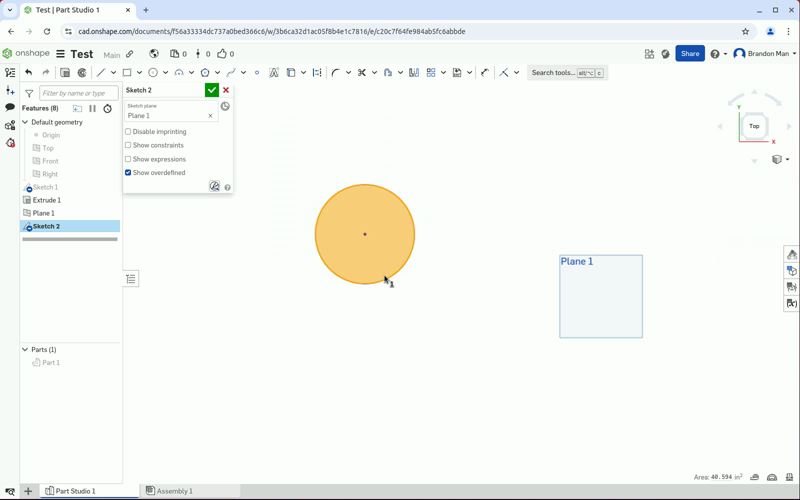
scroll(-6)
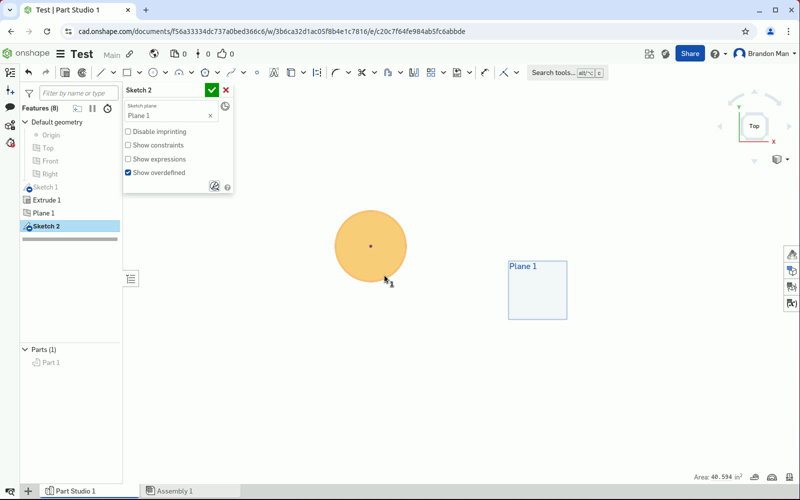
scroll(-6)
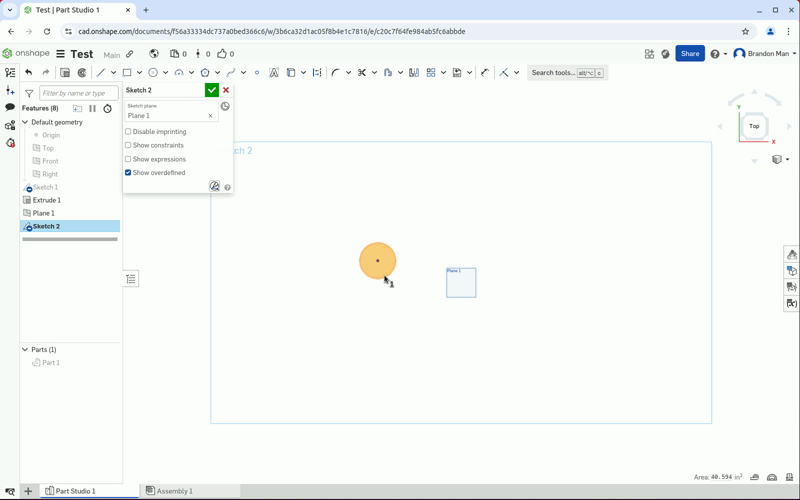
mouse_move(73, 352)
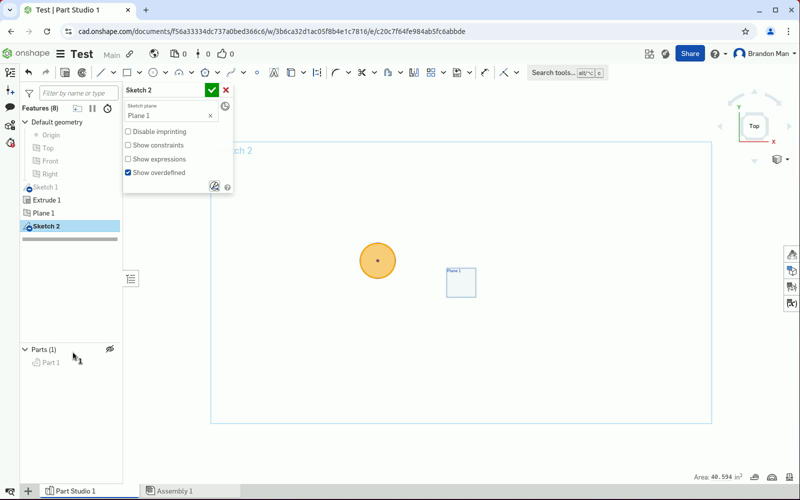
key(shift+y)
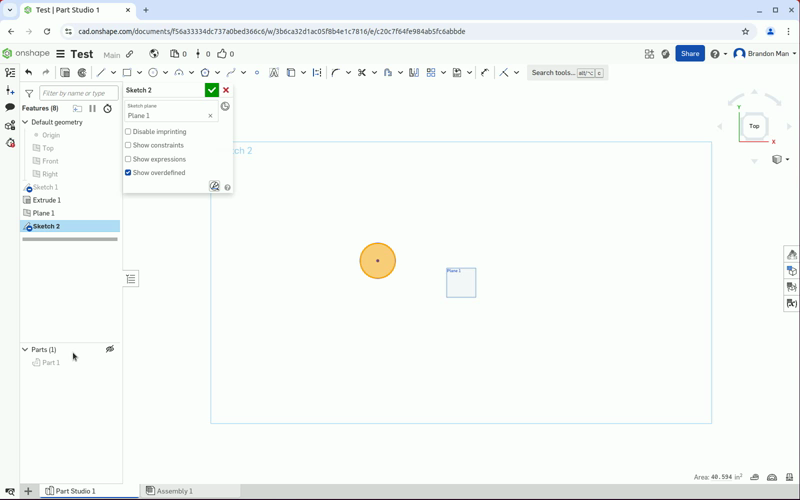
key(shift+e)
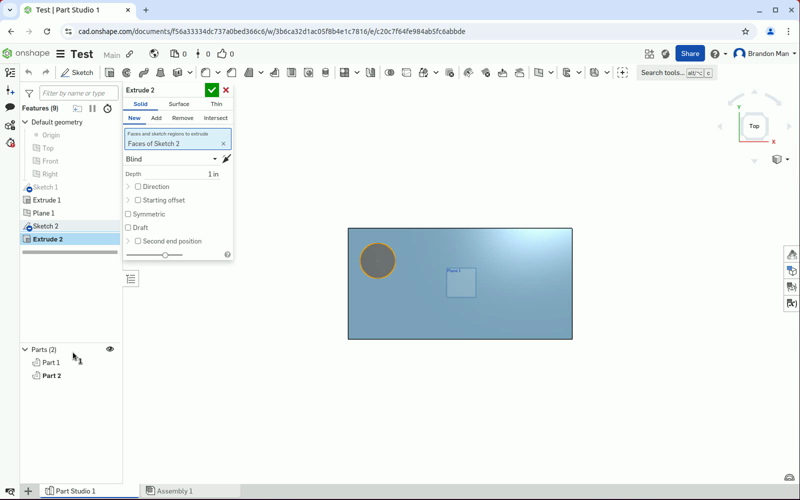
mouse_move(143, 106)
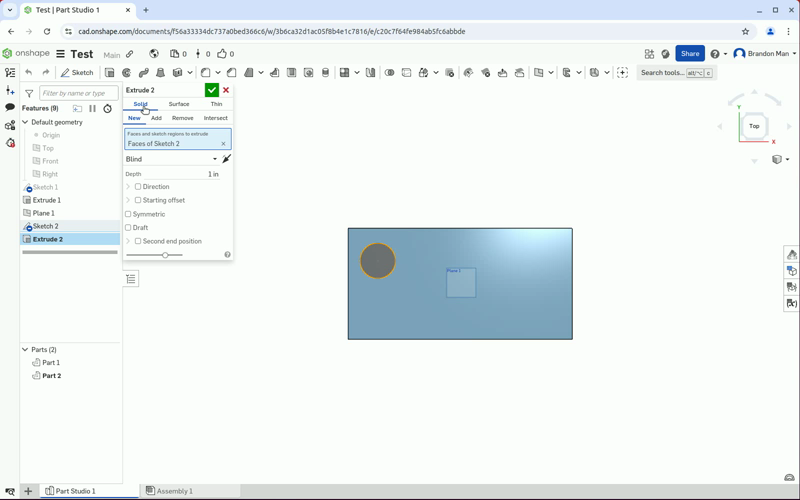
click(143, 106)
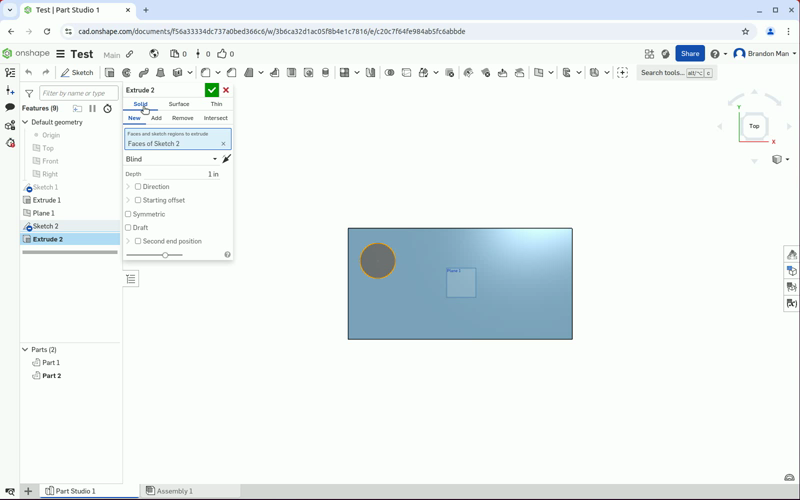
mouse_move(137, 120)
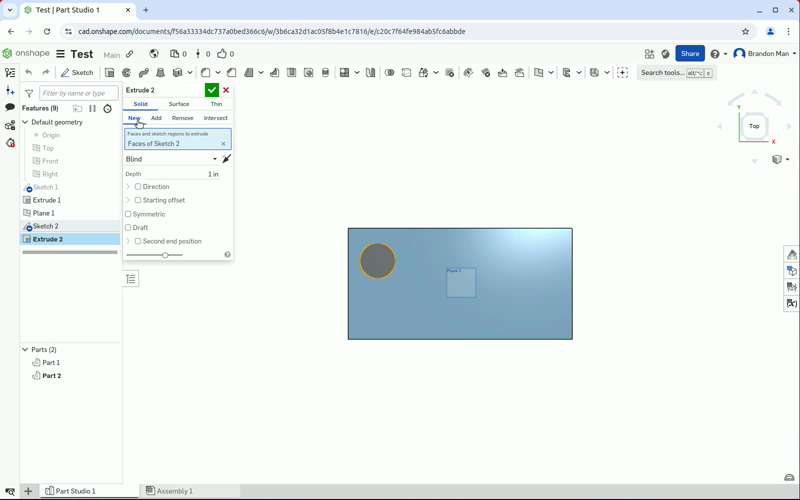
click(137, 120)
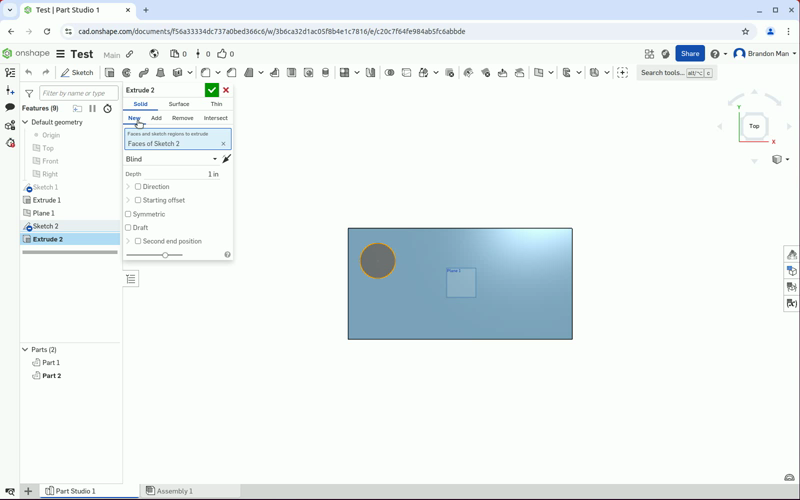
key(tab, 4)
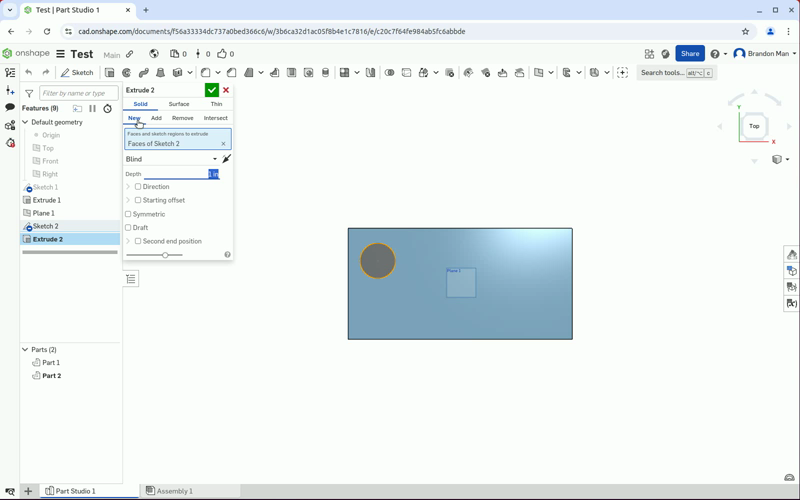
text(2.407)
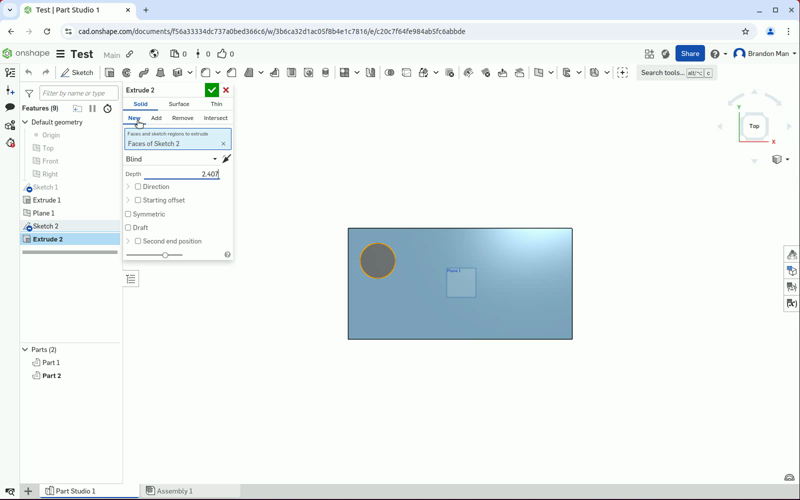
key(enter)
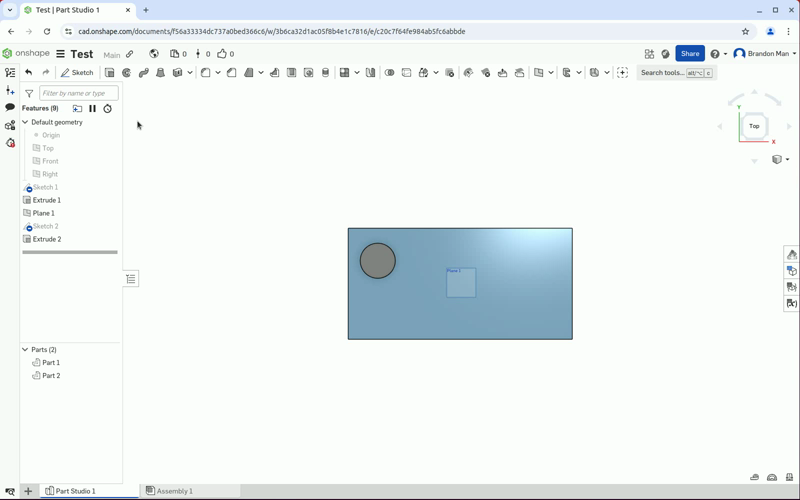
key(shift+h)
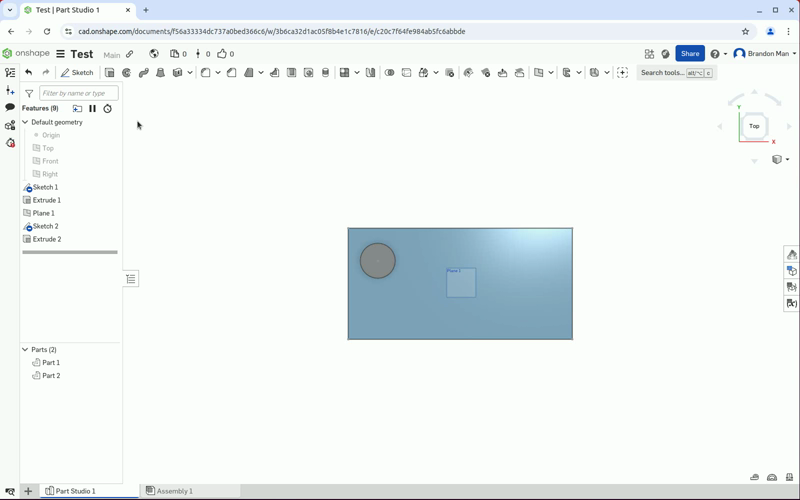
key(shift+h)
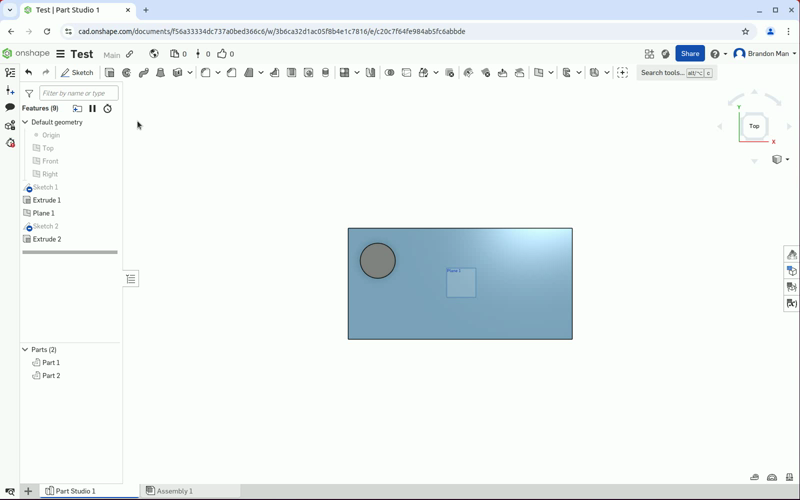
mouse_move(73, 189)
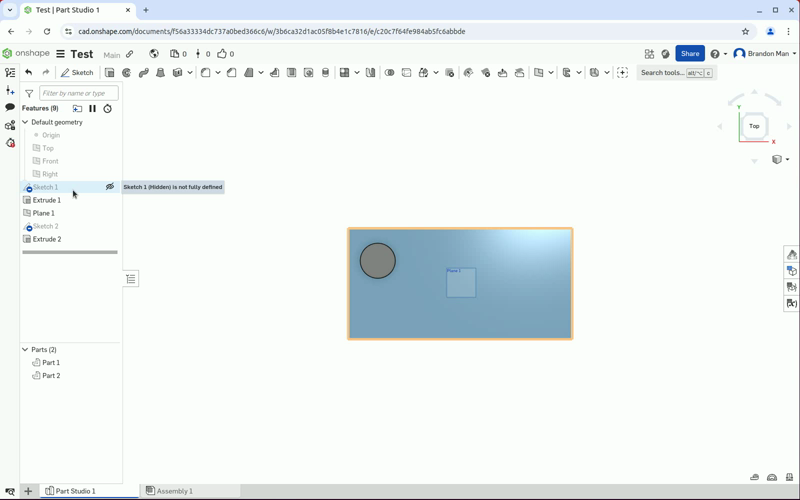
click(73, 189)
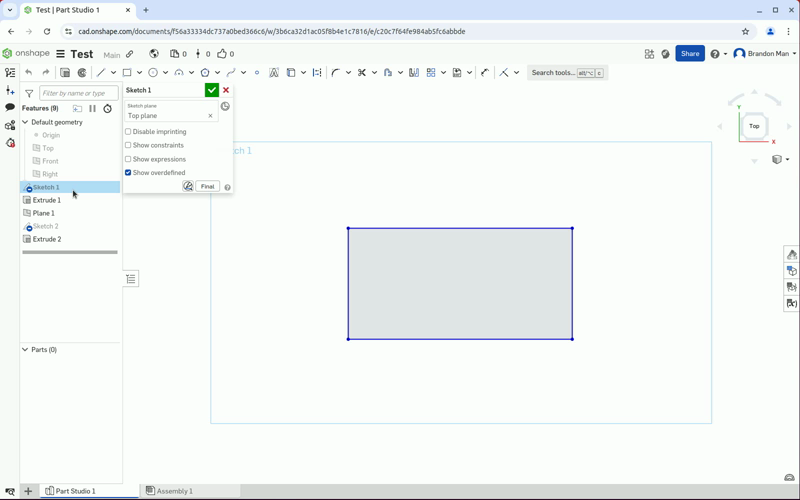
mouse_move(229, 92)
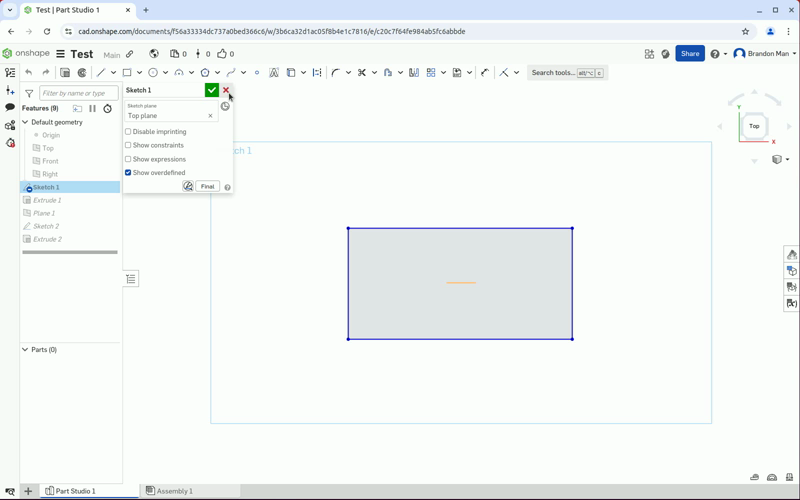
click(229, 92)
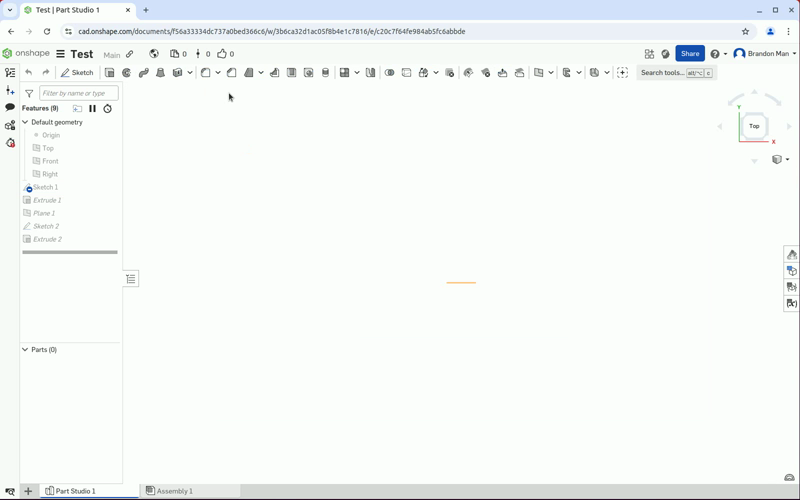
key(shift+s)
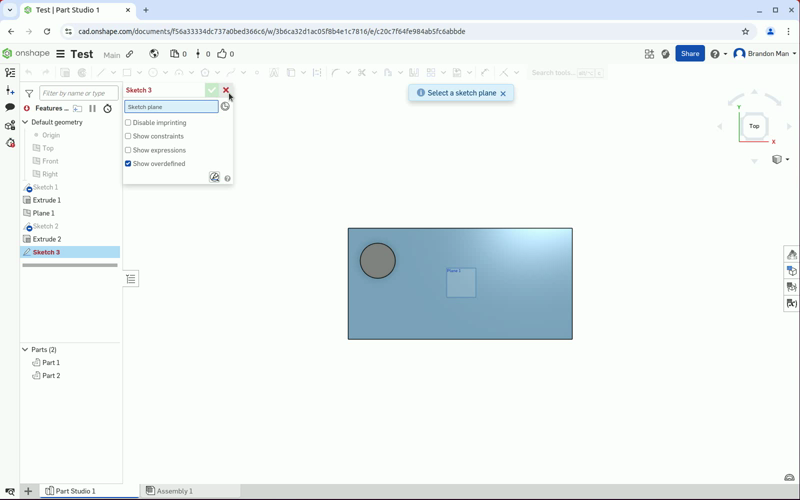
mouse_move(73, 215)
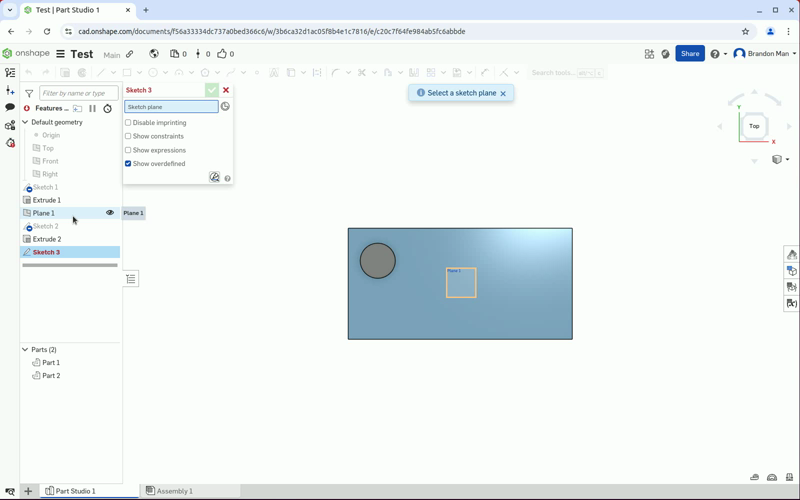
click(73, 215)
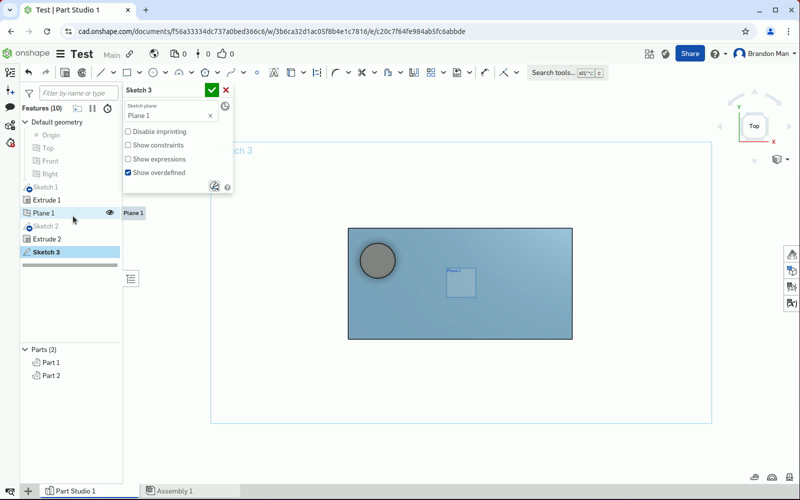
mouse_move(73, 352)
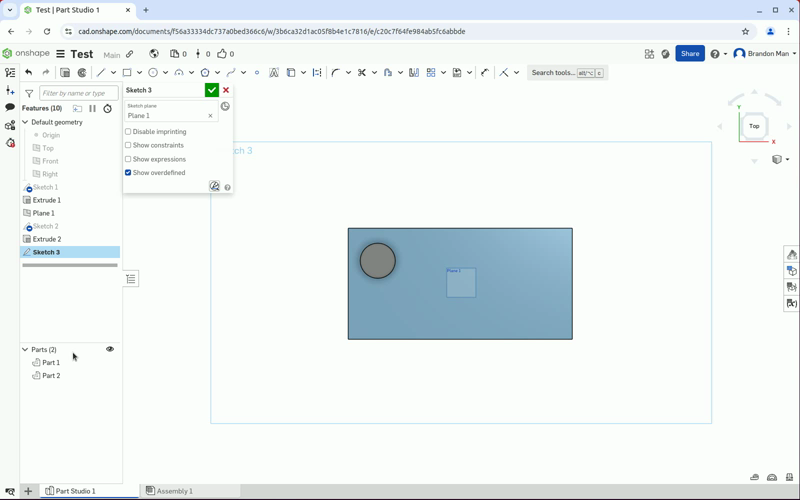
key(y)
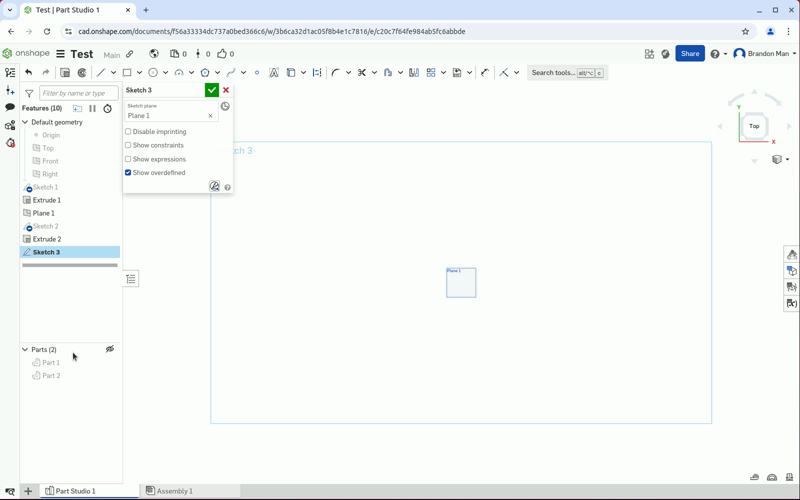
key(c)
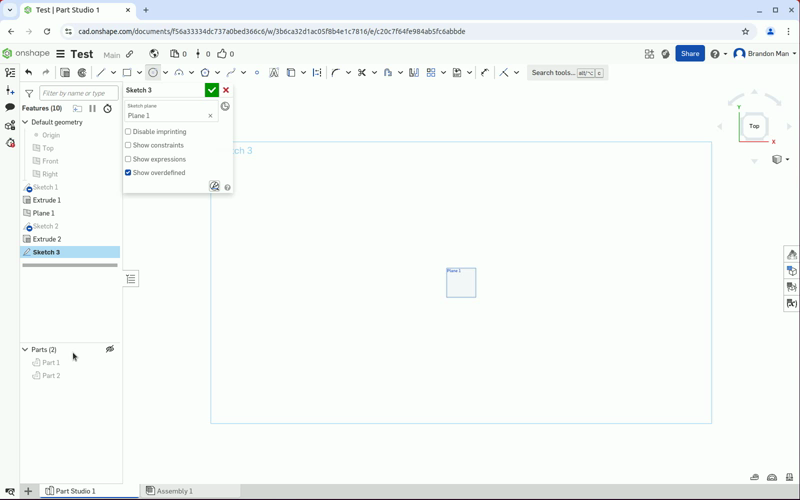
key_down(shift)
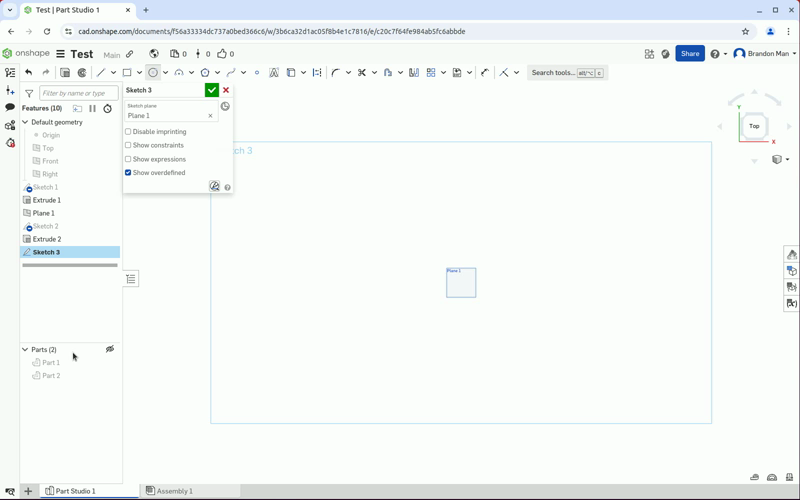
mouse_move(490, 260)
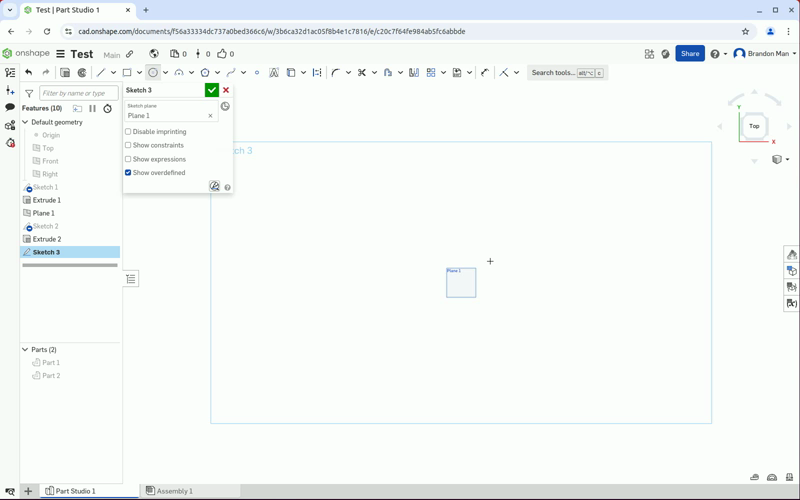
click(490, 260)
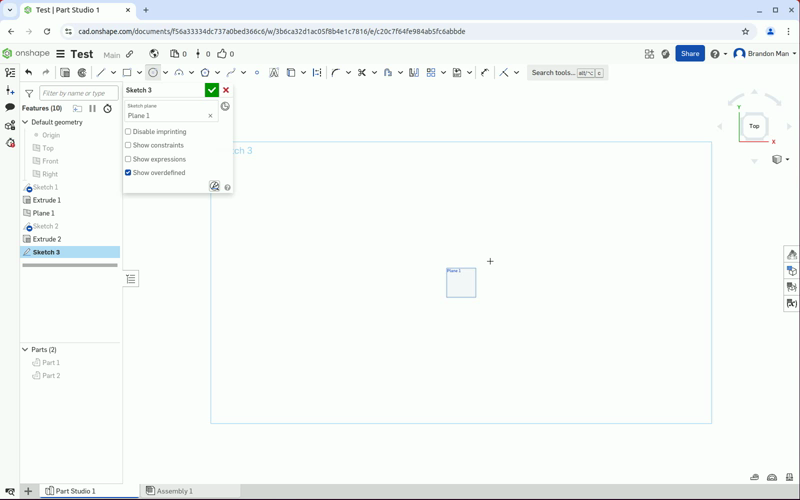
key_up(shift)
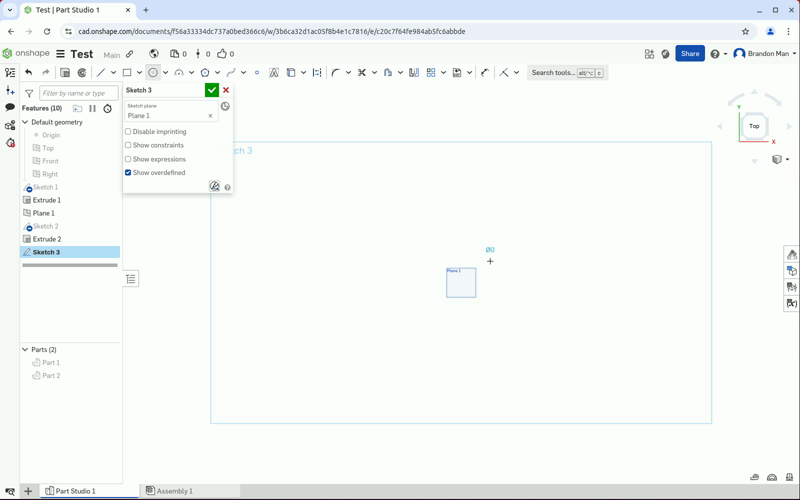
mouse_move(507, 260)
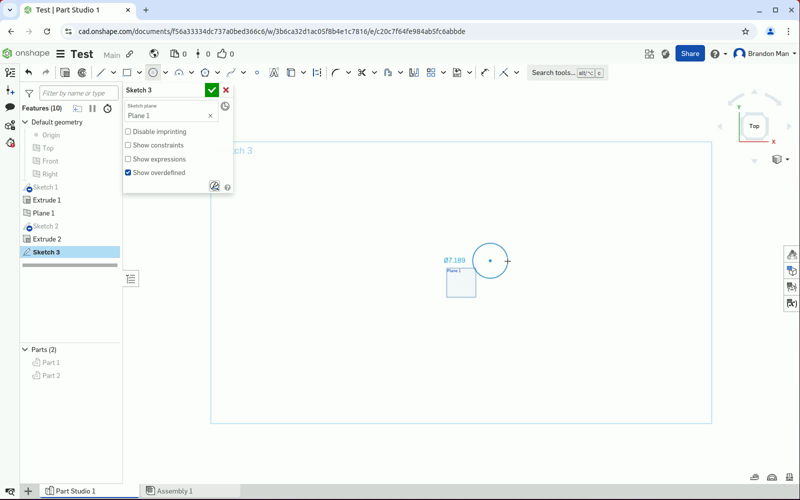
click(507, 260)
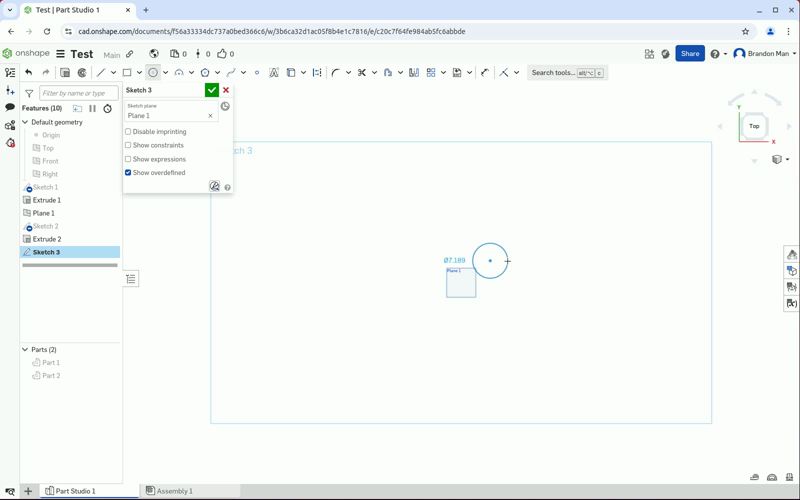
key(esc)
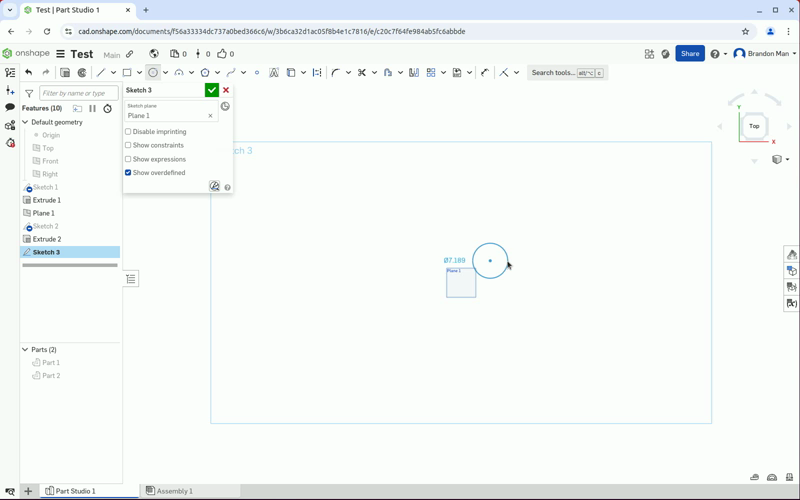
mouse_move(496, 268)
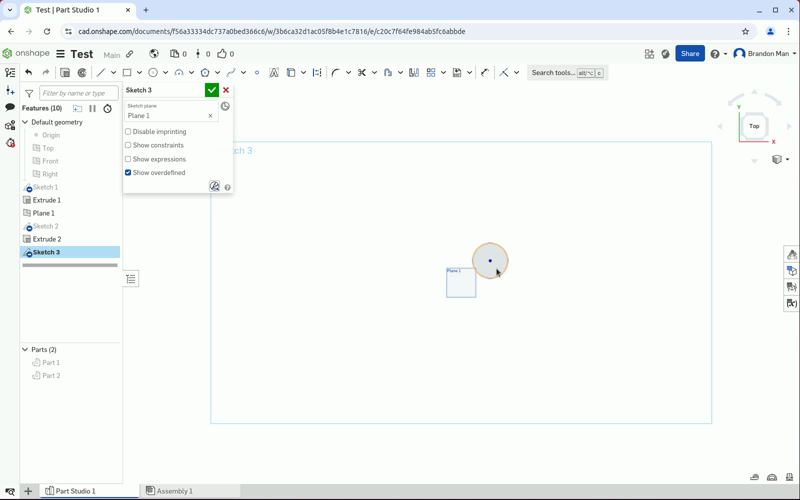
scroll(6)
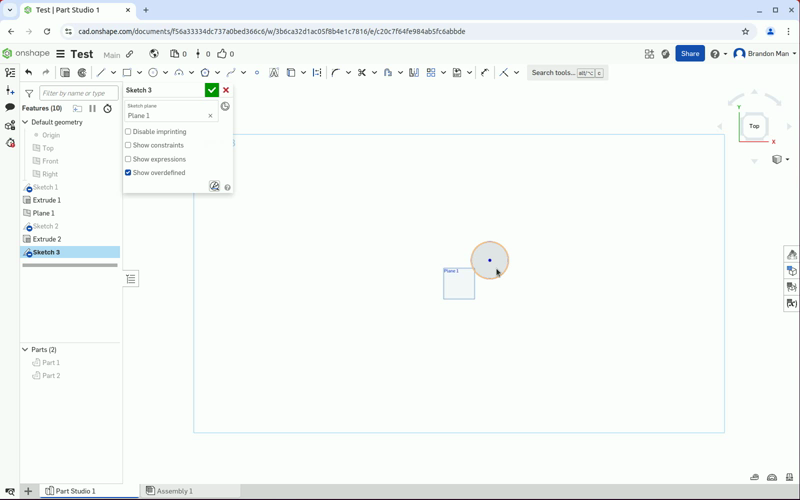
scroll(6)
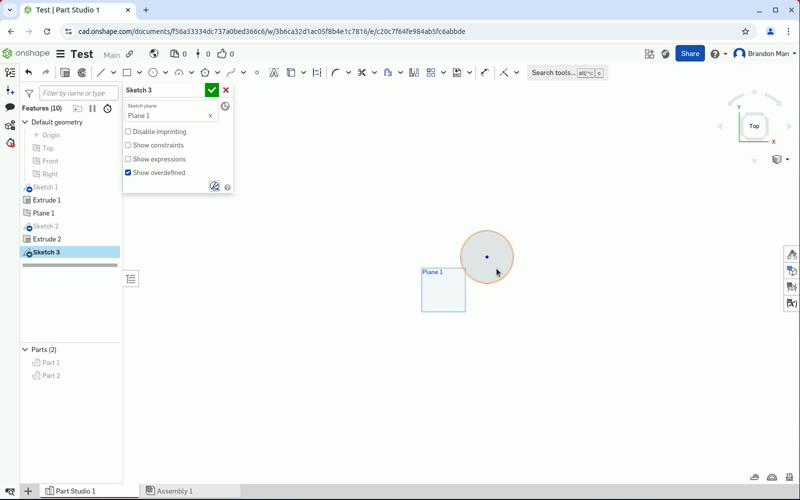
scroll(6)
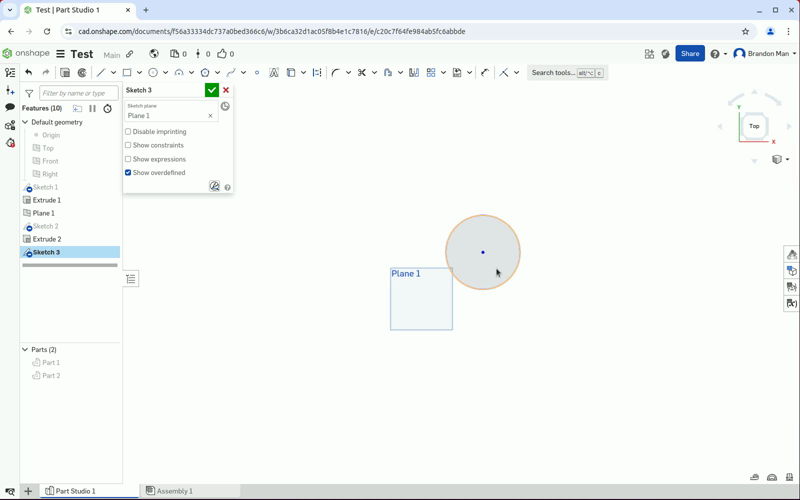
scroll(6)
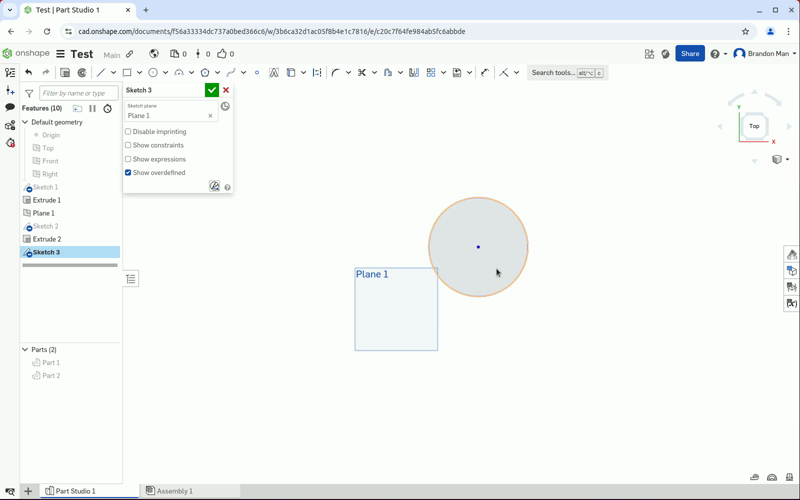
scroll(6)
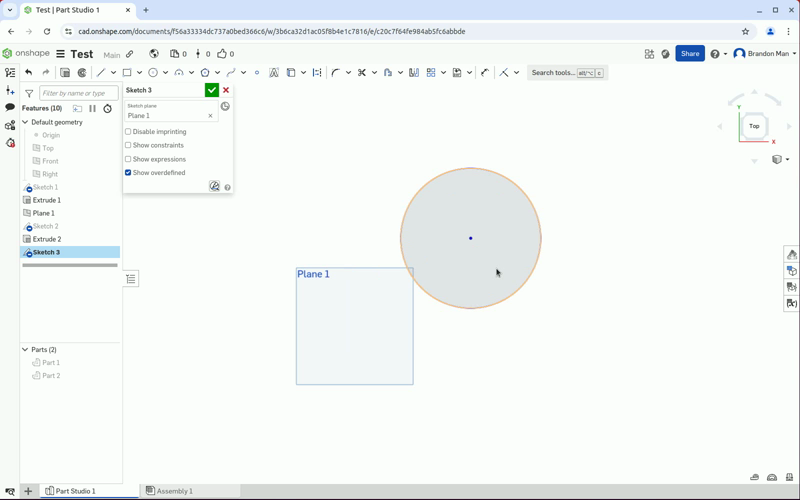
scroll(6)
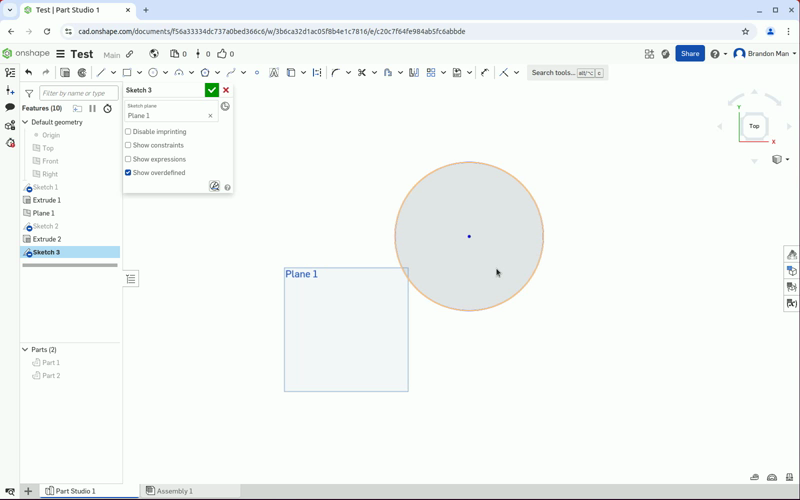
scroll(6)
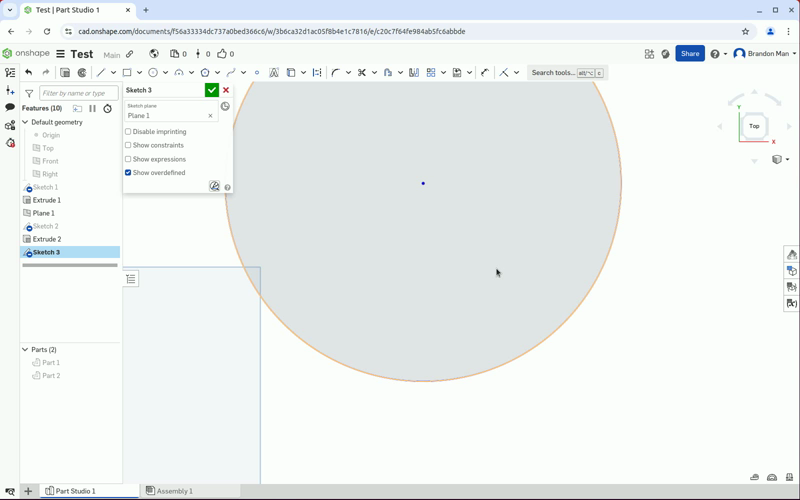
click(496, 268)
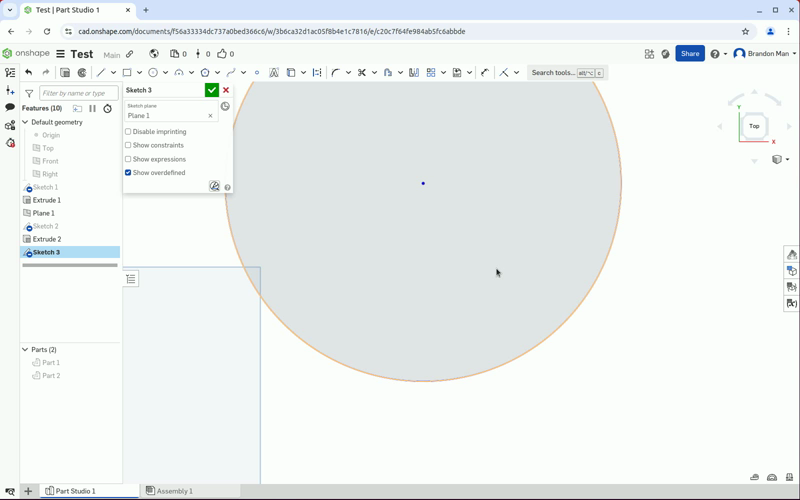
scroll(-6)
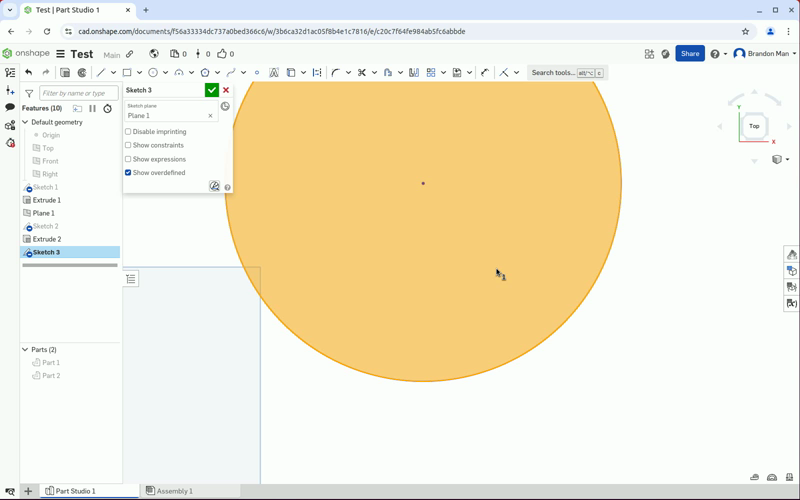
scroll(-6)
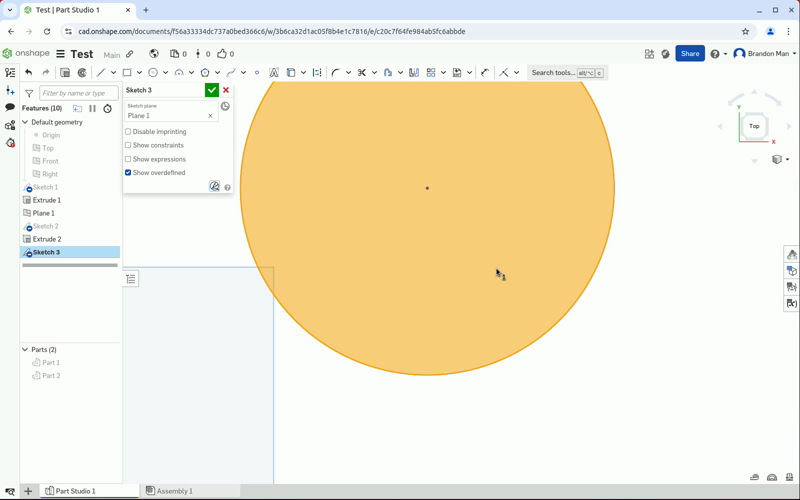
scroll(-6)
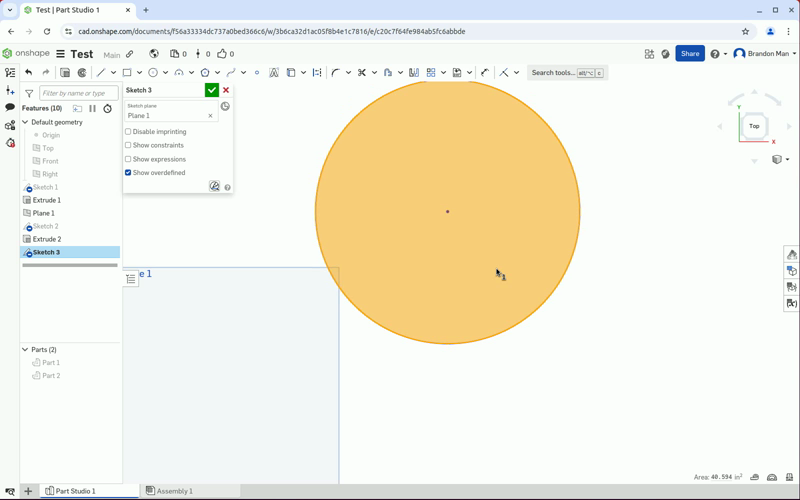
scroll(-6)
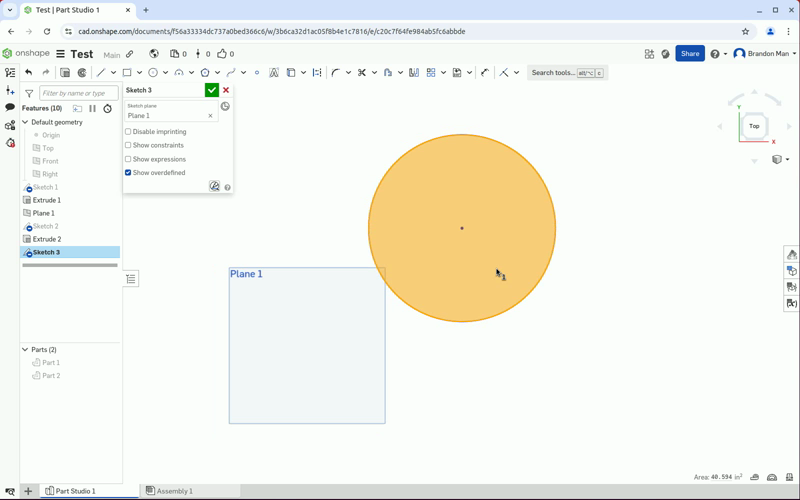
scroll(-6)
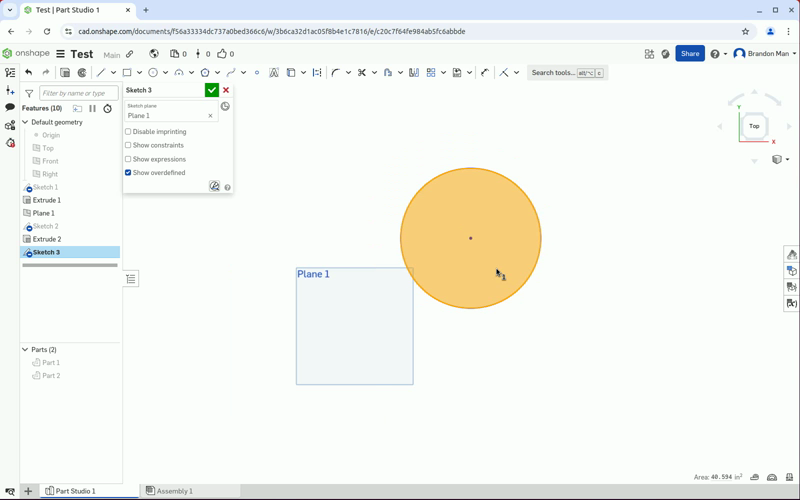
scroll(-6)
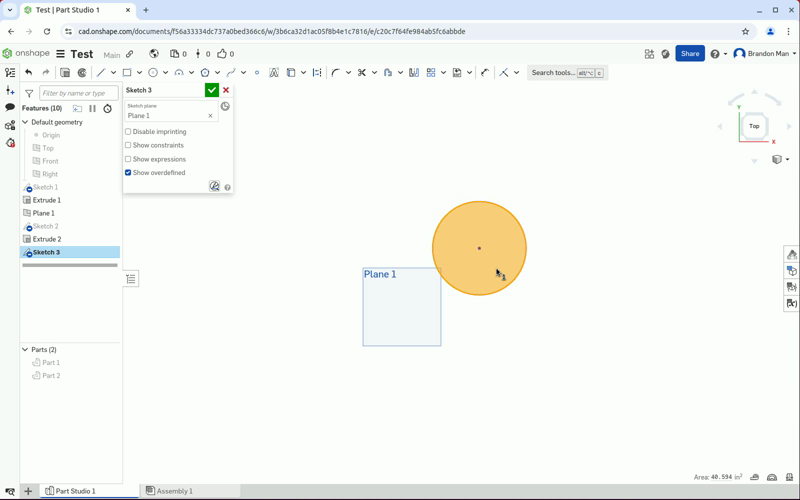
scroll(-6)
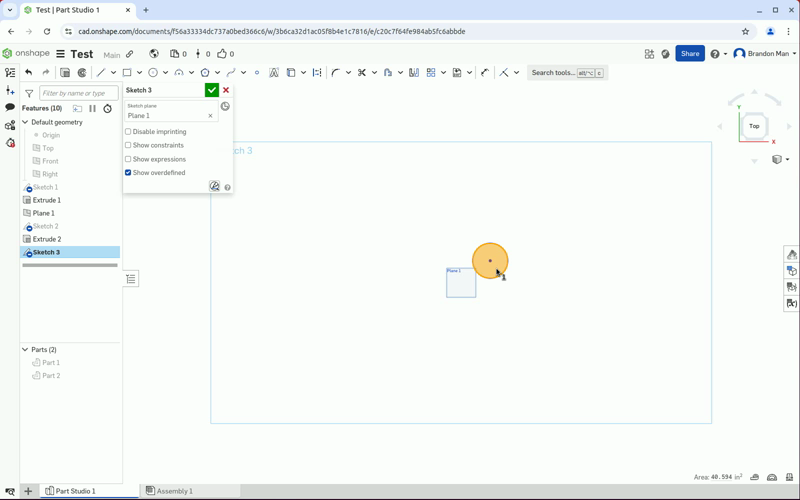
mouse_move(73, 352)
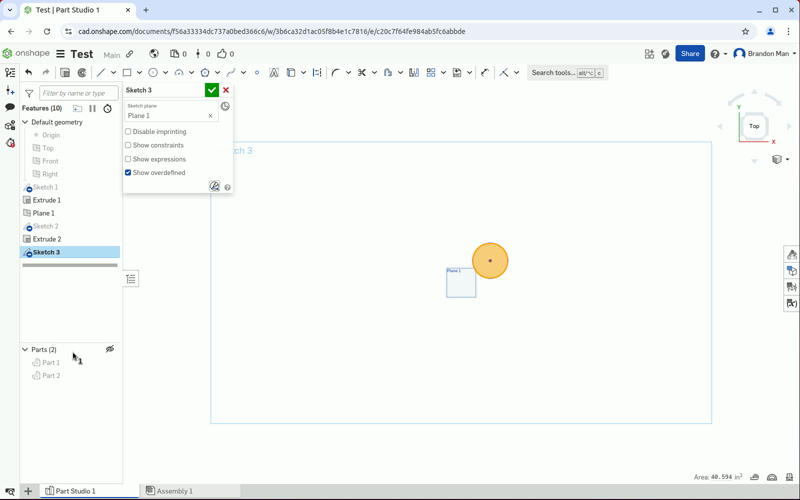
key(shift+y)
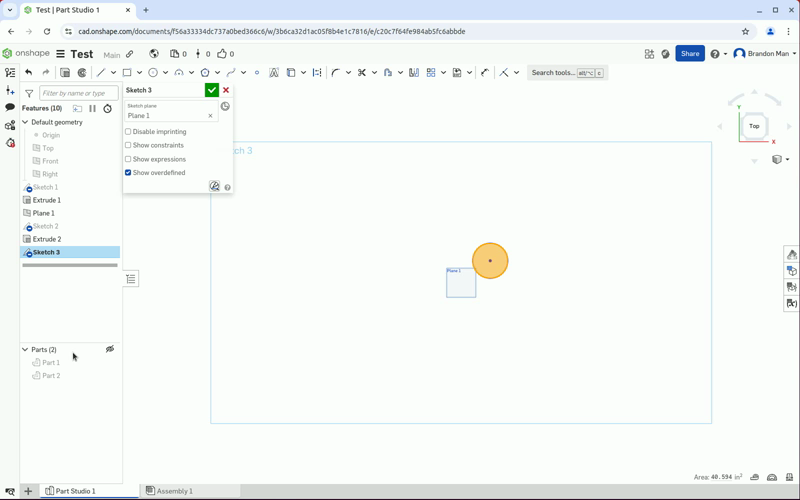
key(shift+e)
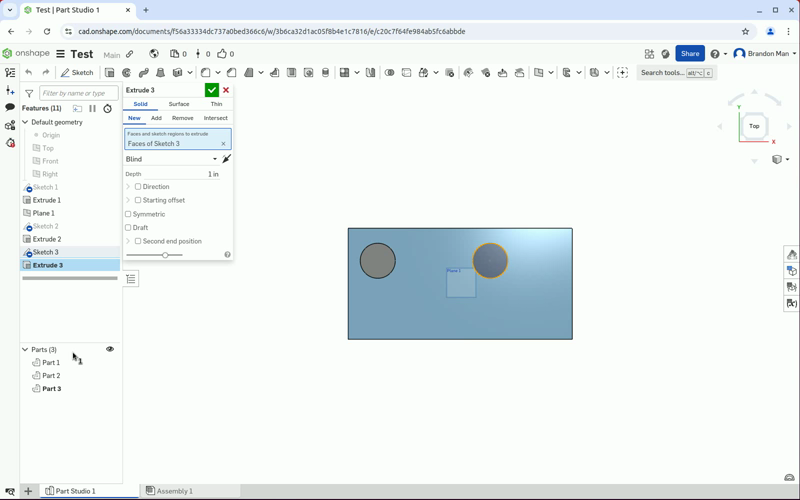
mouse_move(143, 106)
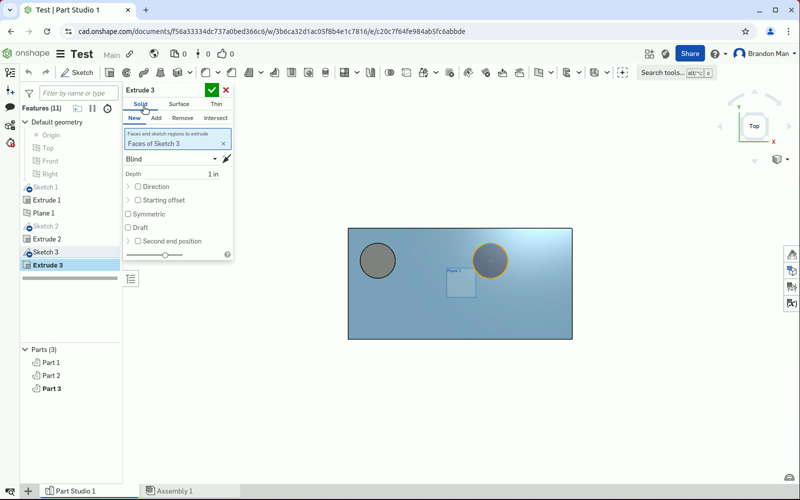
click(143, 106)
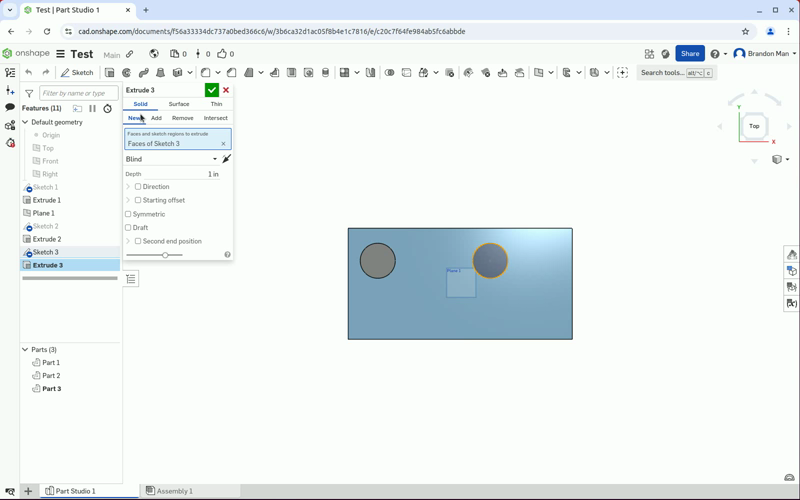
mouse_move(137, 120)
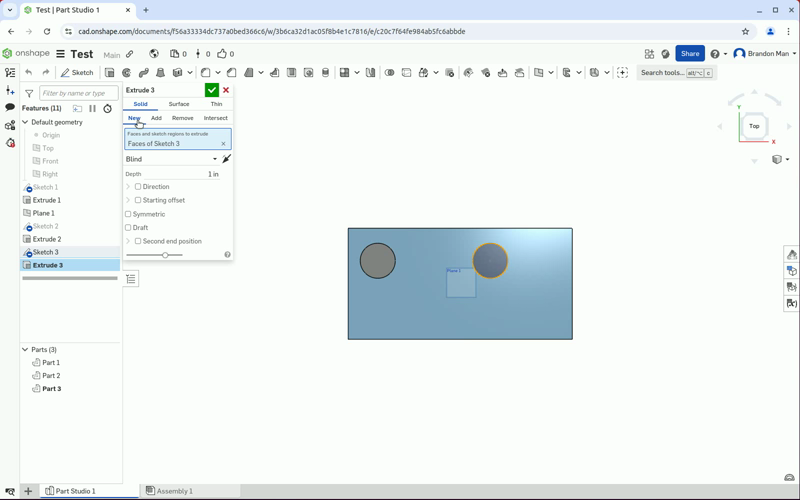
click(137, 120)
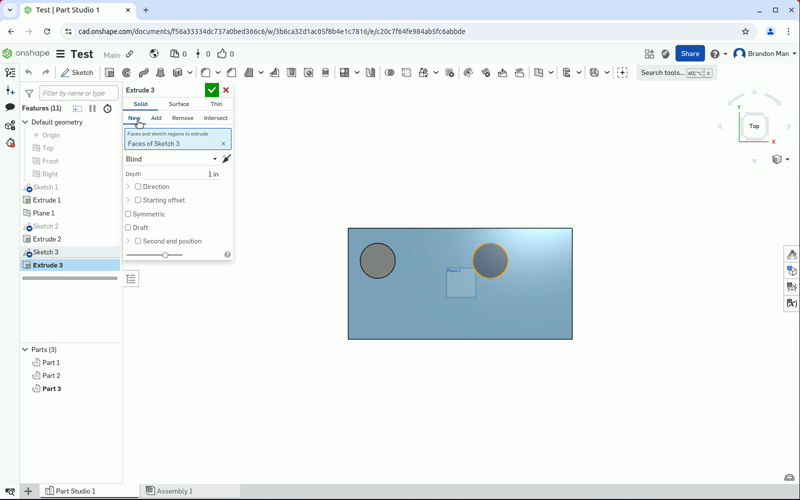
key(tab, 4)
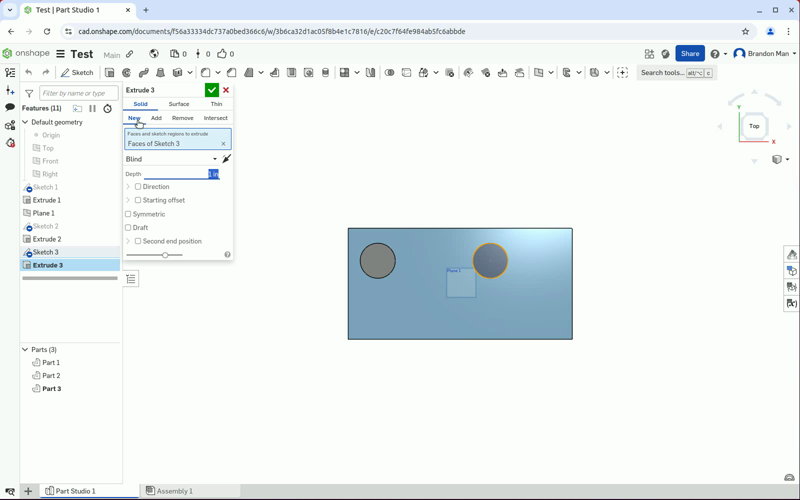
text(2.407)
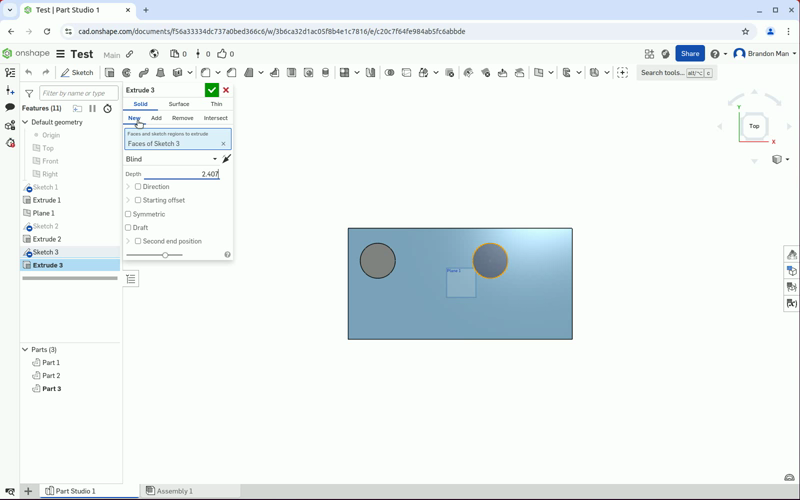
key(enter)
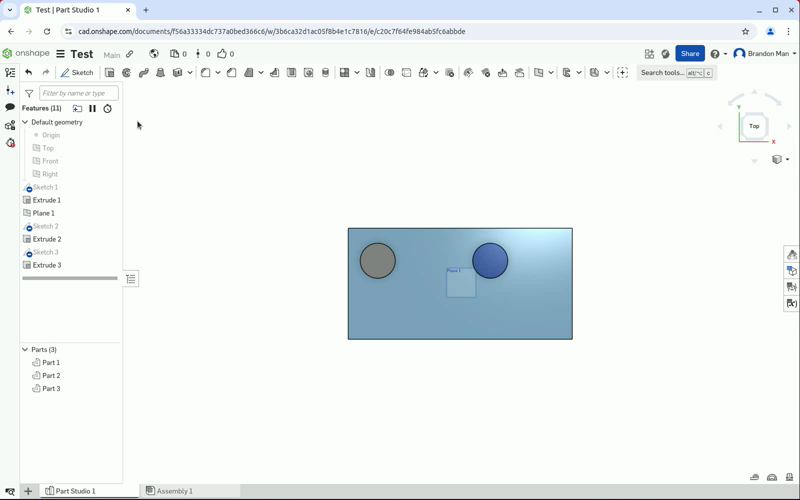
key(shift+h)
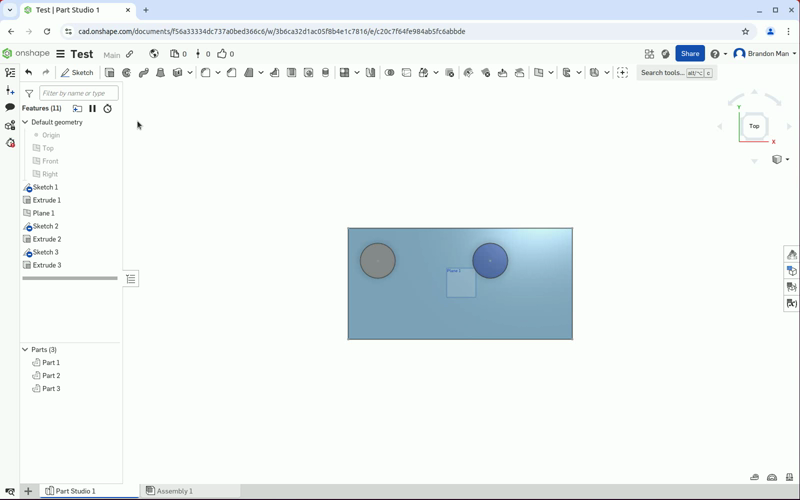
key(shift+h)
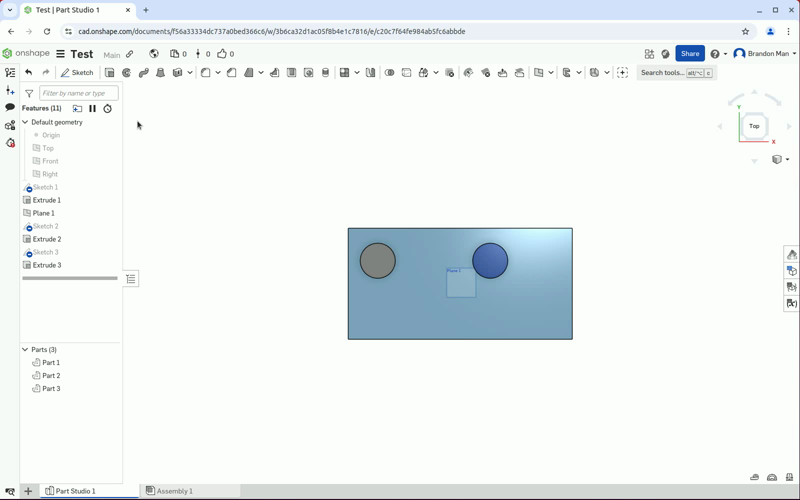
mouse_move(73, 189)
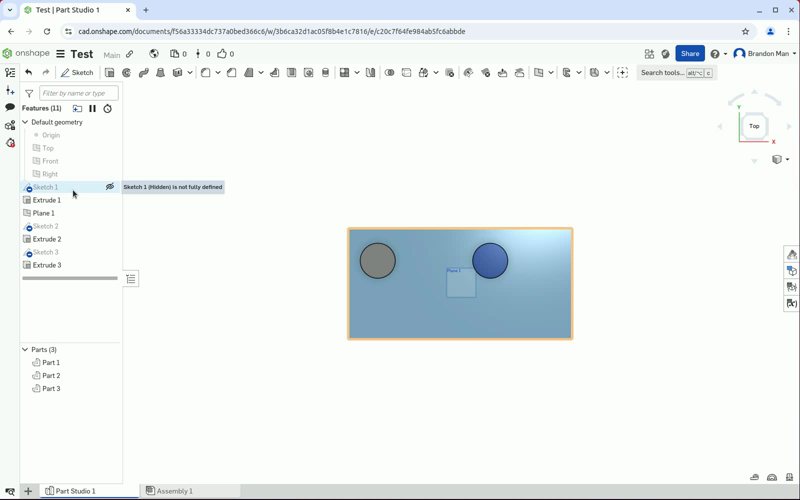
click(73, 189)
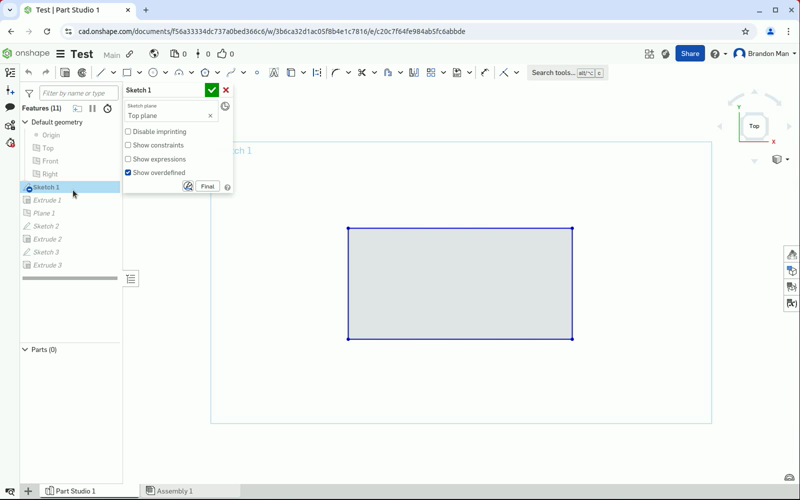
mouse_move(229, 92)
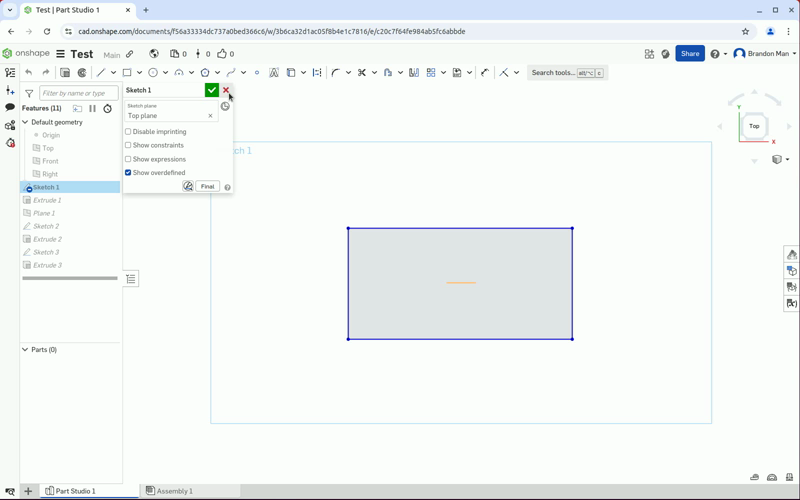
click(229, 92)
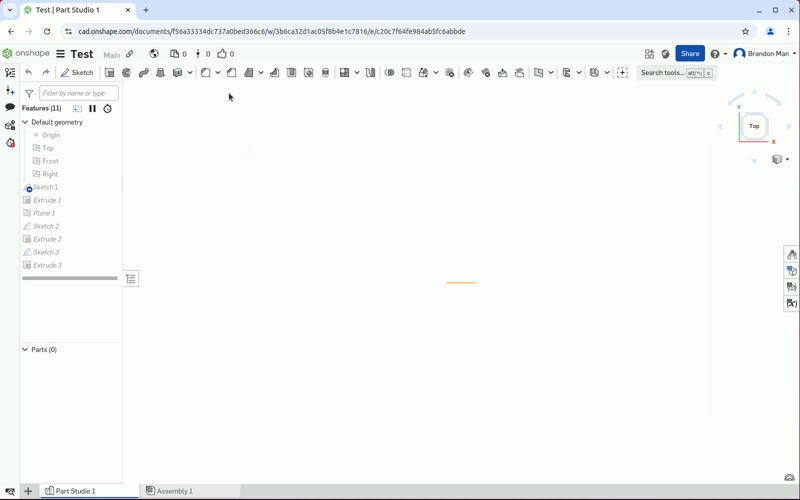
key(shift+s)
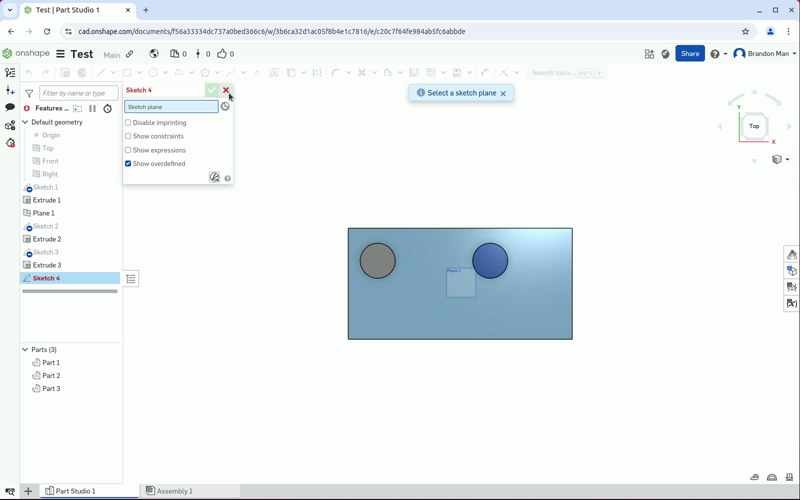
mouse_move(73, 215)
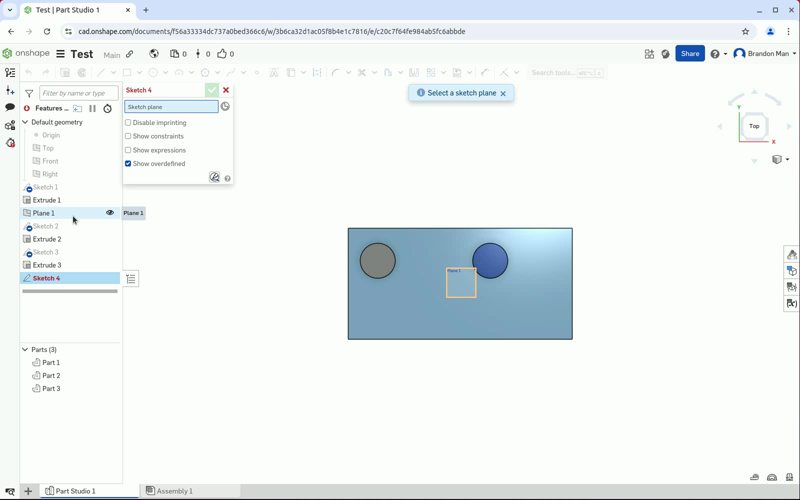
click(73, 215)
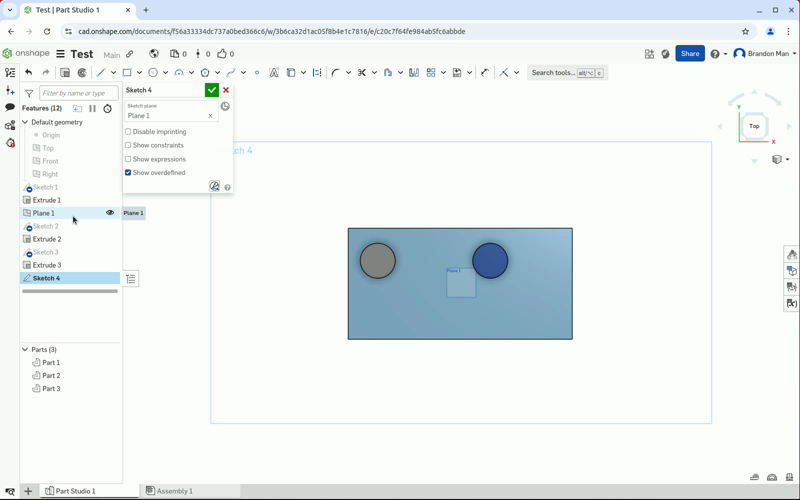
mouse_move(73, 352)
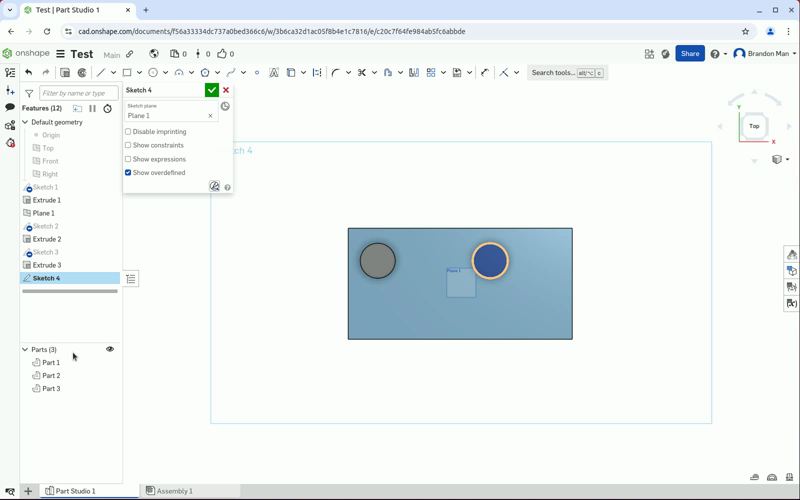
key(y)
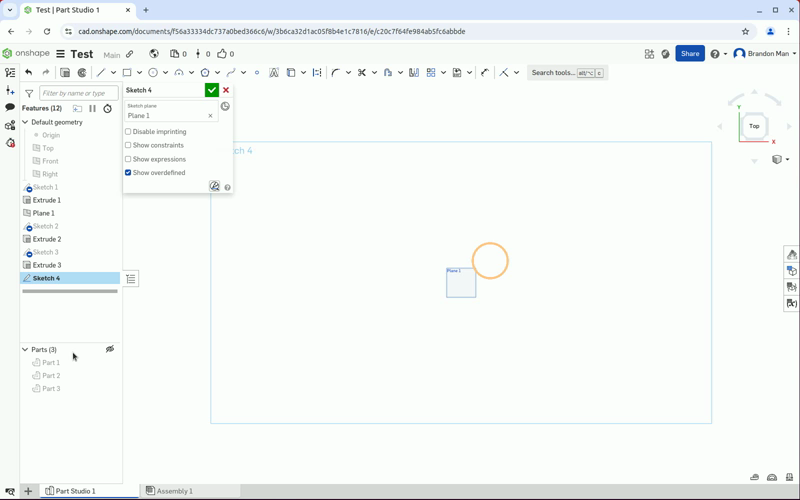
key(c)
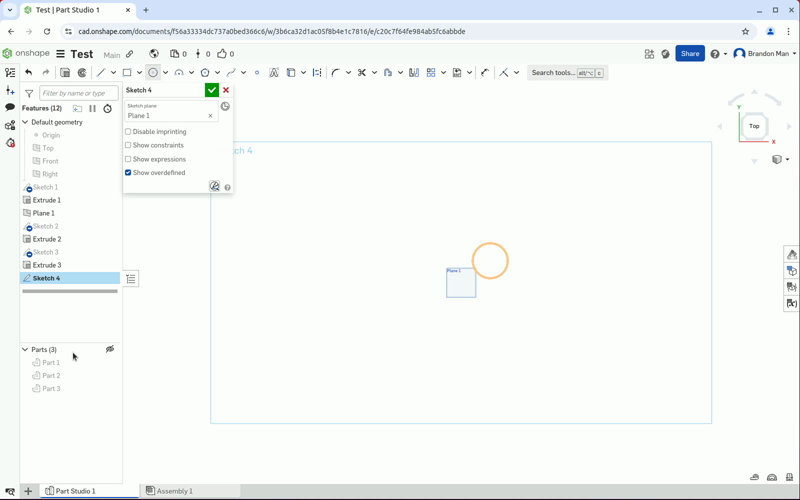
key_down(shift)
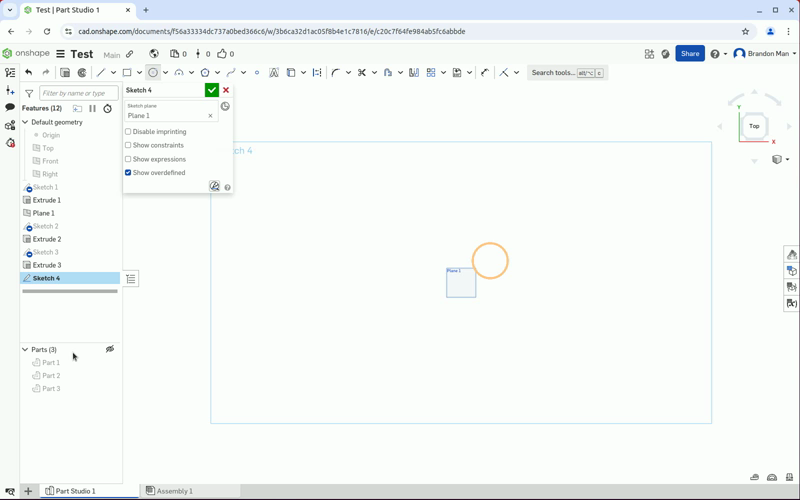
mouse_move(545, 260)
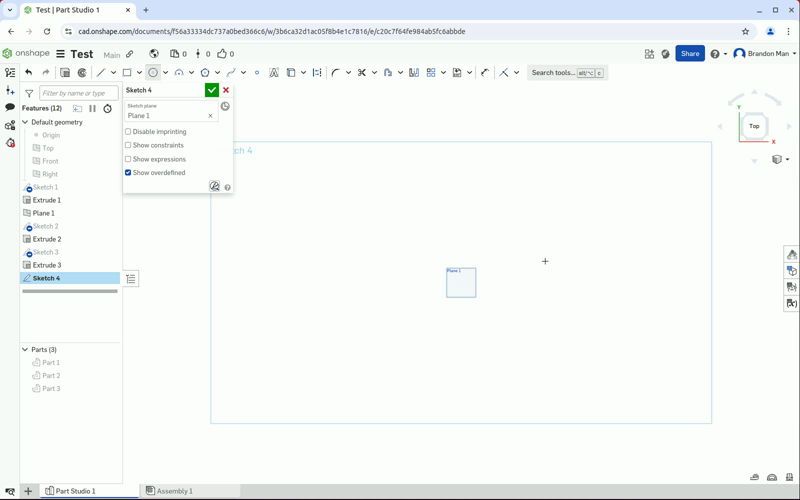
click(545, 260)
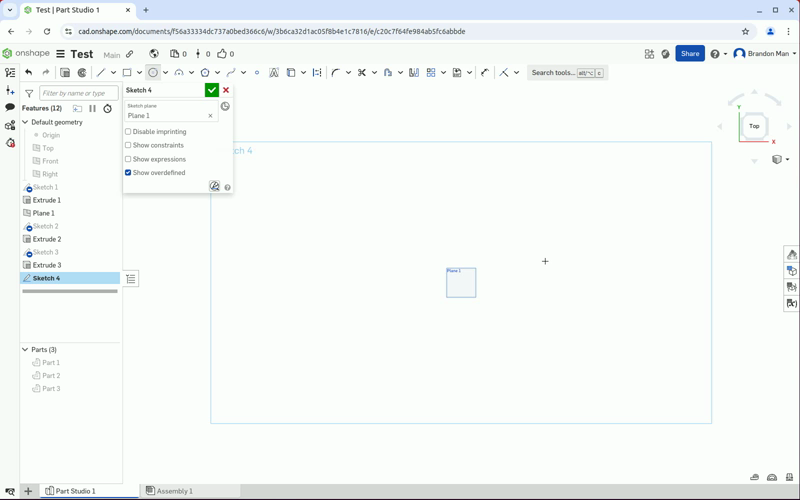
key_up(shift)
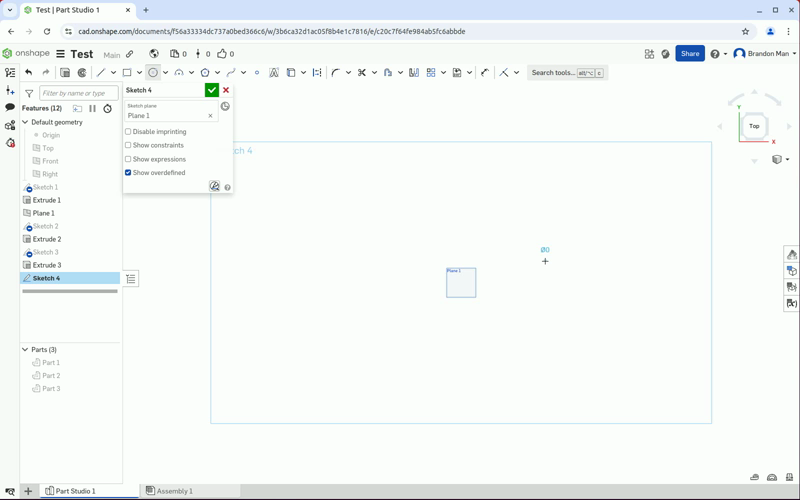
mouse_move(562, 260)
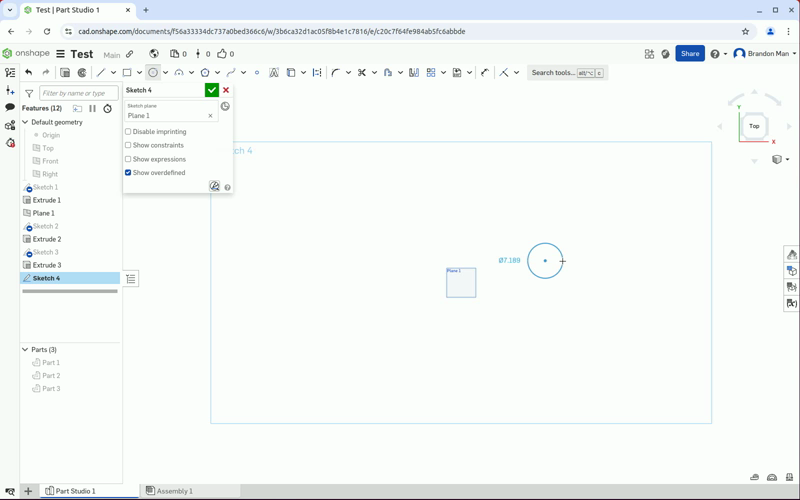
click(562, 260)
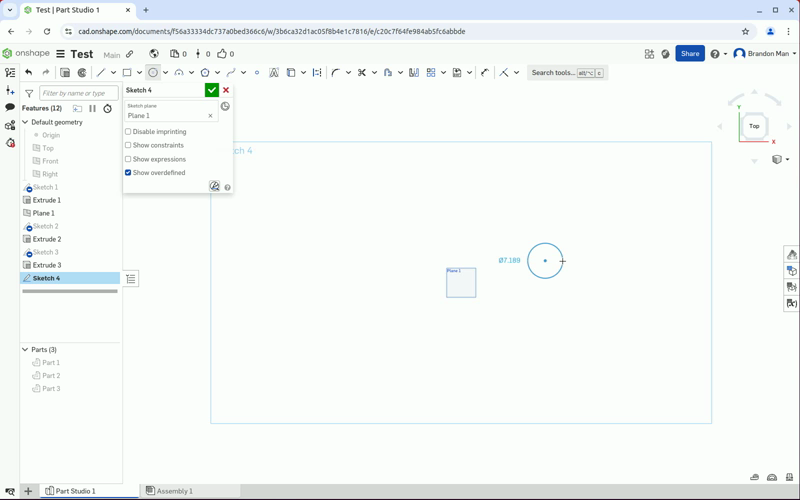
key(esc)
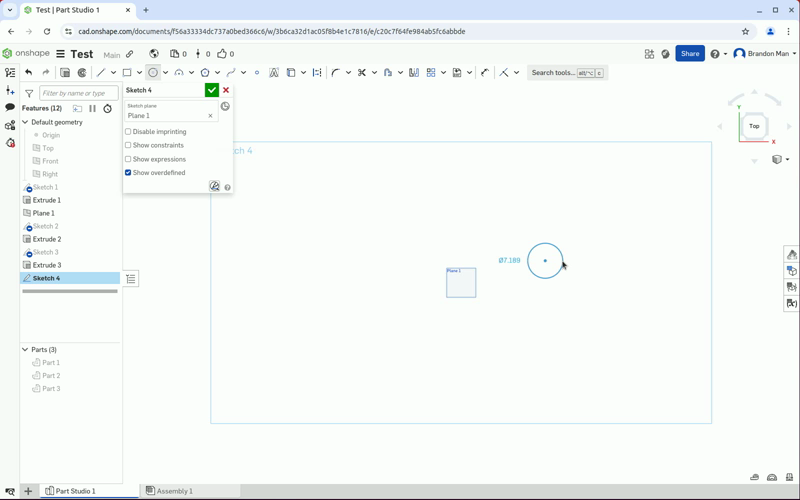
mouse_move(548, 264)
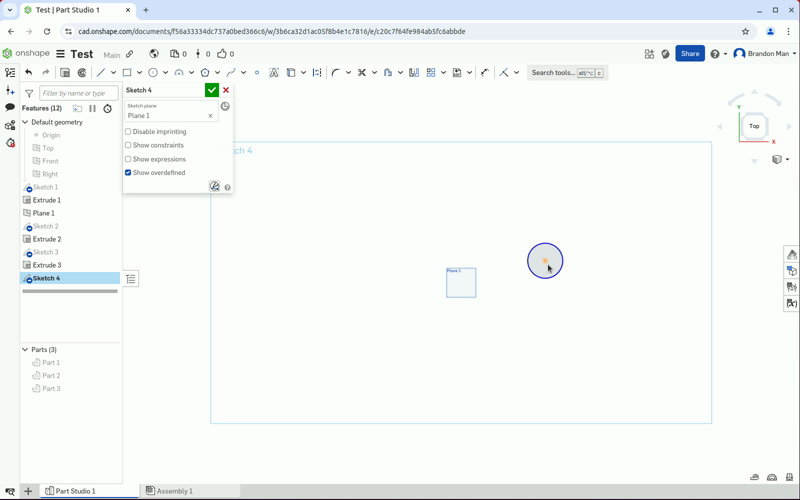
scroll(6)
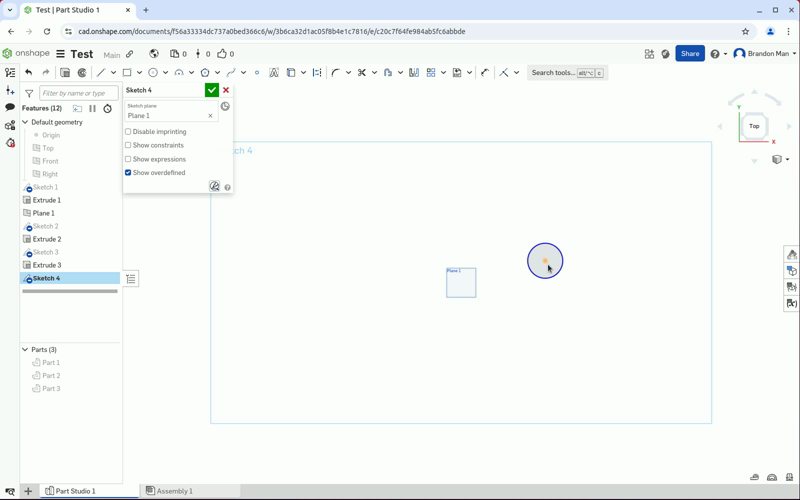
scroll(6)
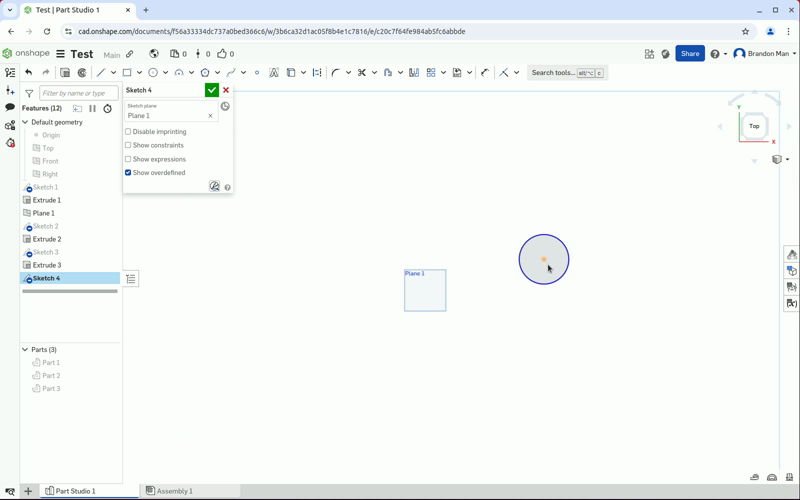
scroll(6)
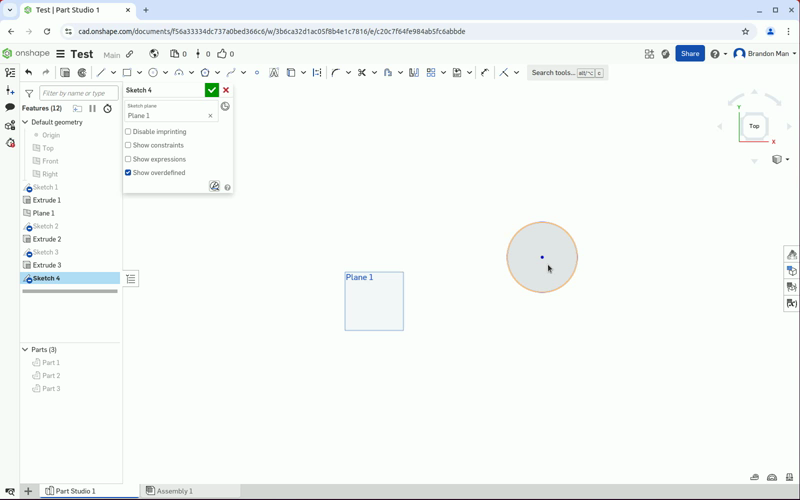
scroll(6)
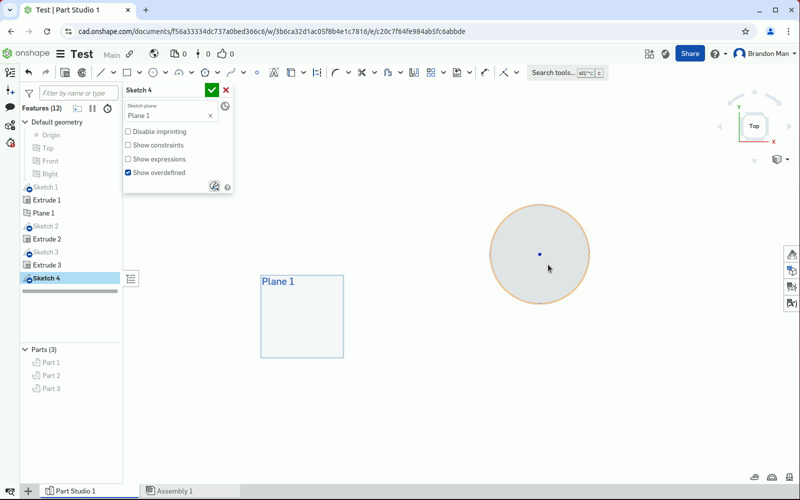
scroll(6)
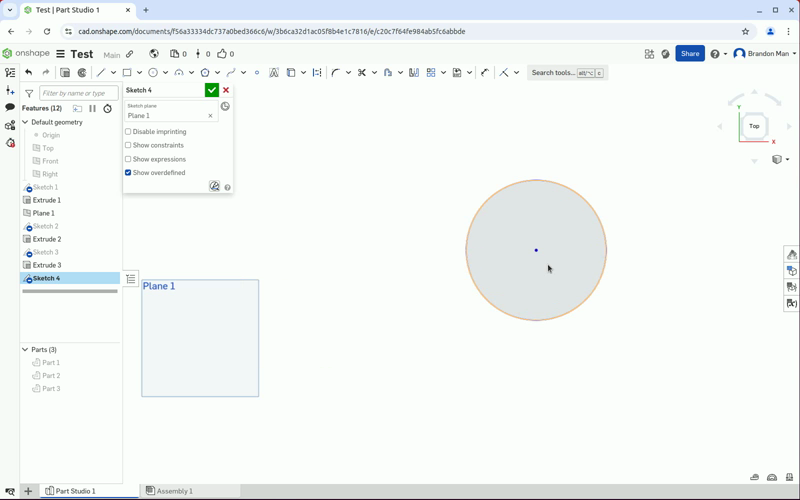
scroll(6)
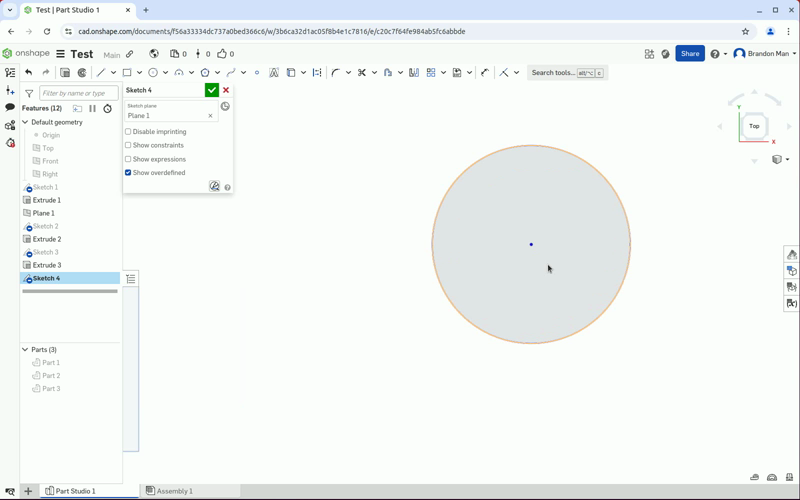
scroll(6)
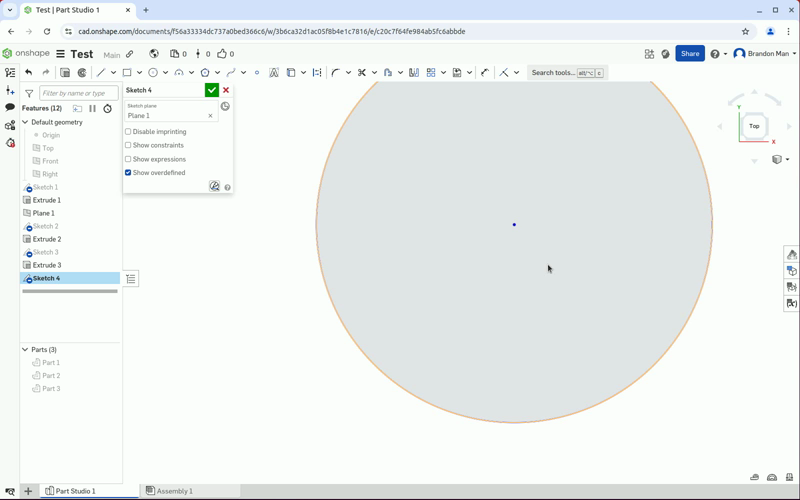
click(548, 264)
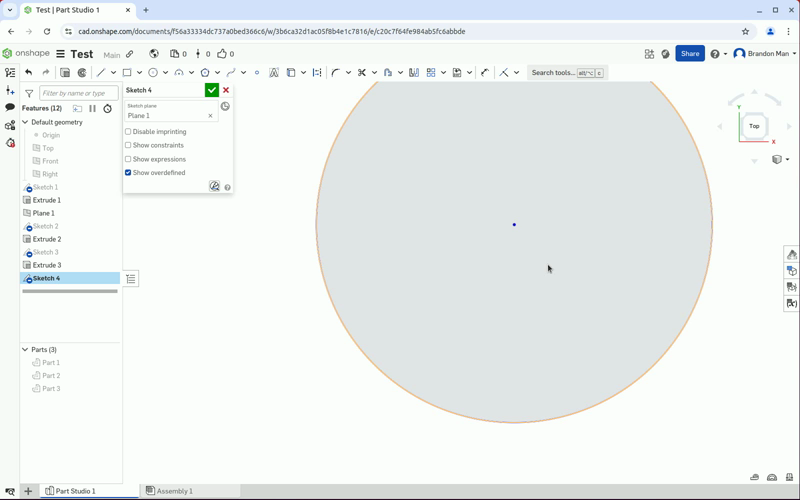
scroll(-6)
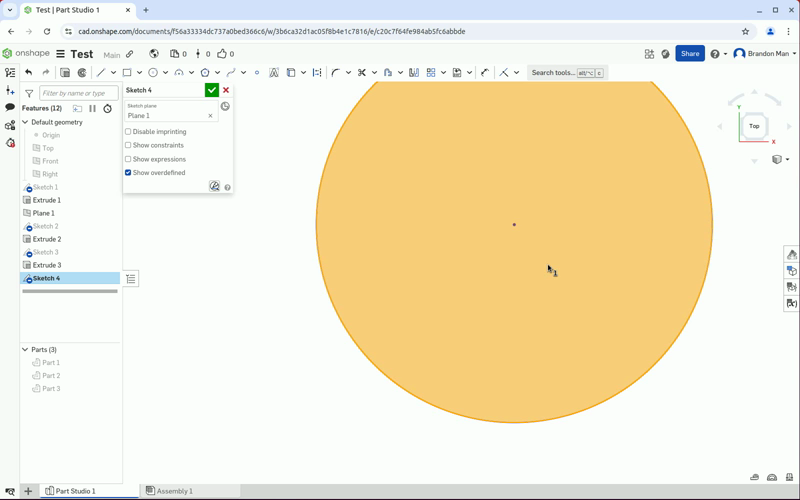
scroll(-6)
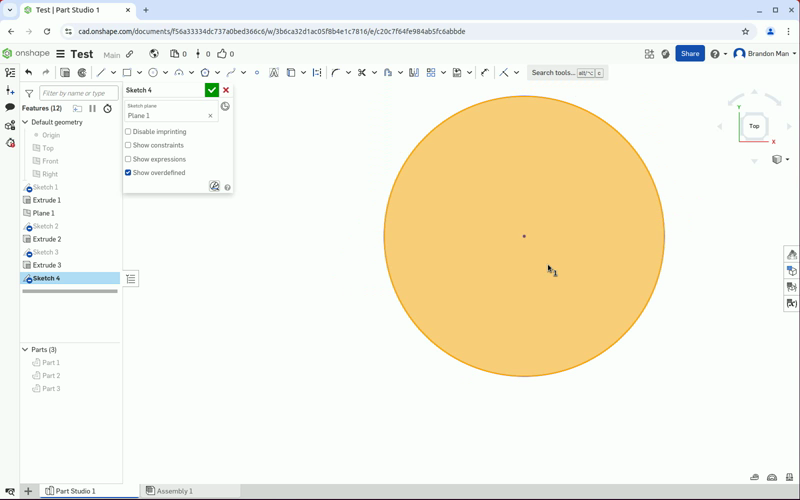
scroll(-6)
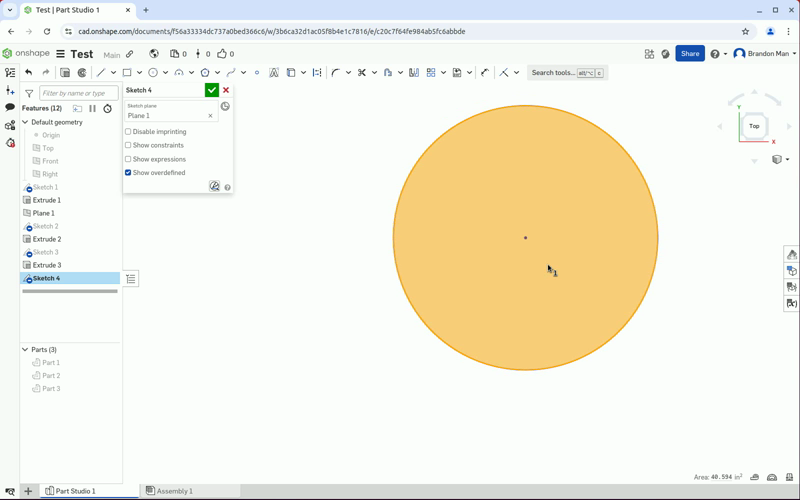
scroll(-6)
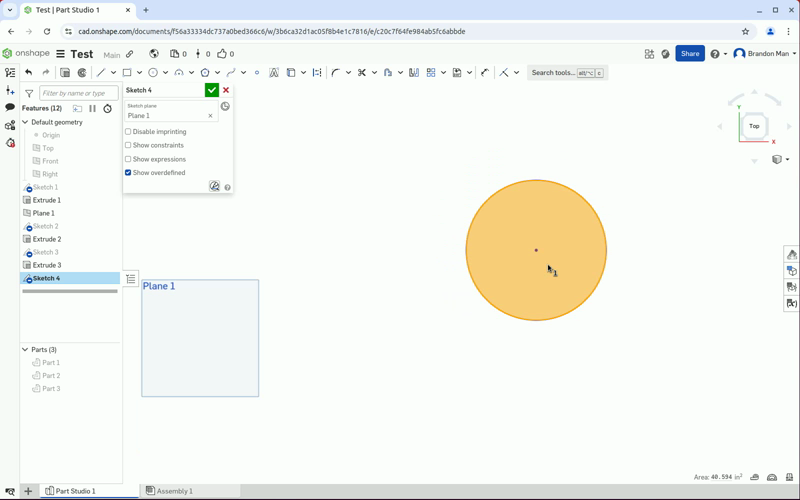
scroll(-6)
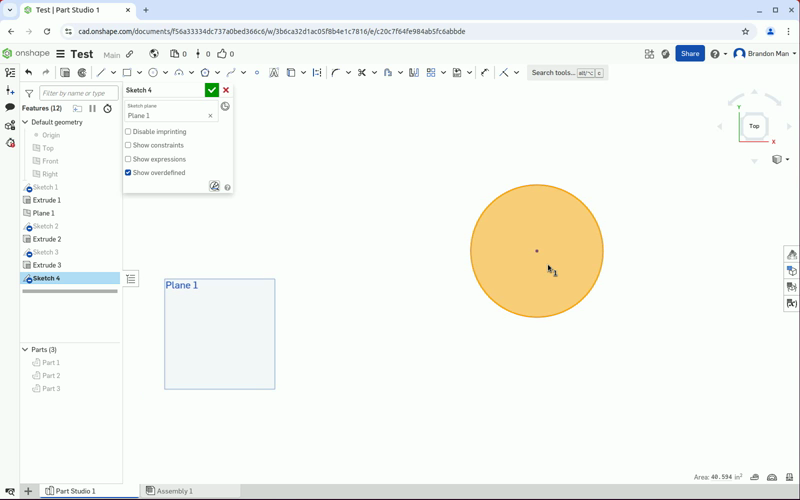
scroll(-6)
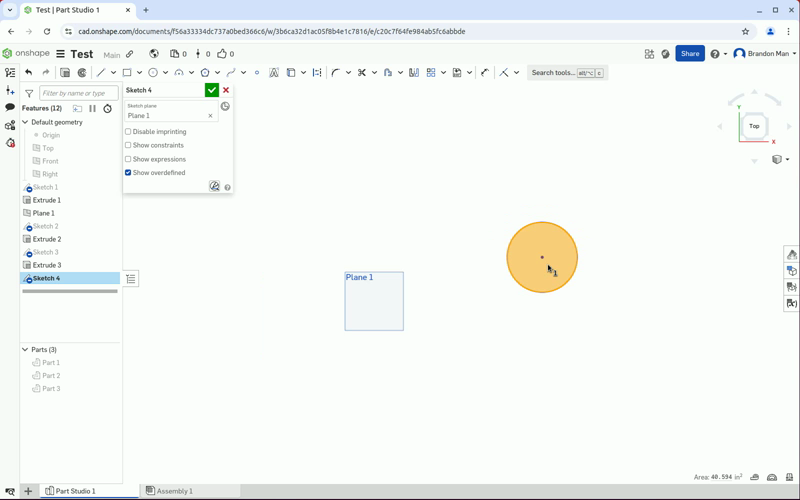
scroll(-6)
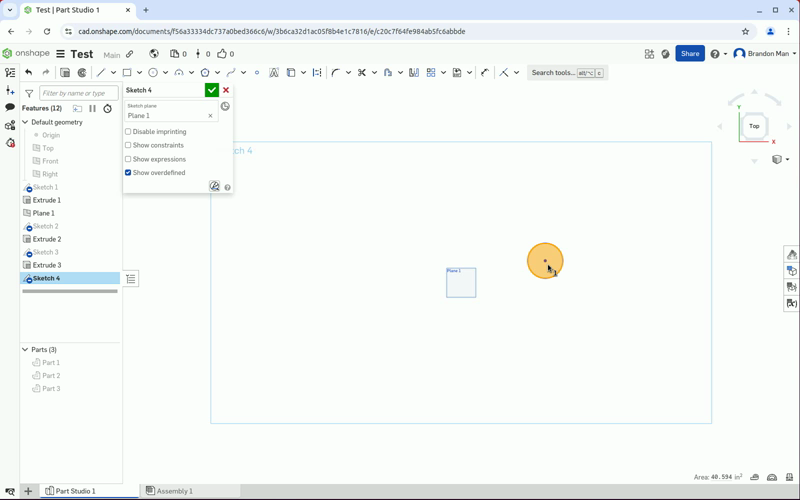
mouse_move(73, 352)
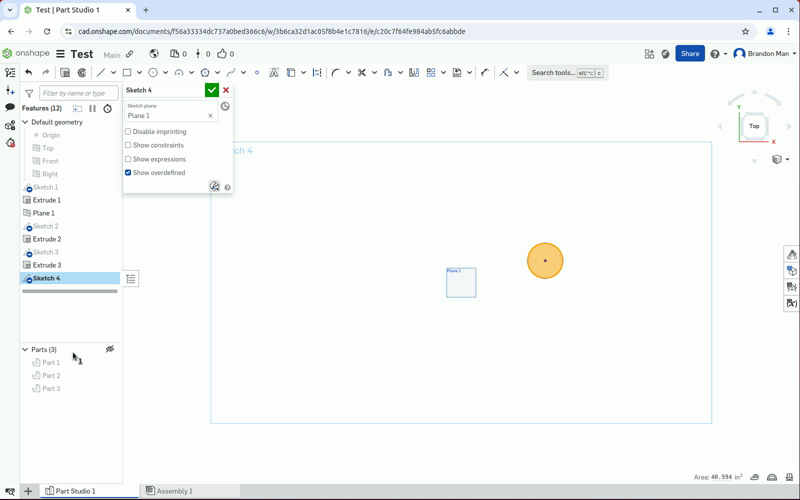
key(shift+y)
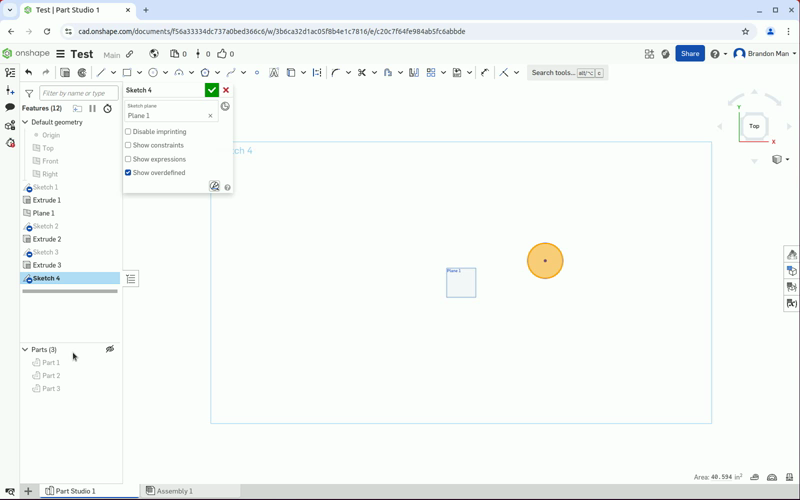
key(shift+e)
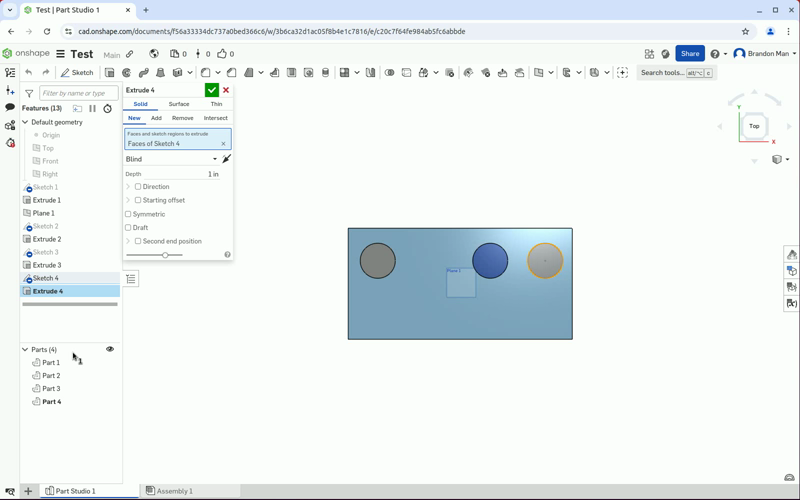
mouse_move(143, 106)
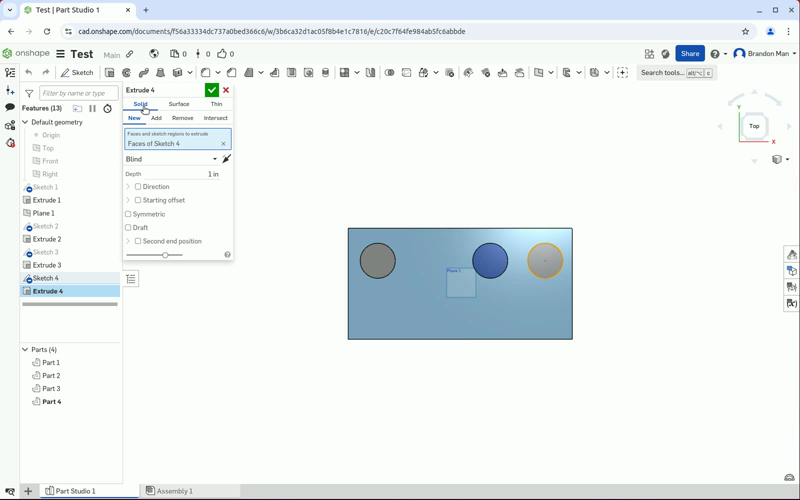
click(143, 106)
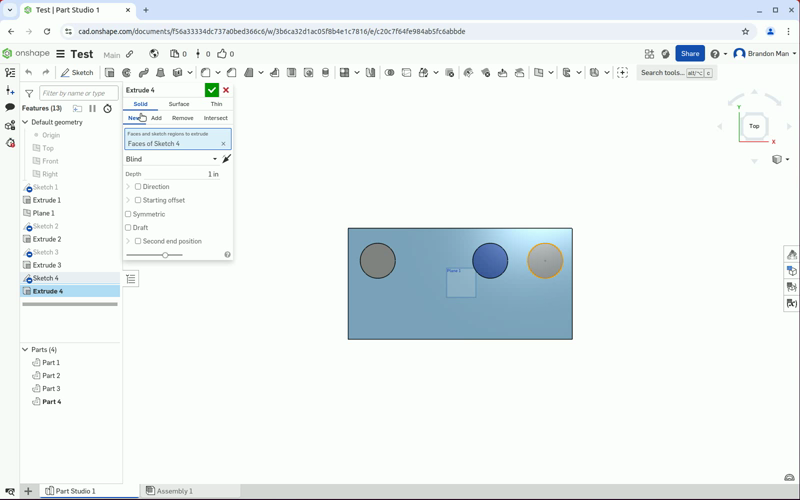
mouse_move(137, 120)
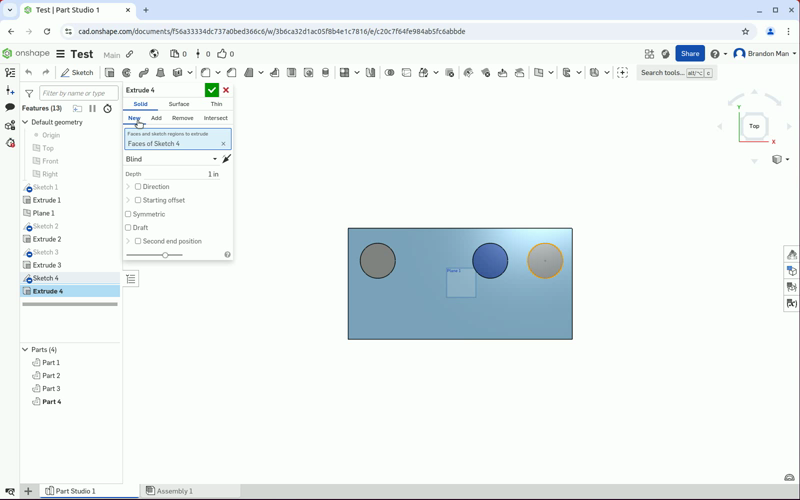
click(137, 120)
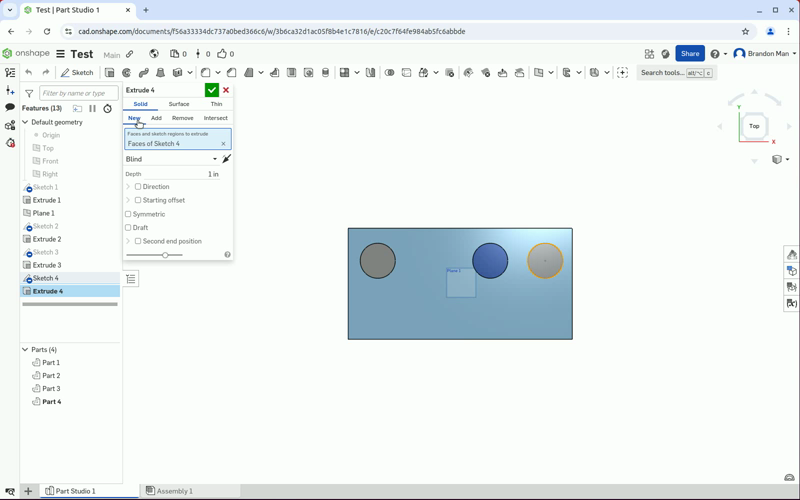
key(tab, 4)
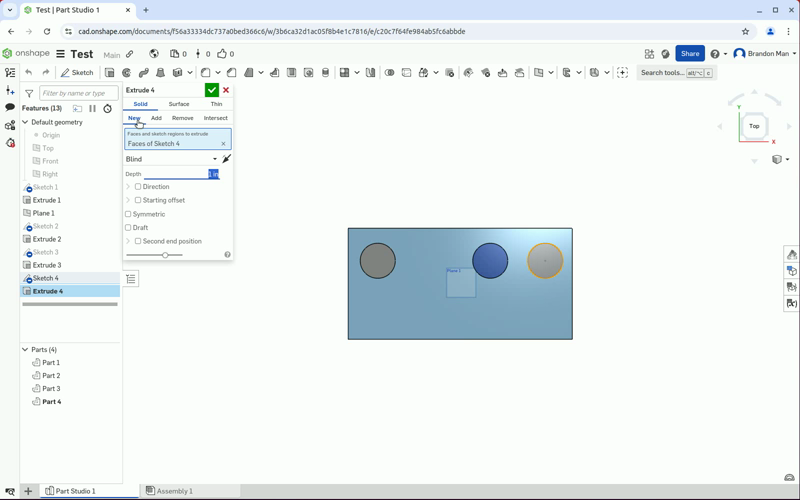
text(2.407)
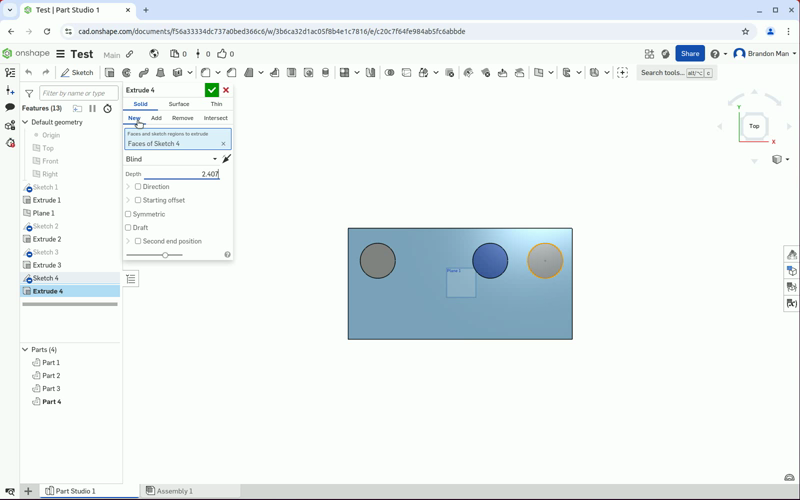
key(enter)
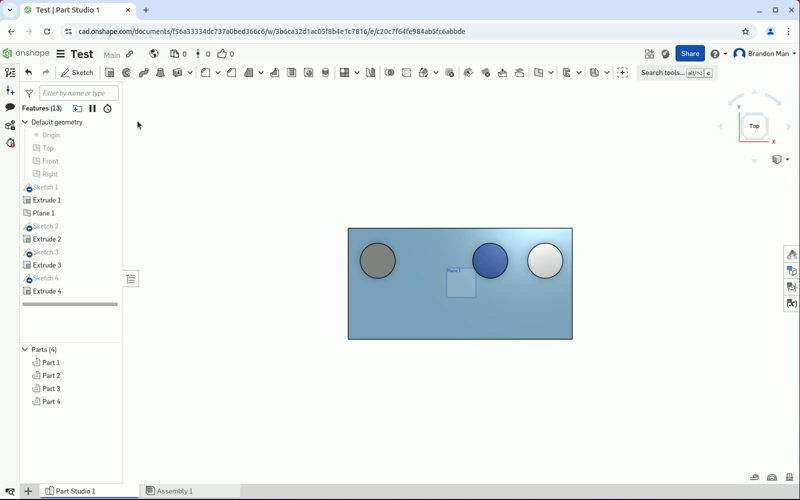
key(shift+h)
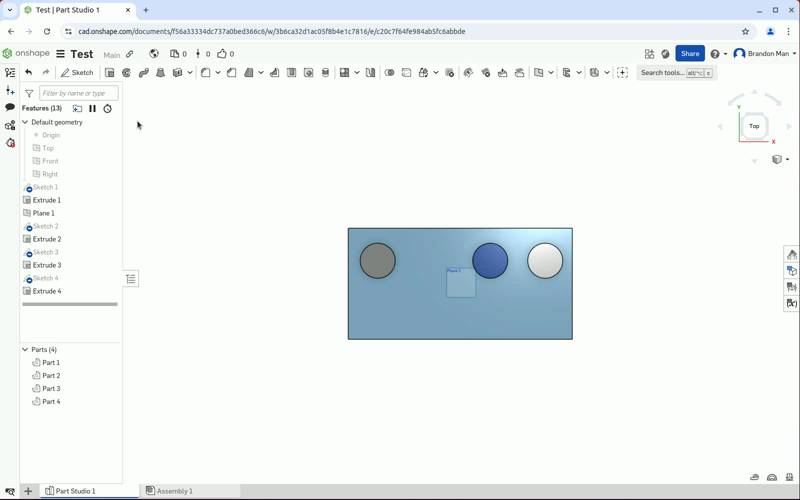
key(shift+h)
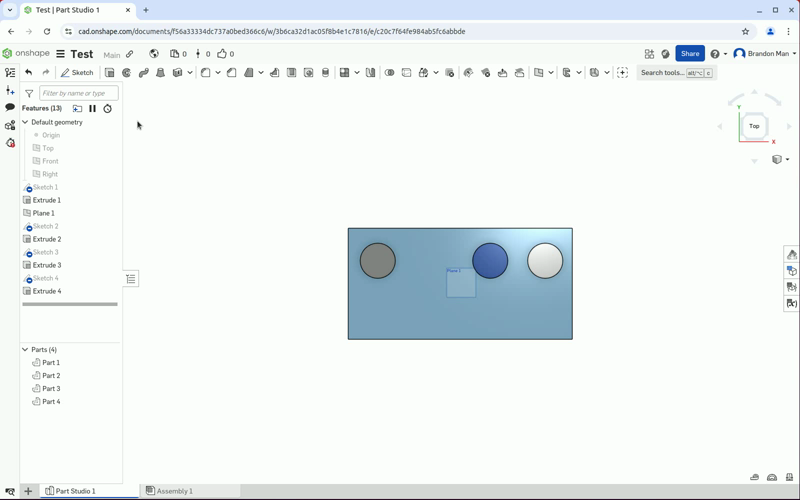
mouse_move(73, 189)
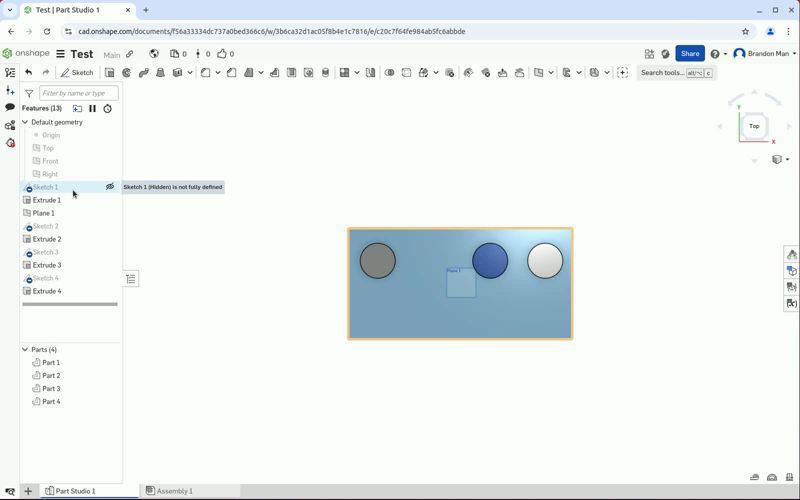
click(73, 189)
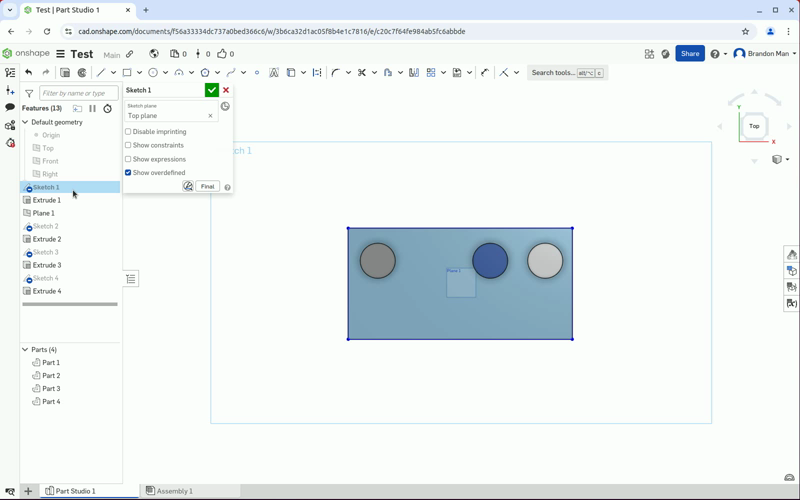
mouse_move(229, 92)
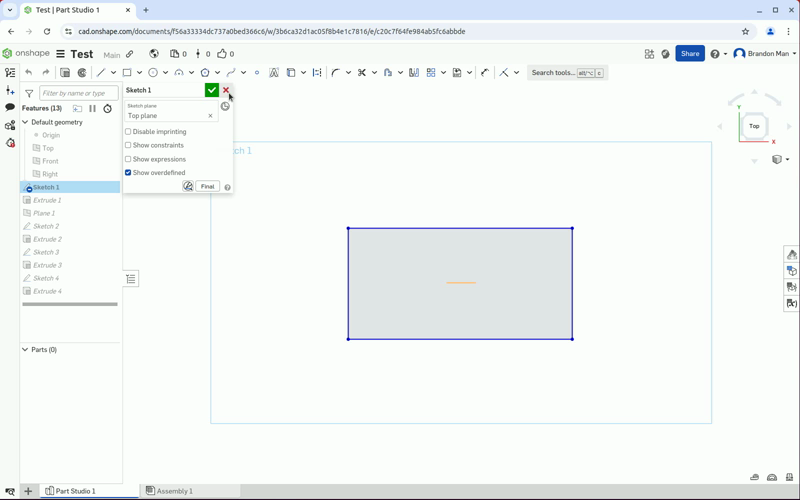
click(229, 92)
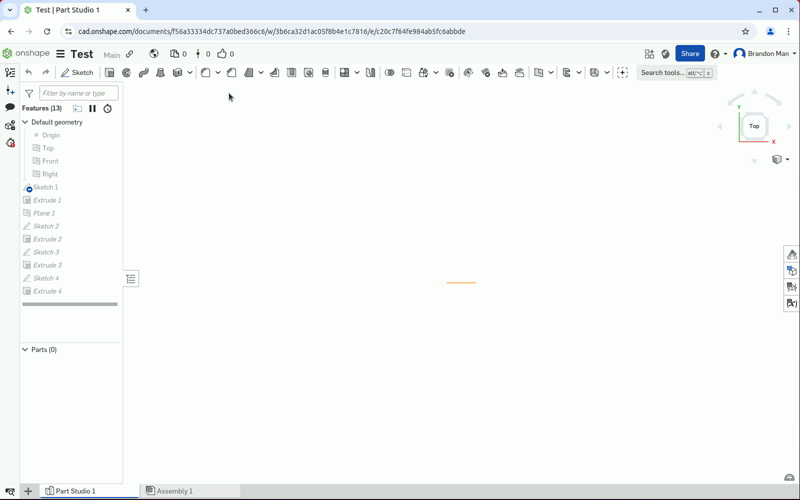
key(shift+s)
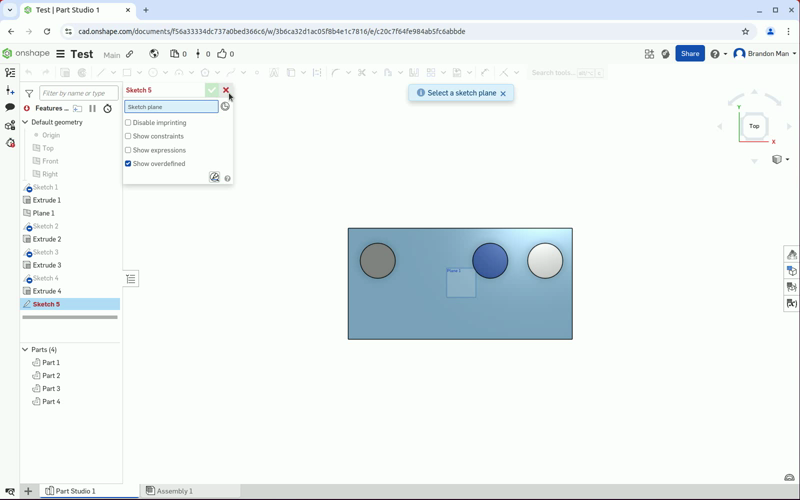
mouse_move(73, 215)
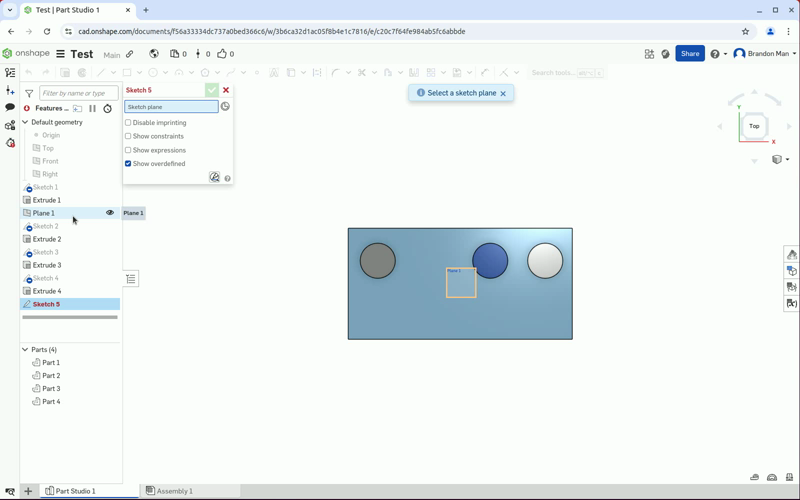
click(73, 215)
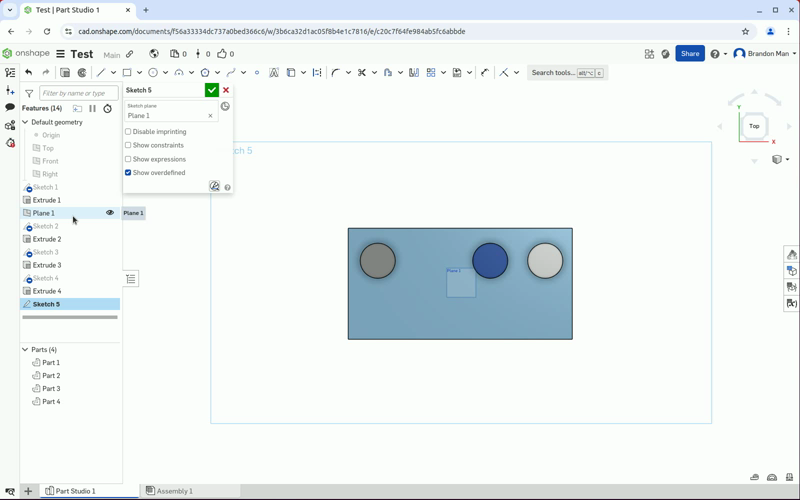
mouse_move(73, 352)
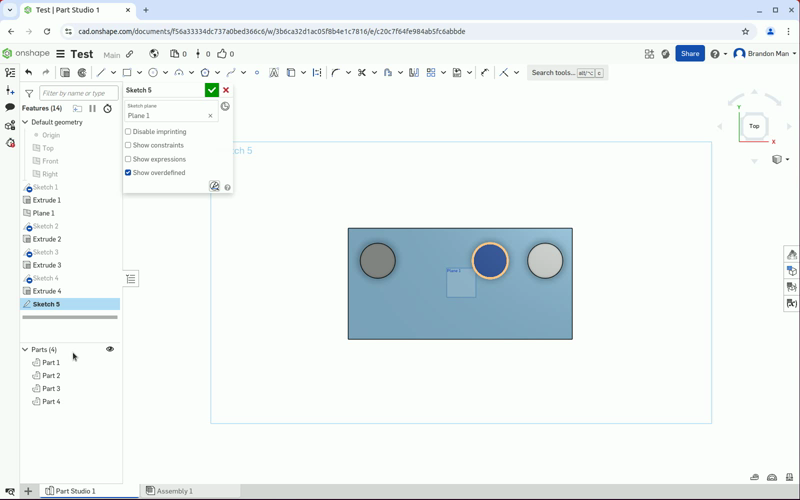
key(y)
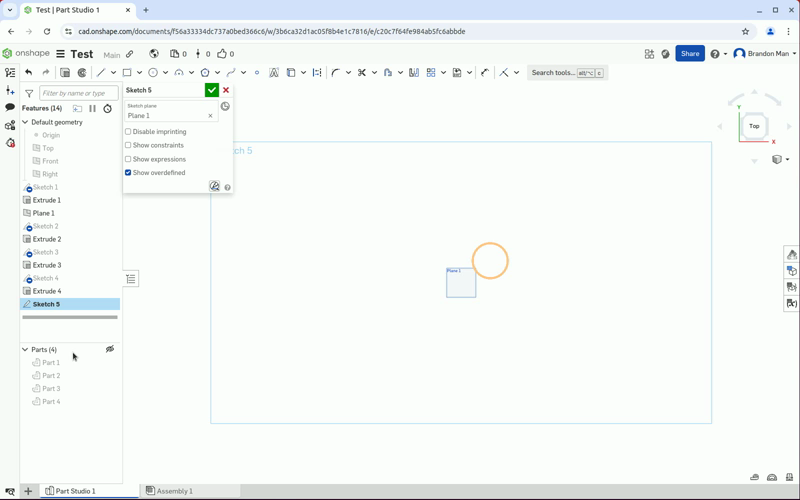
key(c)
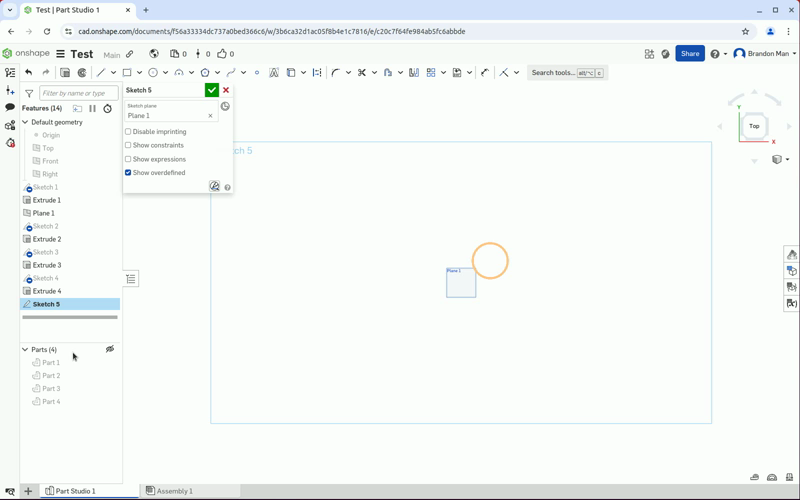
key_down(shift)
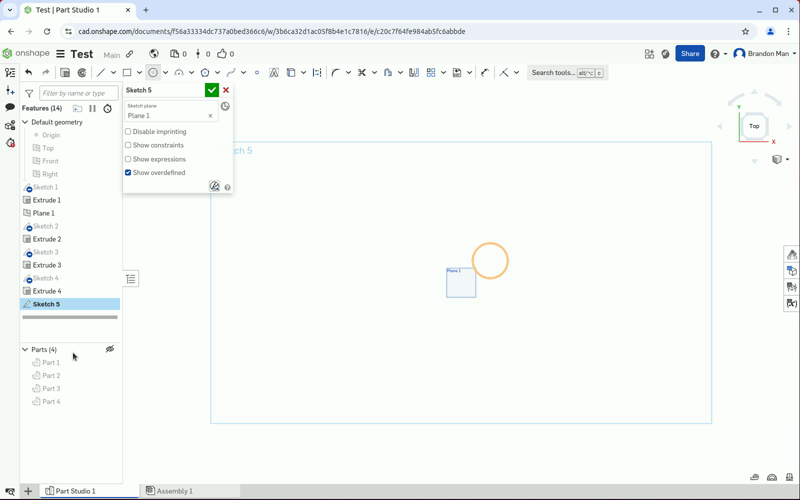
mouse_move(377, 305)
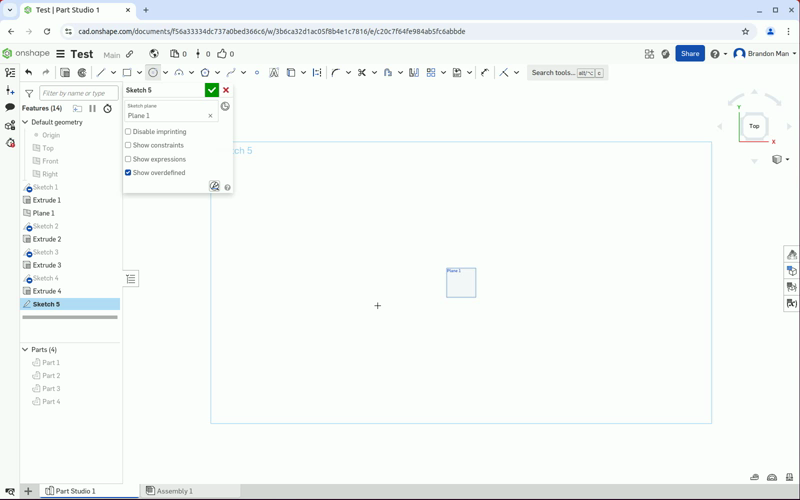
click(377, 305)
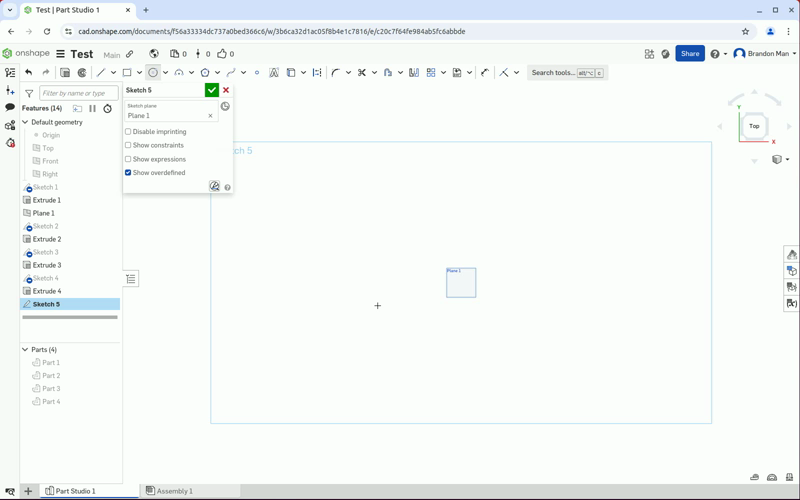
key_up(shift)
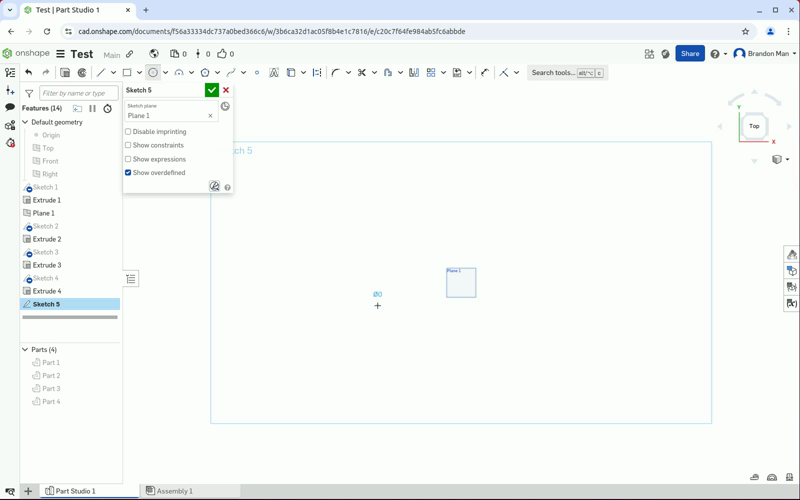
mouse_move(395, 305)
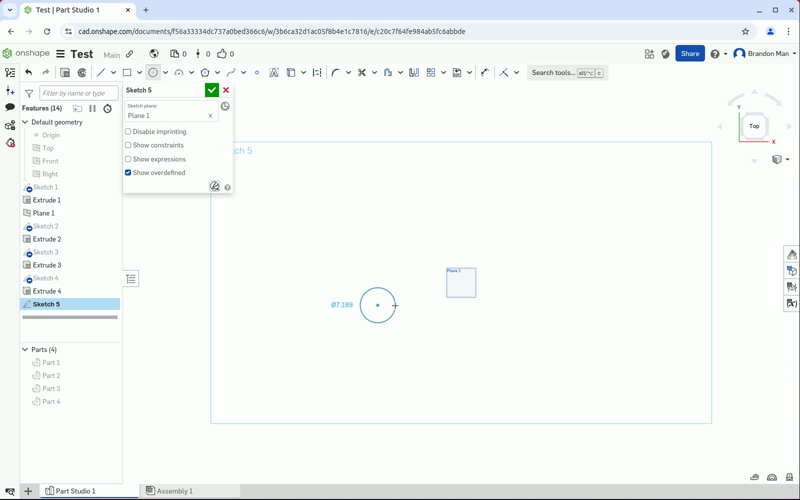
click(395, 305)
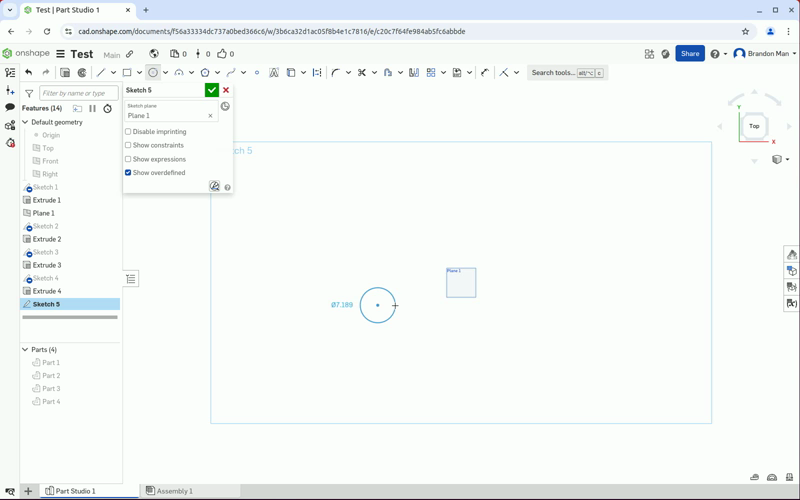
key(esc)
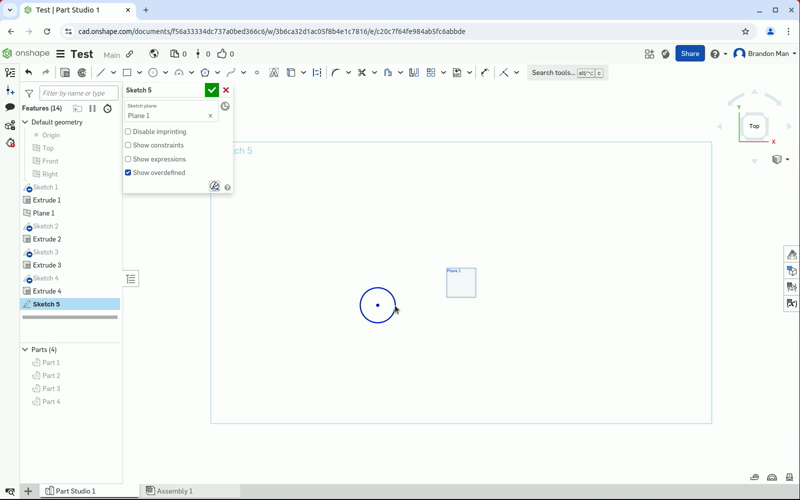
mouse_move(375, 304)
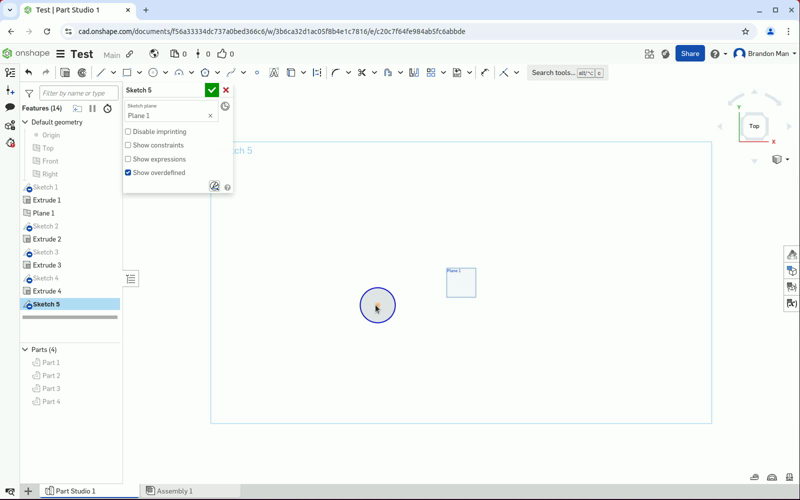
scroll(6)
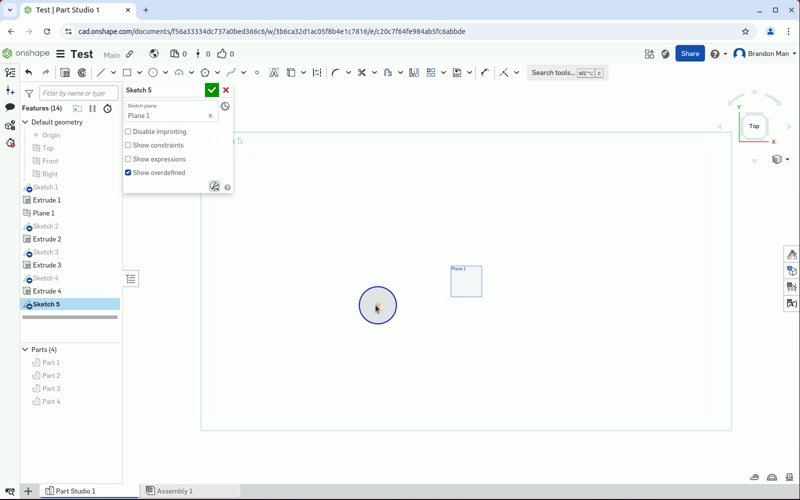
scroll(6)
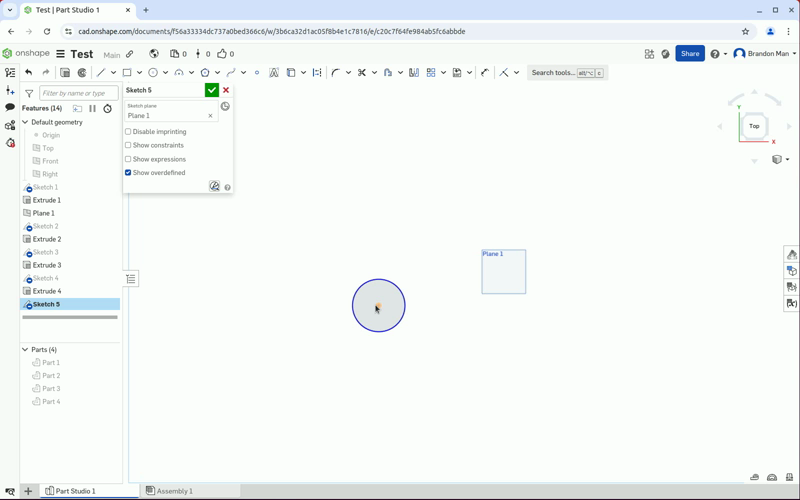
scroll(6)
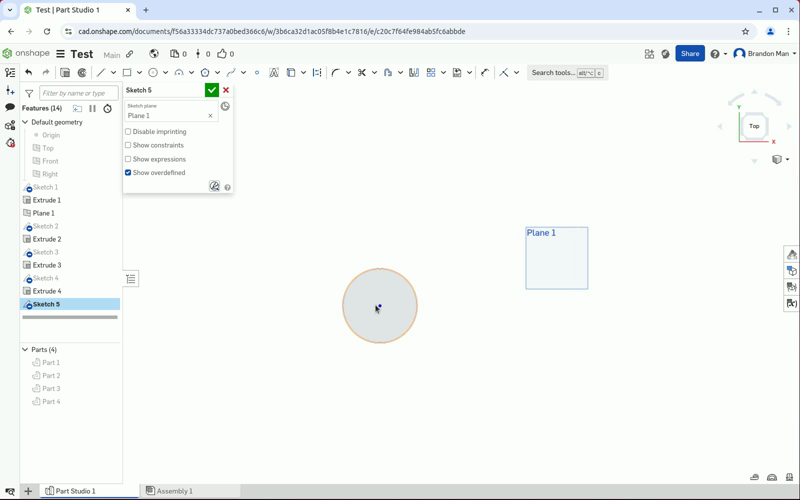
scroll(6)
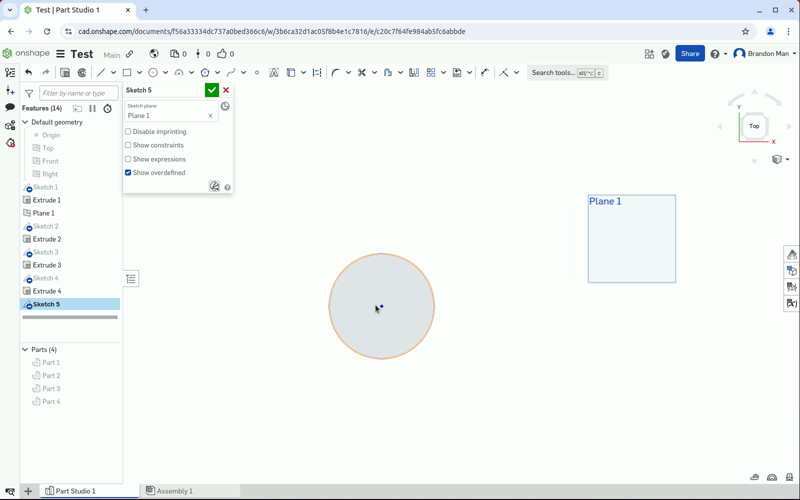
scroll(6)
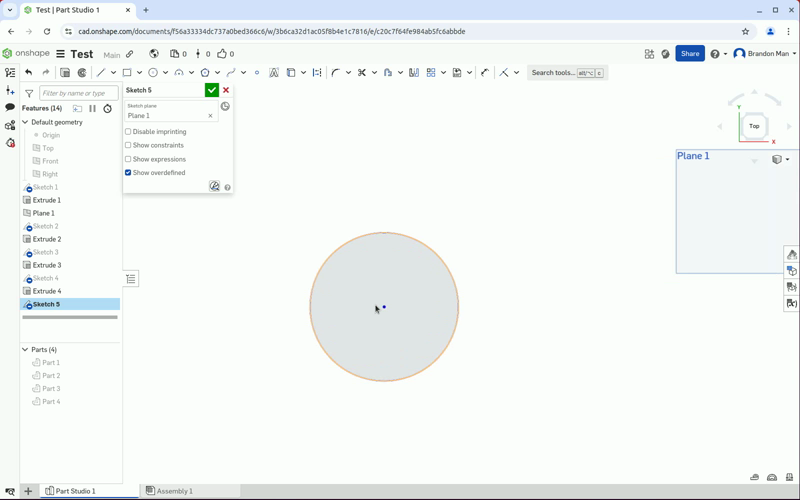
scroll(6)
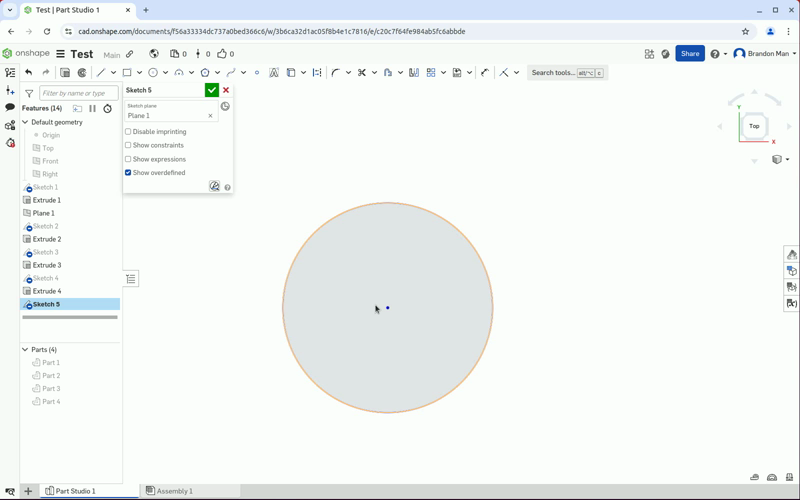
scroll(6)
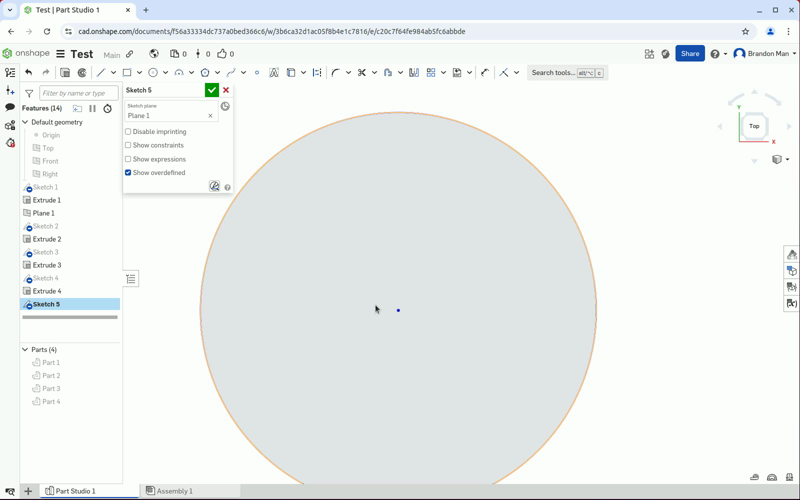
click(375, 304)
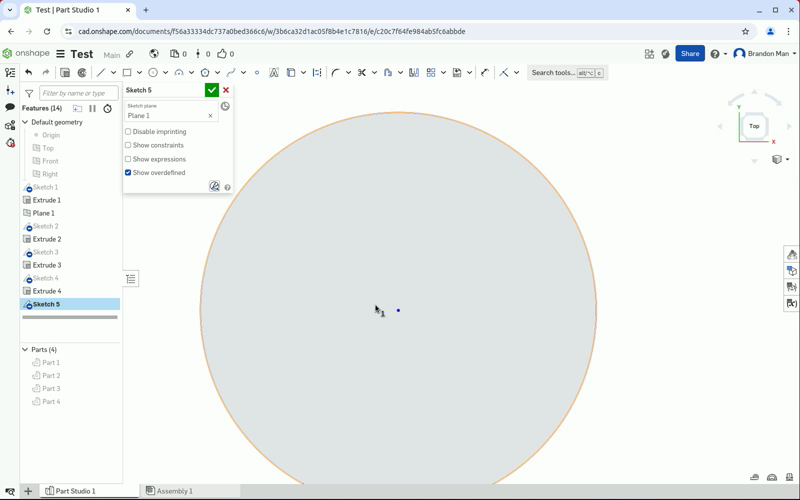
scroll(-6)
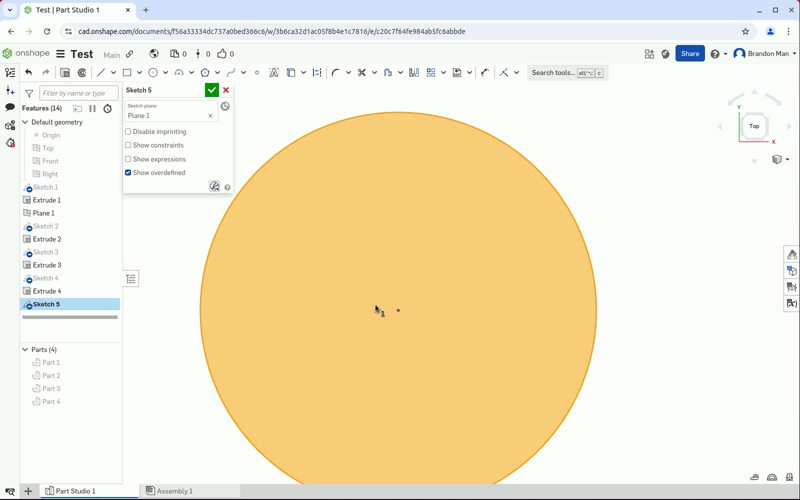
scroll(-6)
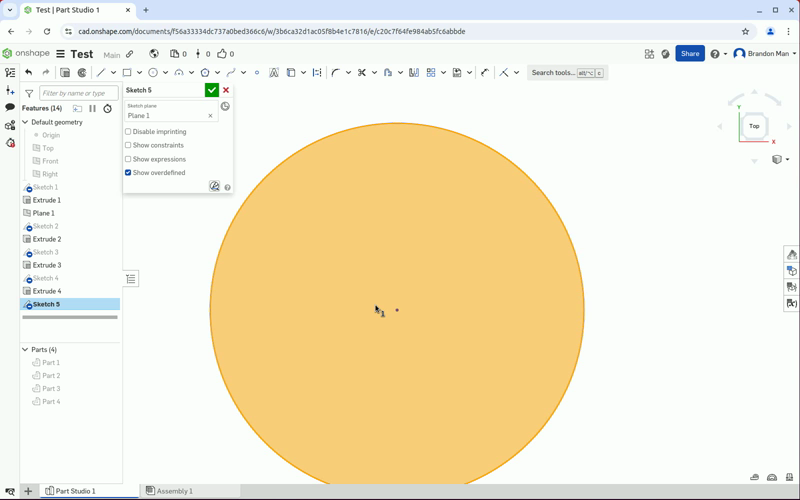
scroll(-6)
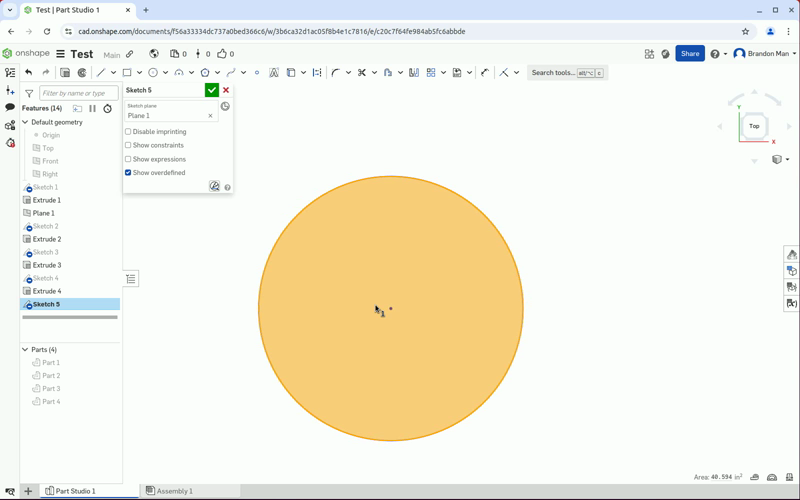
scroll(-6)
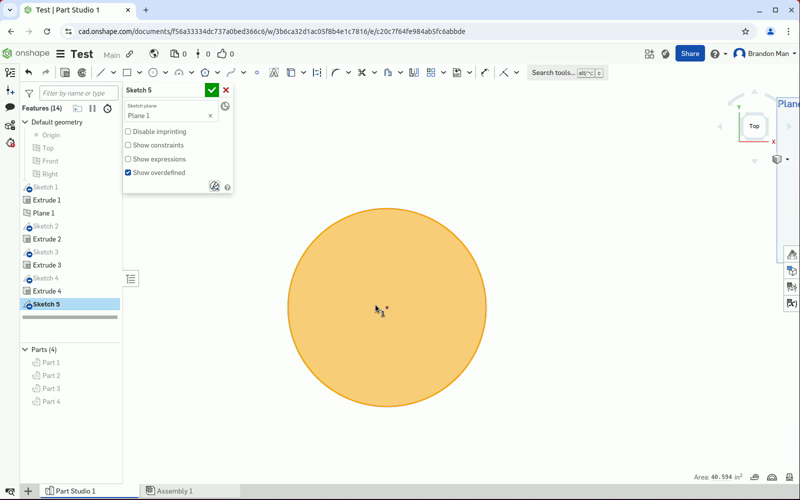
scroll(-6)
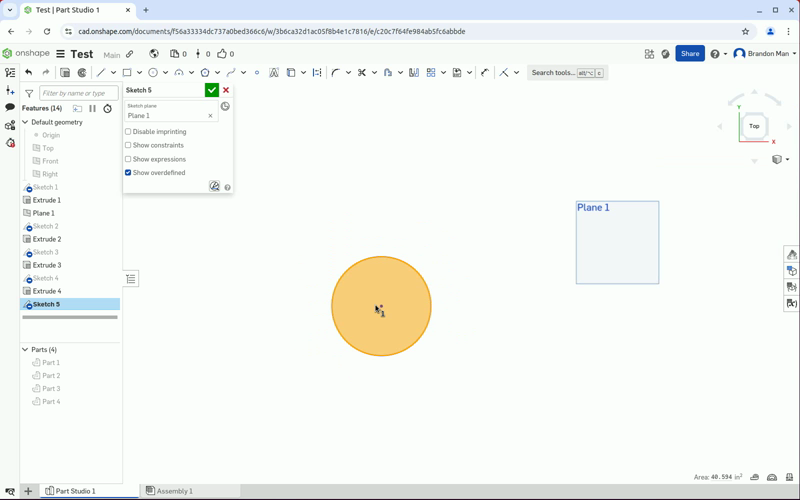
scroll(-6)
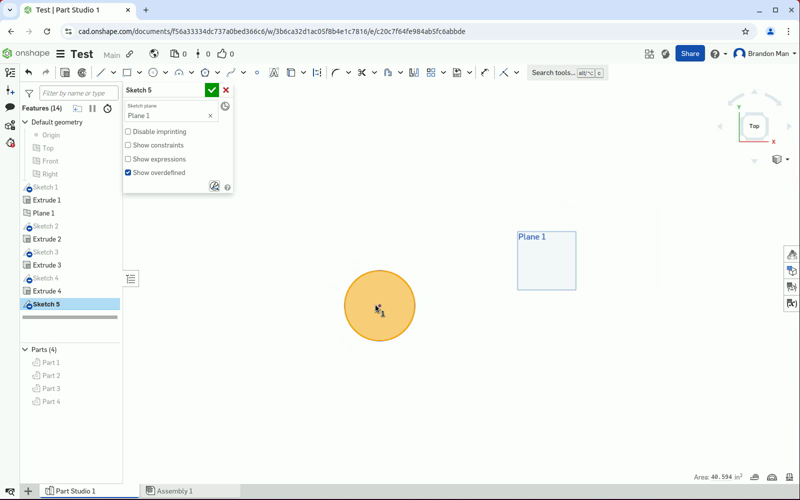
scroll(-6)
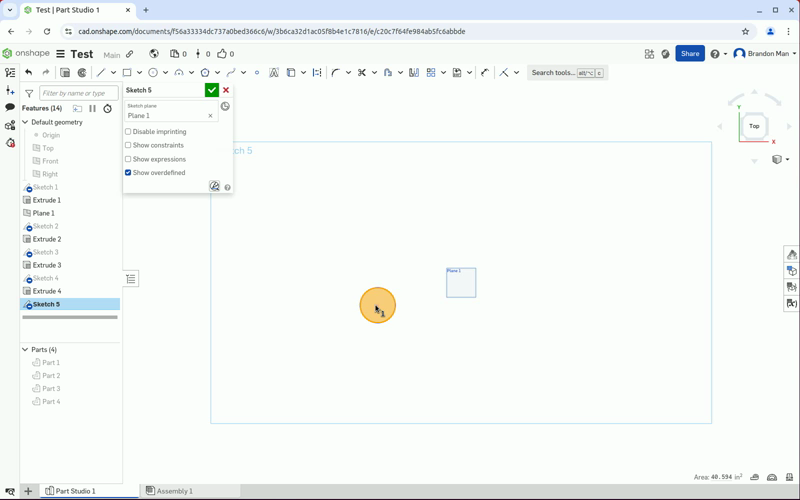
mouse_move(73, 352)
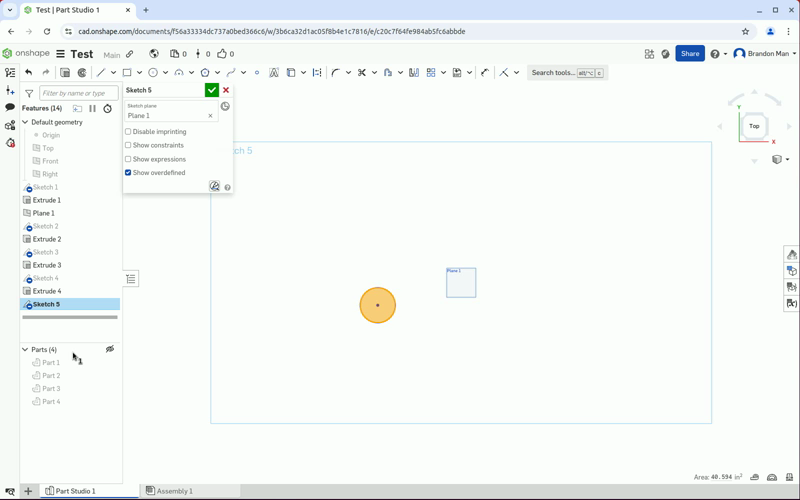
key(shift+y)
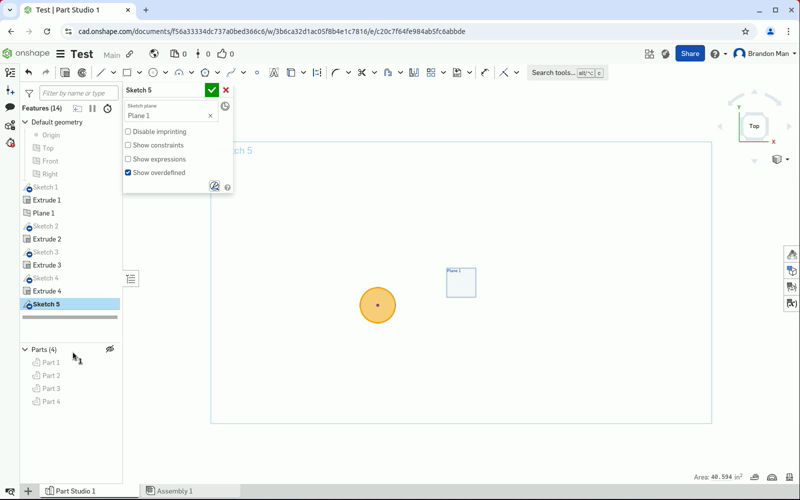
key(shift+e)
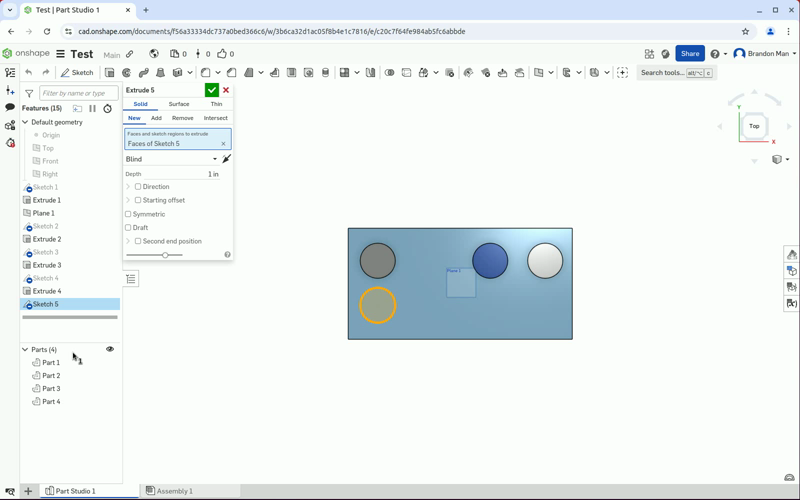
mouse_move(143, 106)
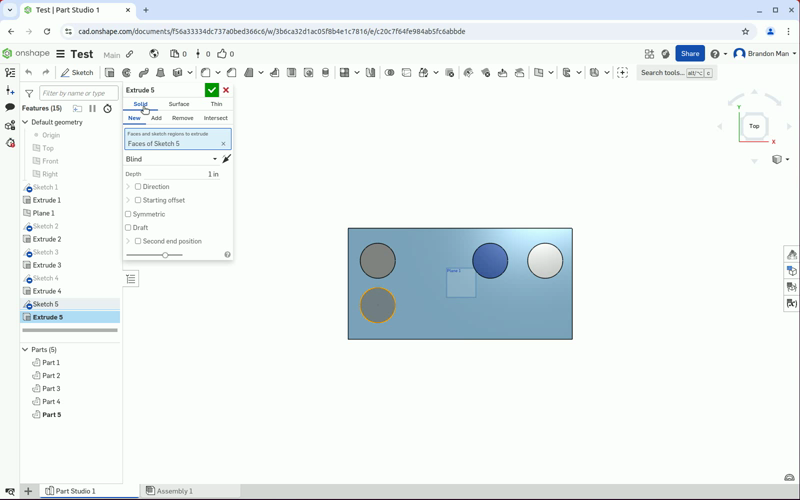
click(143, 106)
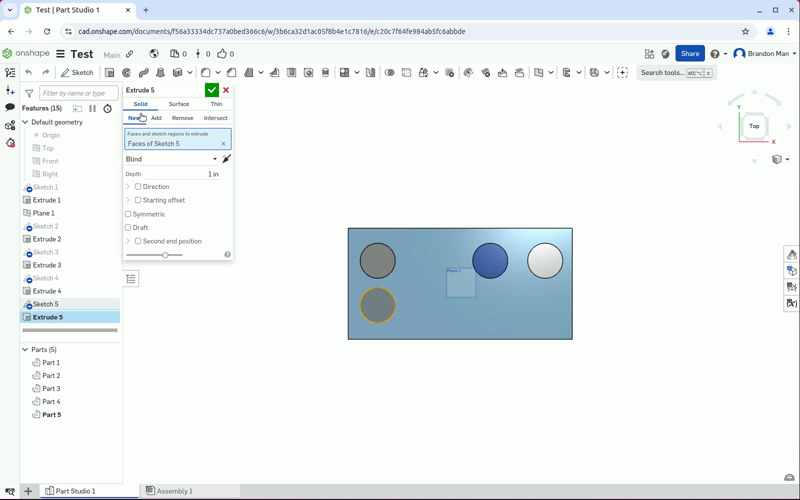
mouse_move(137, 120)
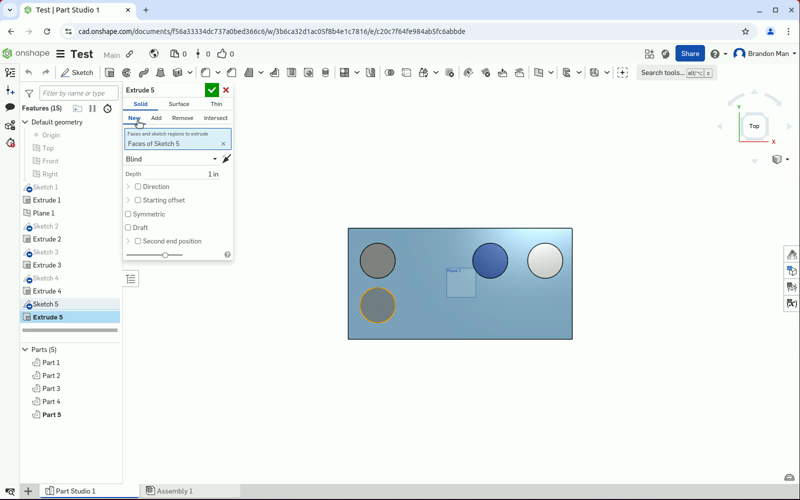
click(137, 120)
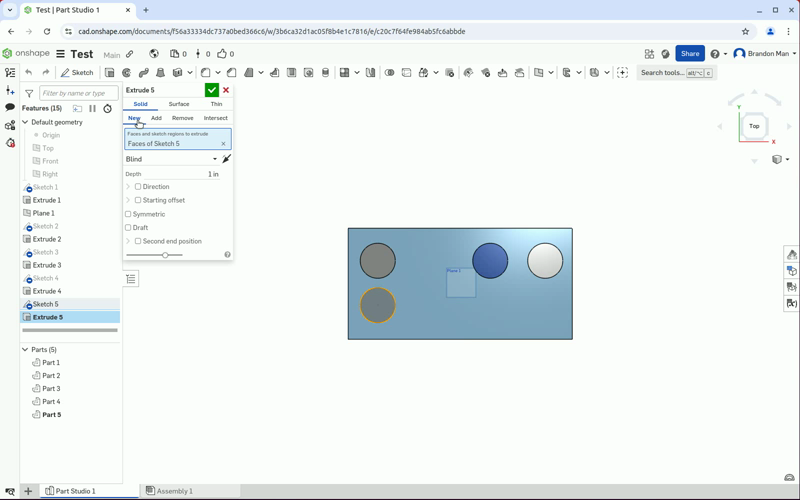
key(tab, 4)
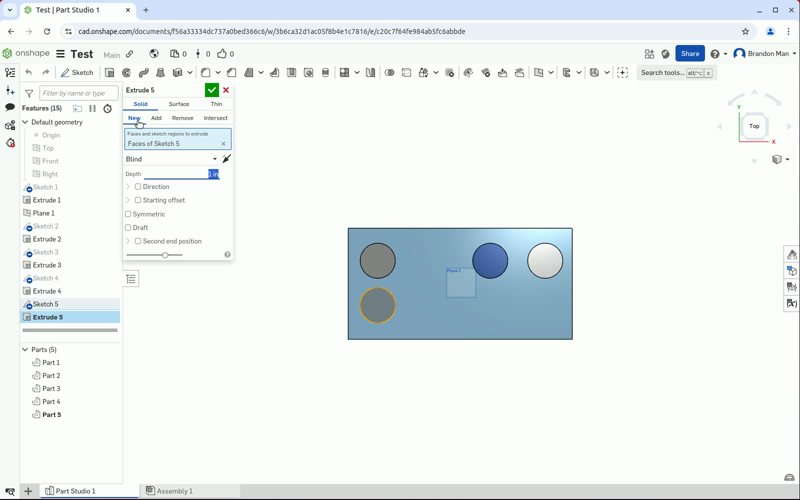
text(2.407)
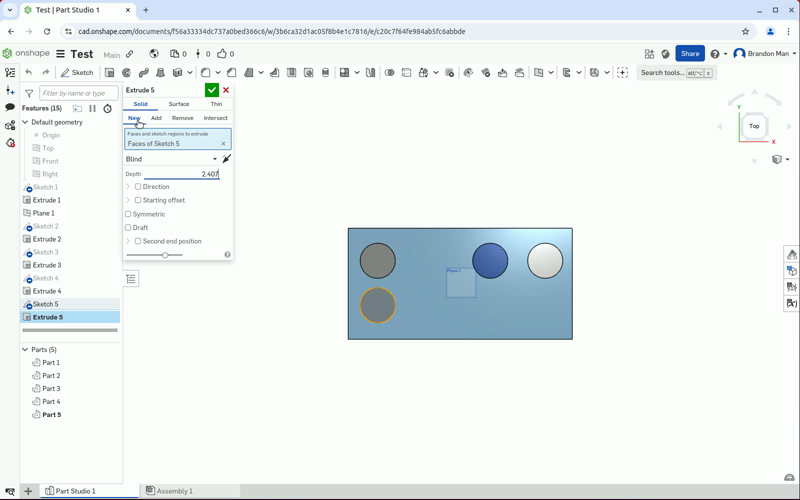
key(enter)
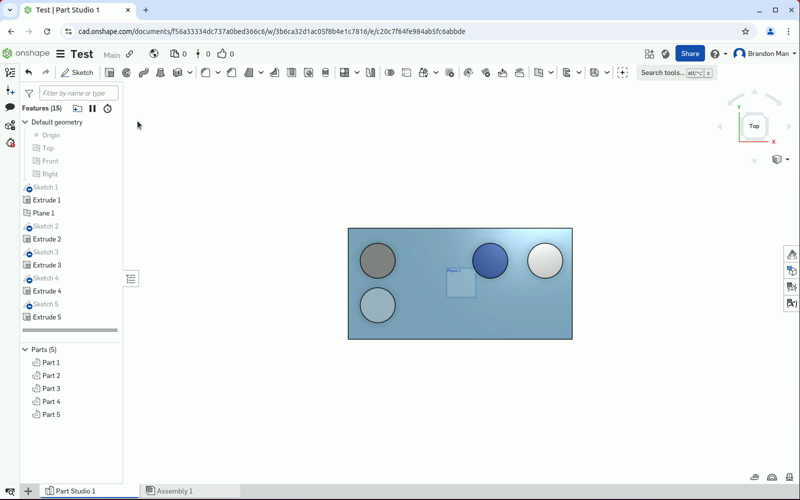
key(shift+h)
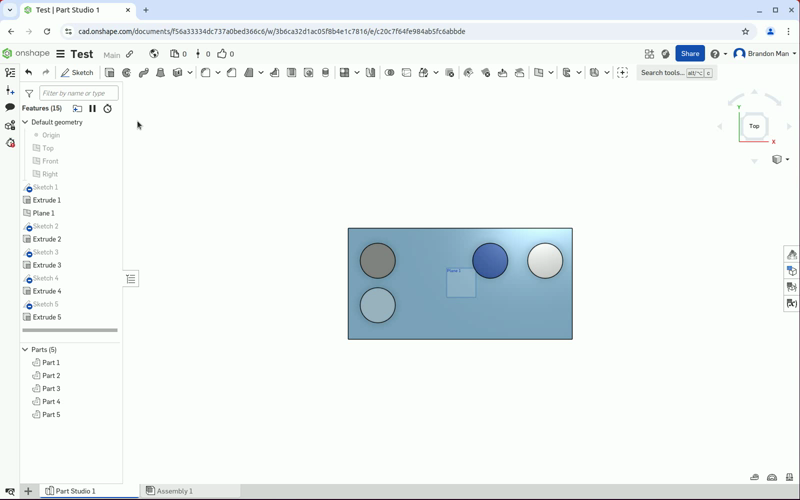
key(shift+h)
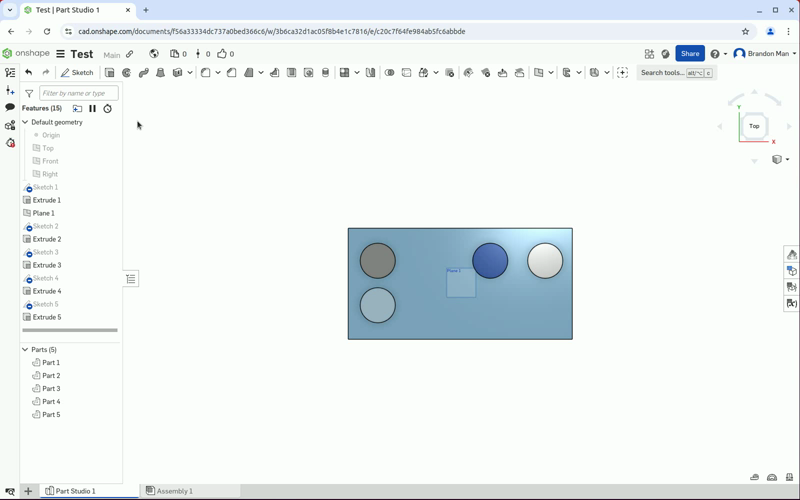
mouse_move(73, 189)
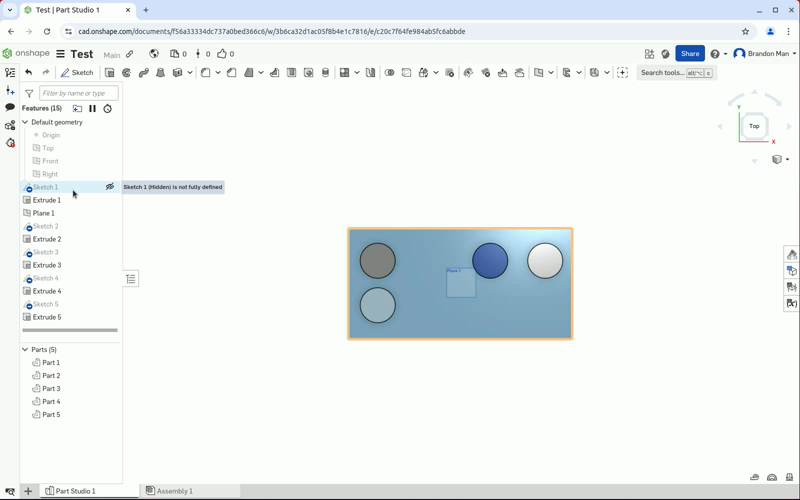
click(73, 189)
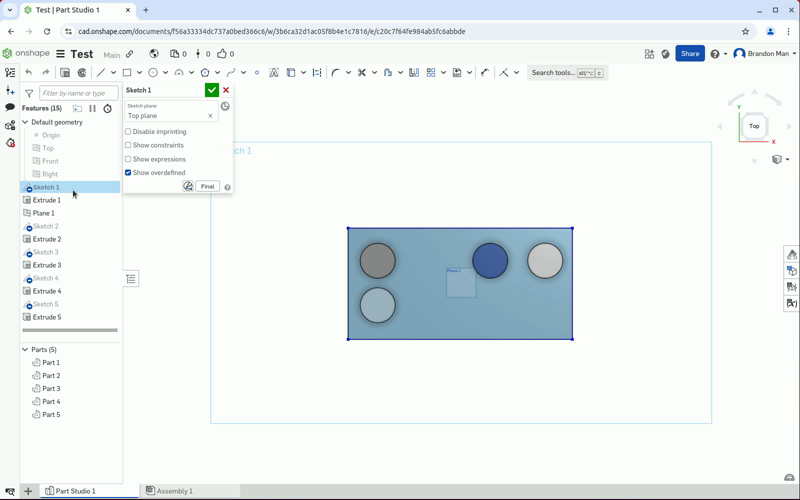
mouse_move(229, 92)
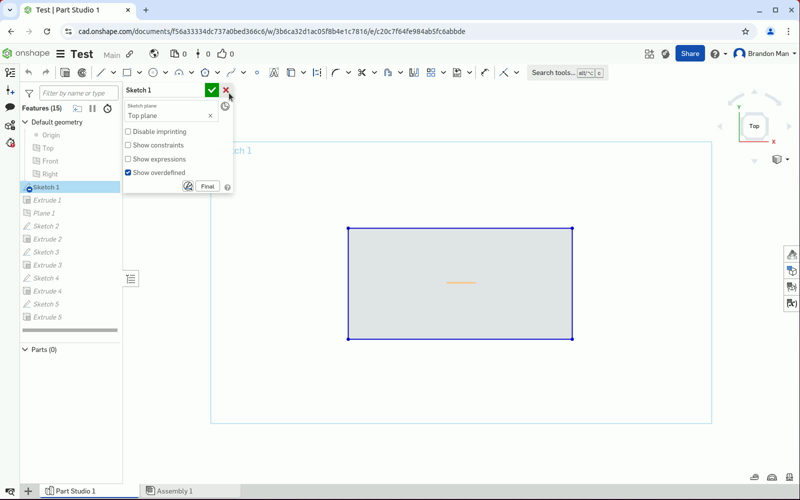
click(229, 92)
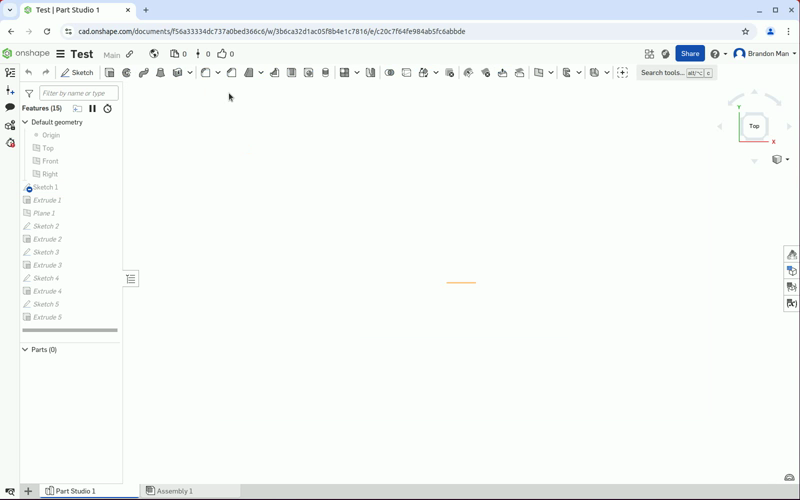
key(shift+s)
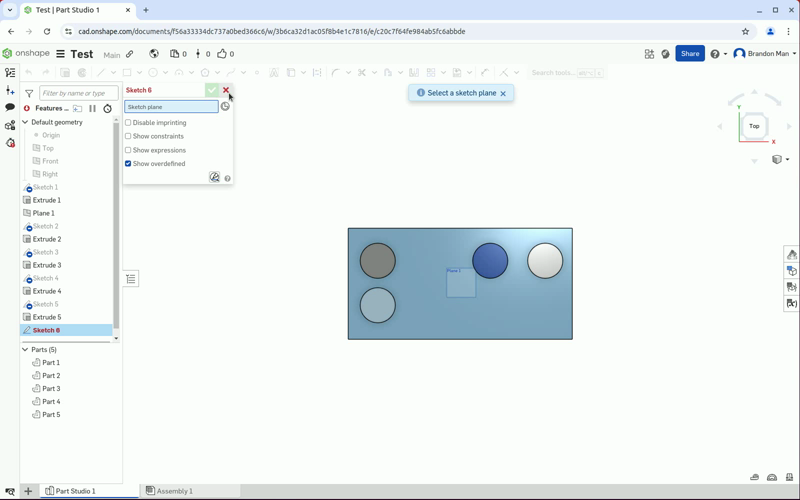
mouse_move(69, 215)
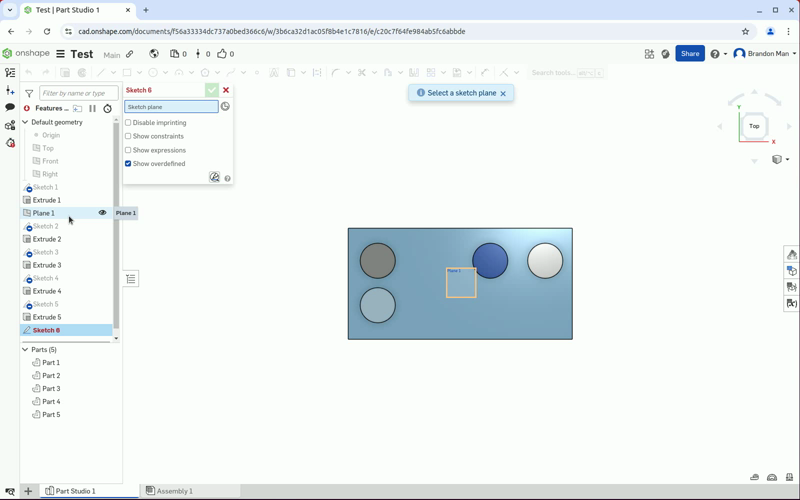
click(69, 215)
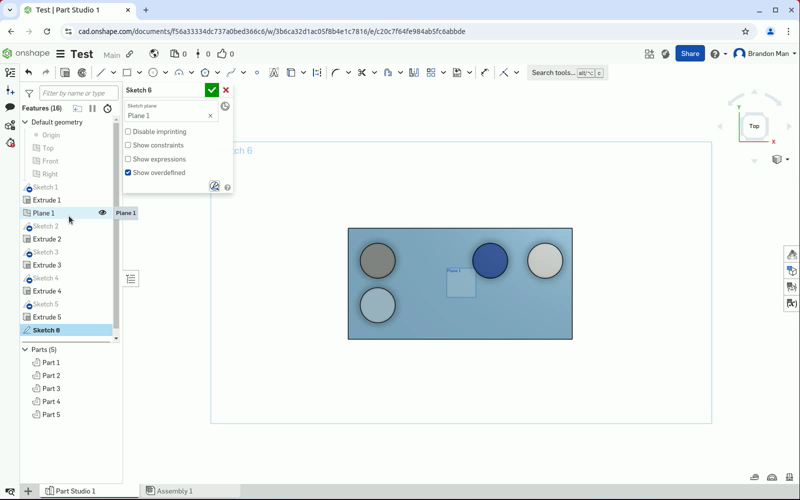
mouse_move(73, 352)
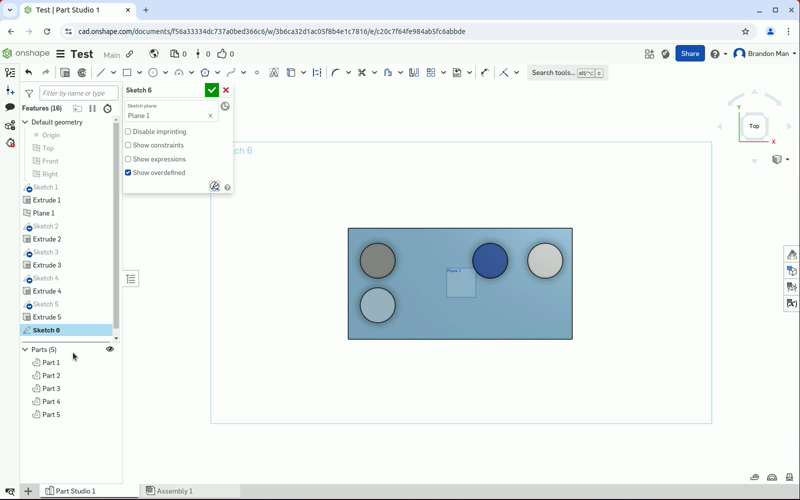
key(y)
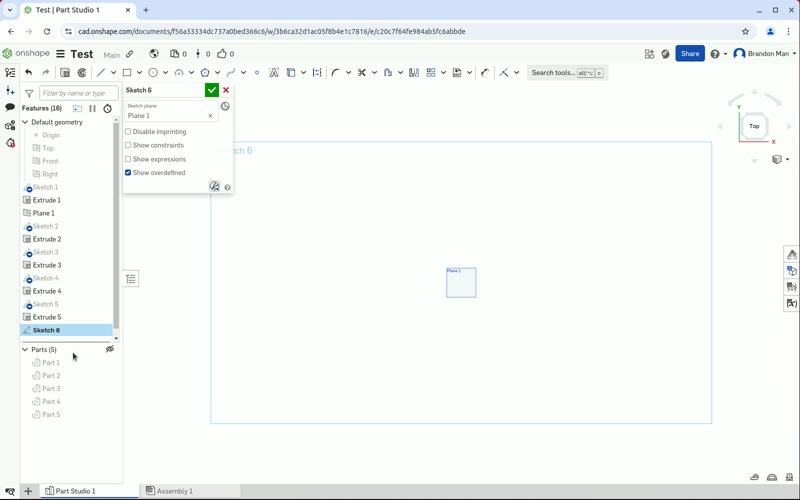
key(c)
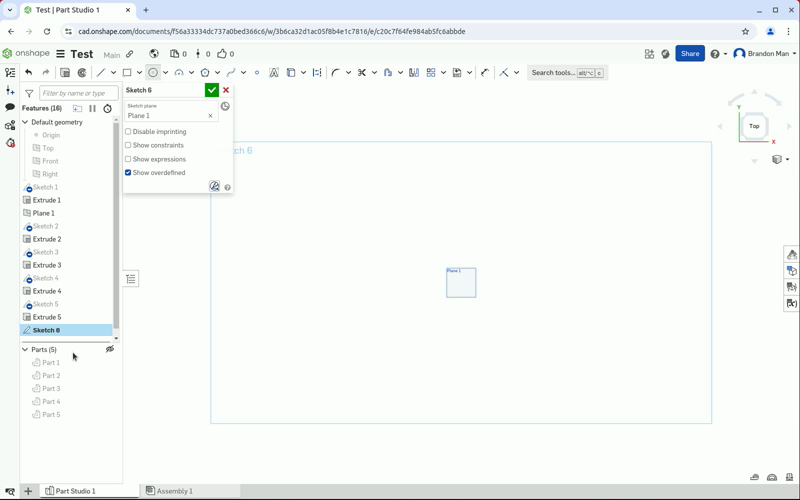
key_down(shift)
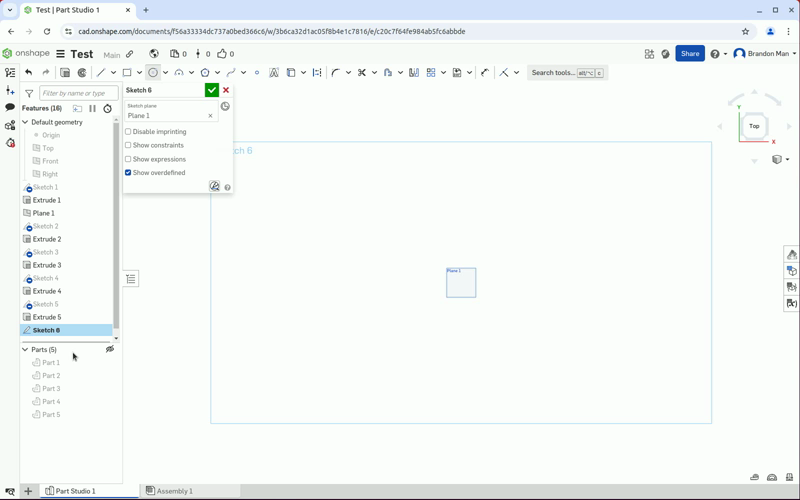
mouse_move(490, 305)
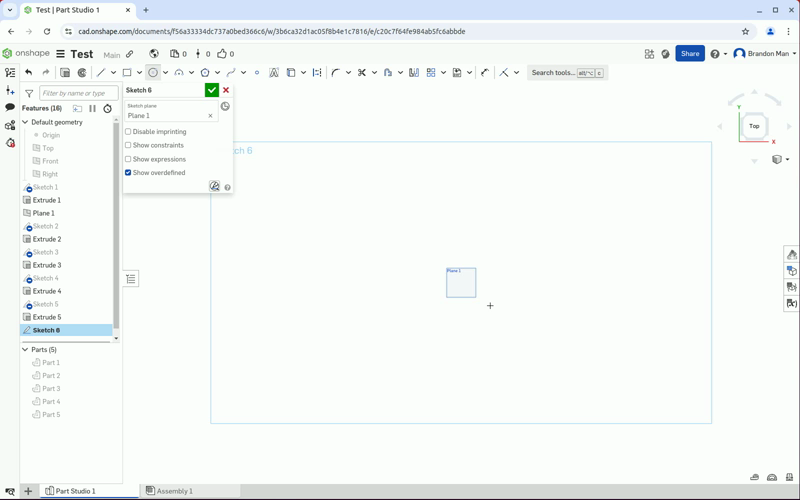
click(490, 305)
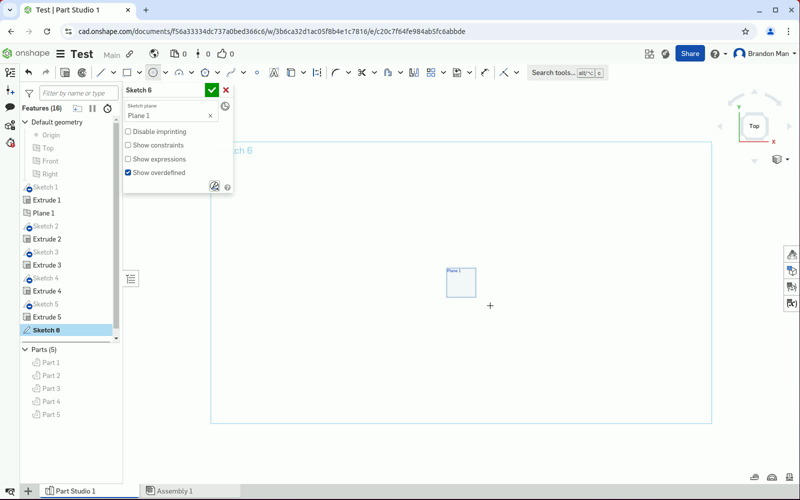
key_up(shift)
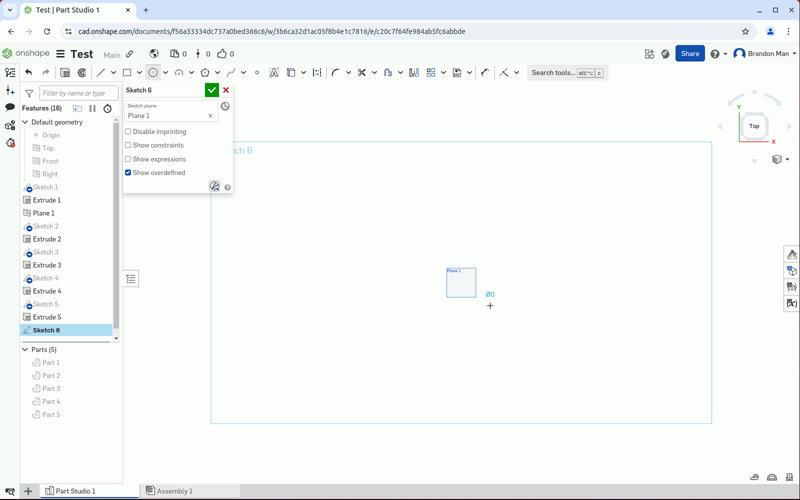
mouse_move(507, 305)
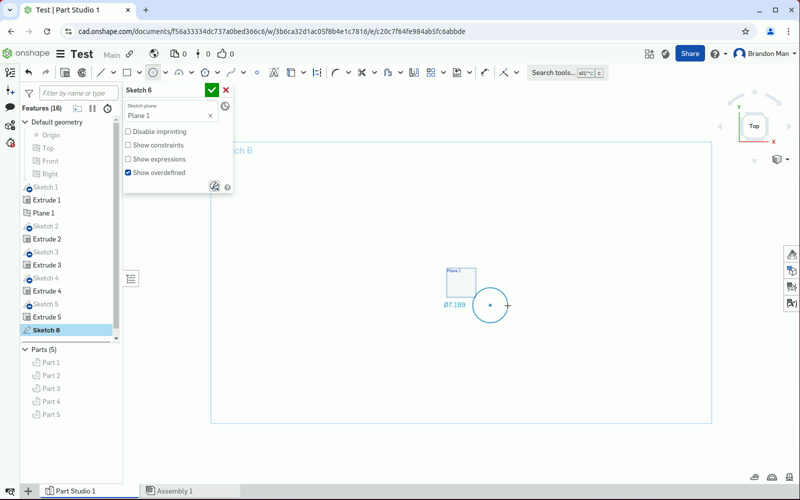
click(507, 305)
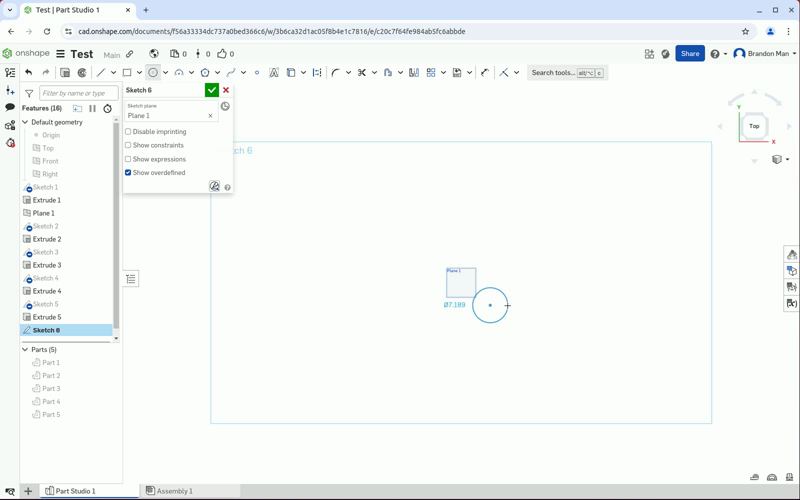
key(esc)
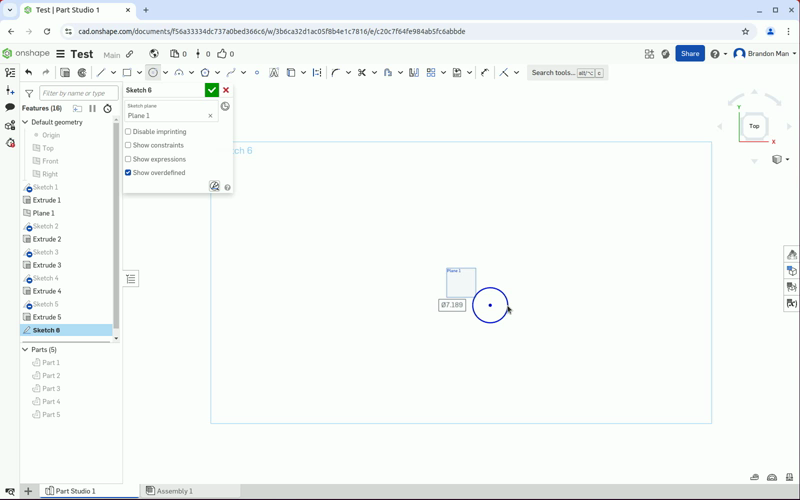
mouse_move(489, 288)
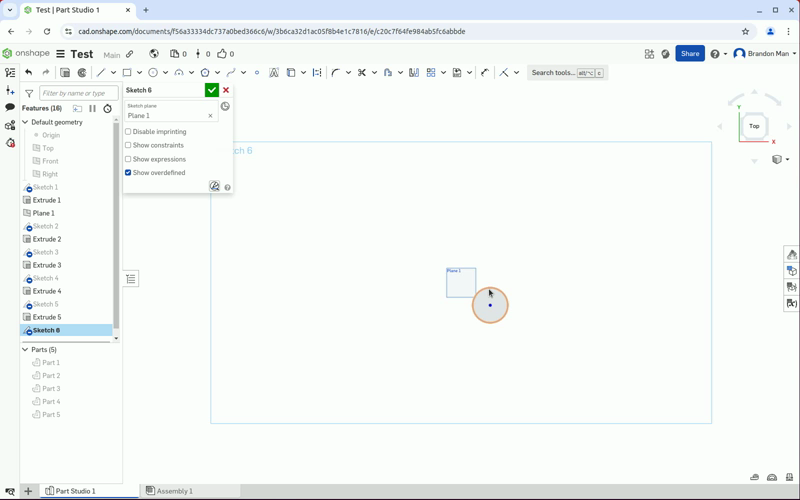
scroll(6)
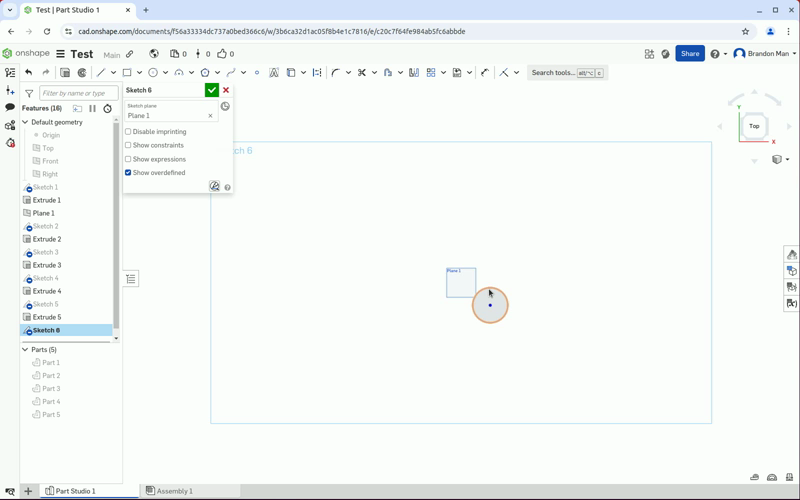
scroll(6)
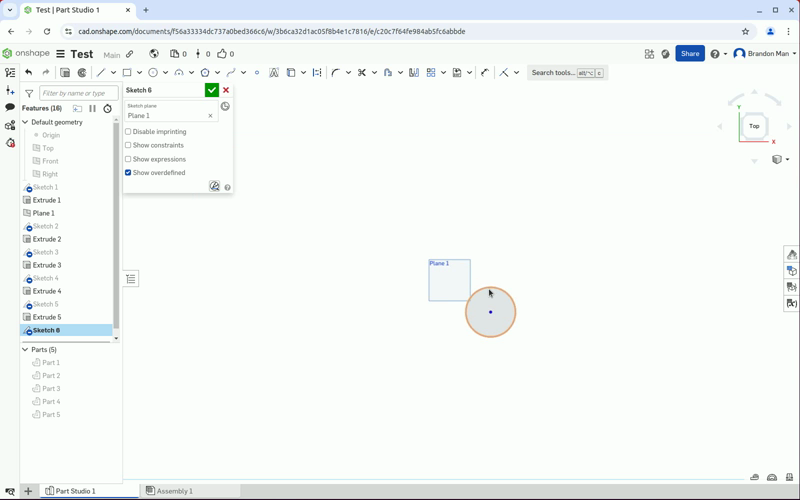
scroll(6)
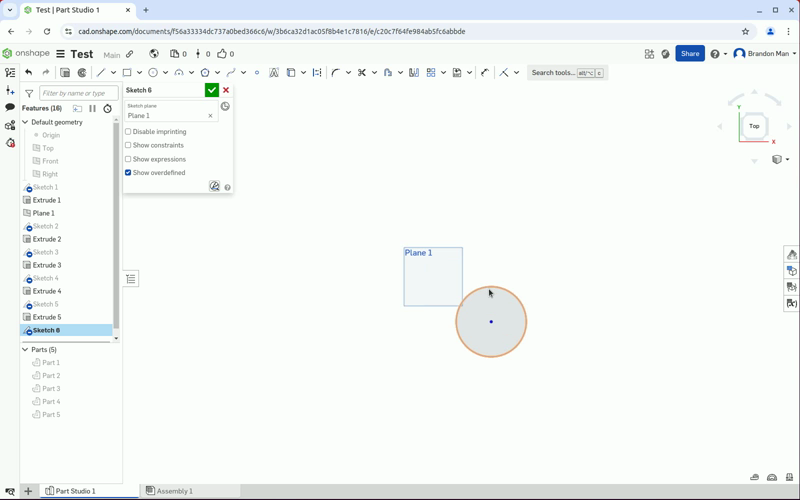
scroll(6)
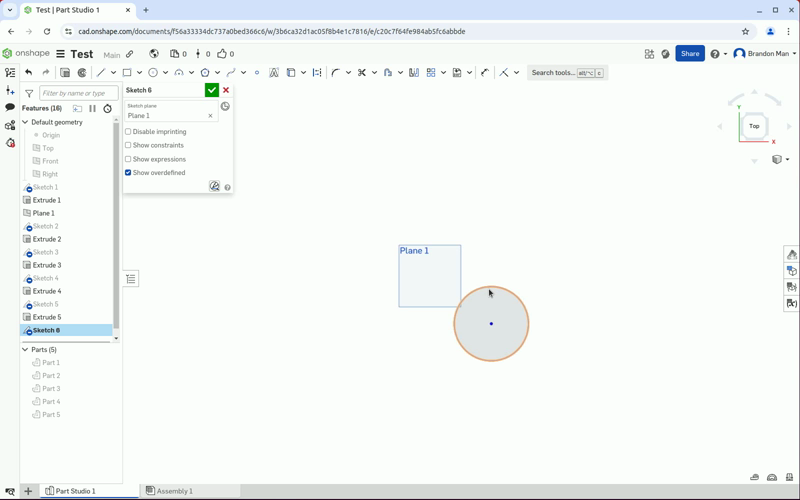
scroll(6)
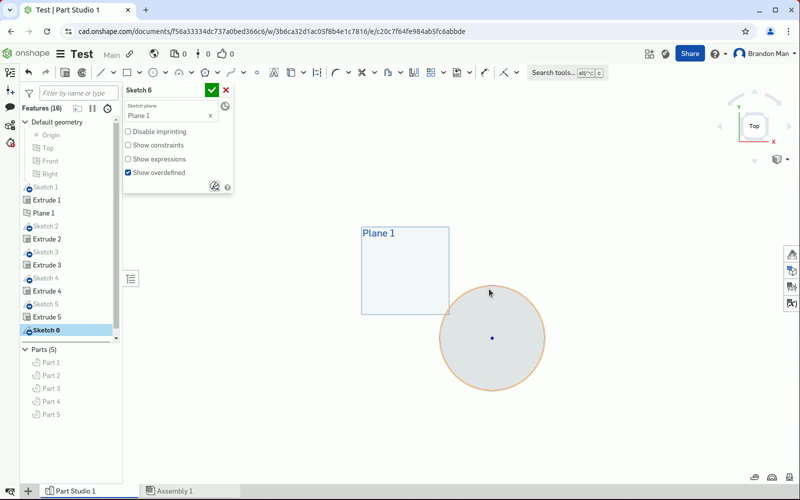
scroll(6)
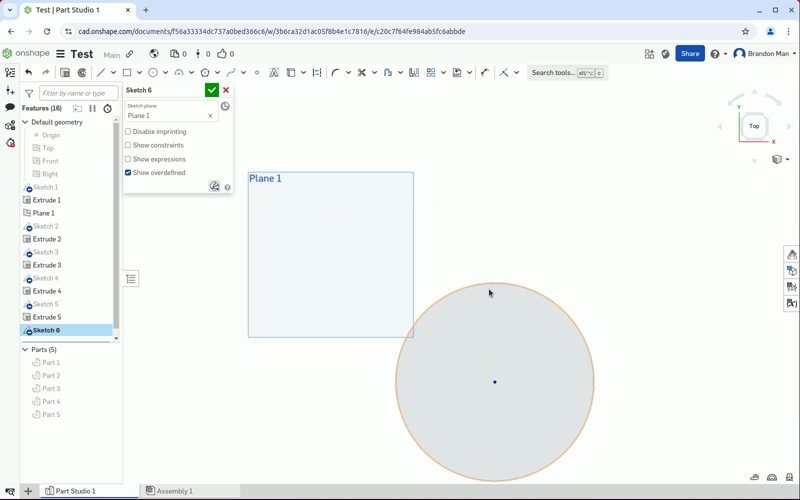
scroll(6)
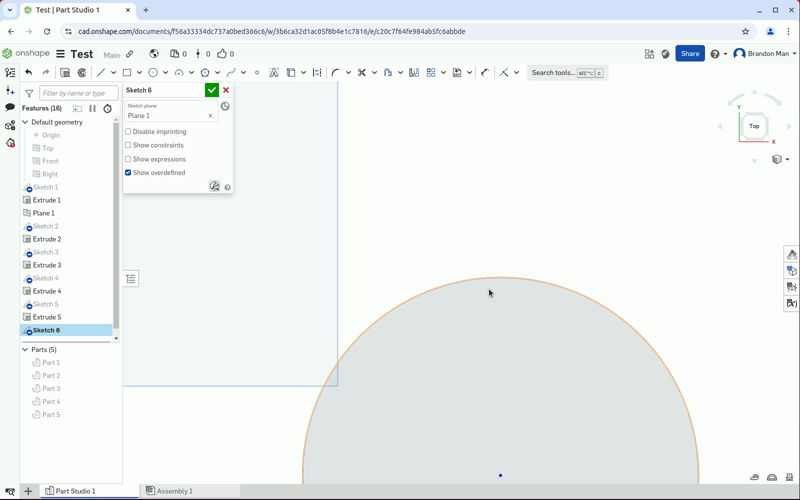
click(489, 288)
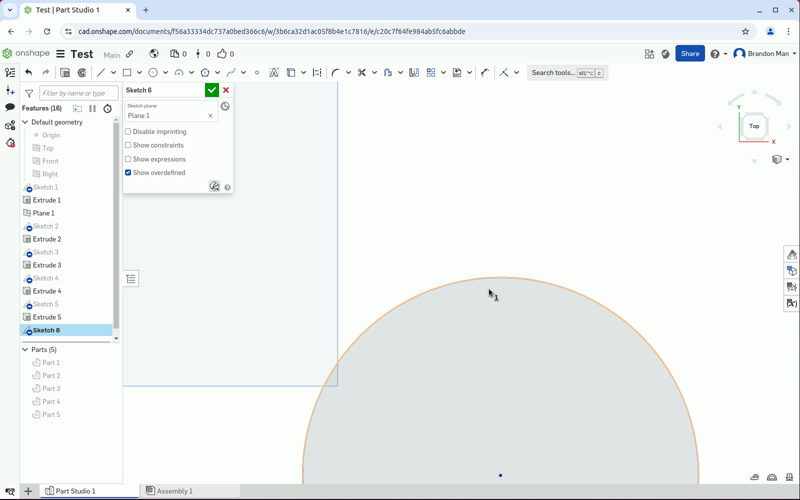
scroll(-6)
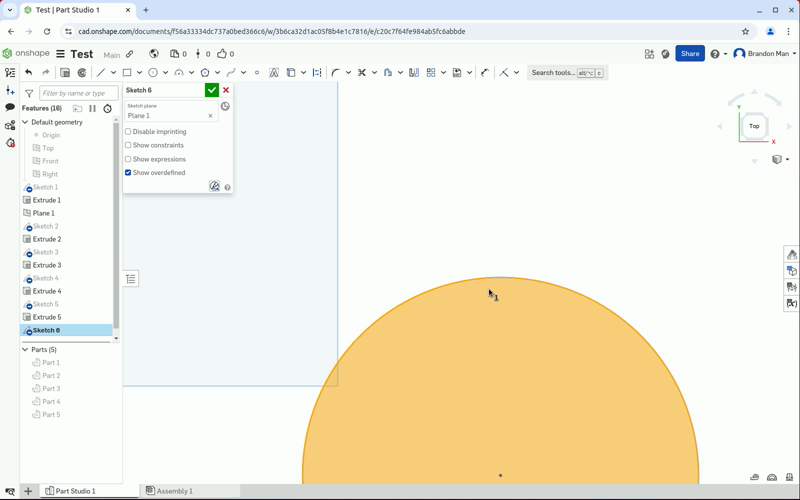
scroll(-6)
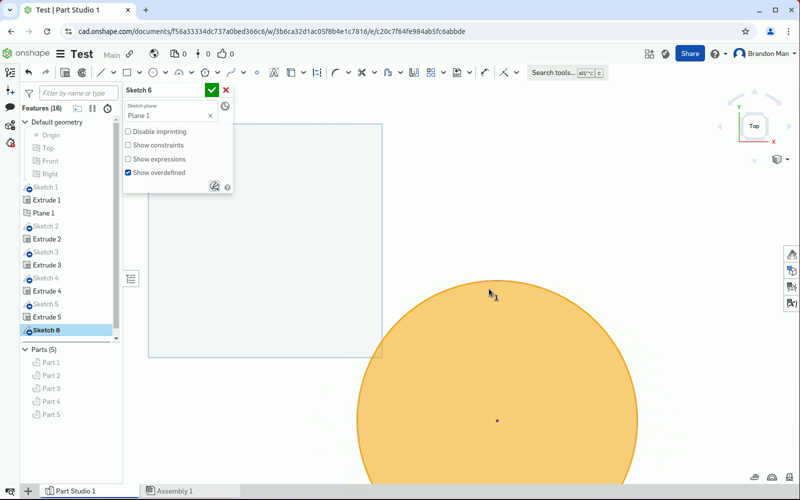
scroll(-6)
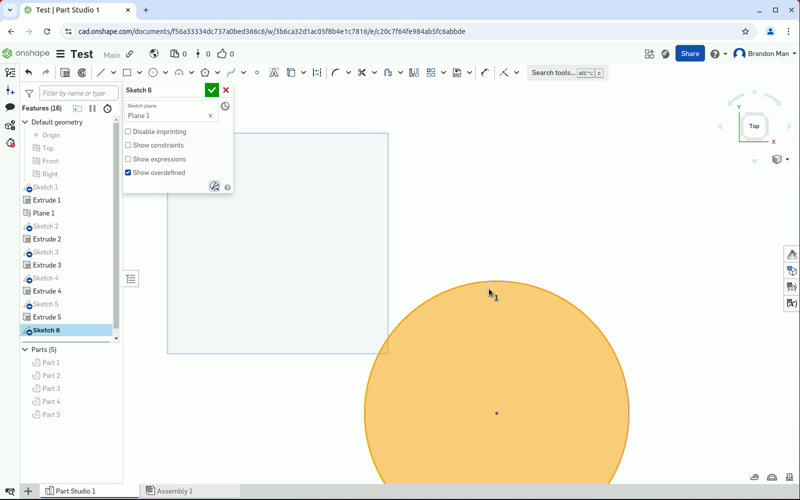
scroll(-6)
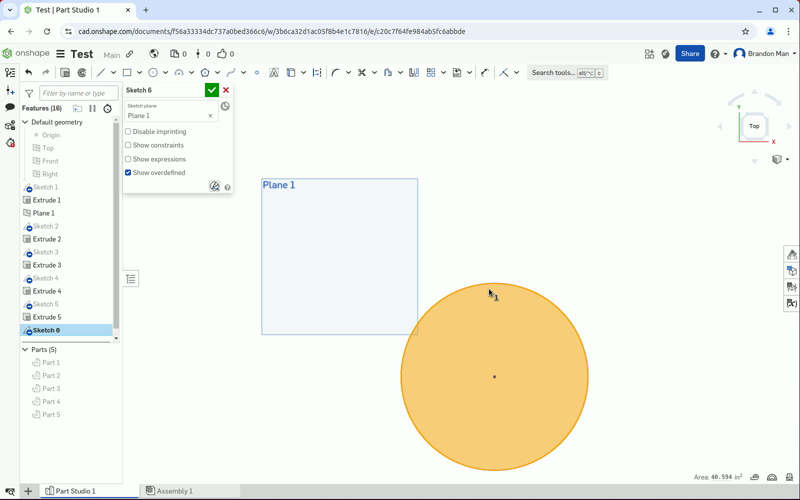
scroll(-6)
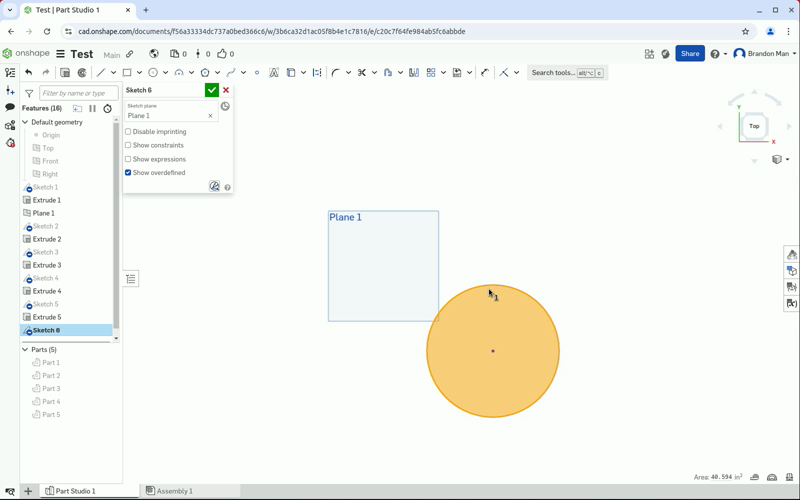
scroll(-6)
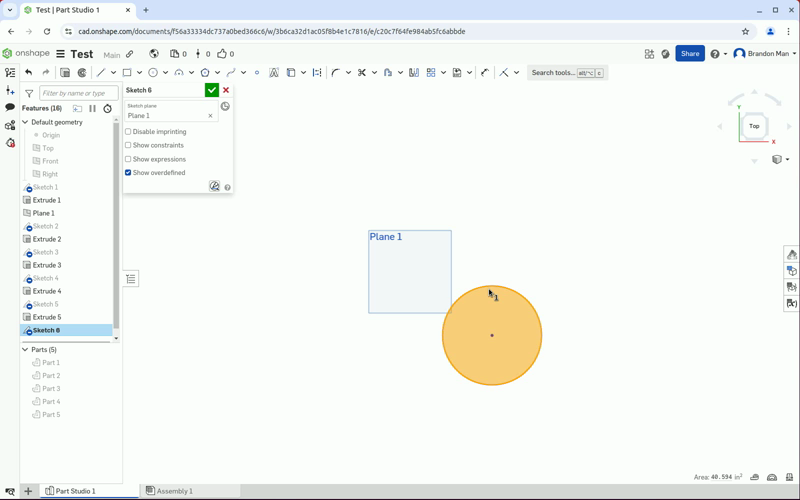
scroll(-6)
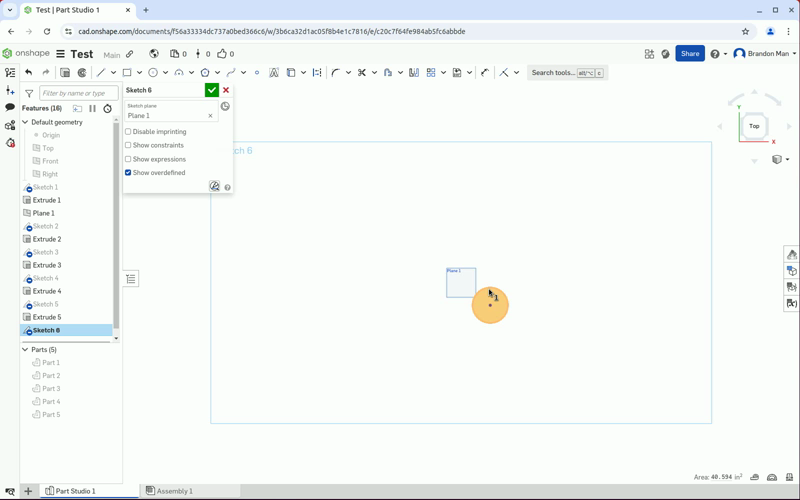
mouse_move(73, 352)
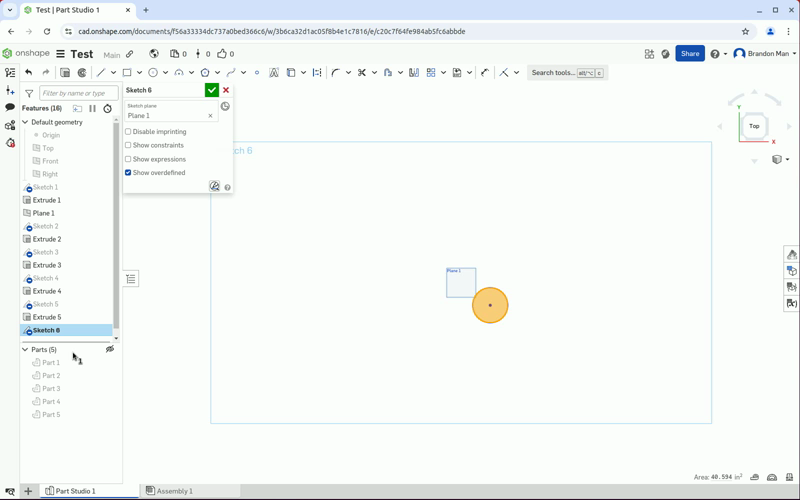
key(shift+y)
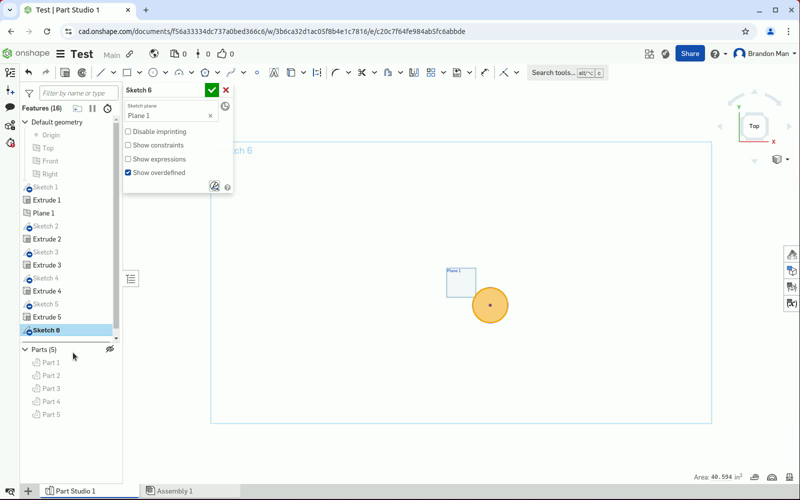
key(shift+e)
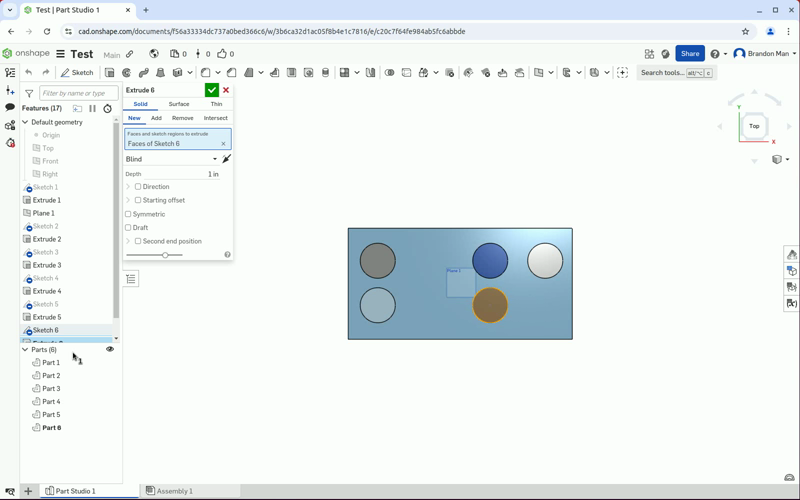
mouse_move(143, 106)
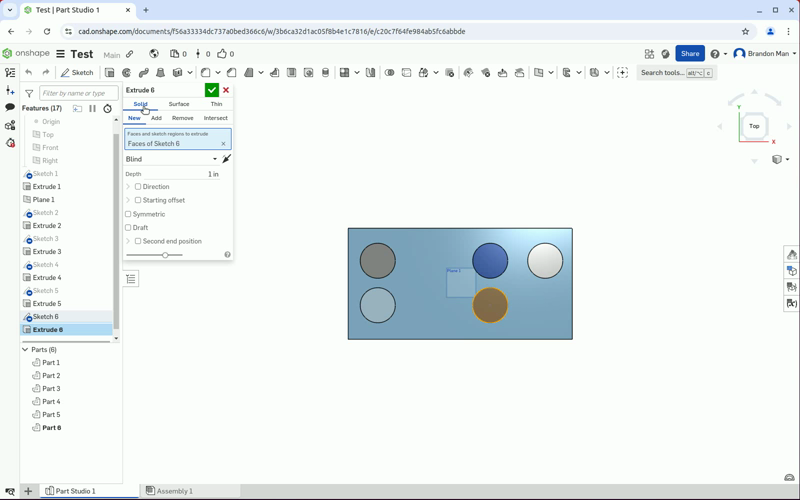
click(143, 106)
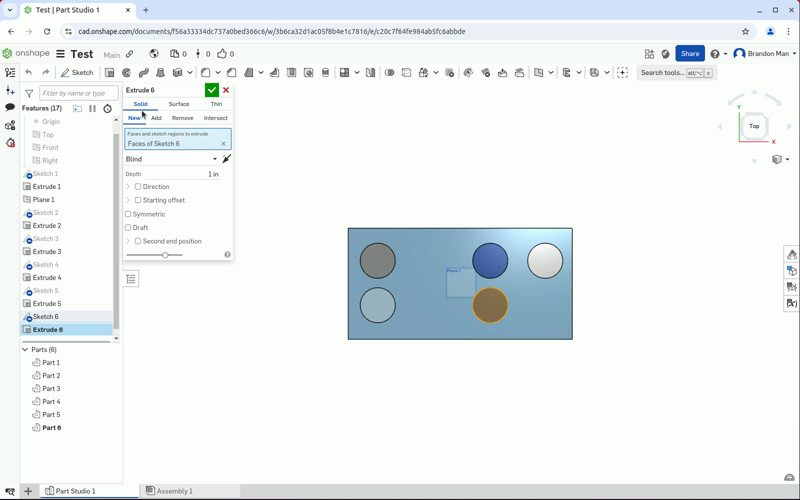
mouse_move(137, 120)
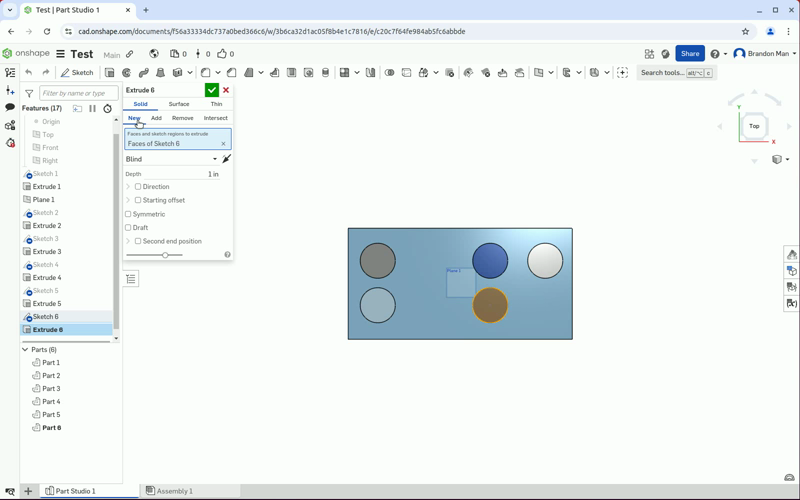
click(137, 120)
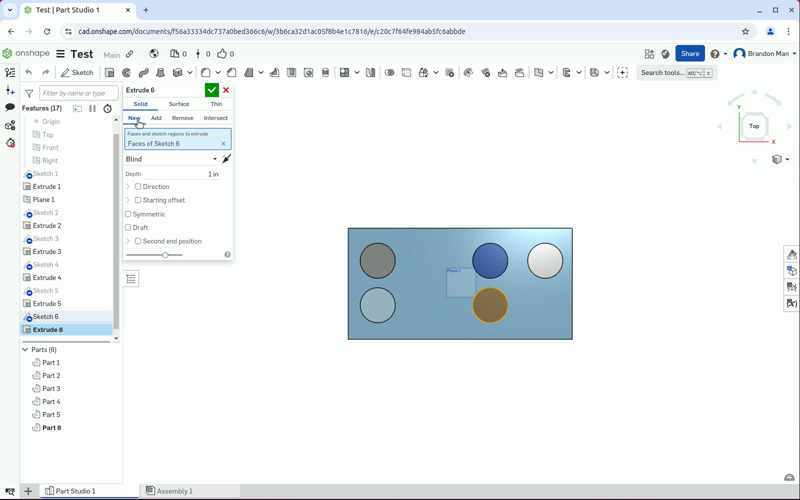
key(tab, 4)
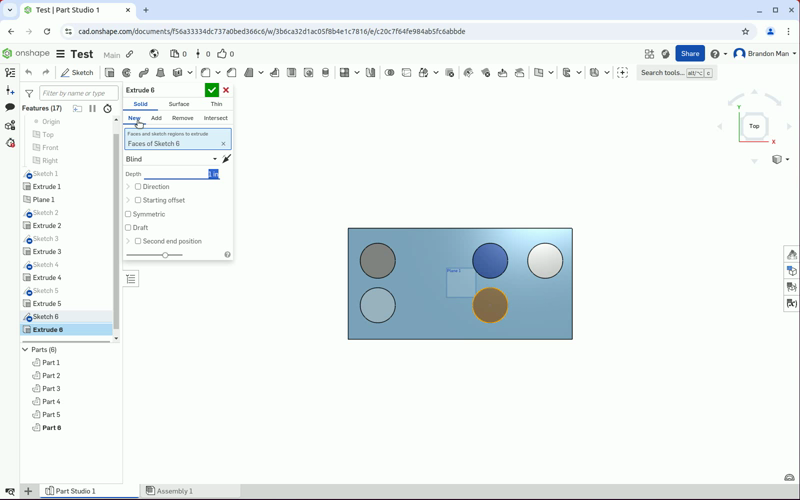
text(2.407)
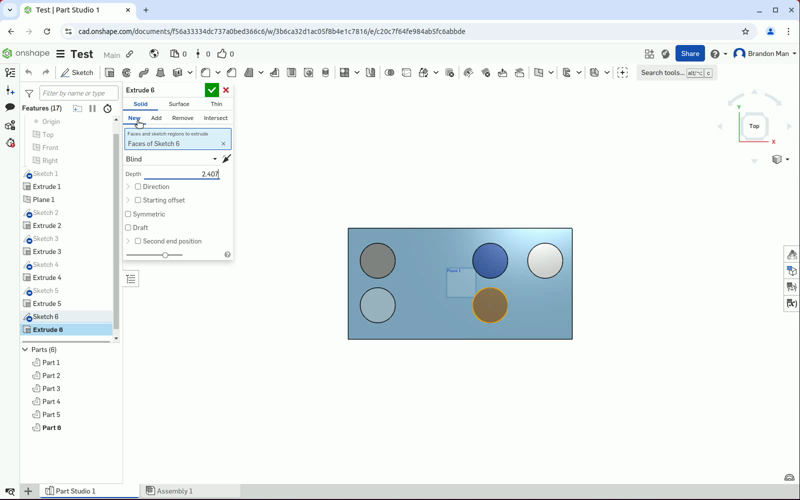
key(enter)
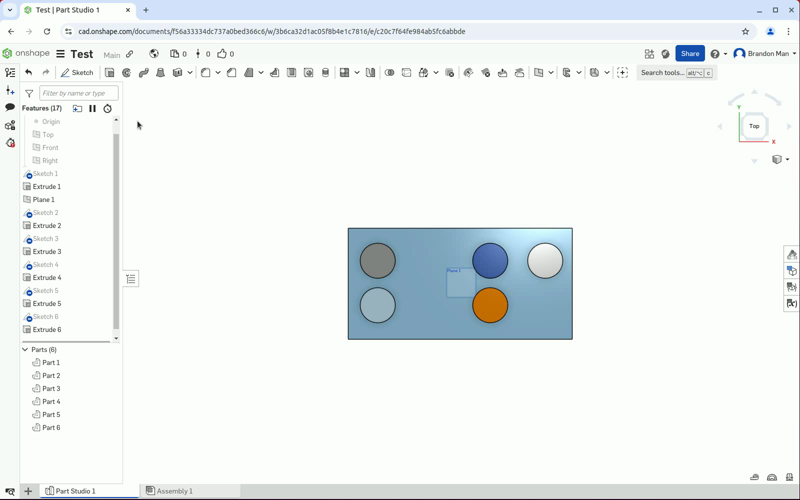
key(shift+h)
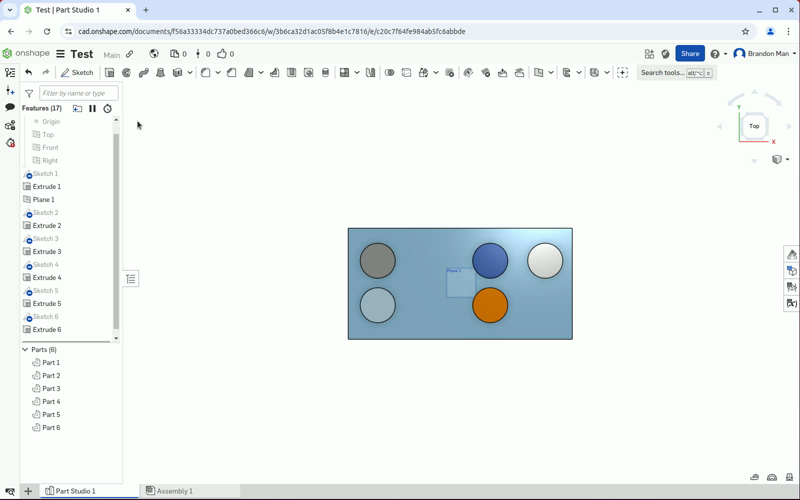
key(shift+h)
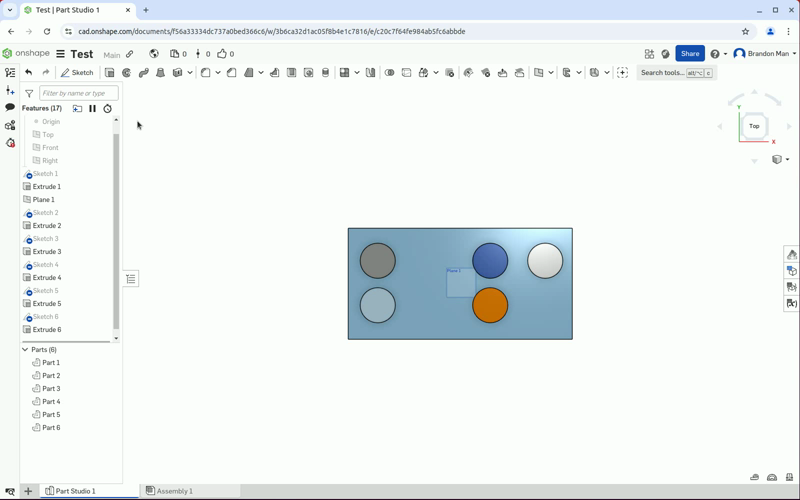
mouse_move(69, 176)
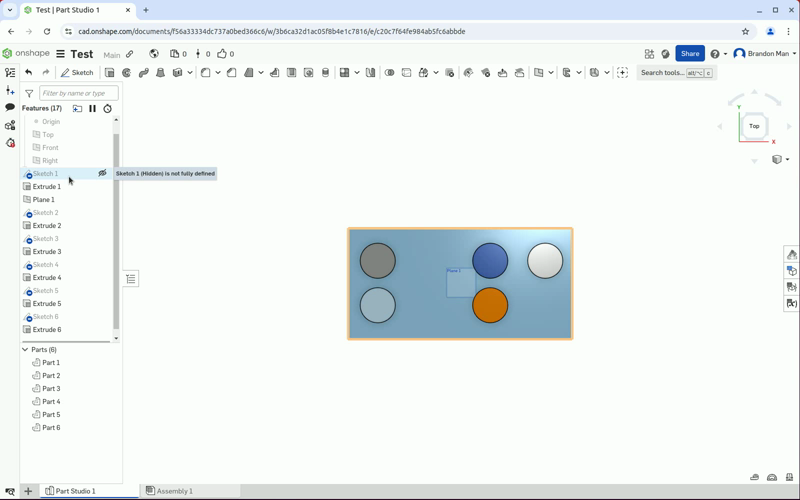
click(69, 176)
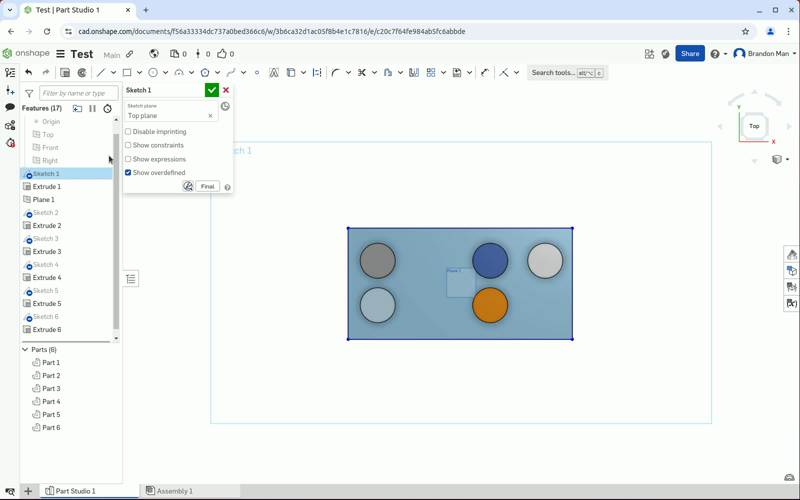
mouse_move(229, 92)
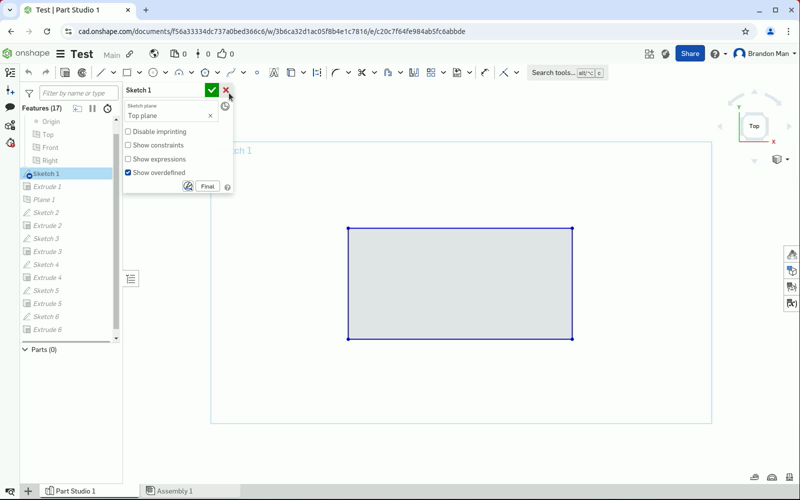
click(229, 92)
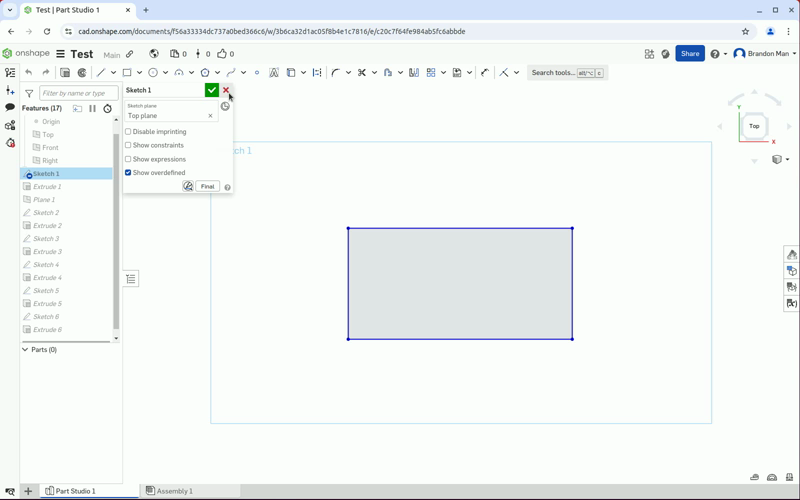
key(shift+s)
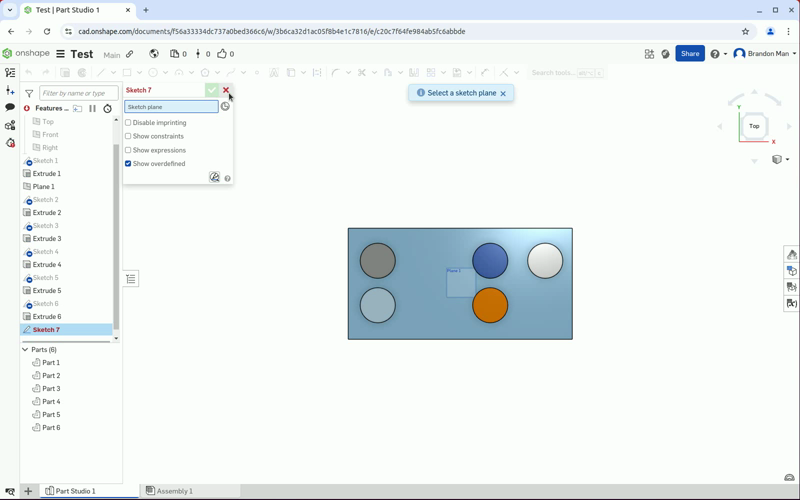
mouse_move(69, 189)
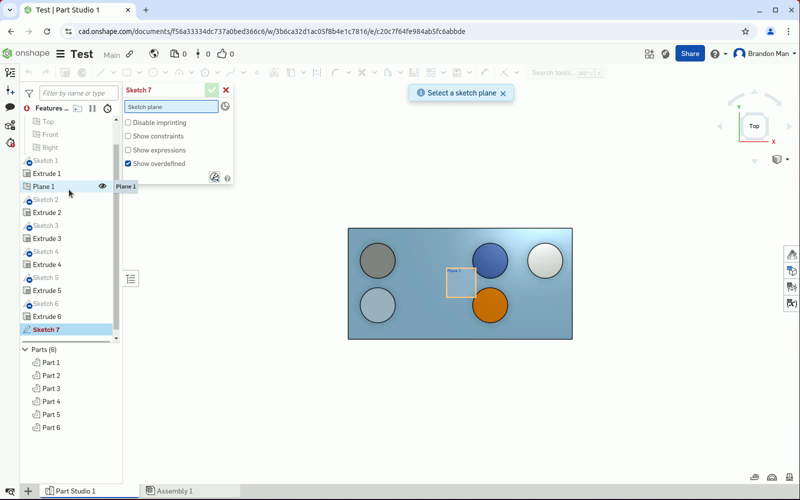
click(69, 189)
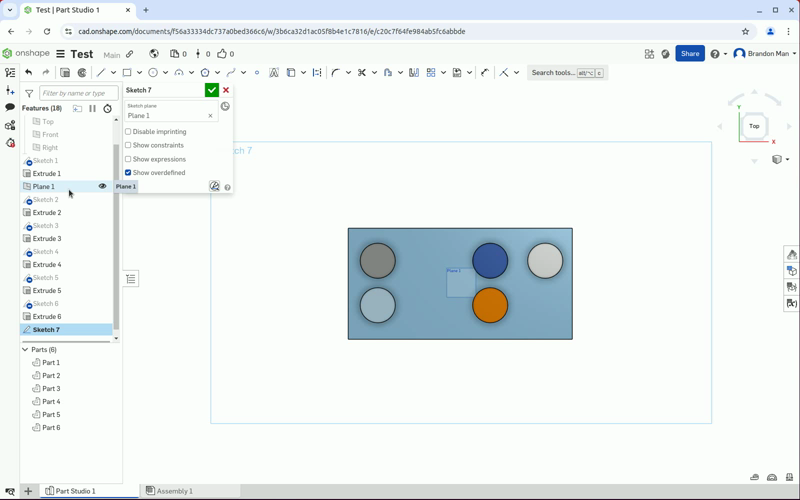
mouse_move(73, 352)
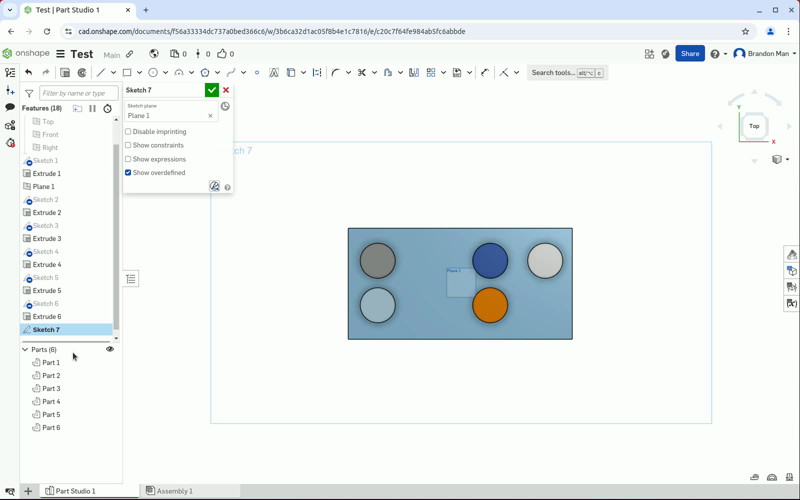
key(y)
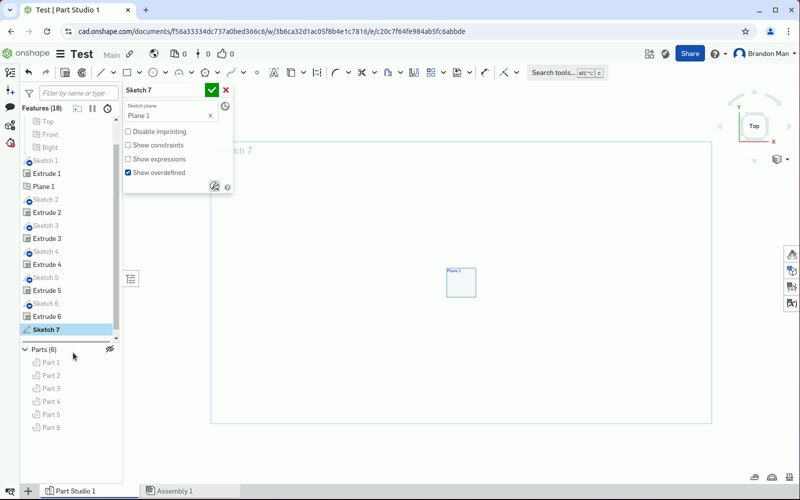
key(c)
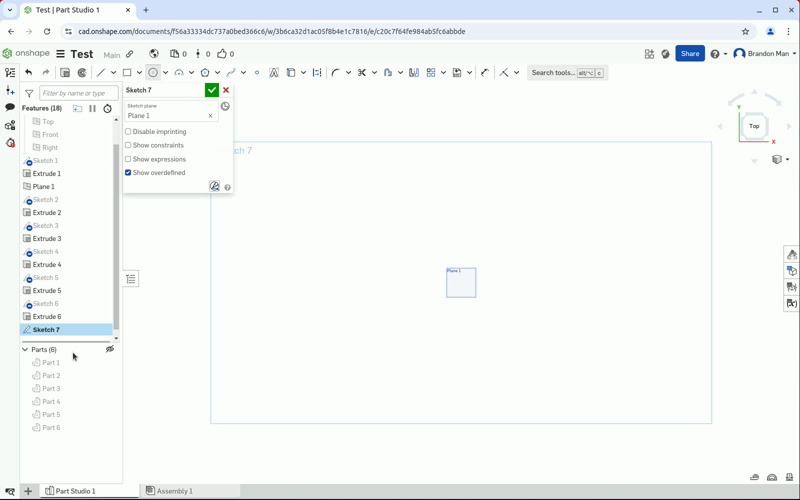
key_down(shift)
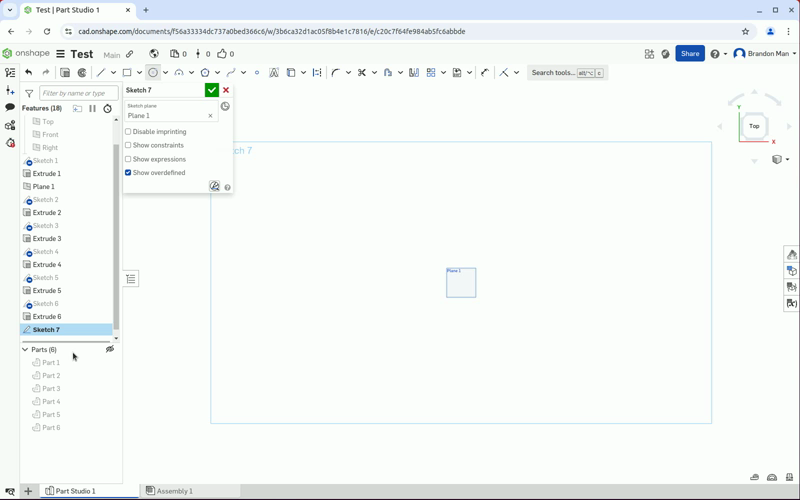
mouse_move(545, 305)
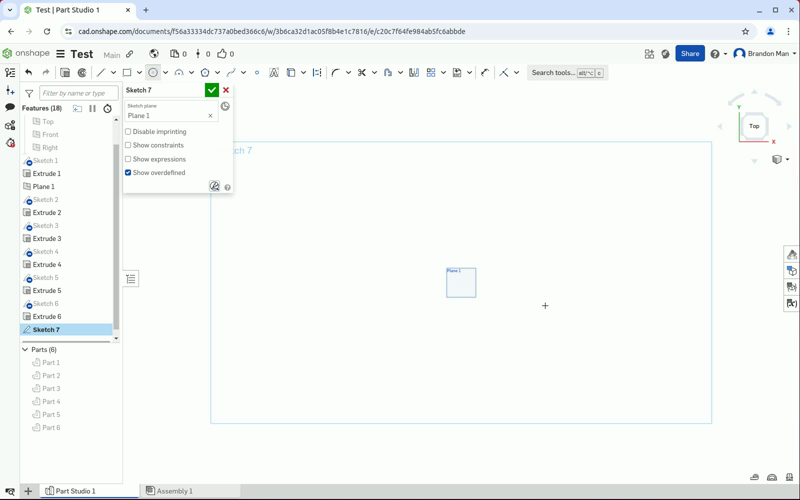
click(545, 305)
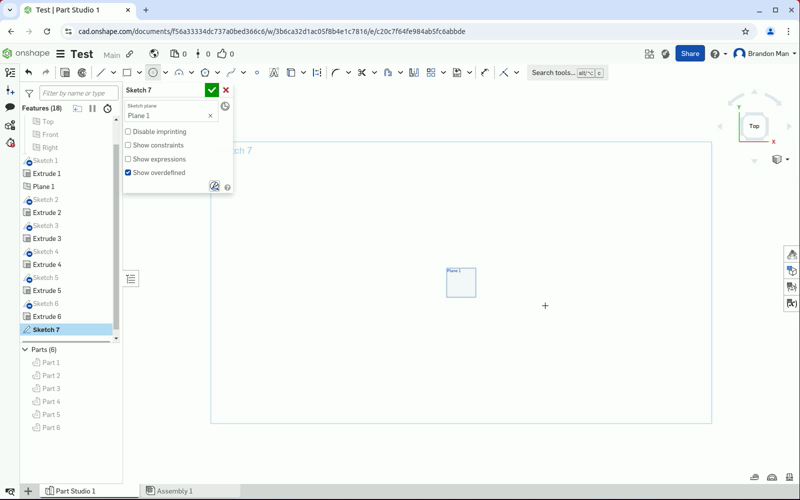
key_up(shift)
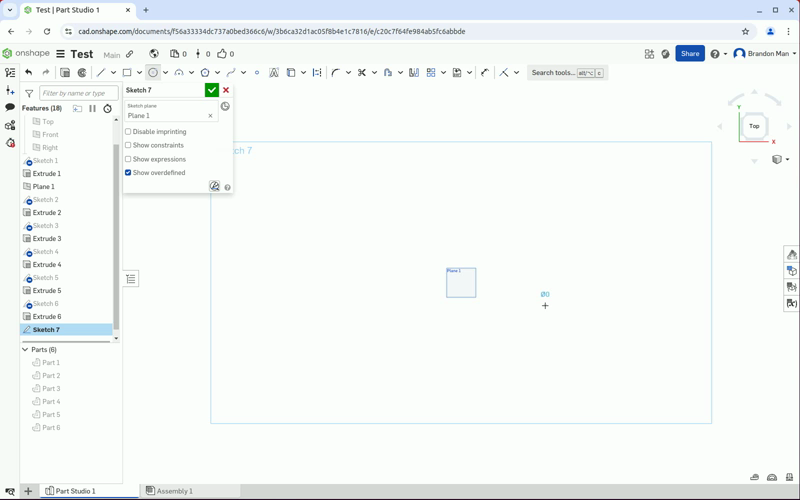
mouse_move(562, 305)
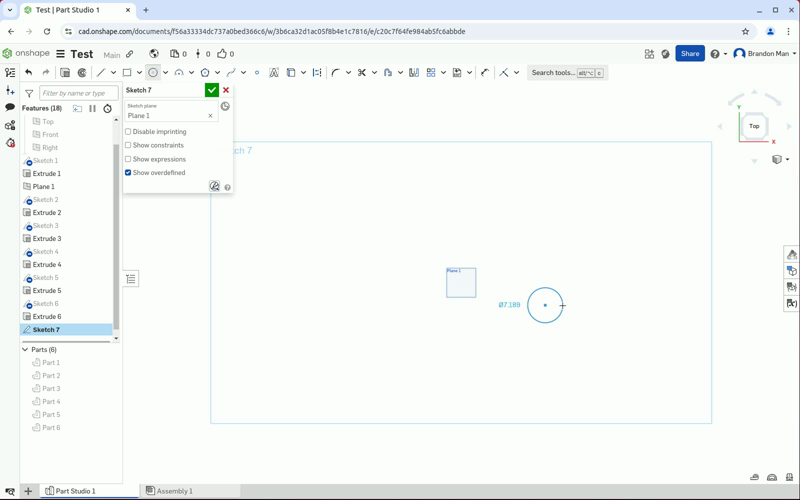
click(562, 305)
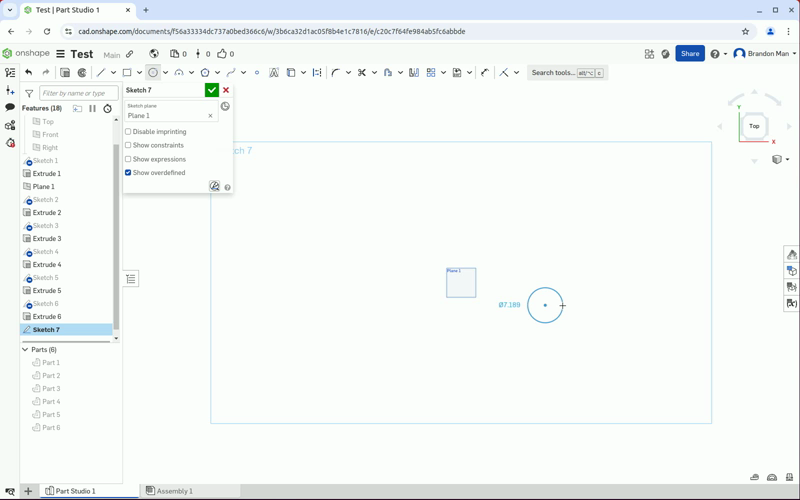
key(esc)
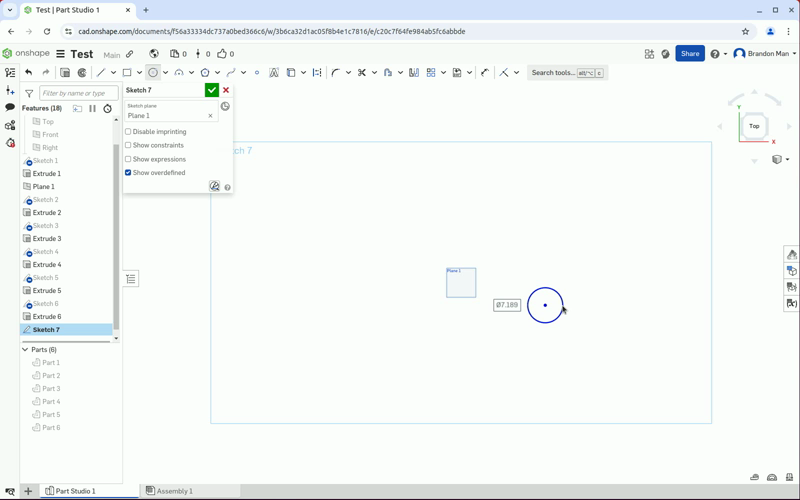
mouse_move(542, 306)
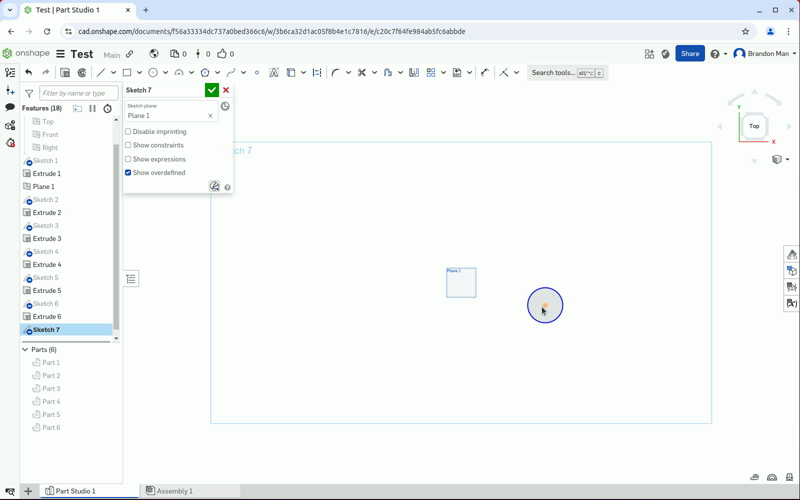
scroll(6)
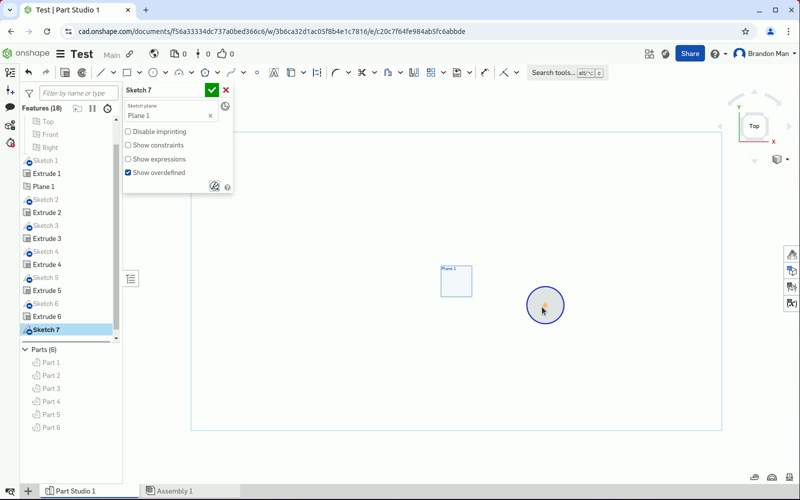
scroll(6)
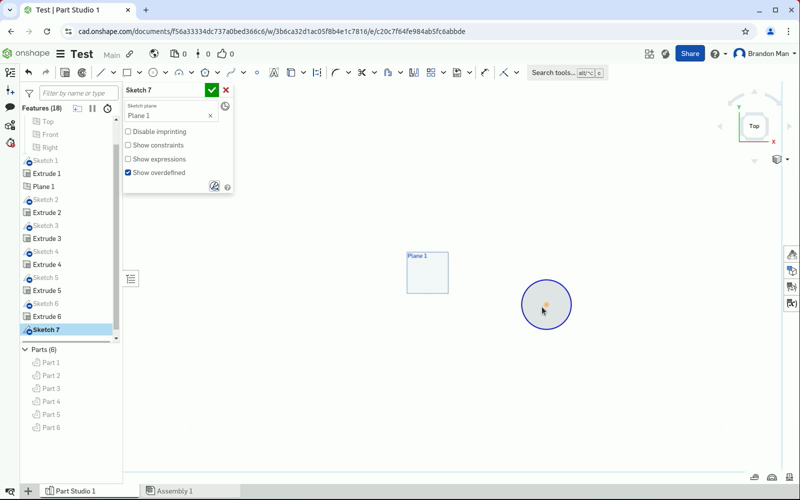
scroll(6)
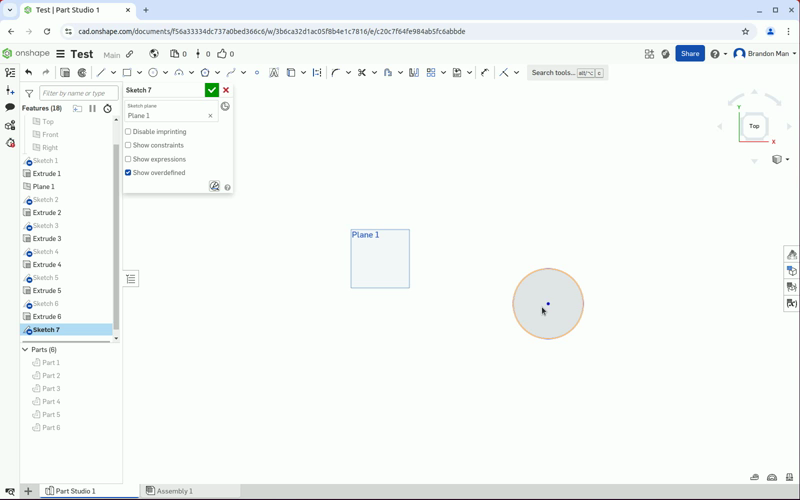
scroll(6)
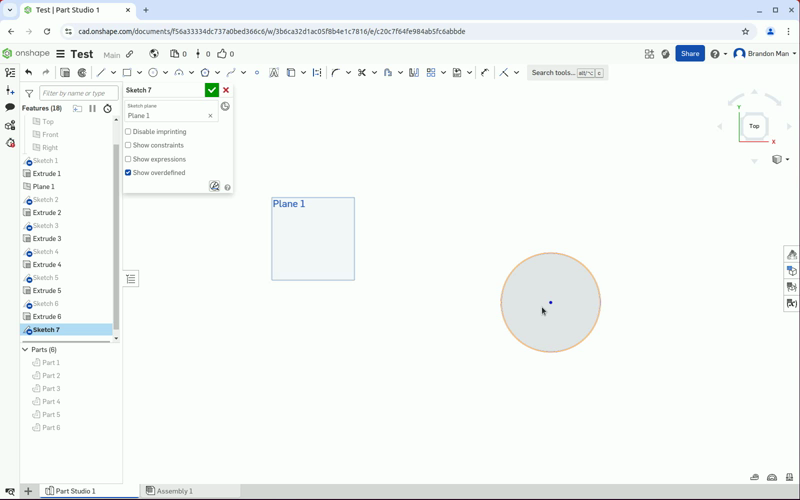
scroll(6)
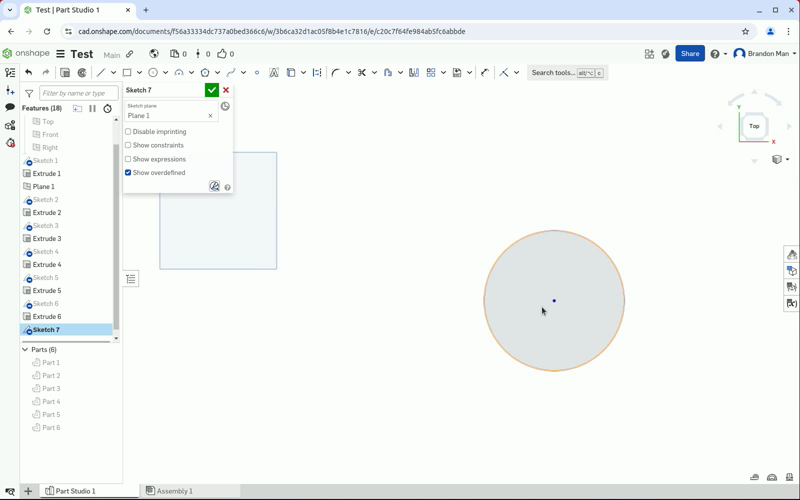
scroll(6)
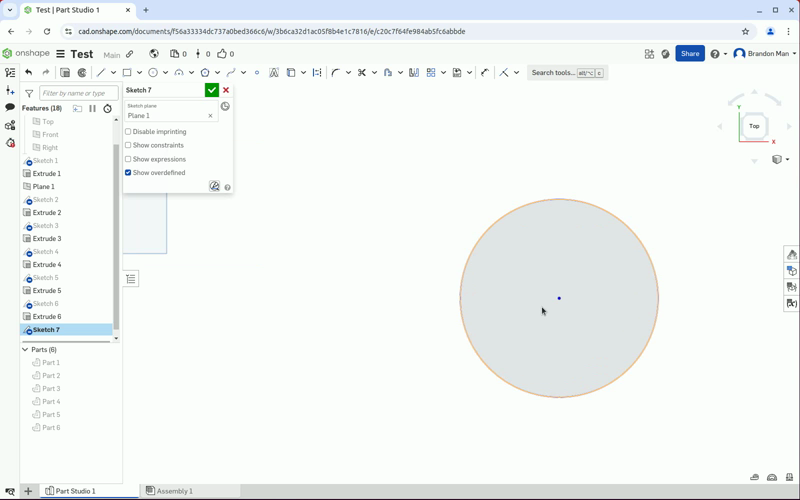
scroll(6)
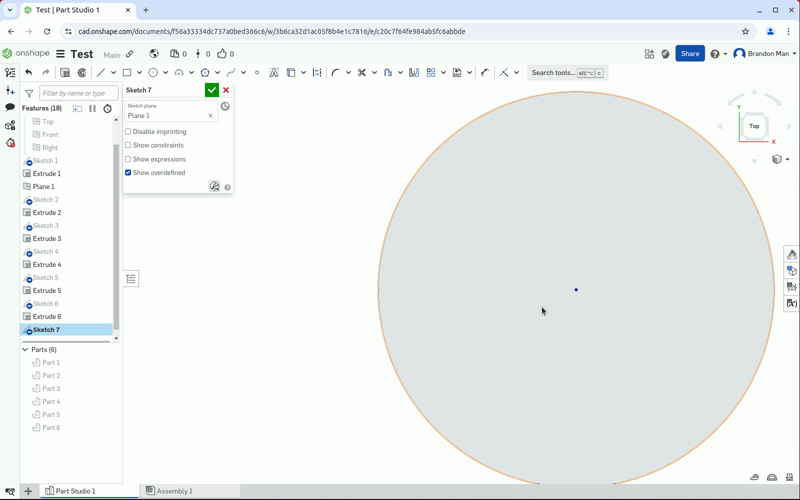
click(542, 306)
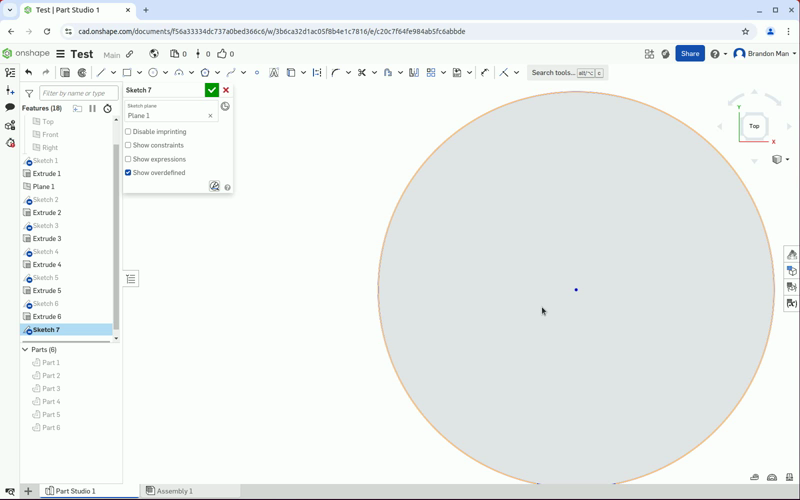
scroll(-6)
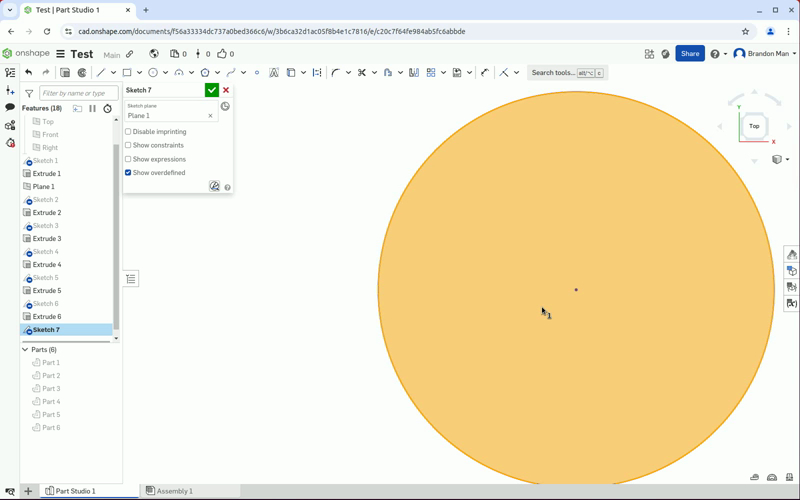
scroll(-6)
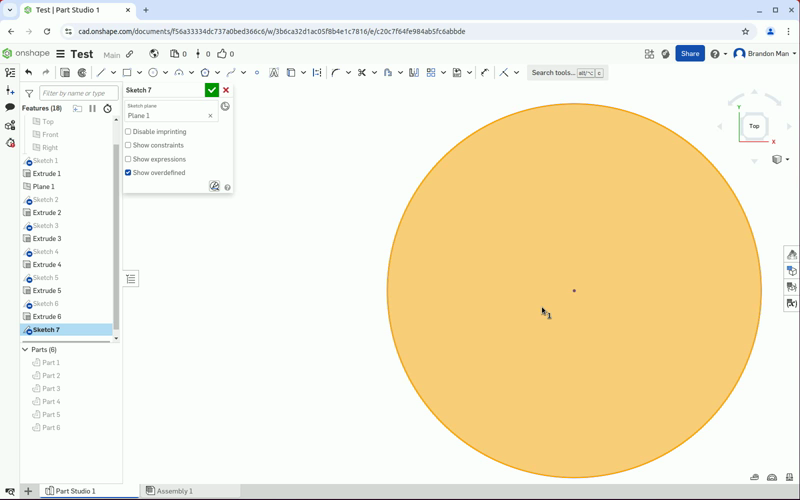
scroll(-6)
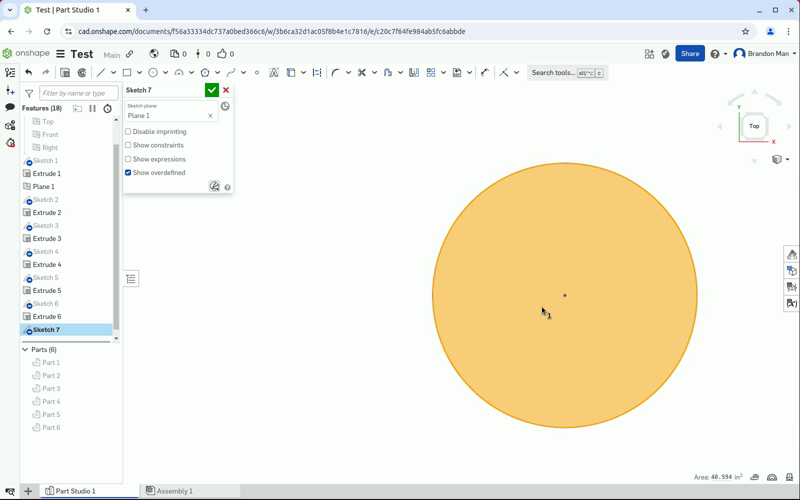
scroll(-6)
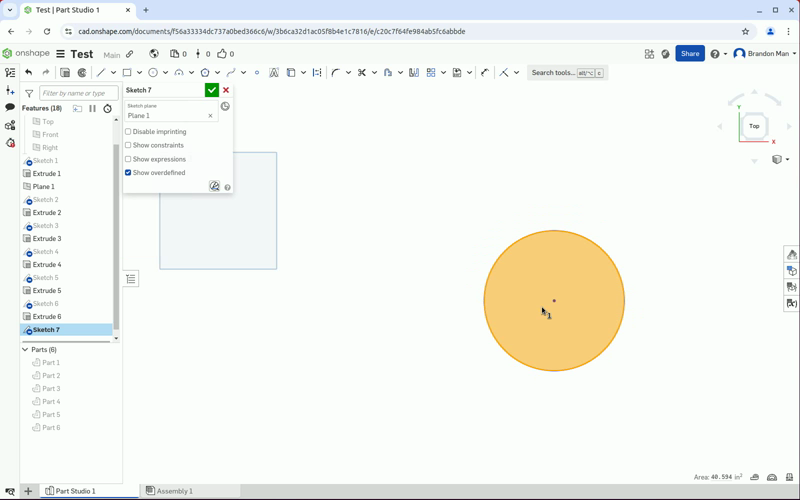
scroll(-6)
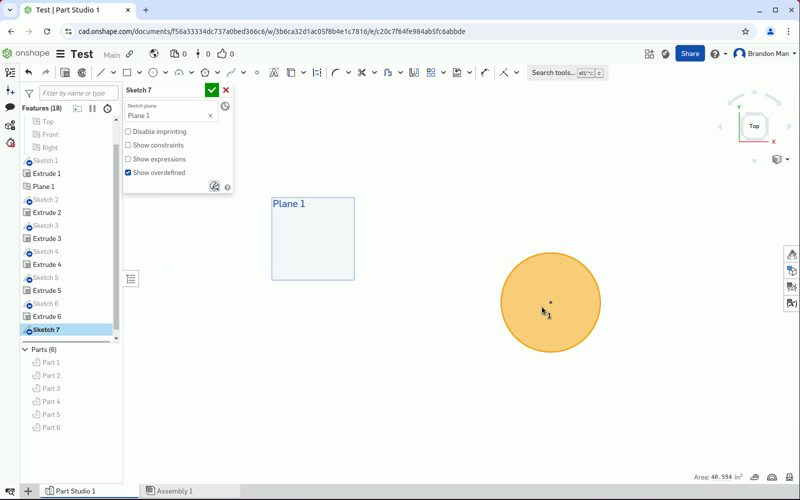
scroll(-6)
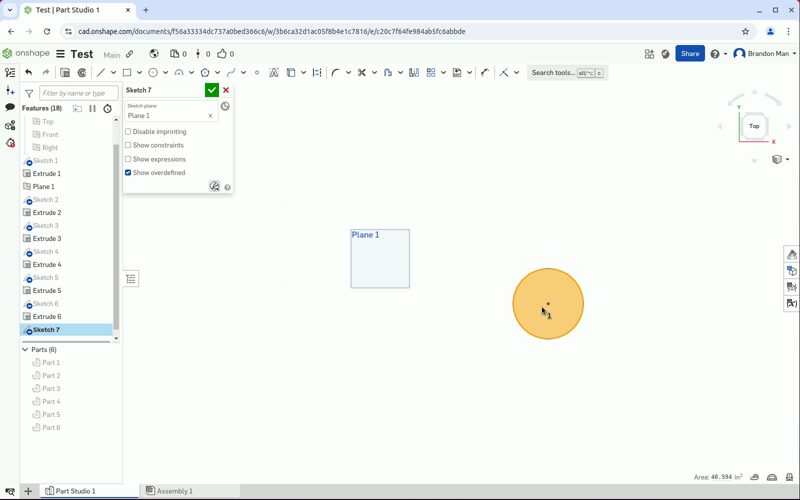
scroll(-6)
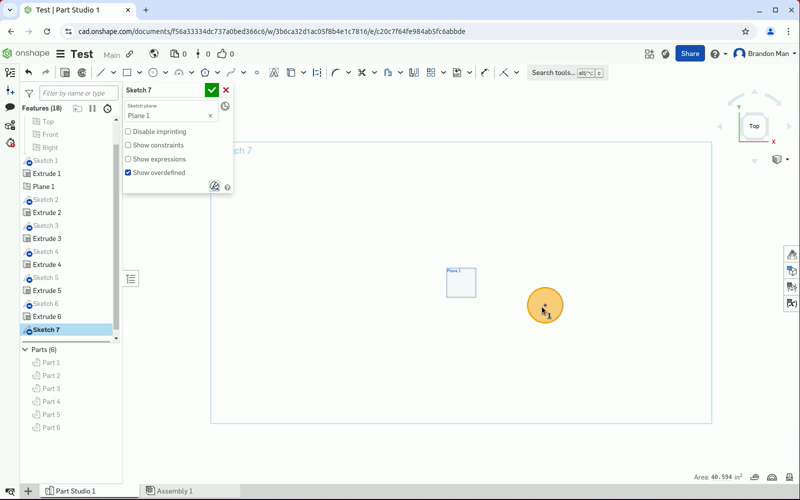
mouse_move(73, 352)
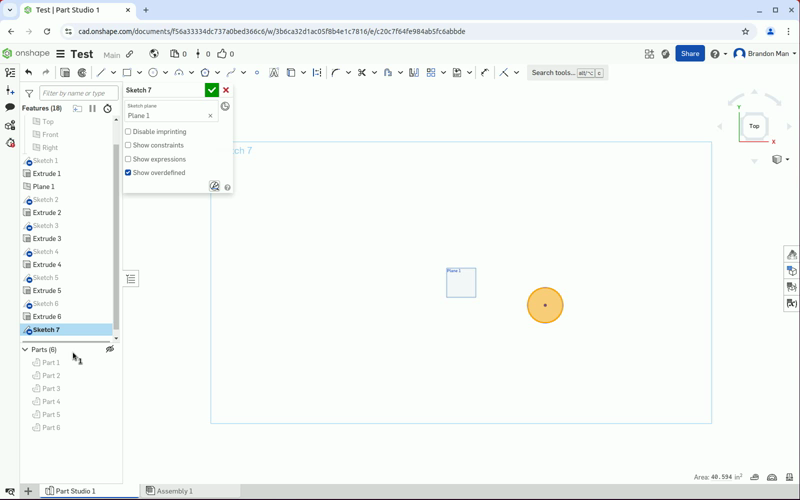
key(shift+y)
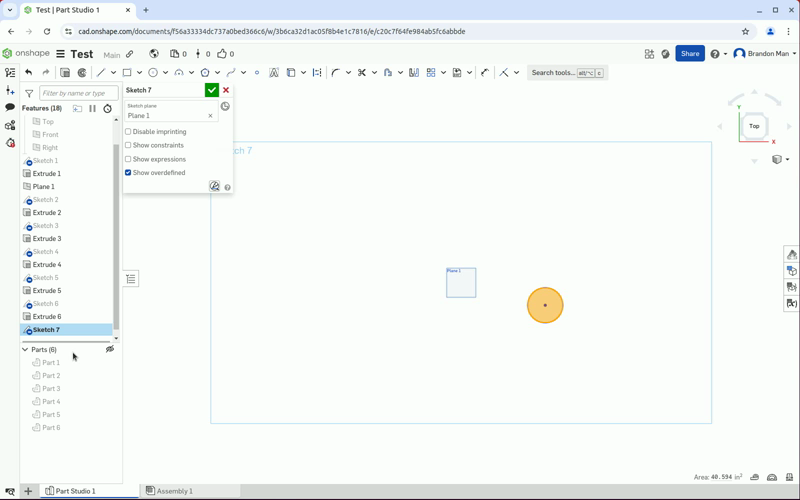
key(shift+e)
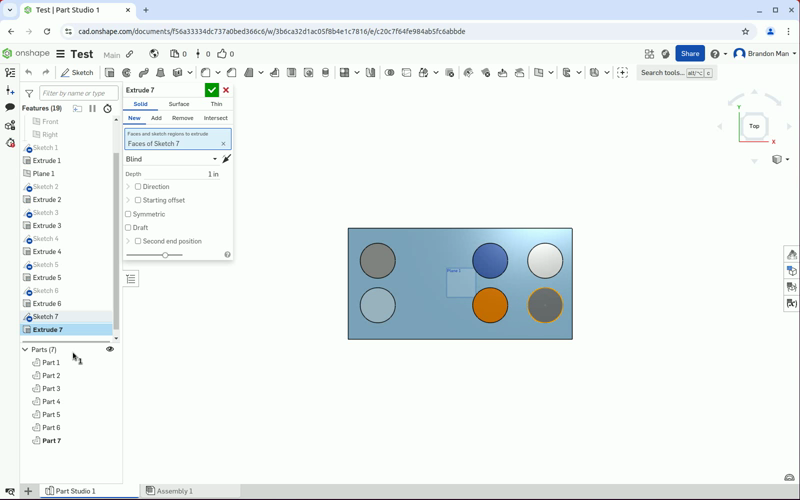
mouse_move(143, 106)
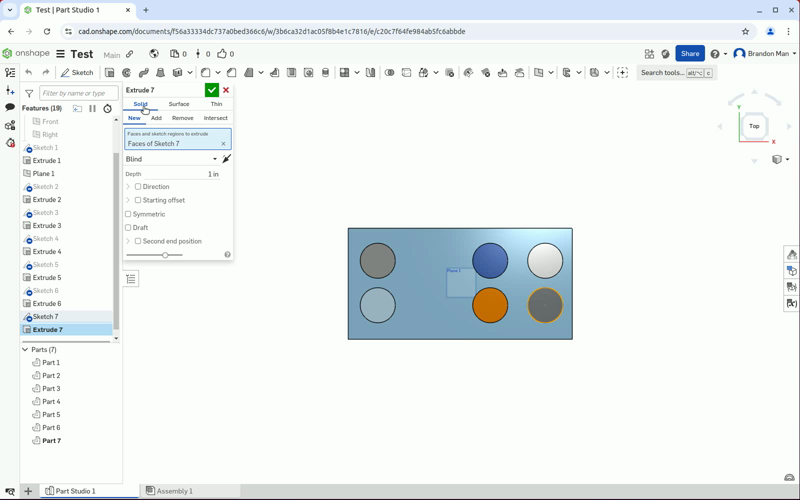
click(143, 106)
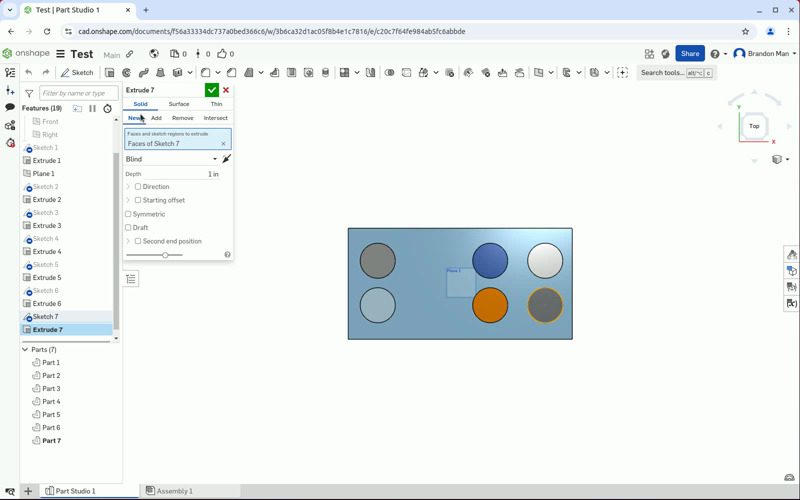
mouse_move(137, 120)
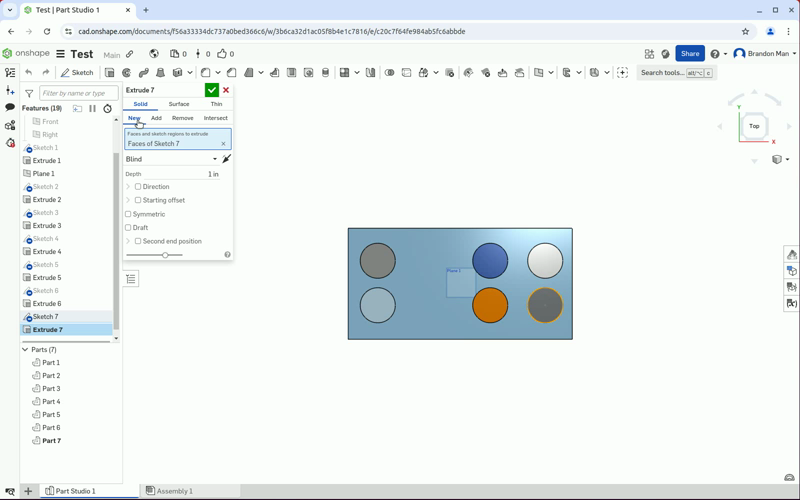
click(137, 120)
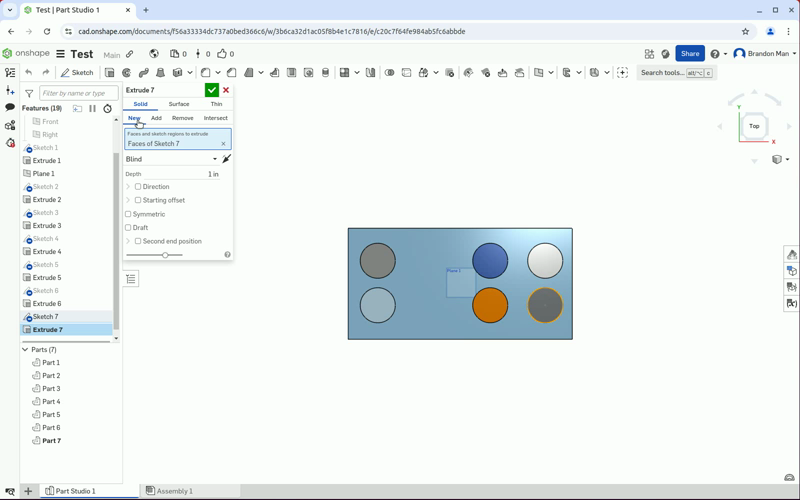
key(tab, 4)
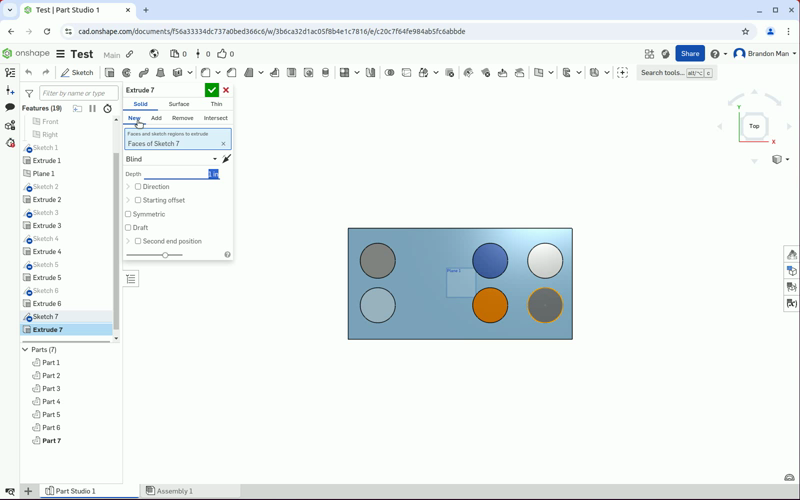
text(2.407)
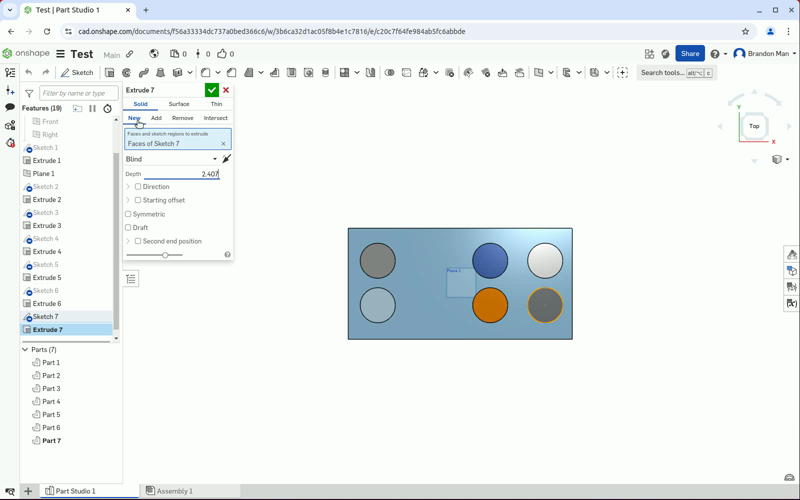
key(enter)
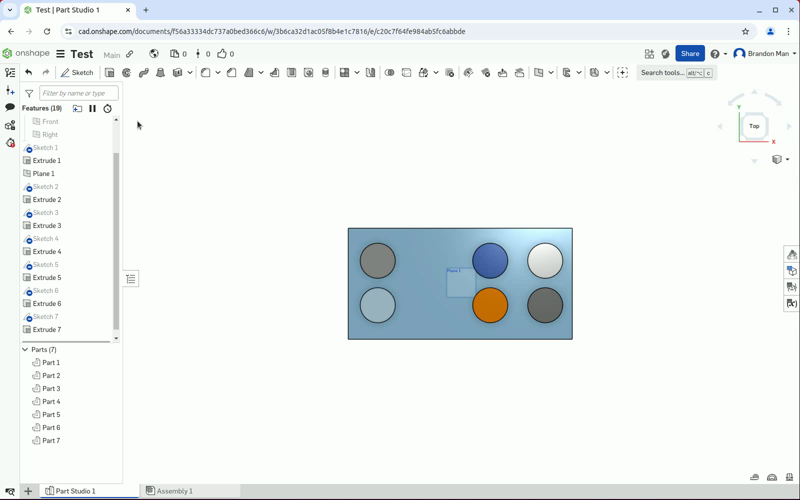
key(shift+h)
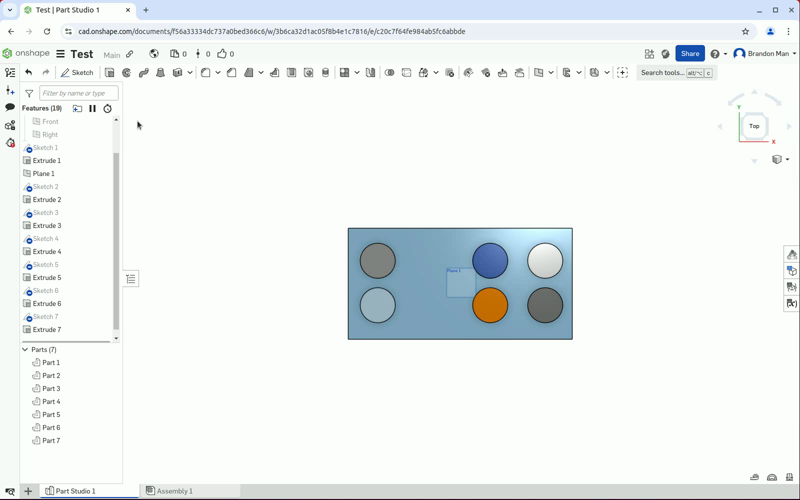
key(shift+h)
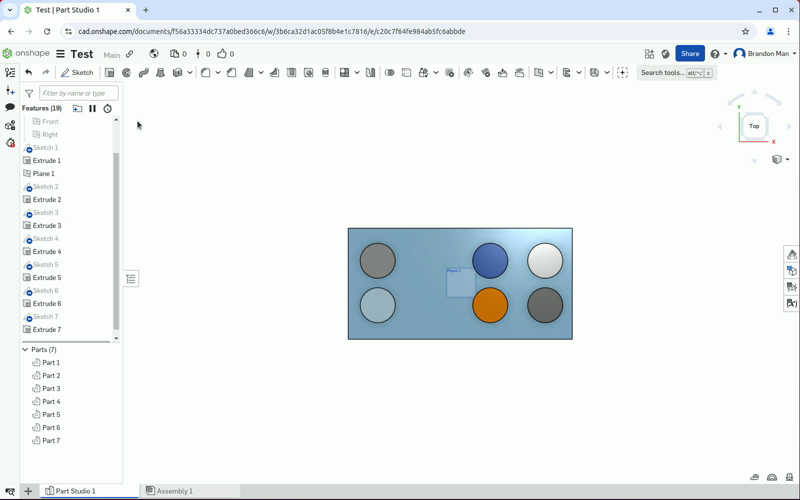
mouse_move(69, 150)
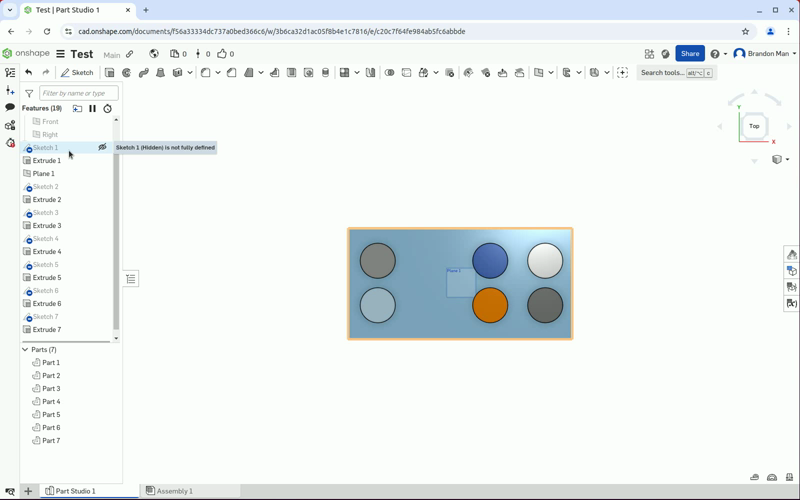
click(69, 150)
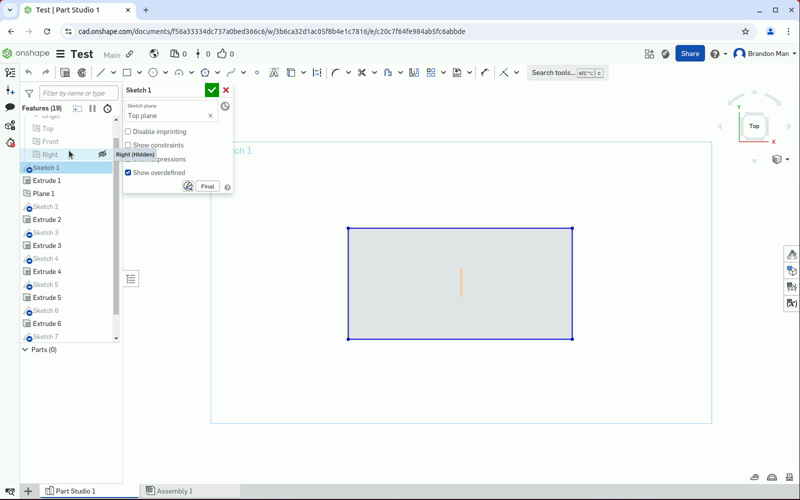
mouse_move(229, 92)
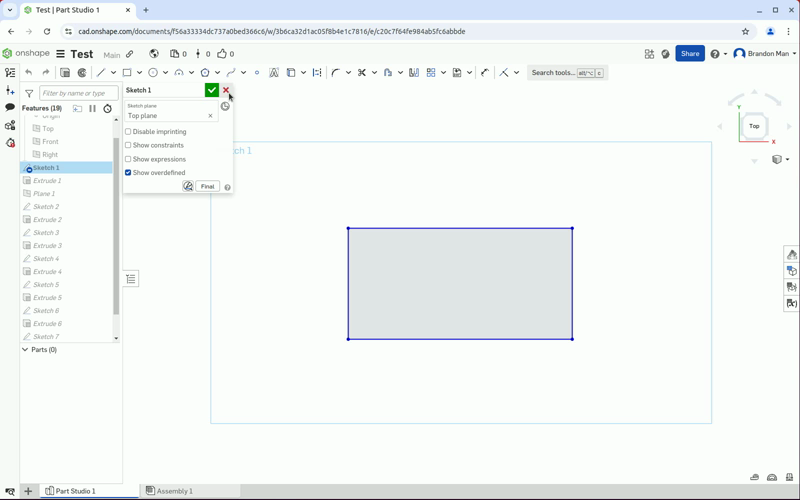
click(229, 92)
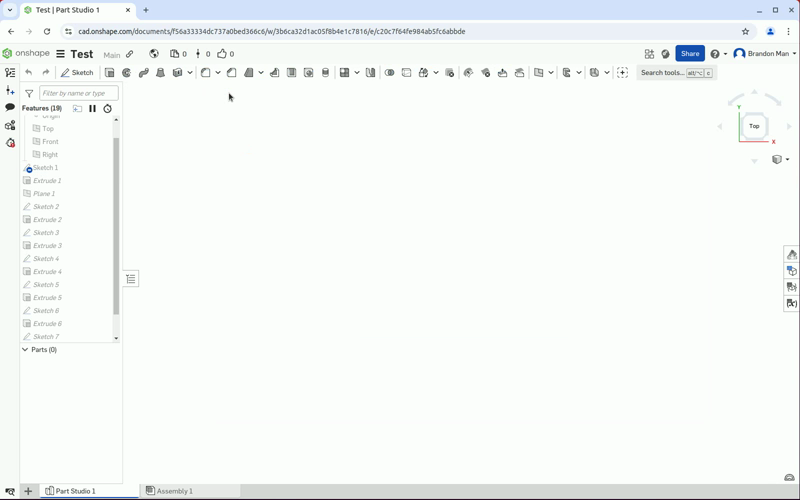
key(shift+s)
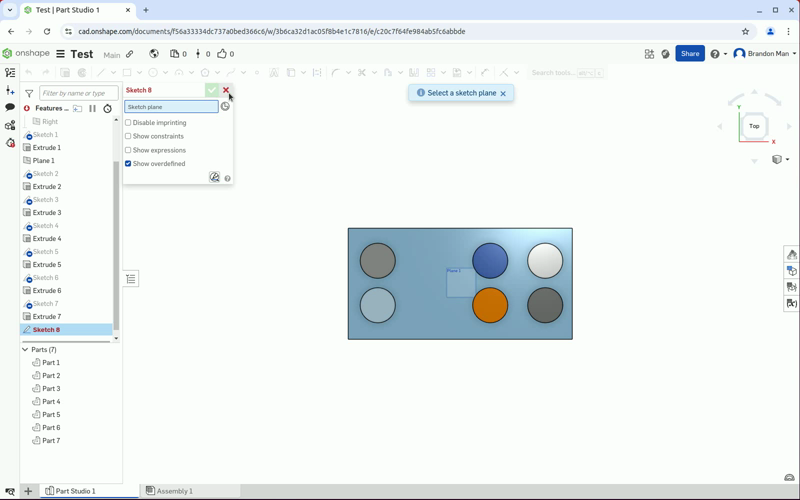
mouse_move(69, 163)
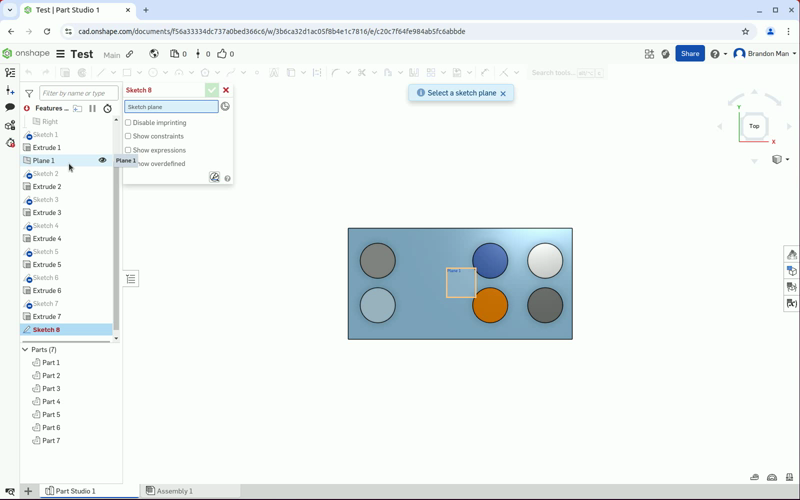
click(69, 163)
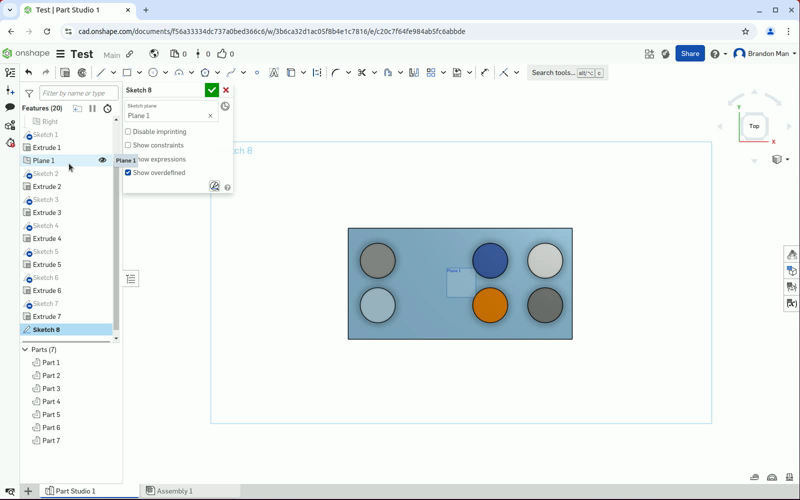
mouse_move(73, 352)
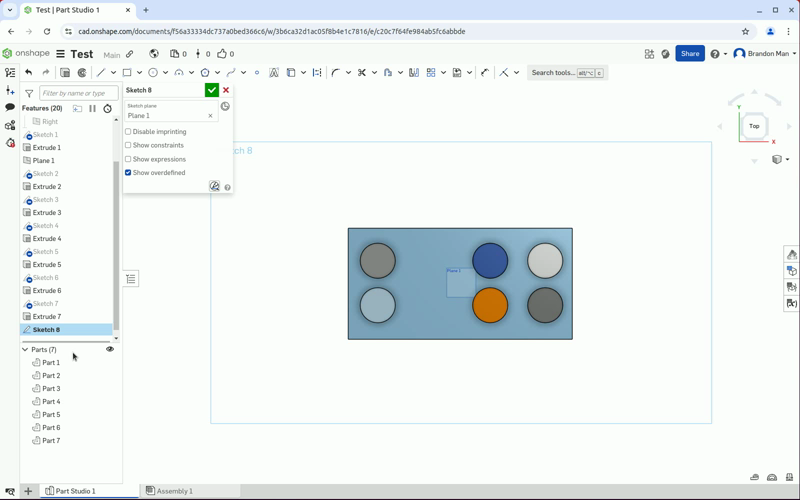
key(y)
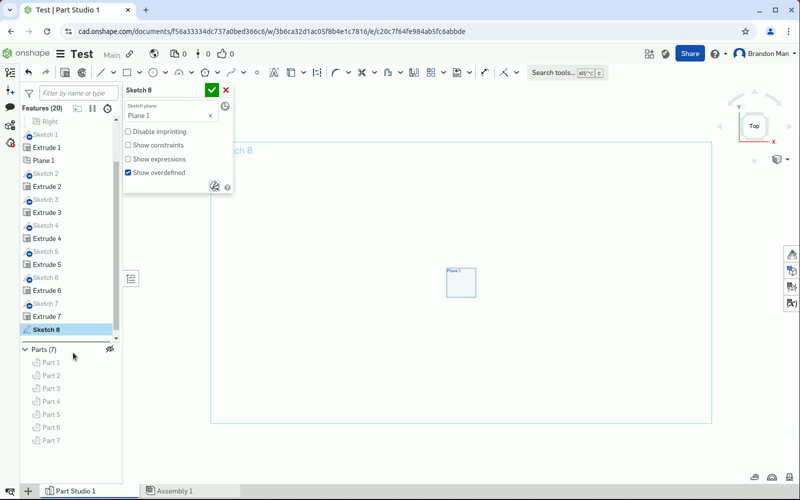
key(c)
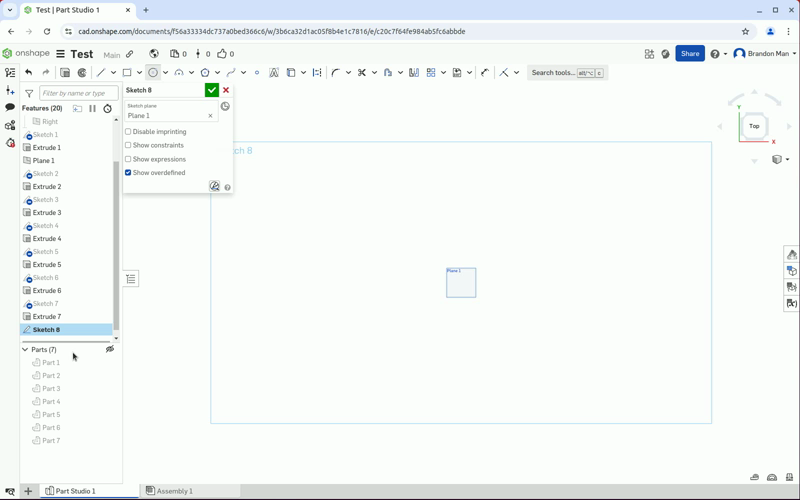
key_down(shift)
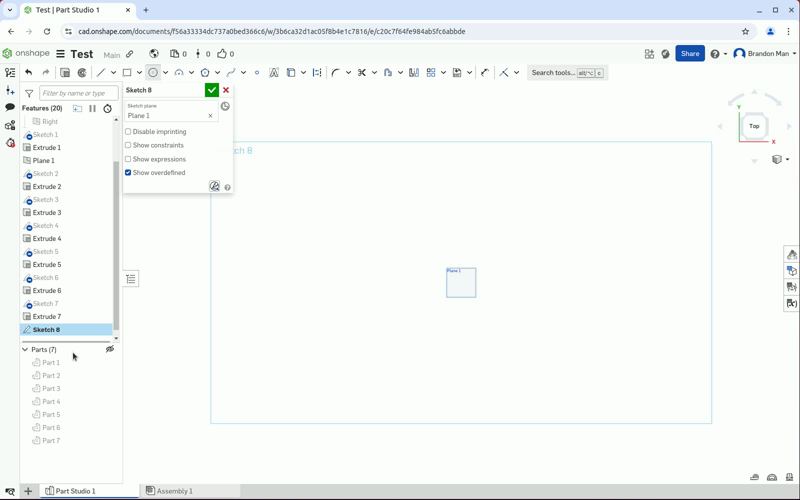
mouse_move(432, 305)
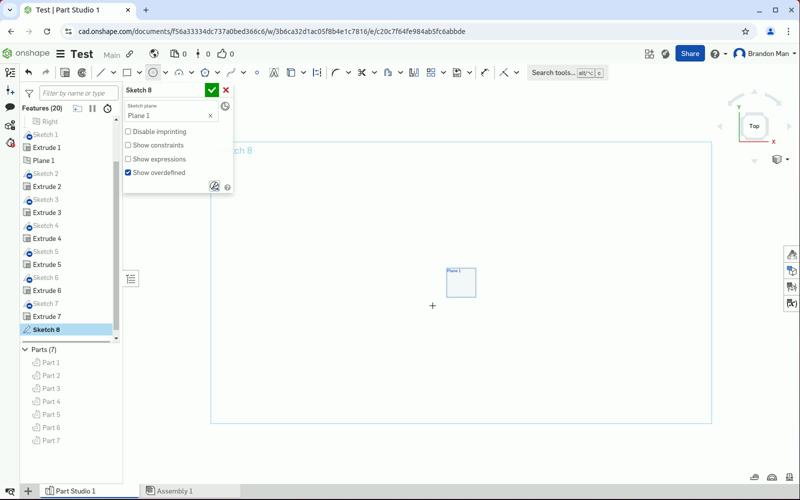
click(432, 305)
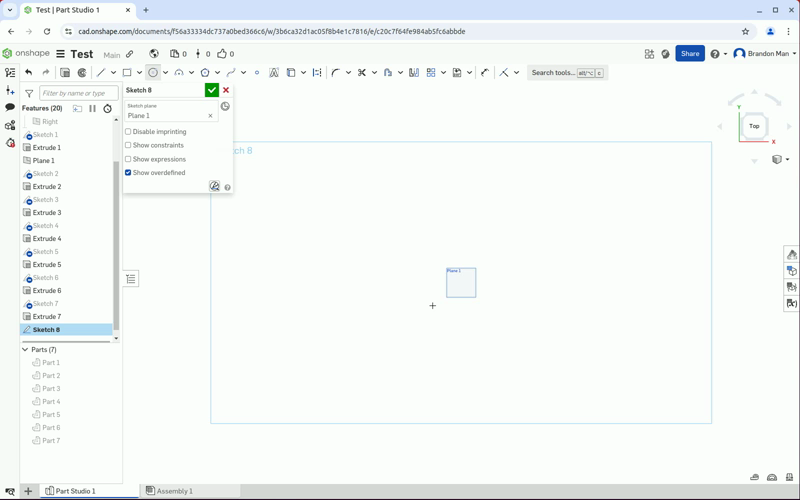
key_up(shift)
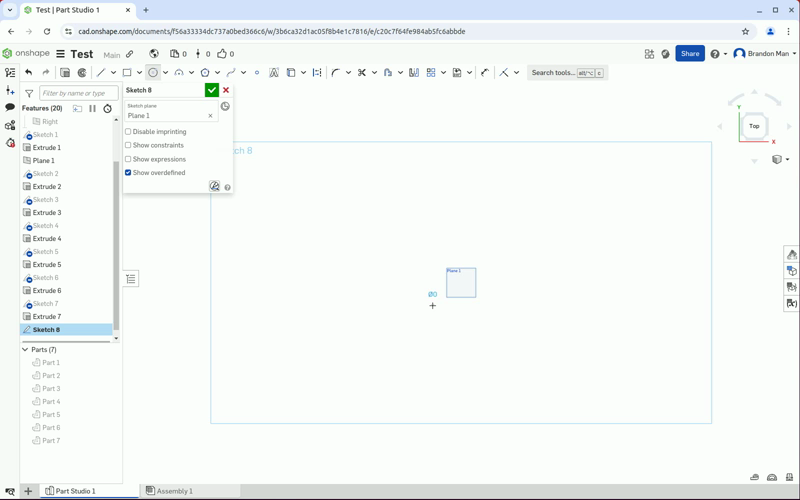
mouse_move(450, 305)
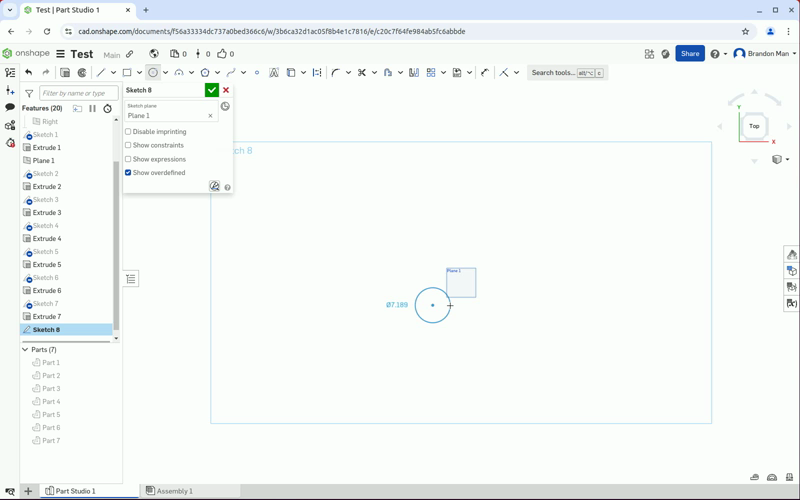
click(450, 305)
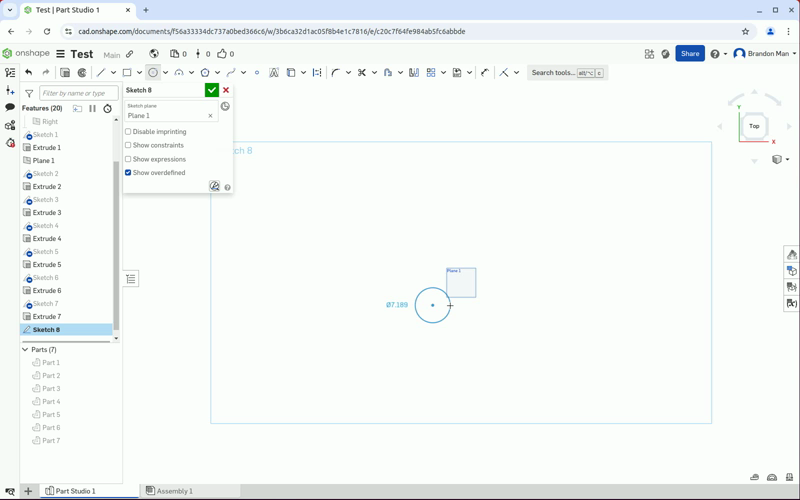
key(esc)
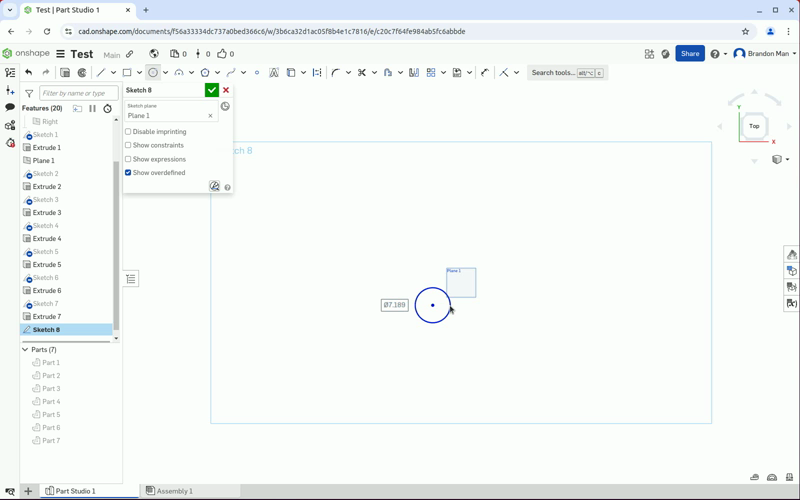
mouse_move(439, 297)
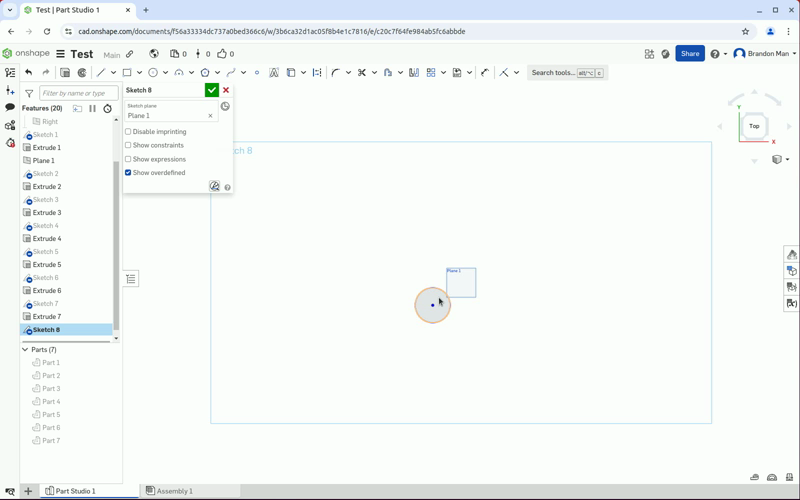
scroll(6)
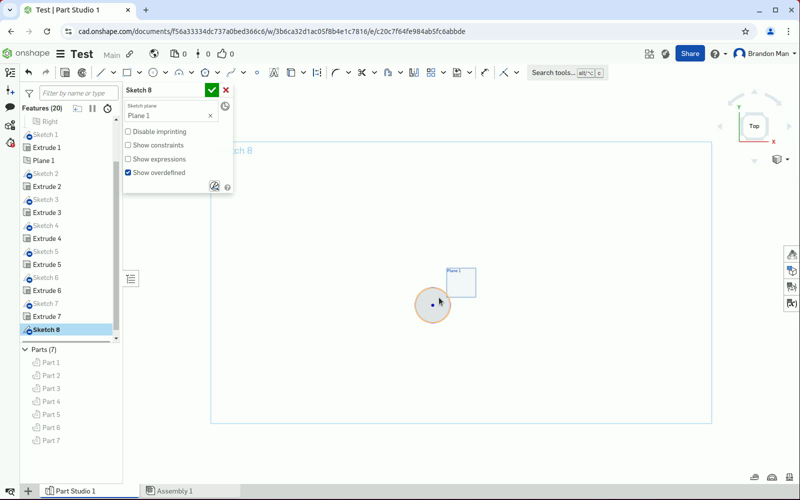
scroll(6)
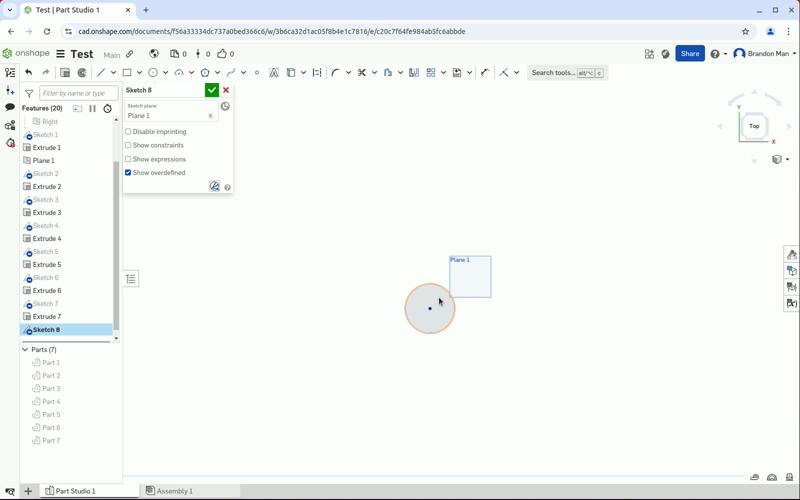
scroll(6)
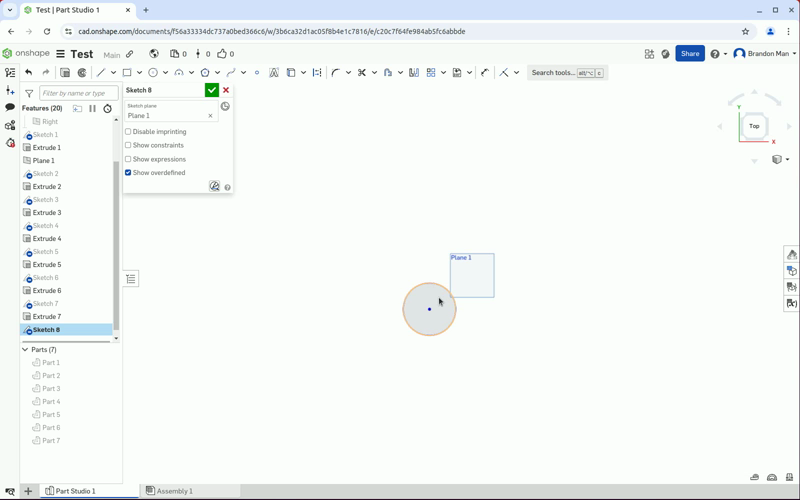
scroll(6)
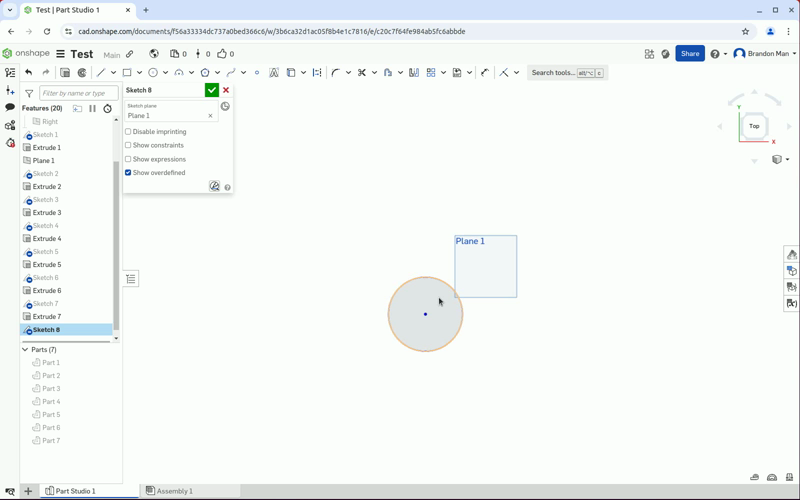
scroll(6)
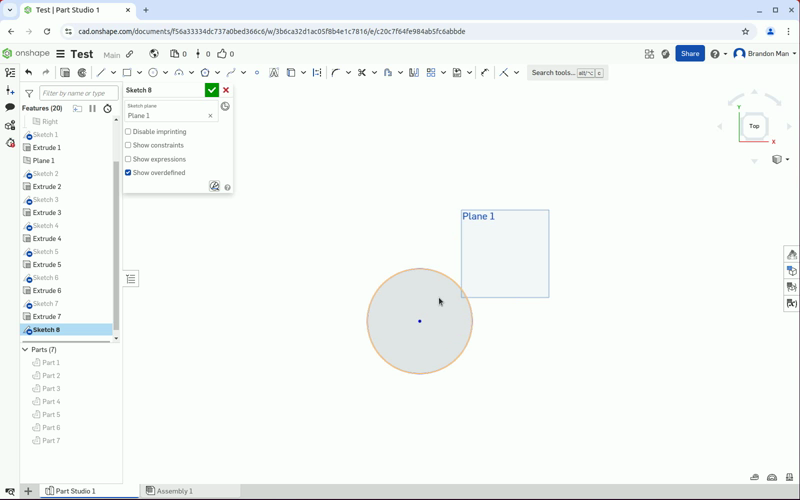
scroll(6)
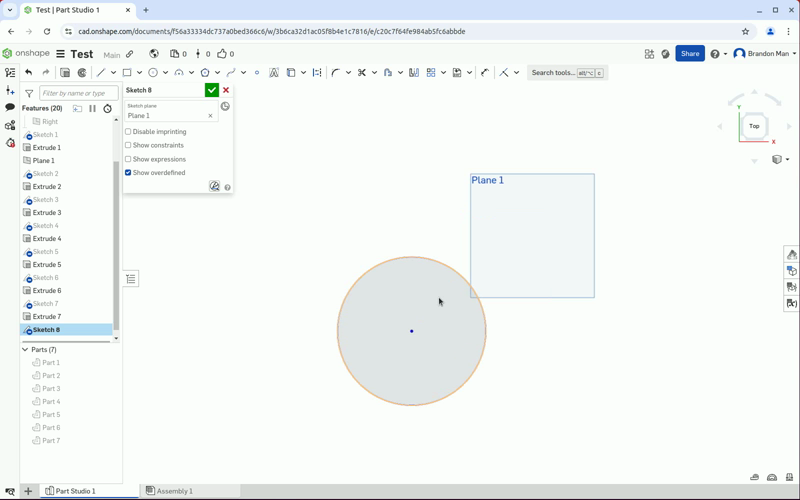
scroll(6)
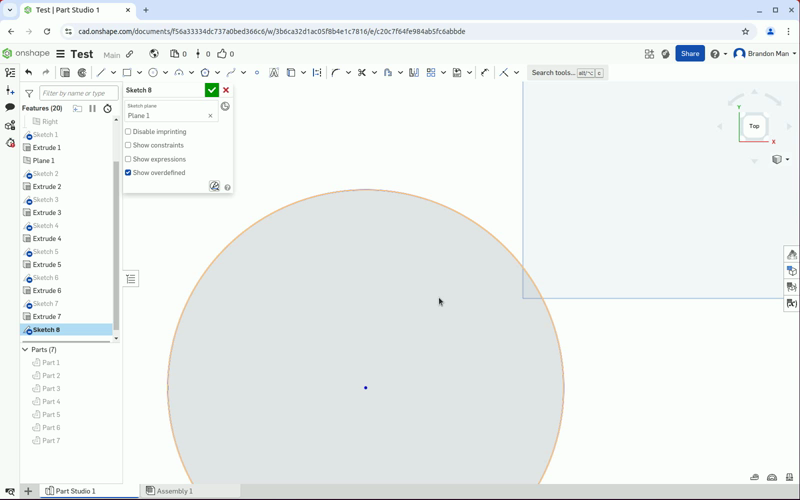
click(439, 297)
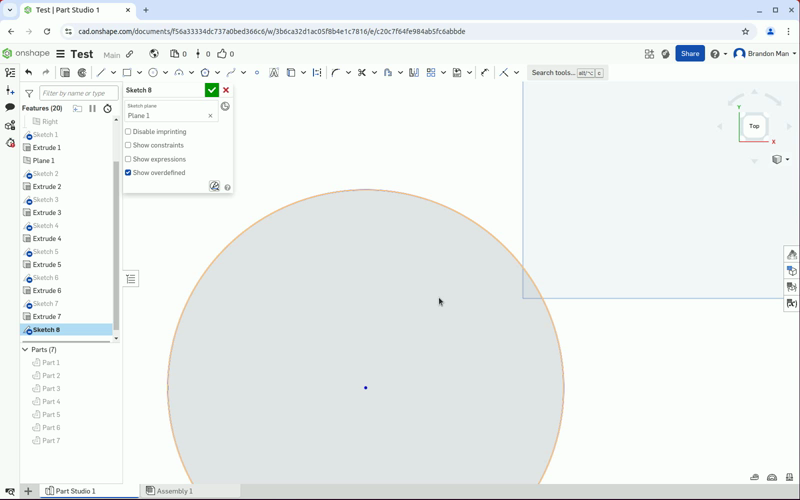
scroll(-6)
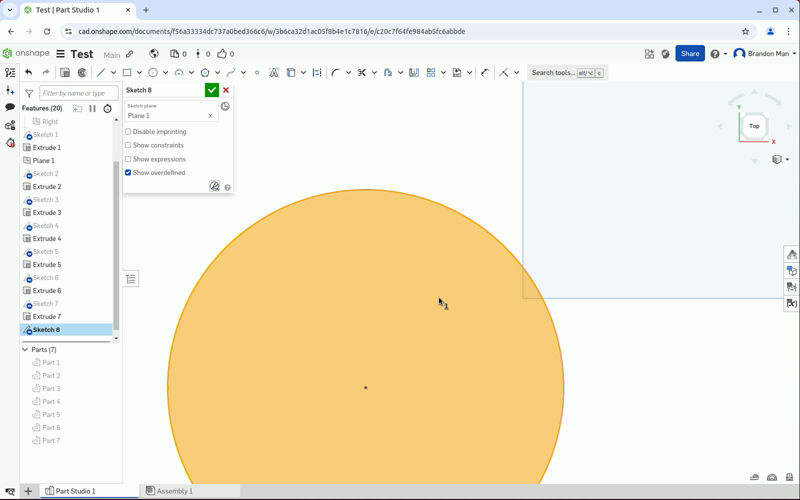
scroll(-6)
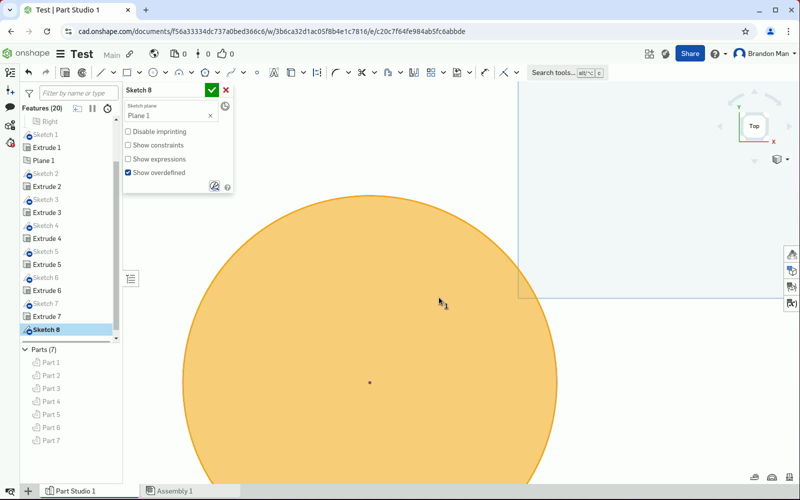
scroll(-6)
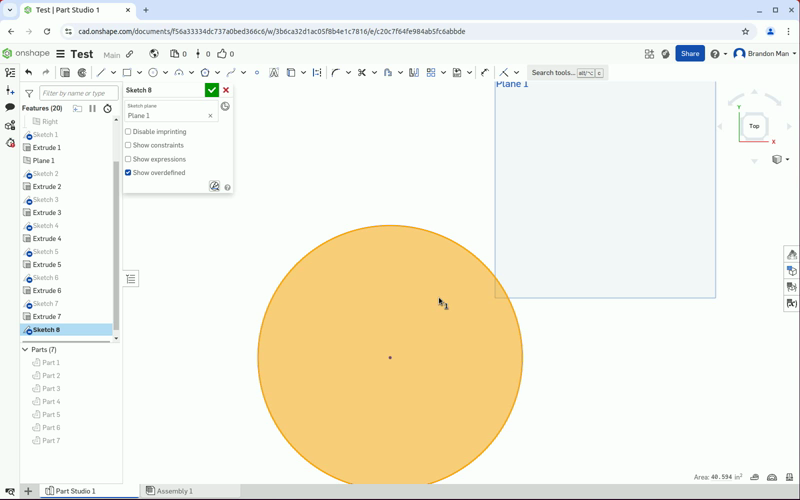
scroll(-6)
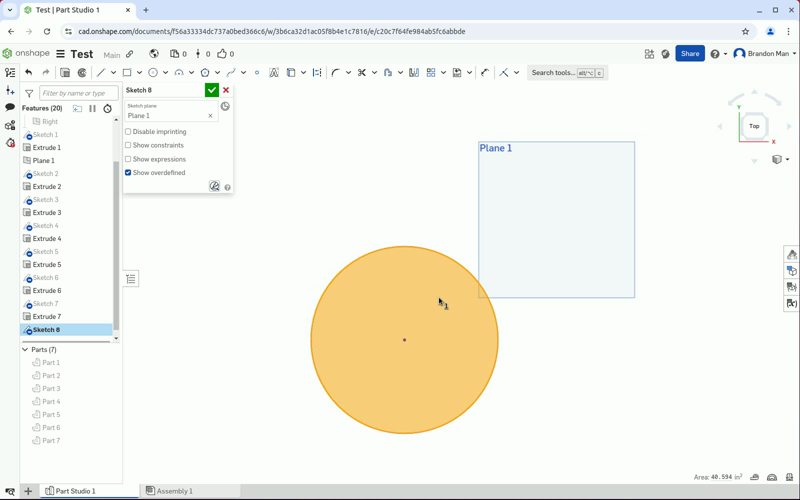
scroll(-6)
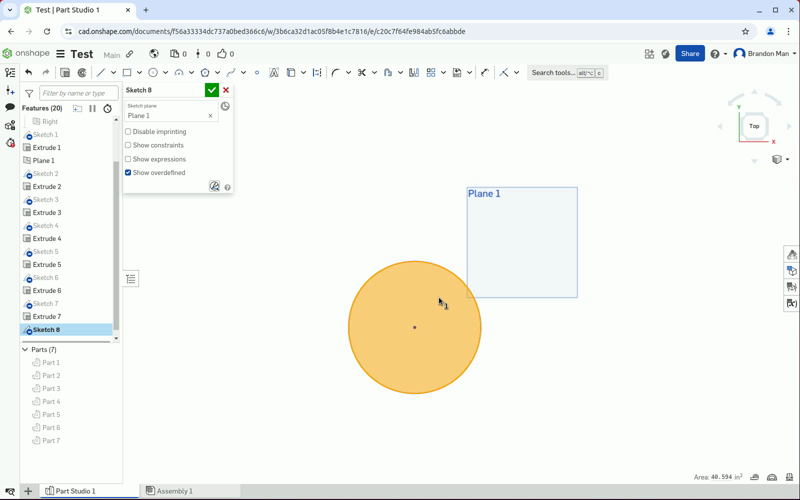
scroll(-6)
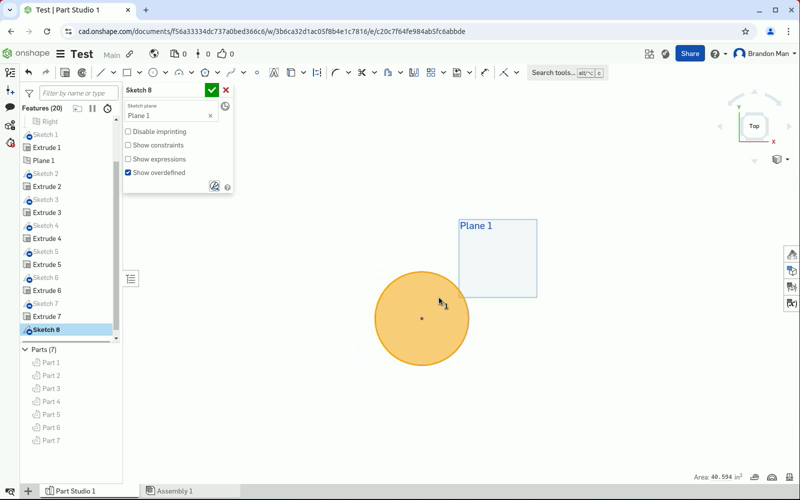
scroll(-6)
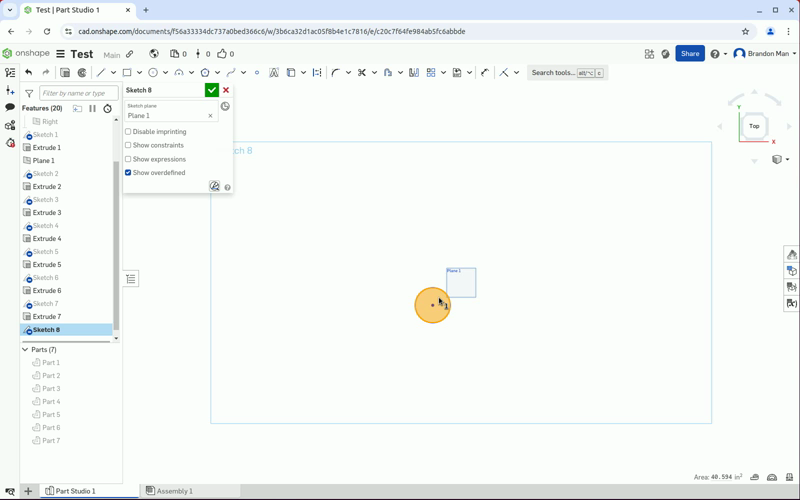
mouse_move(73, 352)
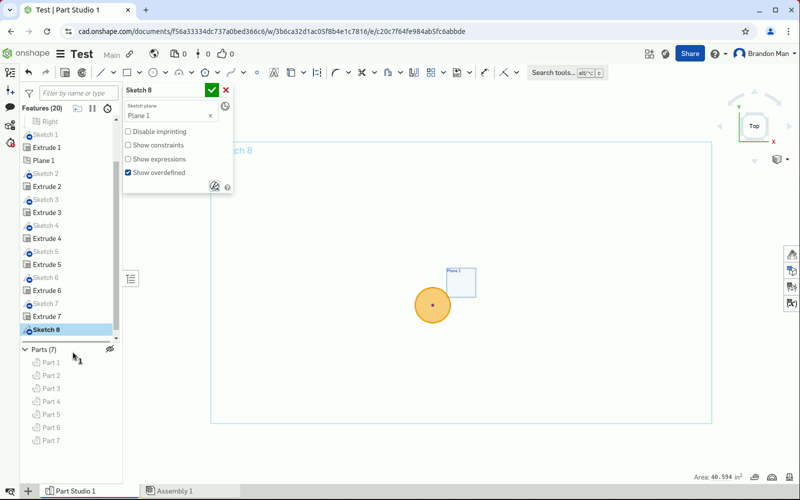
key(shift+y)
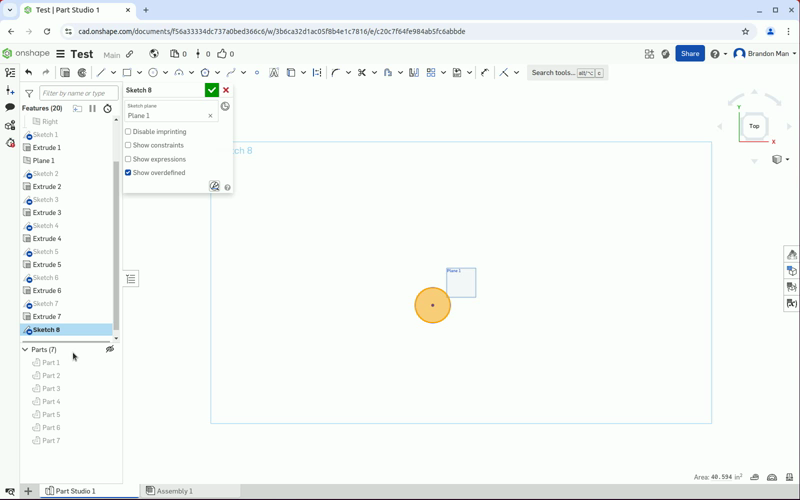
key(shift+e)
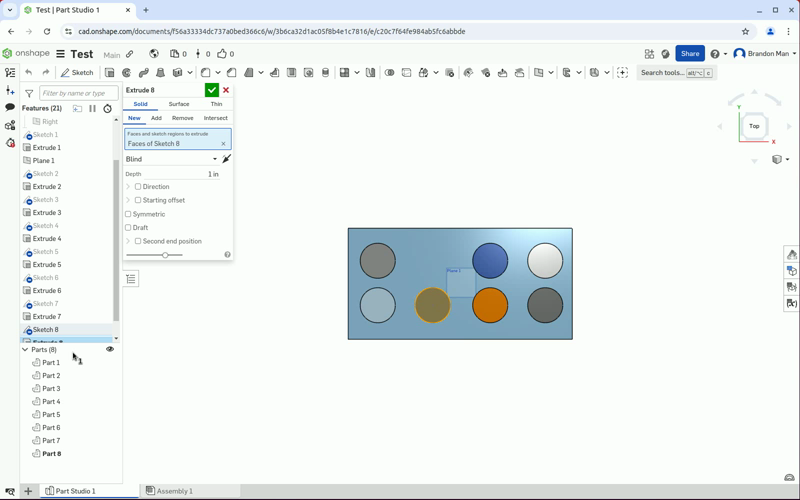
mouse_move(143, 106)
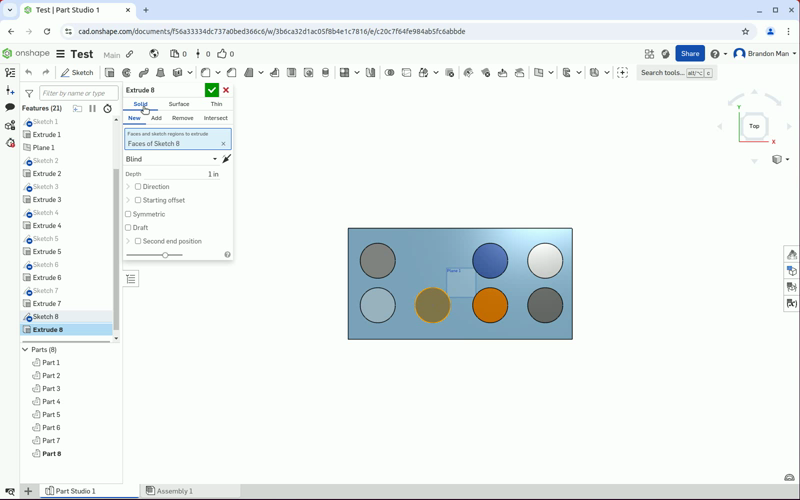
click(143, 106)
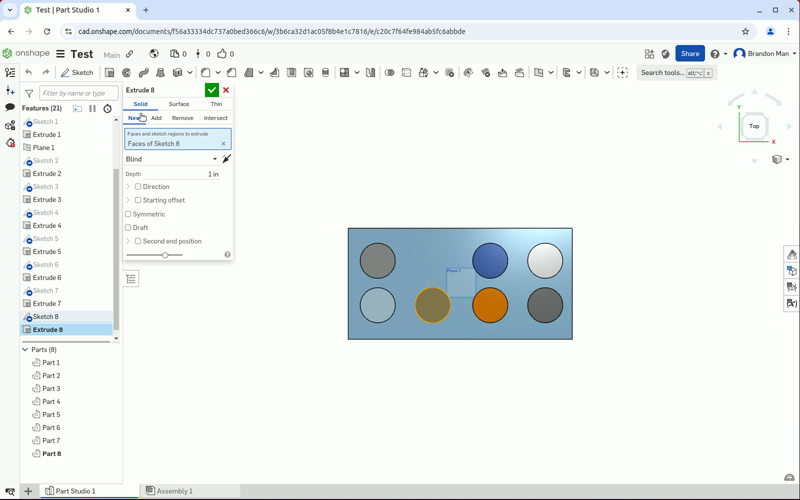
mouse_move(137, 120)
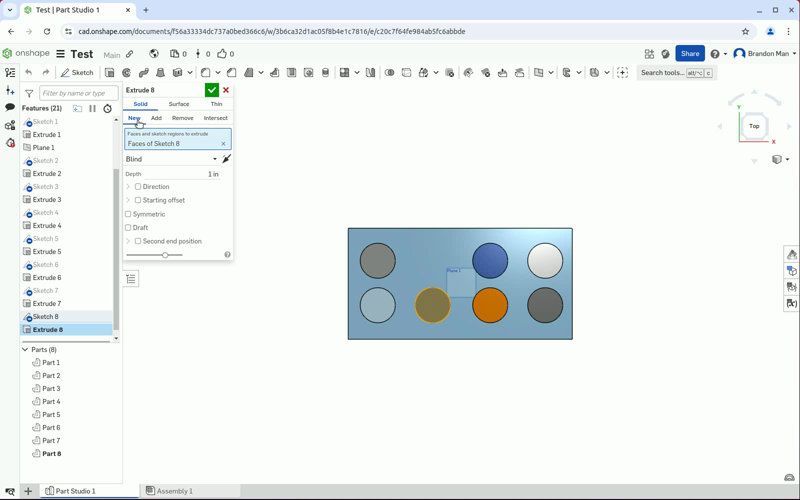
click(137, 120)
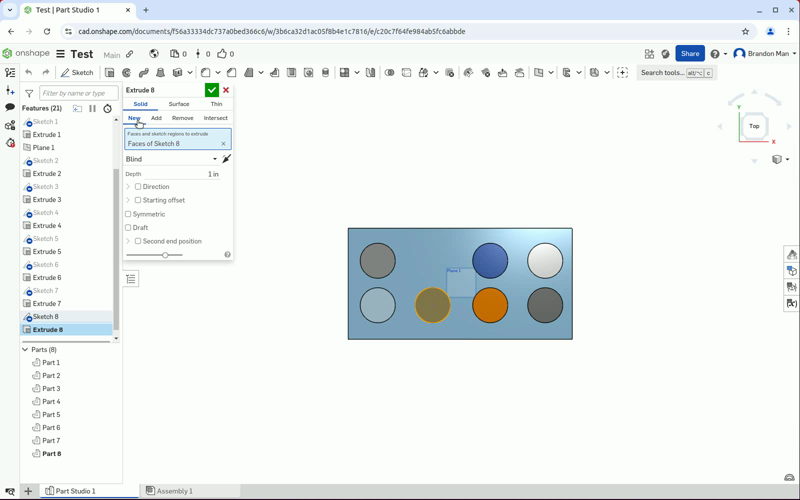
key(tab, 4)
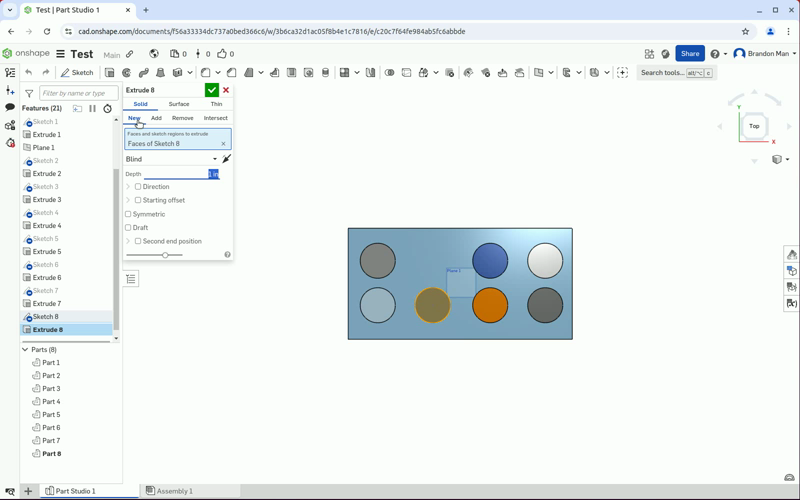
text(2.407)
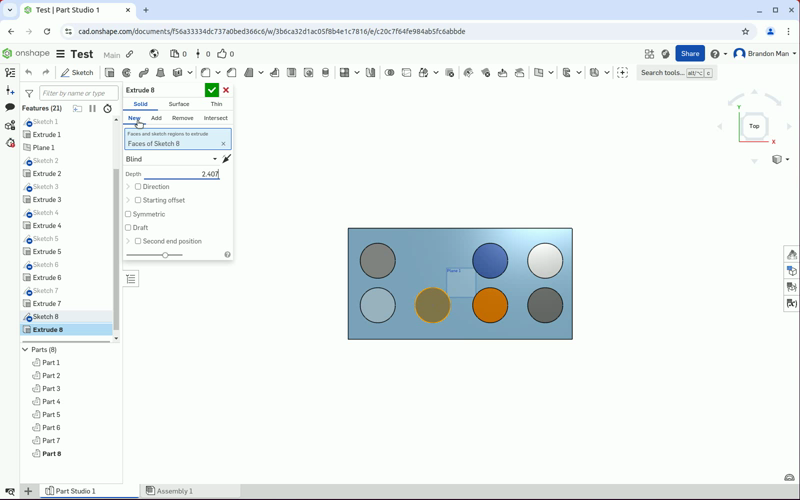
key(enter)
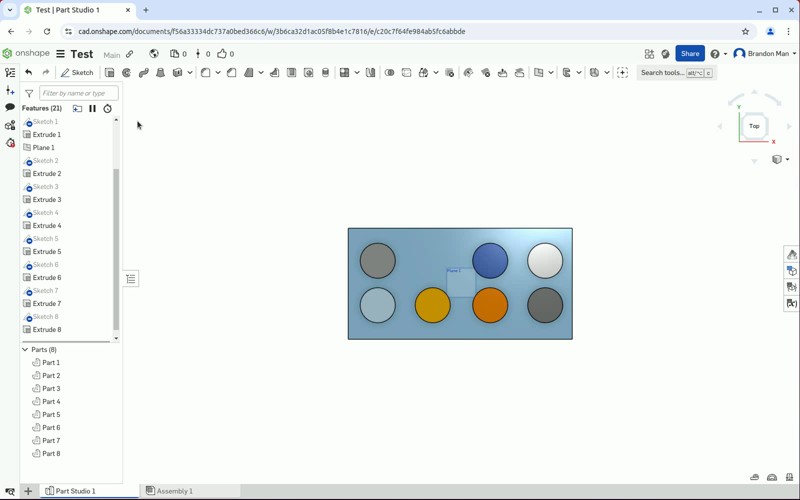
key(shift+h)
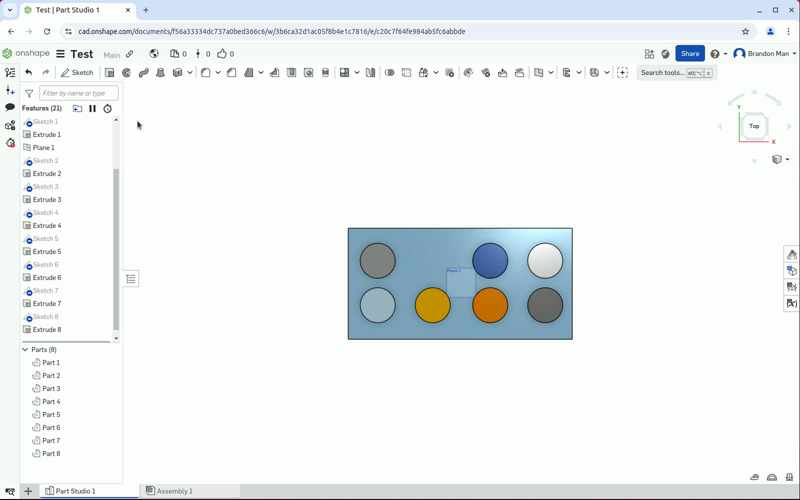
key(shift+h)
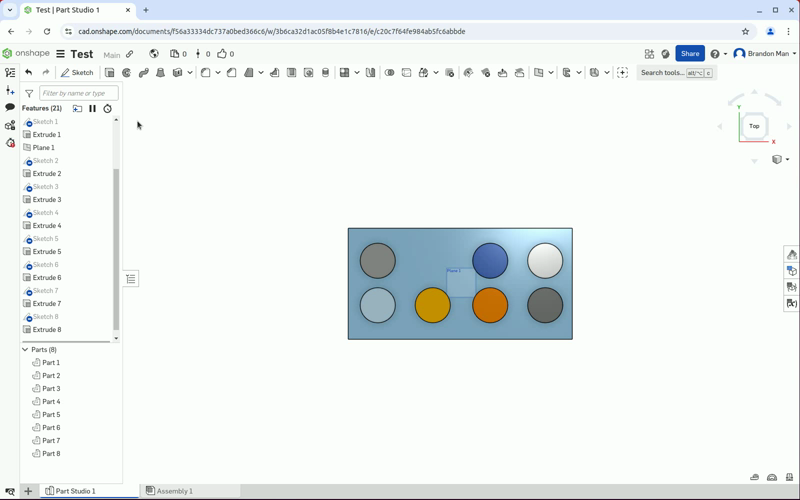
mouse_move(69, 124)
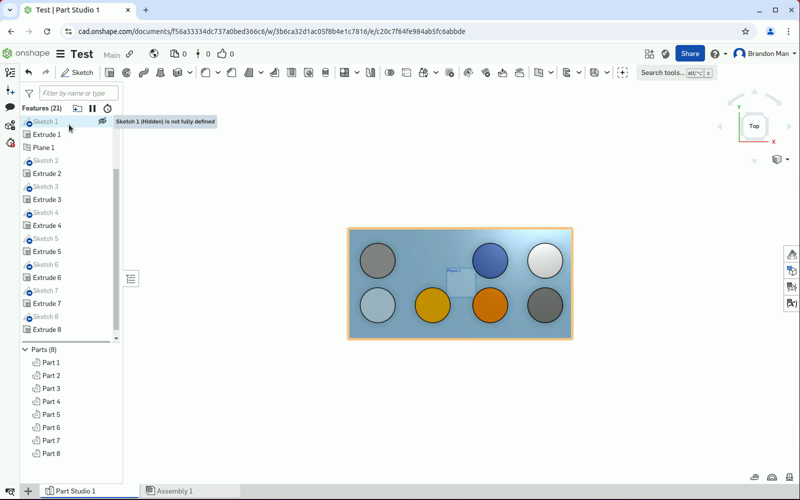
click(69, 124)
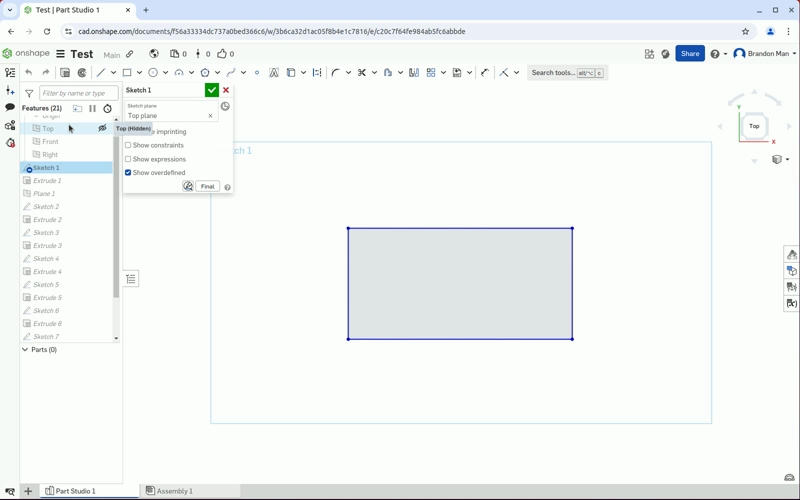
mouse_move(229, 92)
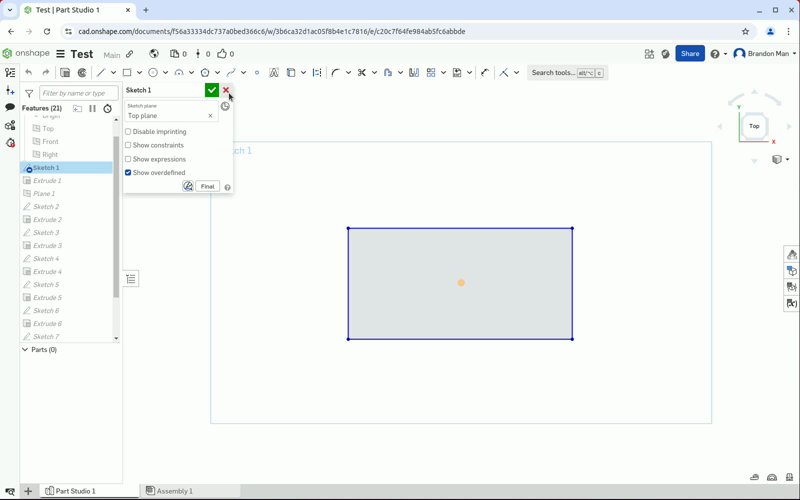
click(229, 92)
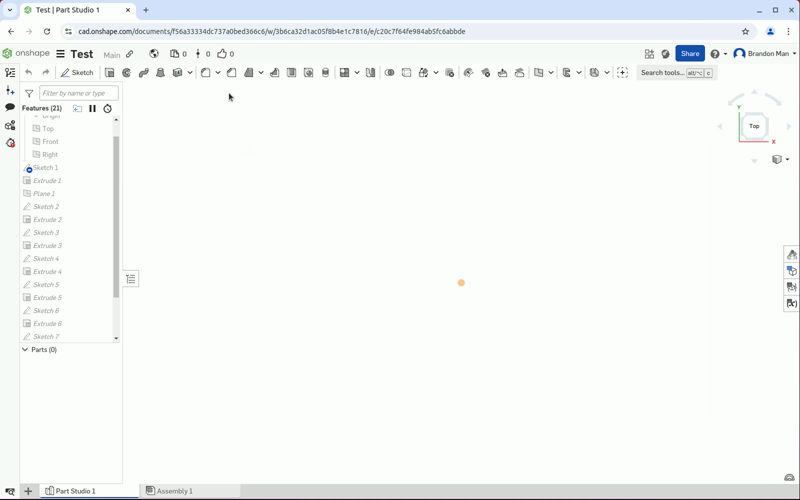
key(shift+s)
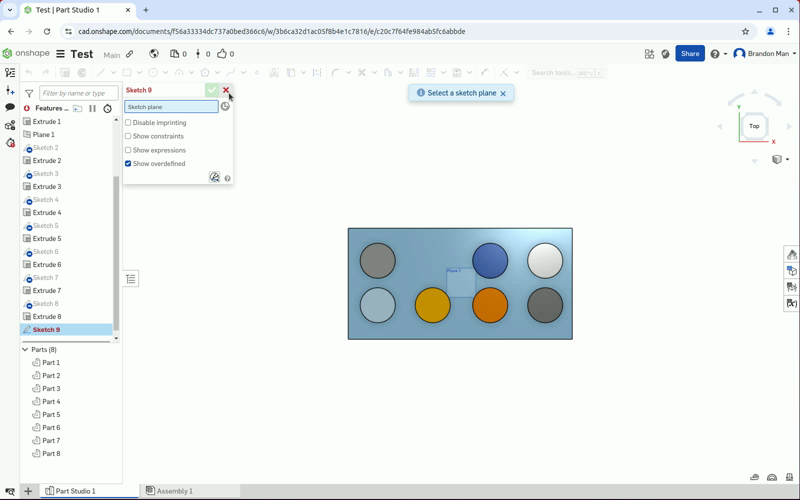
mouse_move(69, 137)
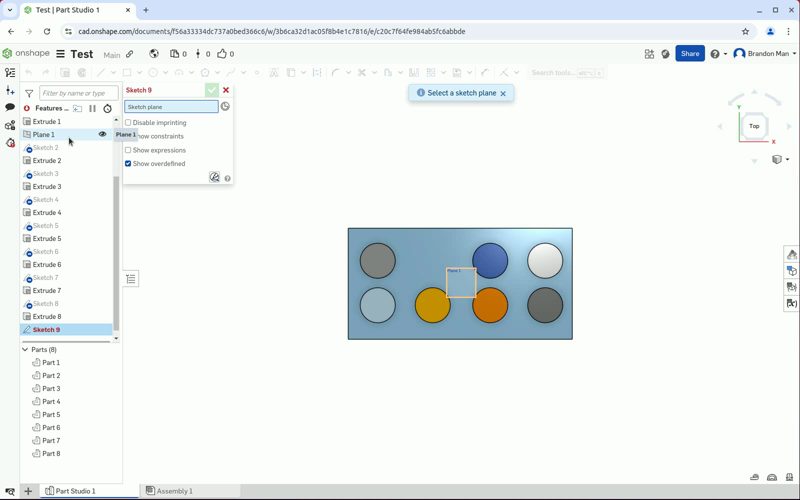
click(69, 137)
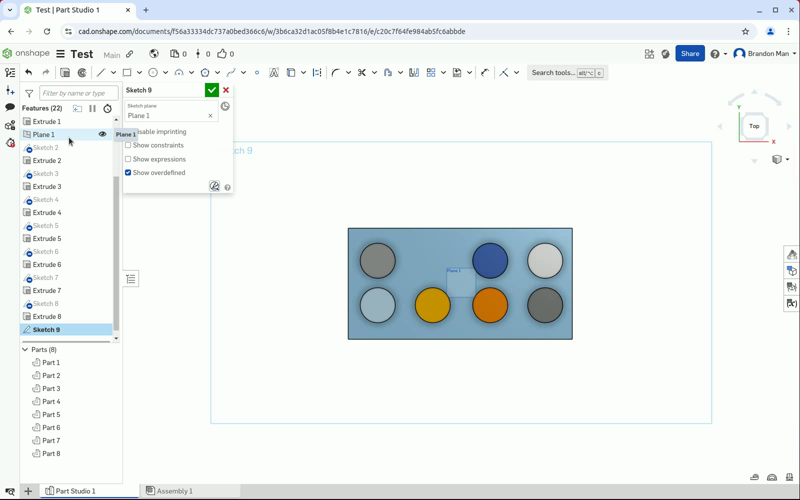
mouse_move(73, 352)
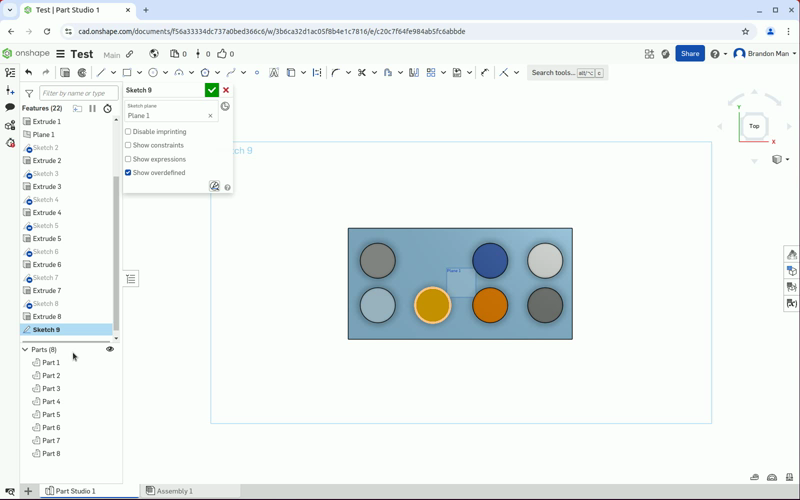
key(y)
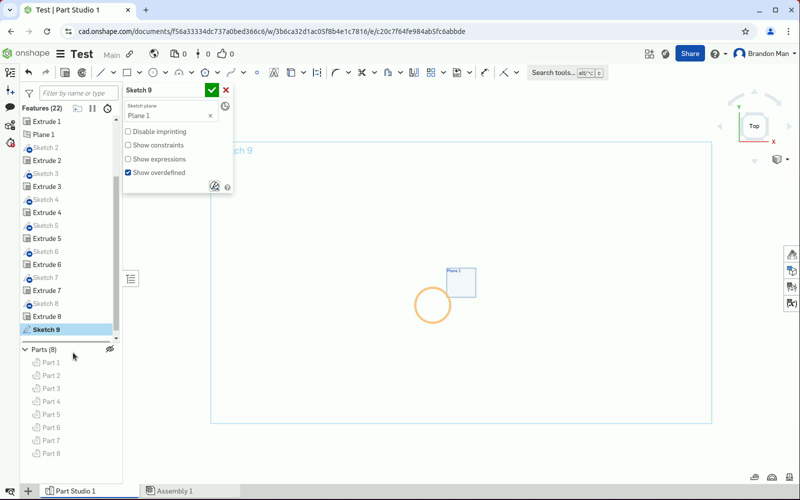
key(c)
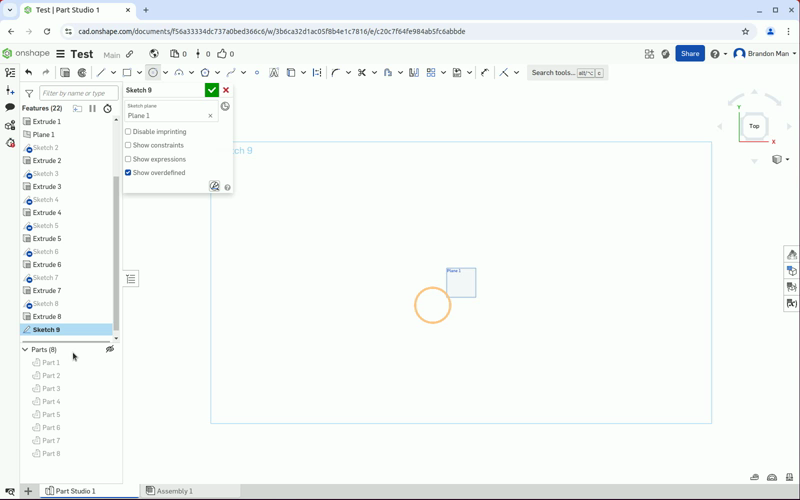
key_down(shift)
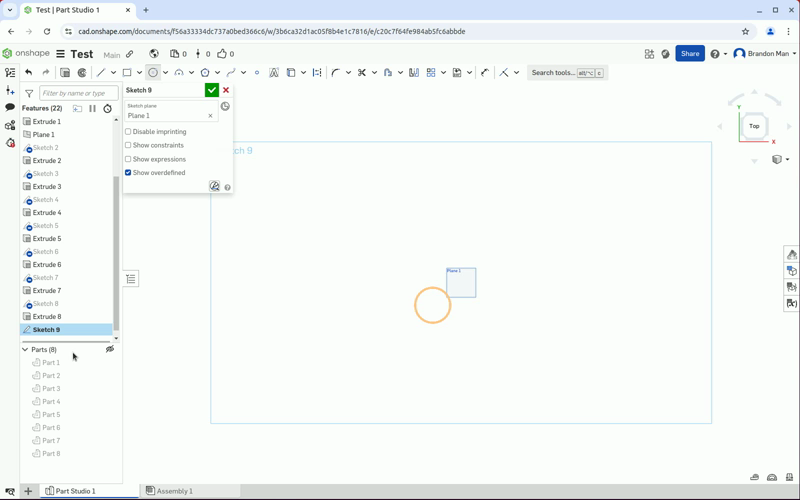
mouse_move(432, 260)
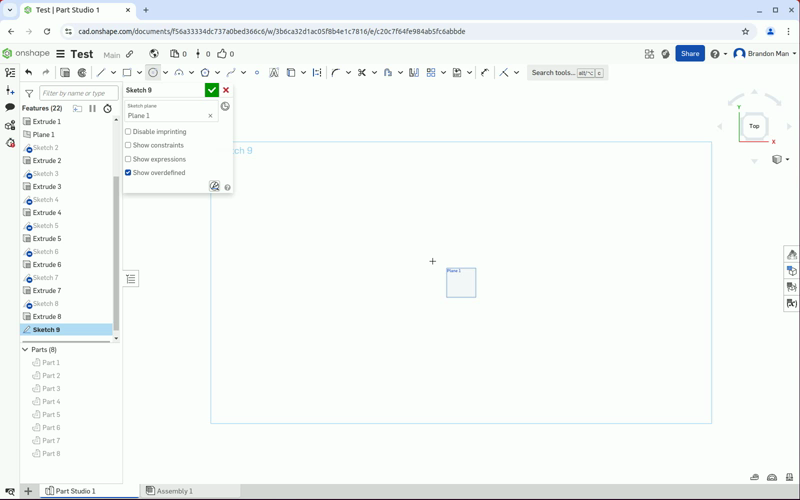
click(432, 260)
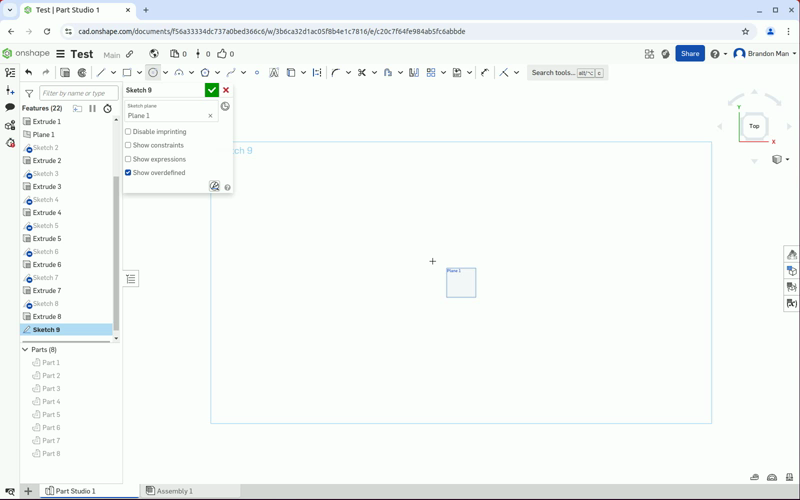
key_up(shift)
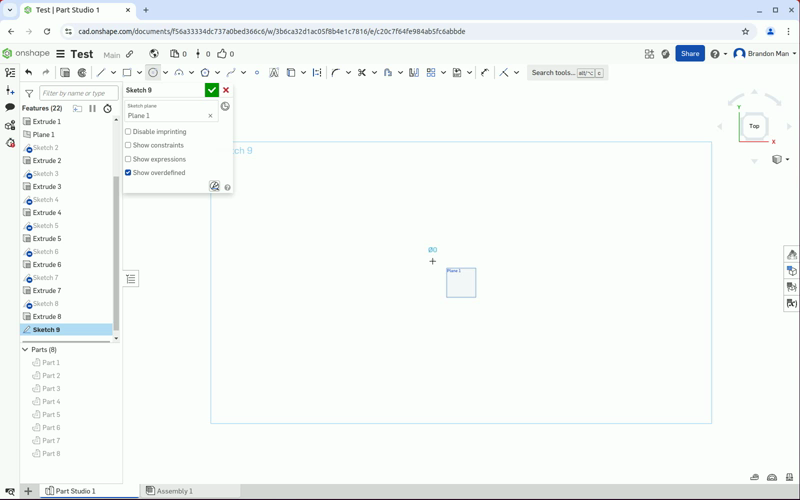
mouse_move(450, 260)
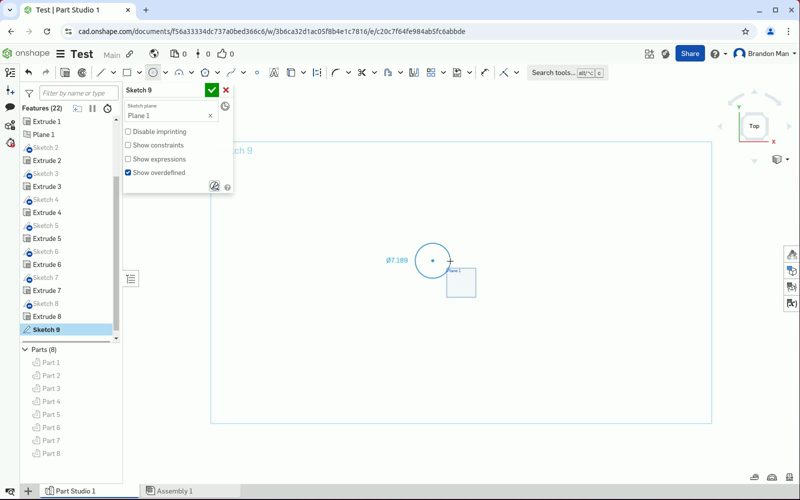
click(450, 260)
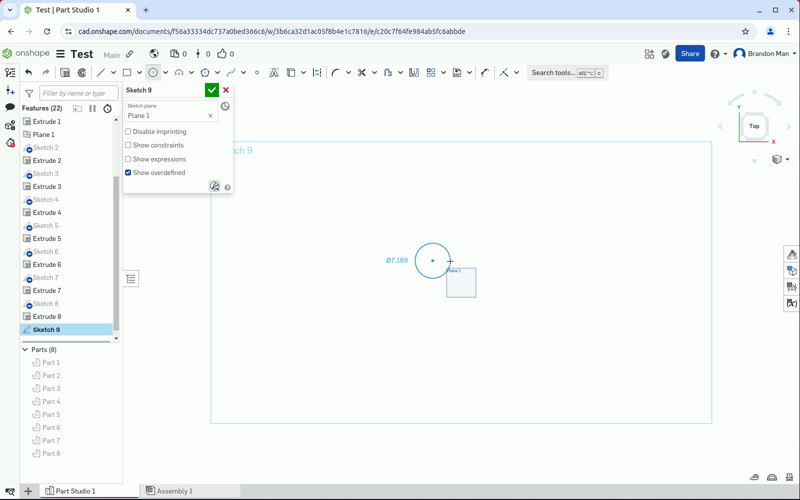
key(esc)
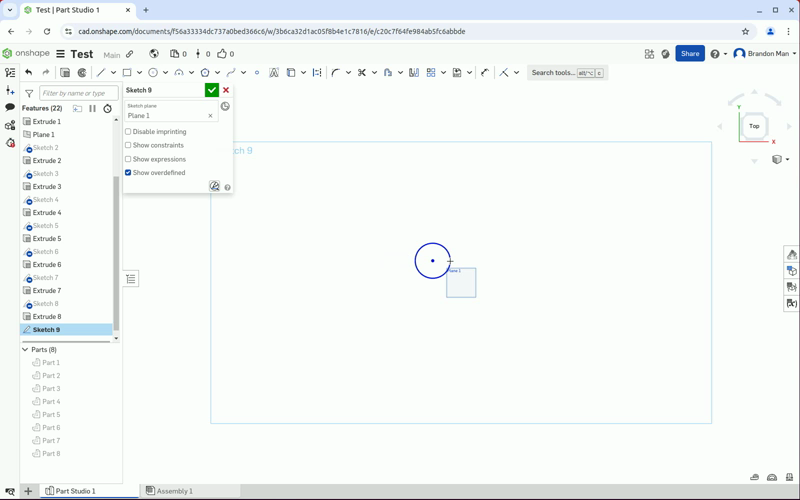
mouse_move(419, 270)
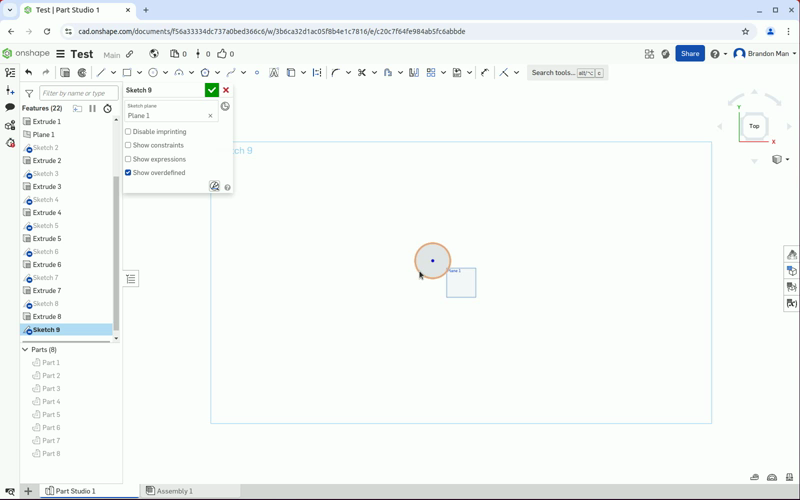
scroll(6)
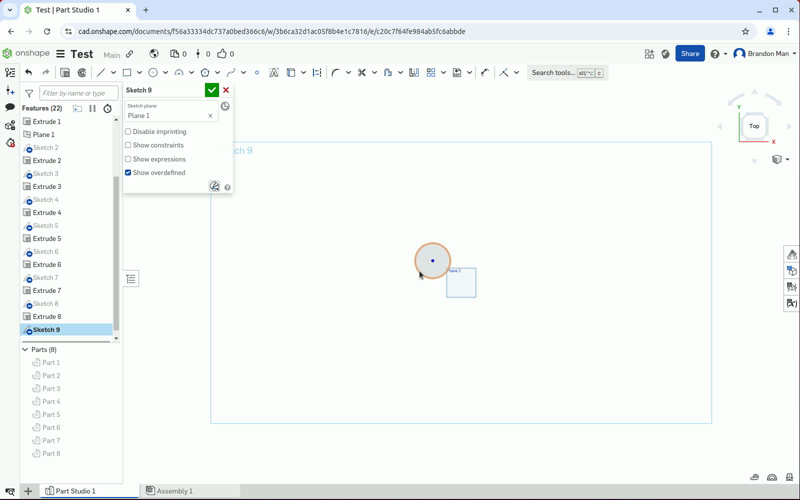
scroll(6)
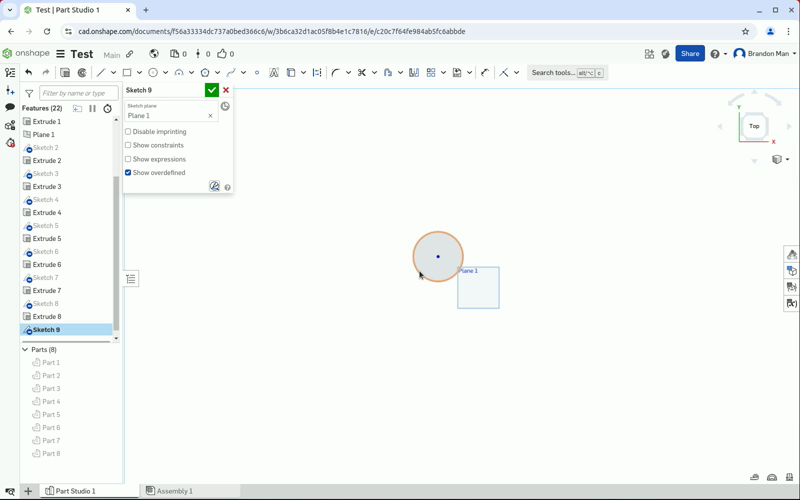
scroll(6)
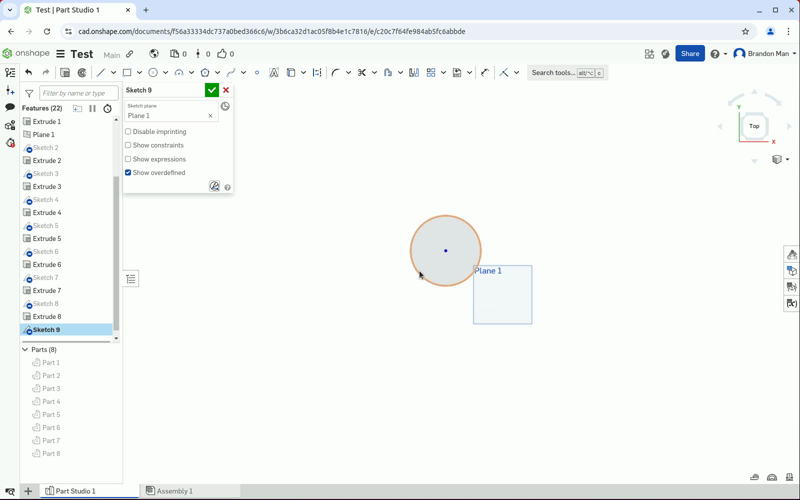
scroll(6)
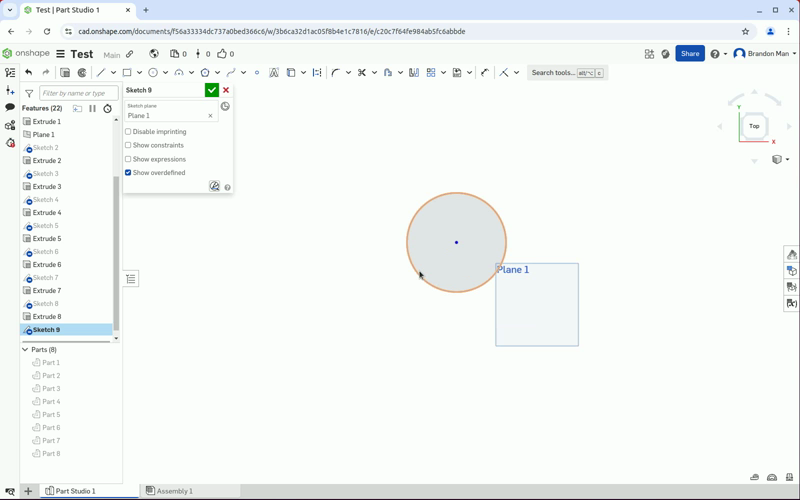
scroll(6)
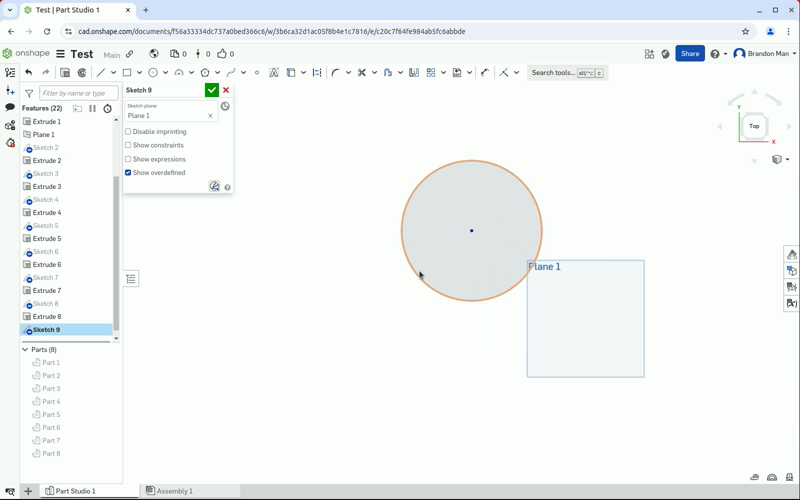
scroll(6)
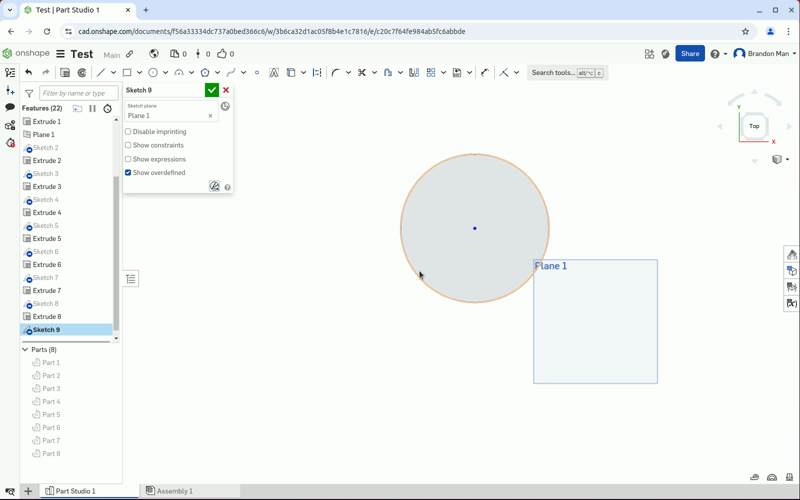
scroll(6)
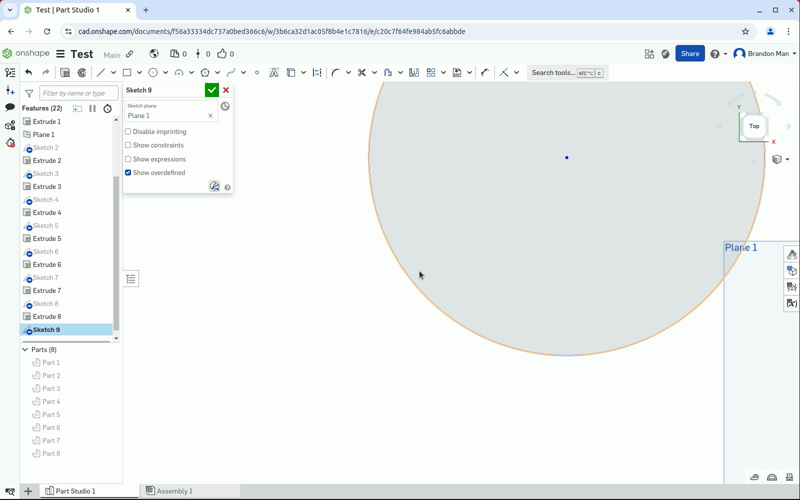
click(419, 270)
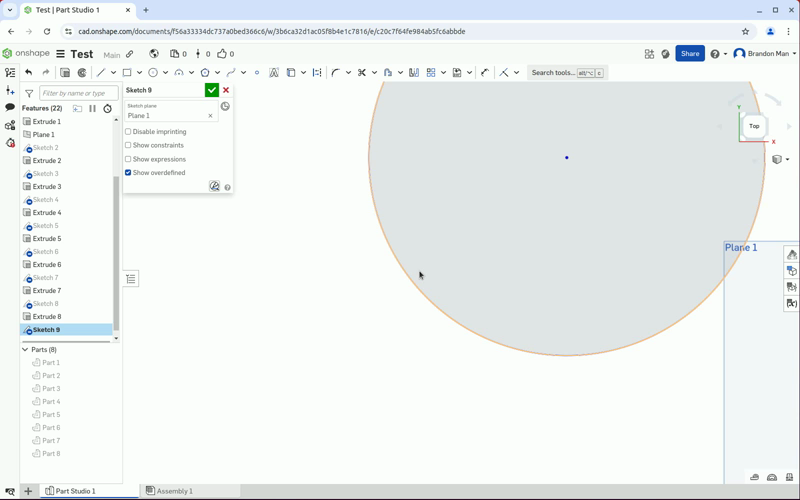
scroll(-6)
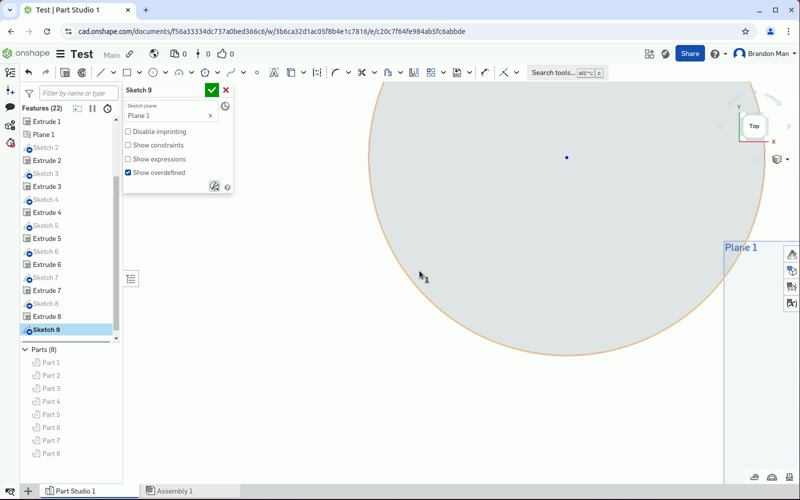
scroll(-6)
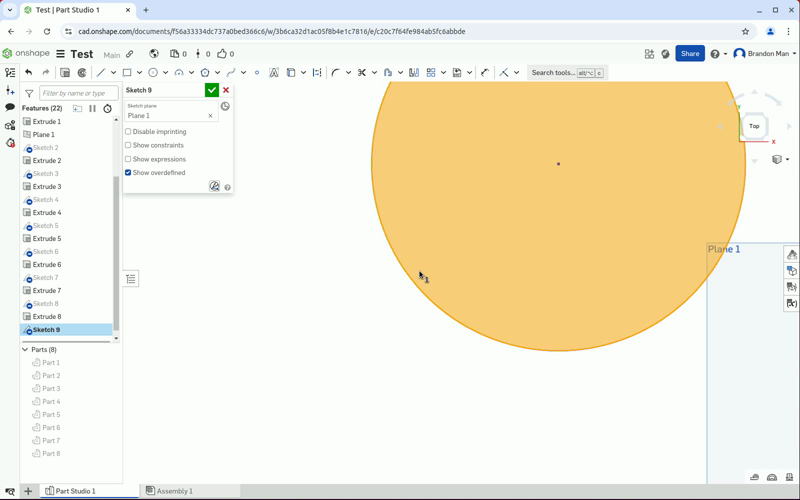
scroll(-6)
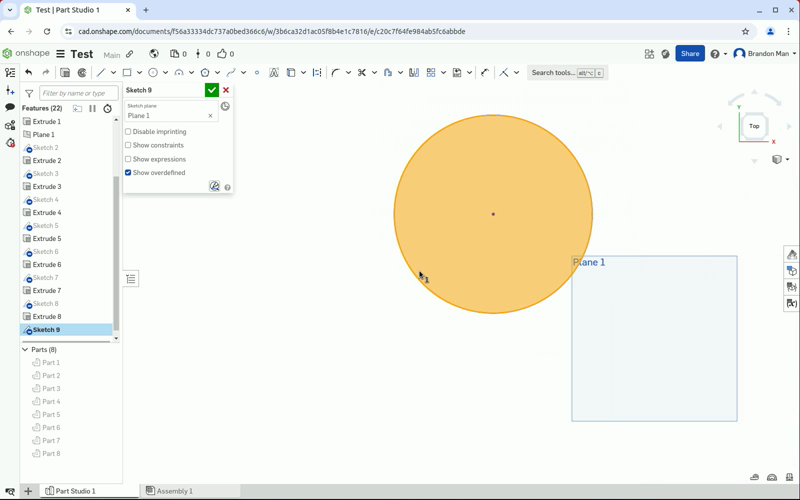
scroll(-6)
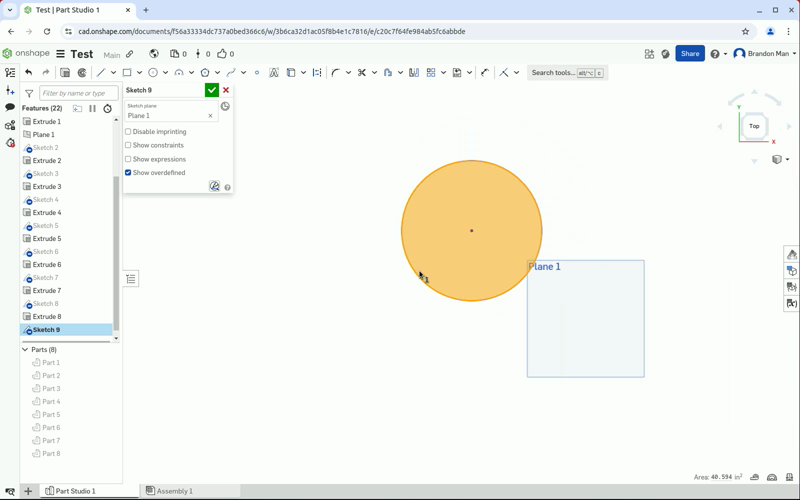
scroll(-6)
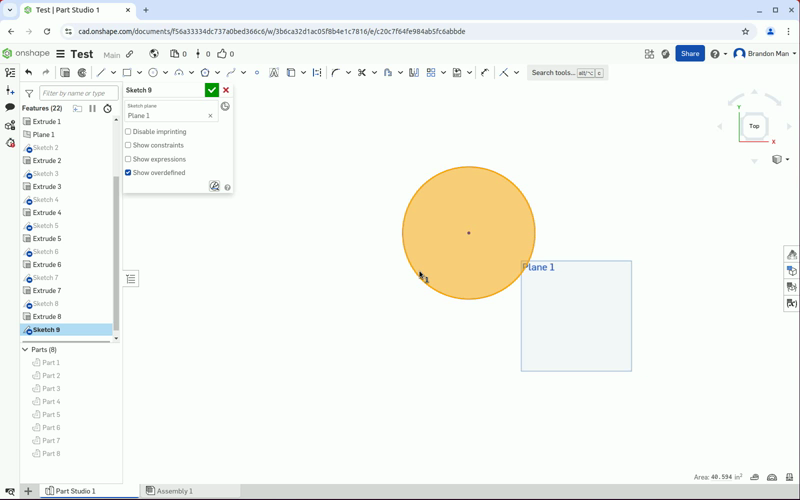
scroll(-6)
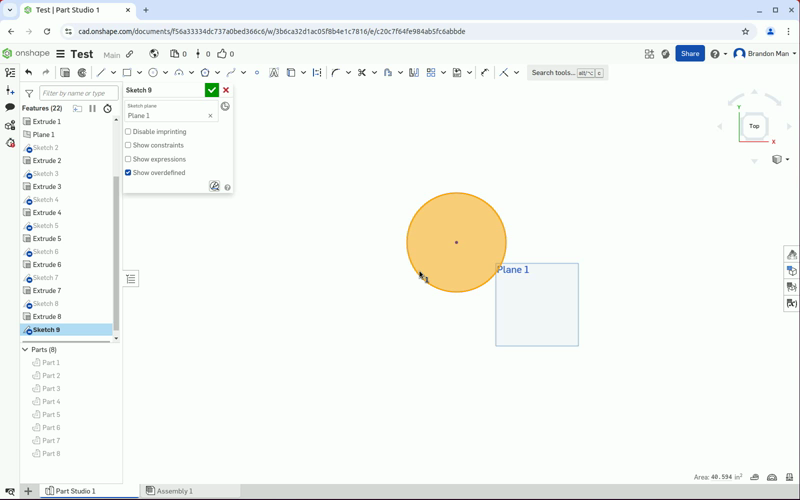
scroll(-6)
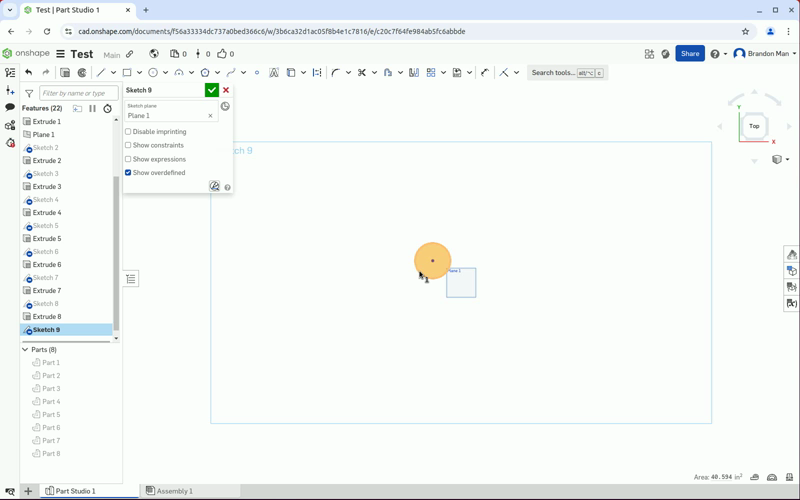
mouse_move(73, 352)
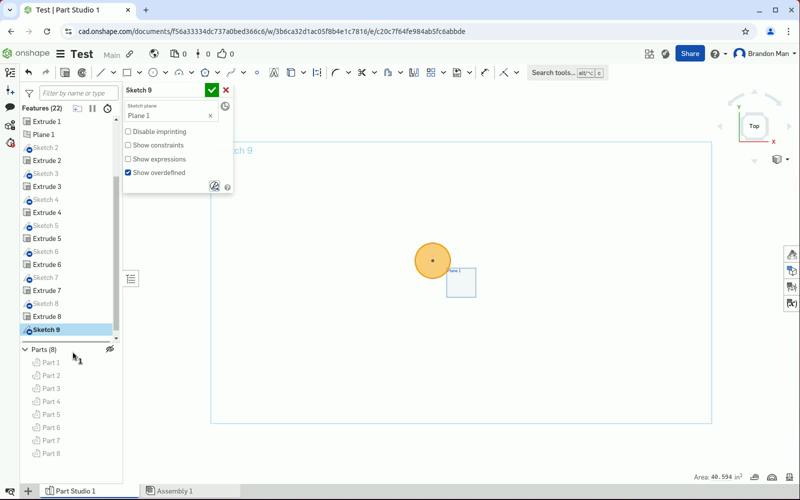
key(shift+y)
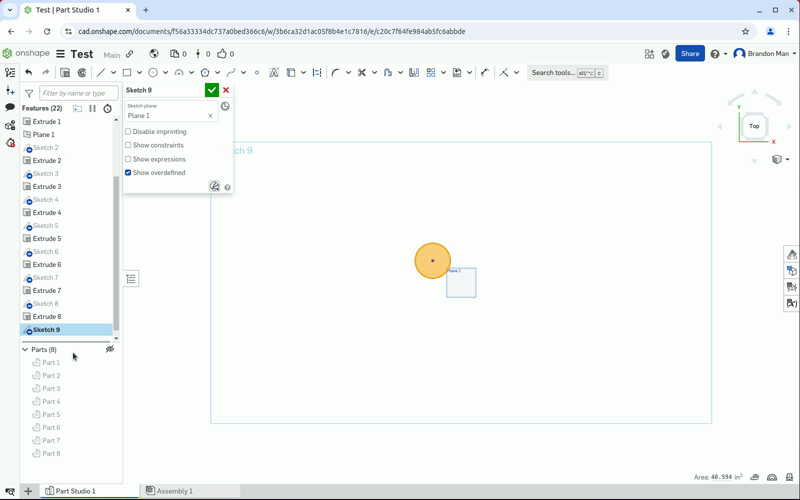
key(shift+e)
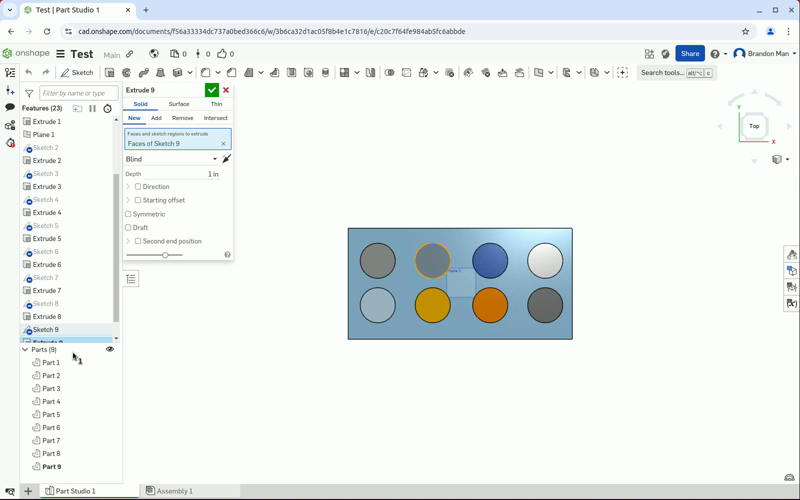
mouse_move(143, 106)
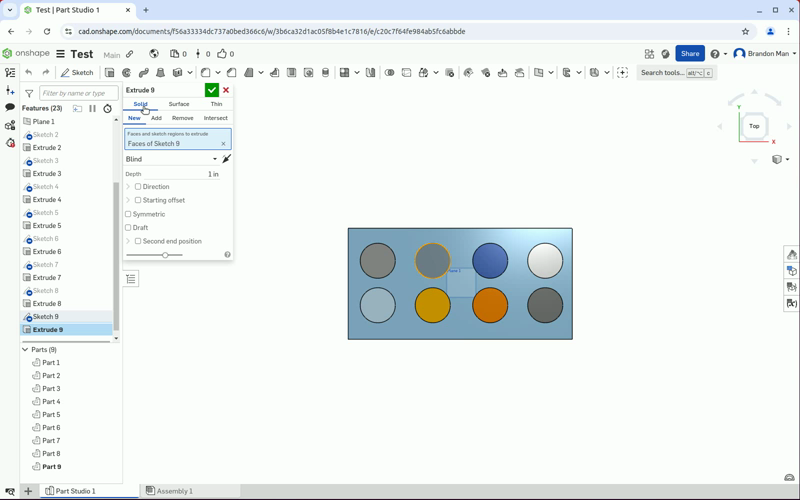
click(143, 106)
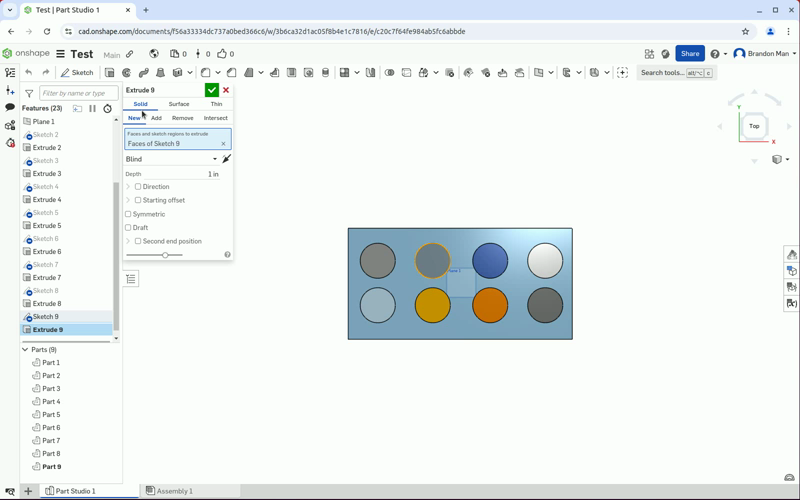
mouse_move(137, 120)
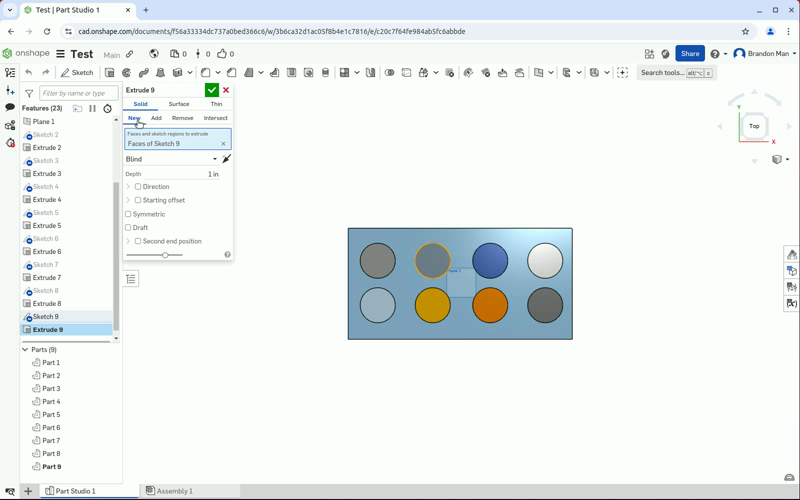
click(137, 120)
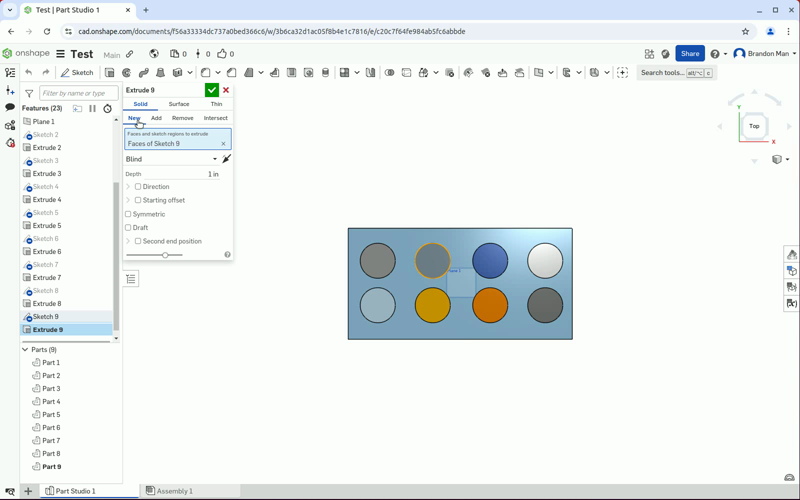
key(tab, 4)
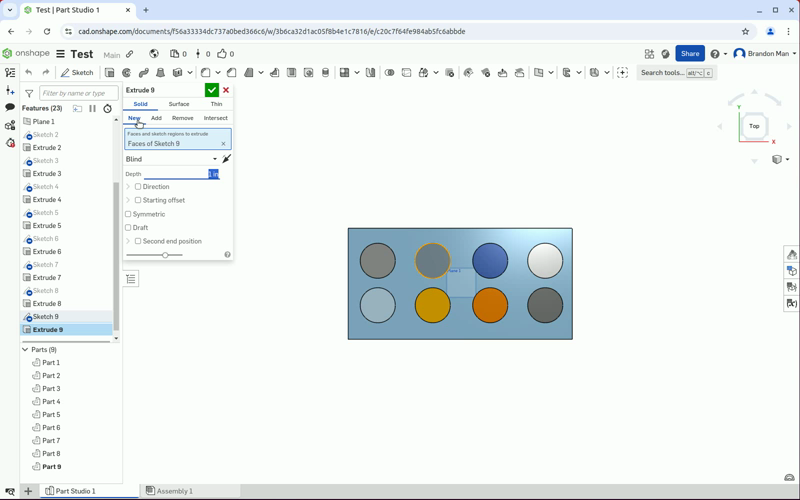
text(2.407)
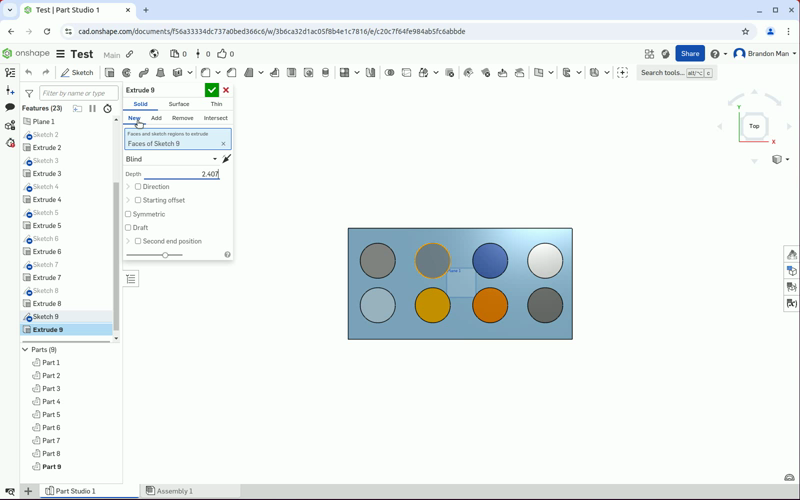
key(enter)
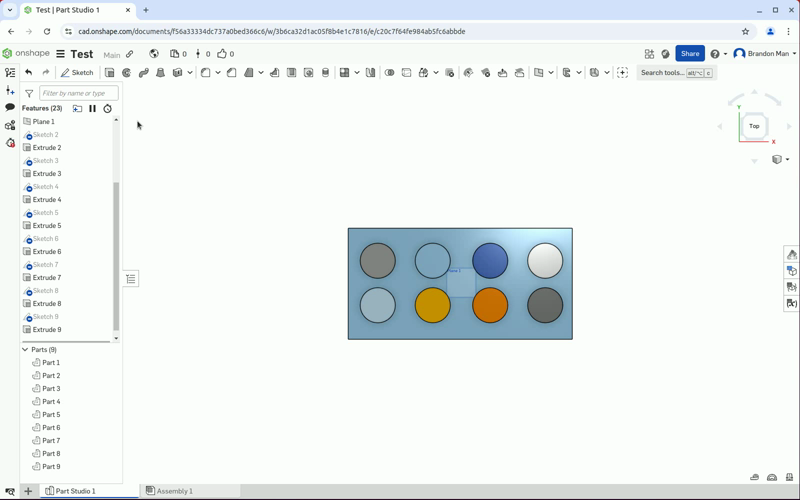
key(shift+h)
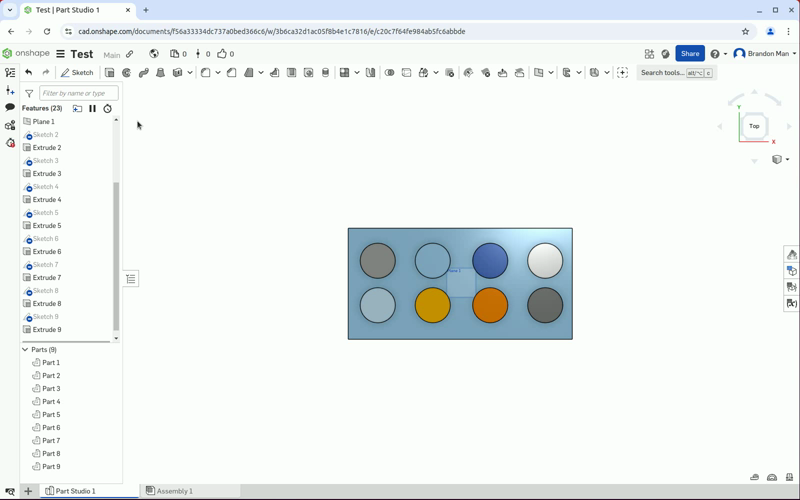
key(shift+h)
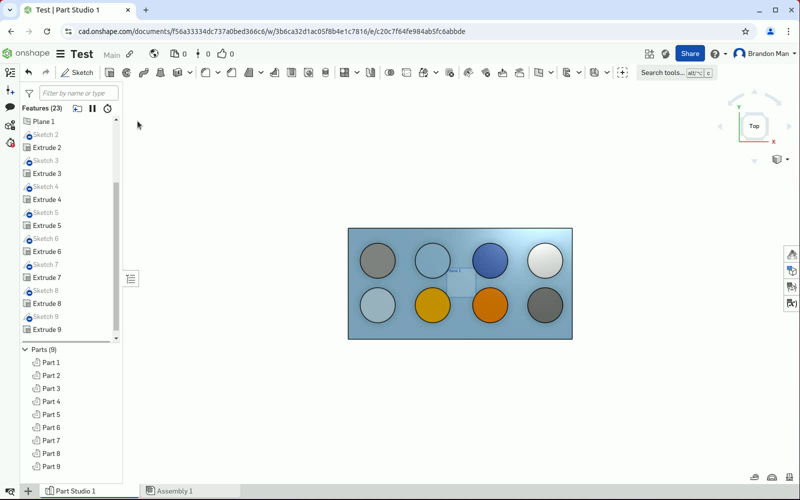
key(shift+7)
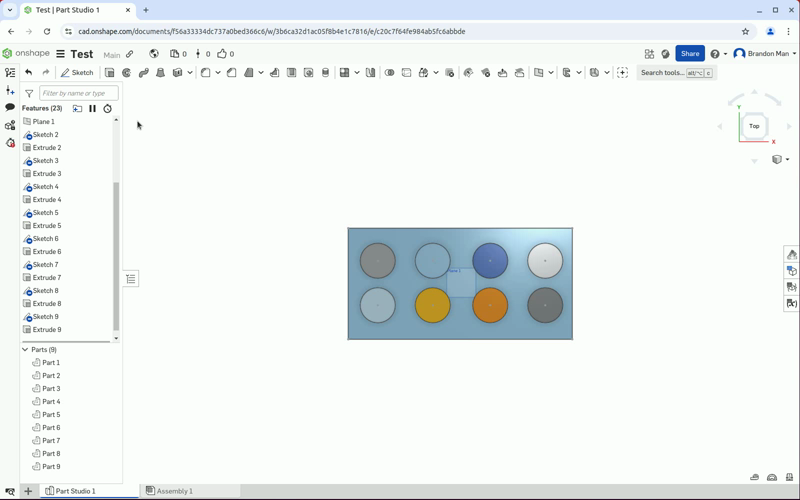
key(up, 3)
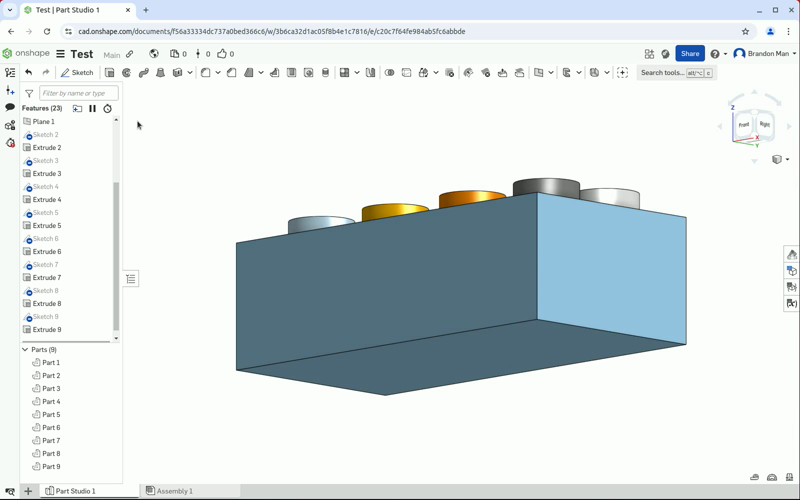
key(left, 3)
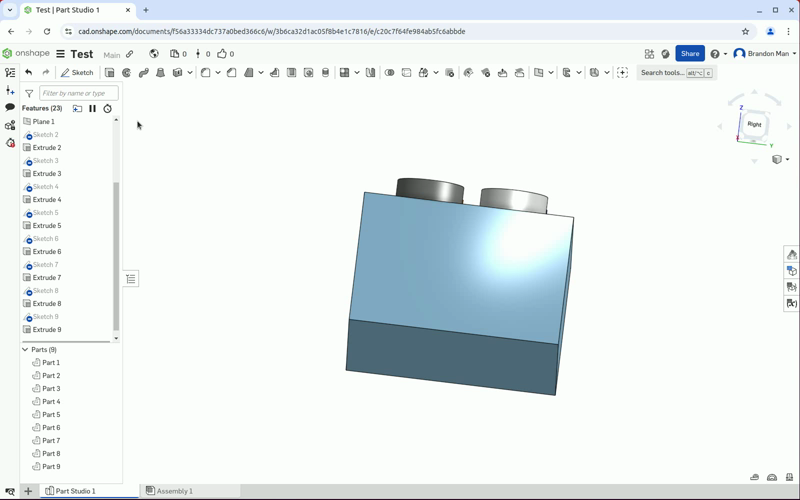
key(right, 3)
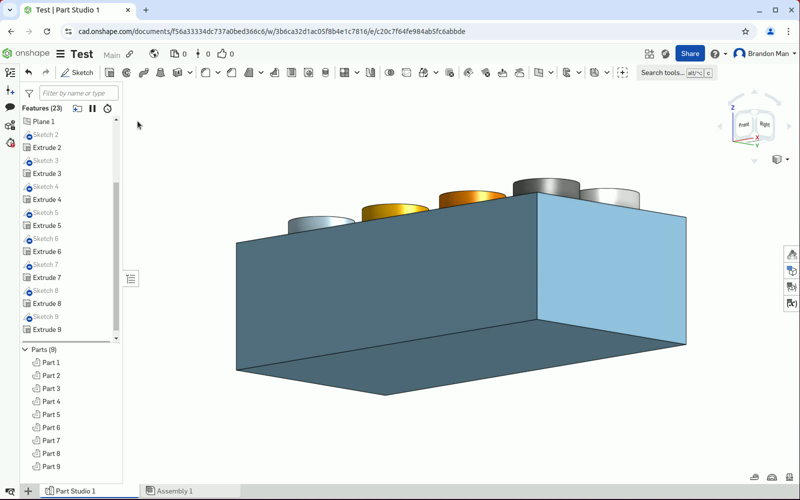
key(down, 3)
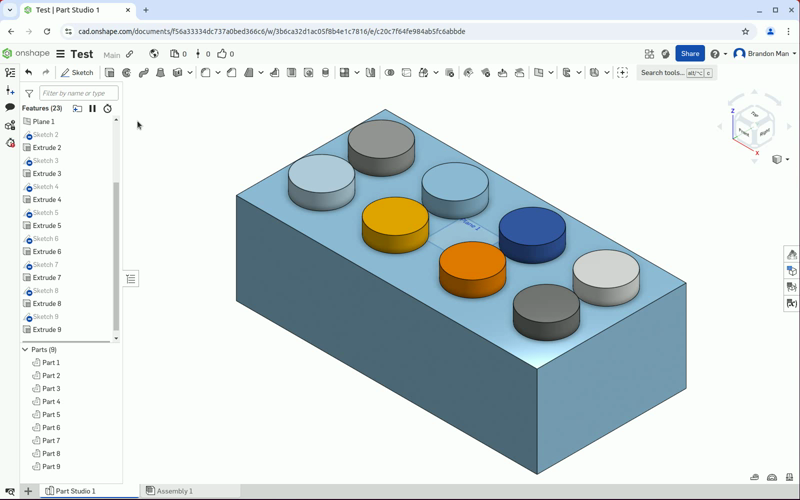
mouse_move(69, 98)
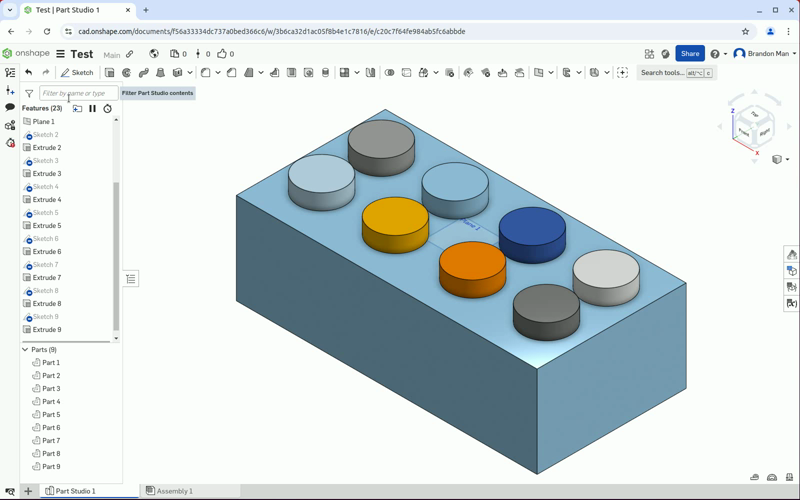
click(69, 98)